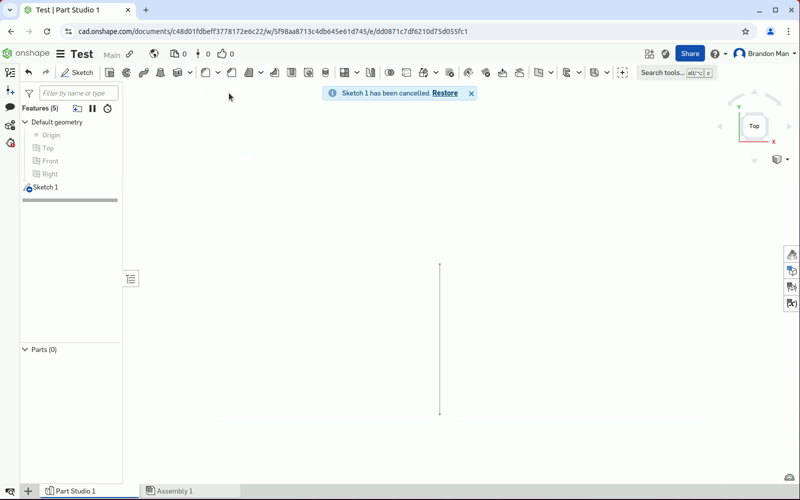
key(shift+h)
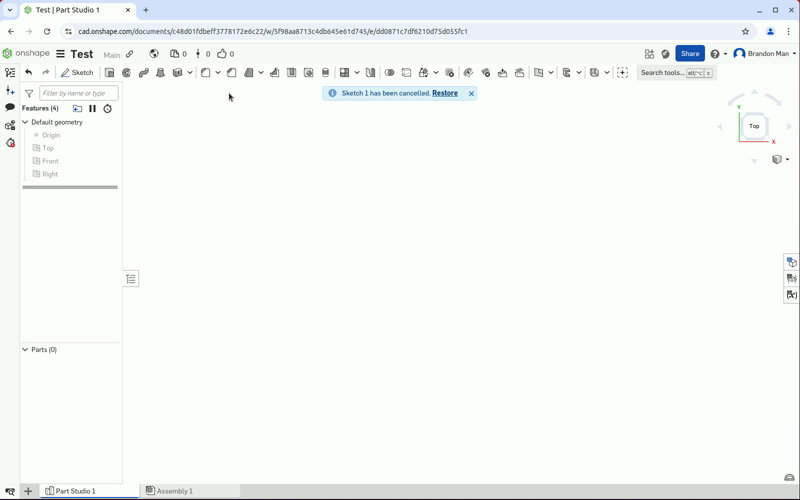
mouse_move(73, 352)
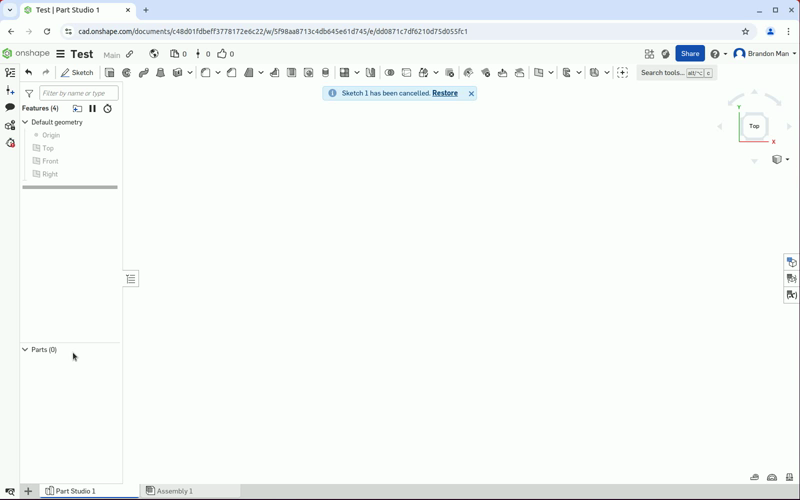
key(y)
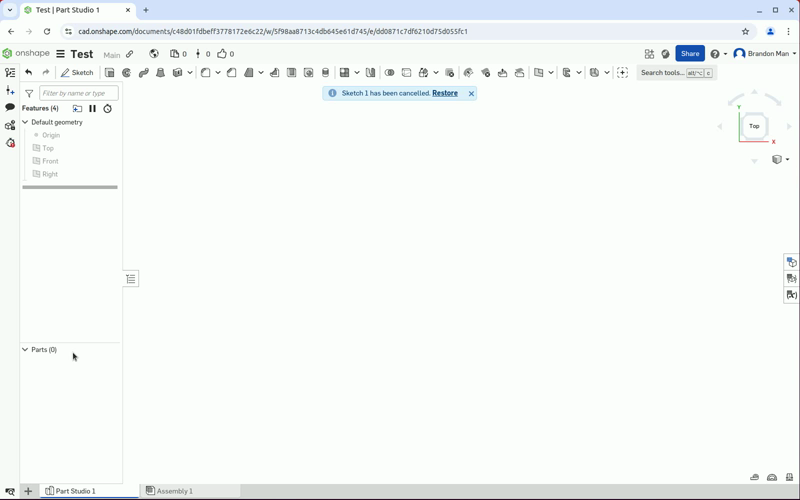
key(shift+p)
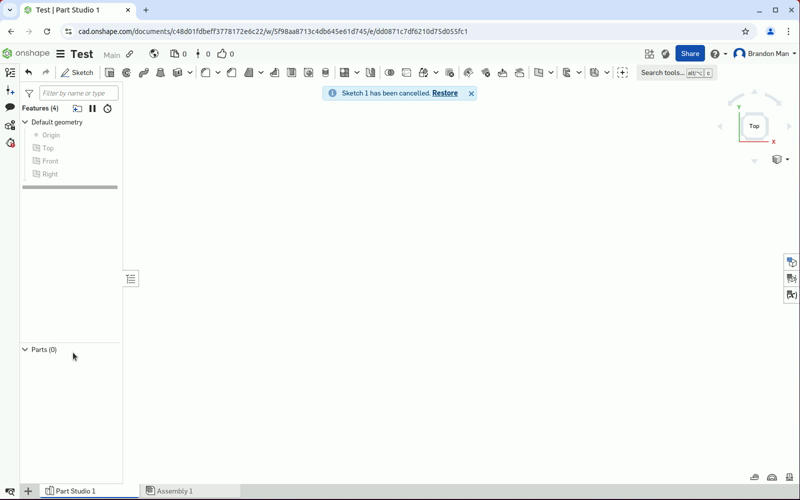
key(space)
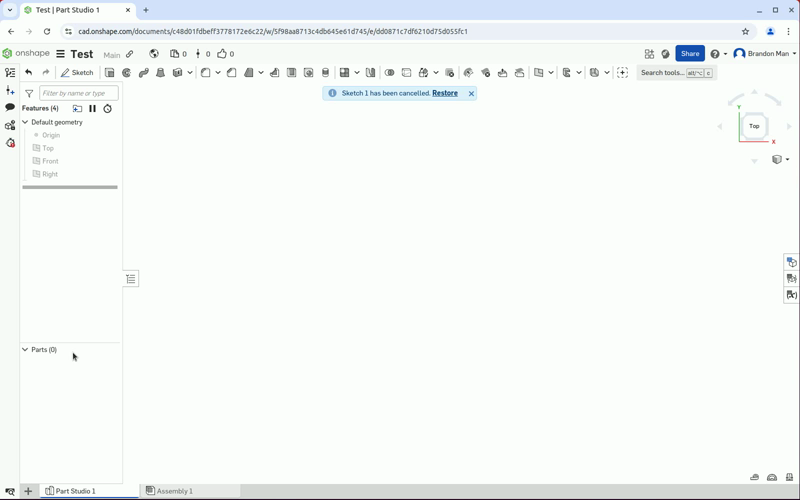
key_down(shift)
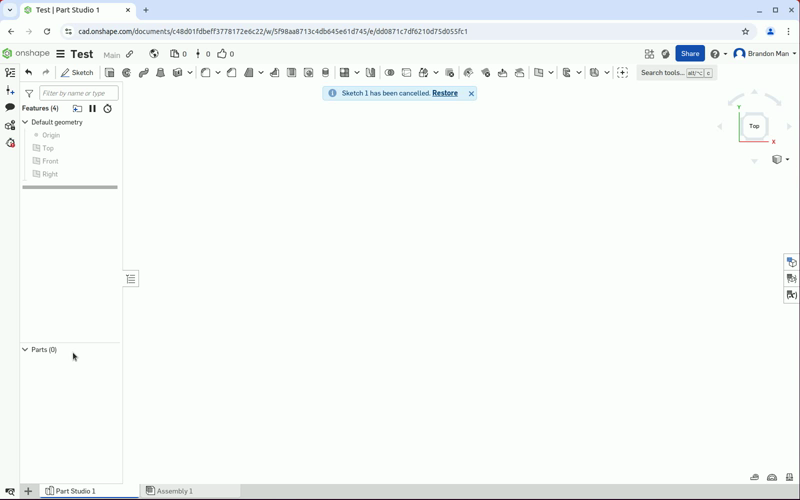
key(up)
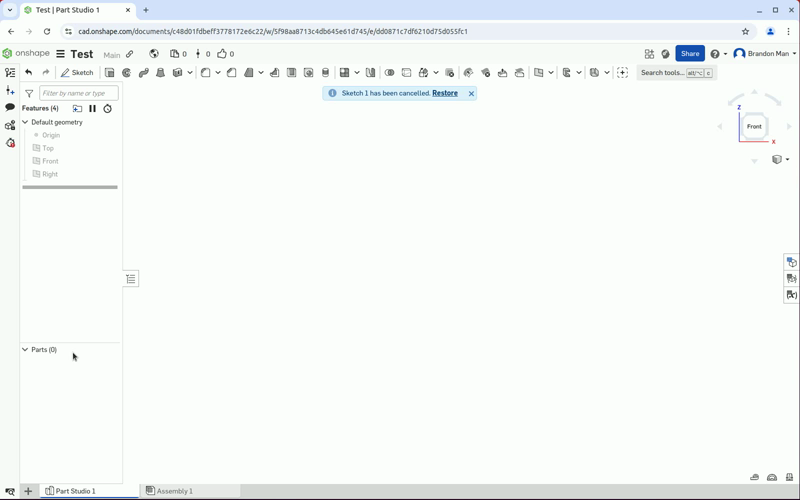
key_up(shift)
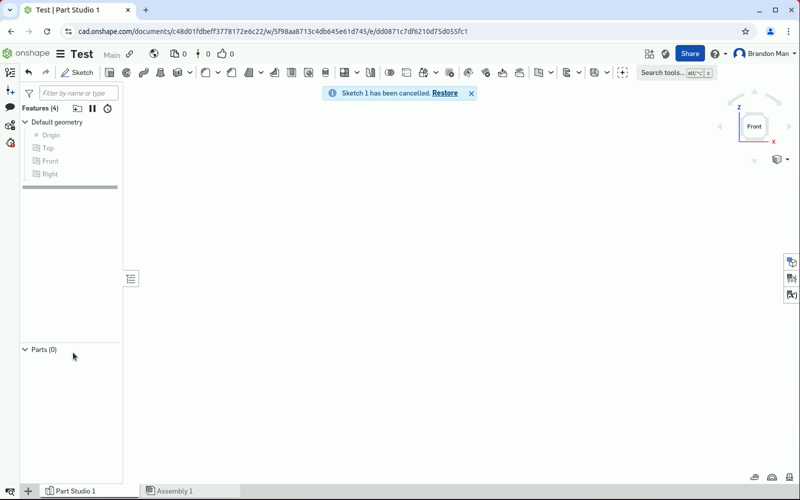
key(space)
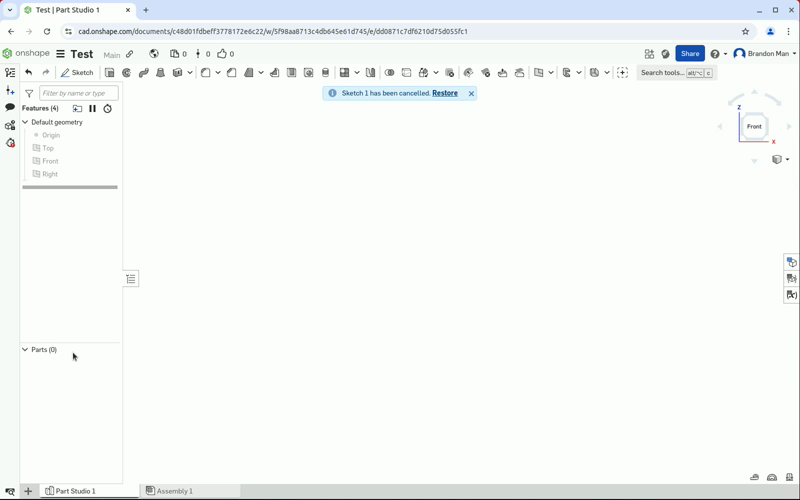
key_down(shift)
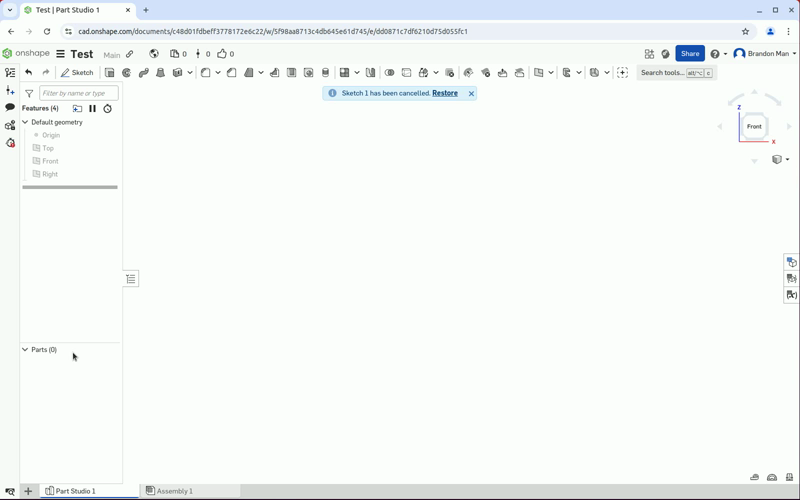
key(left)
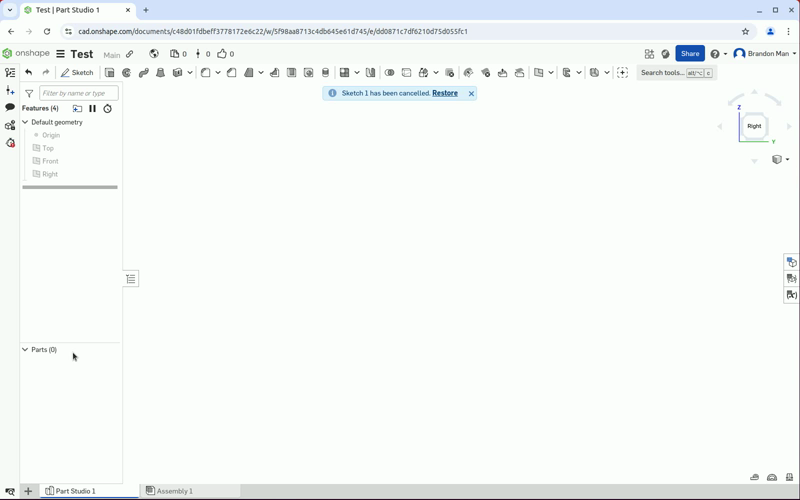
key_up(shift)
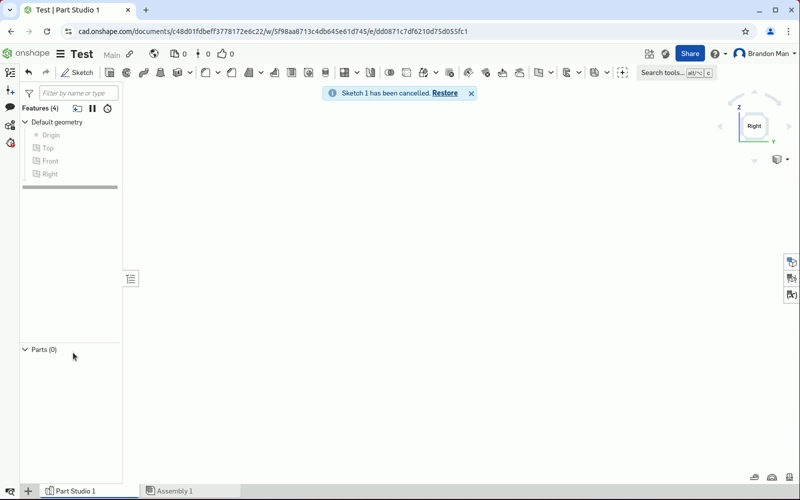
mouse_move(73, 352)
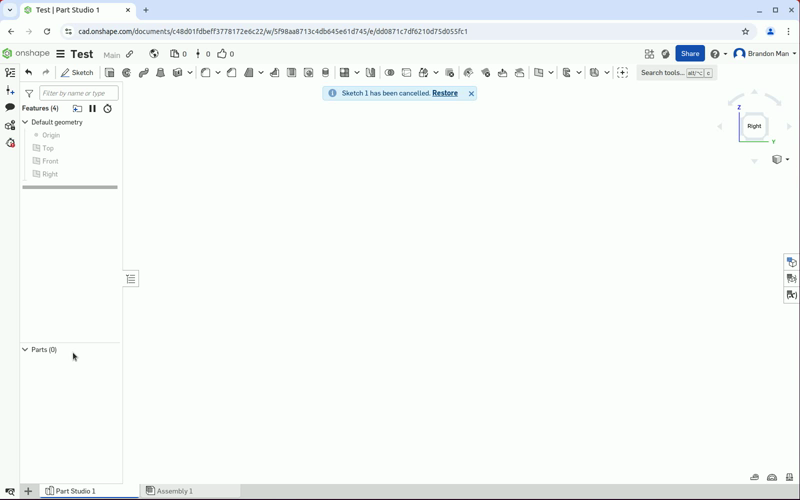
key(shift+y)
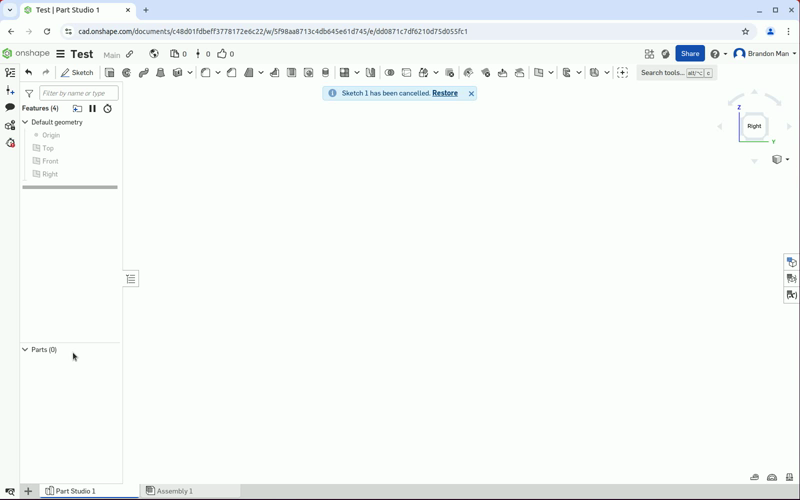
key(shift+s)
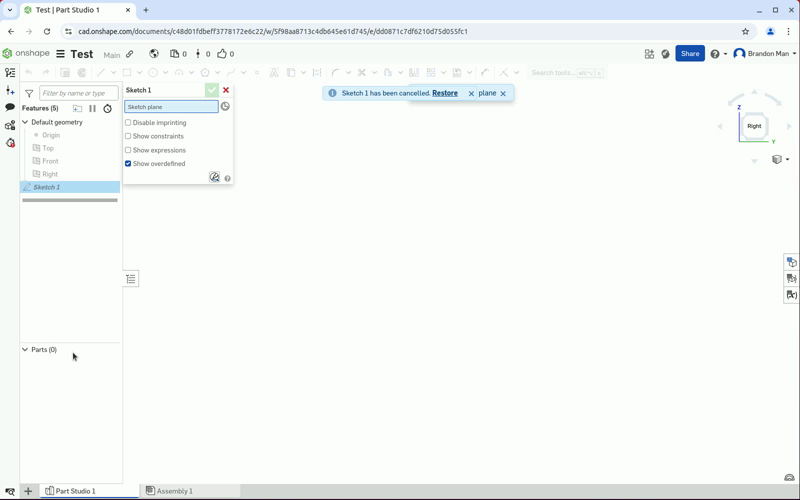
mouse_move(73, 176)
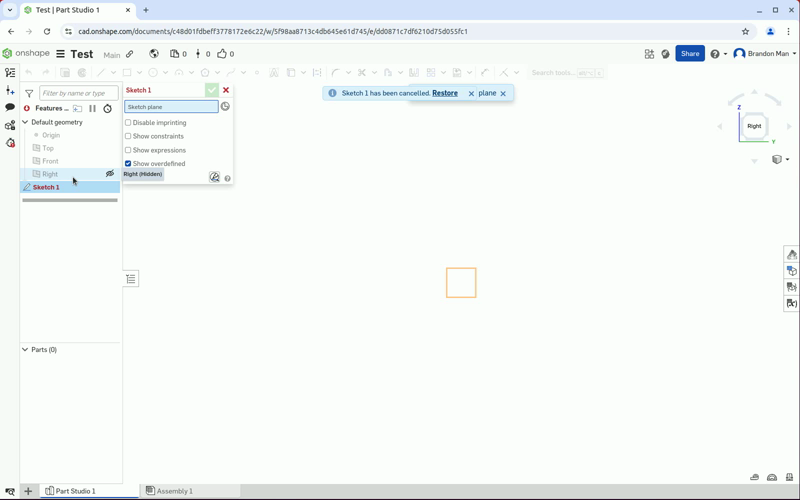
click(73, 176)
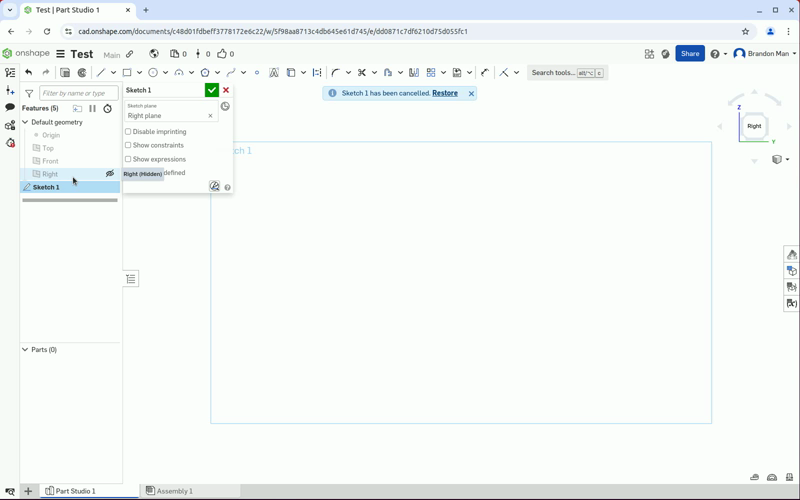
mouse_move(73, 352)
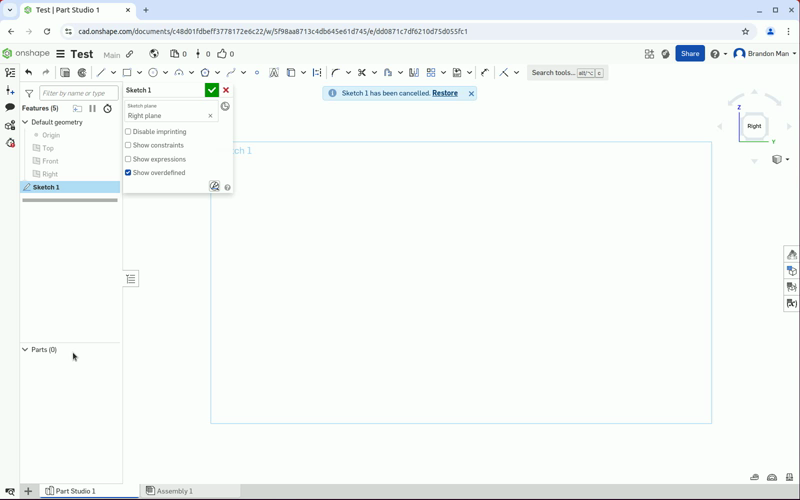
key(y)
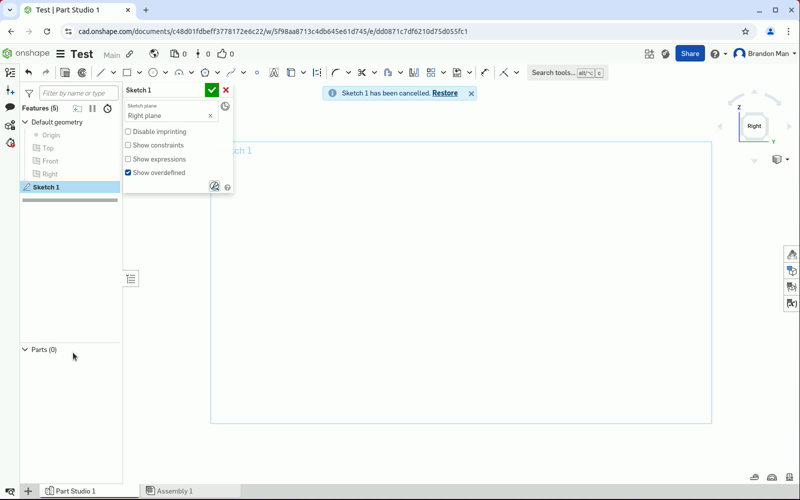
key(l)
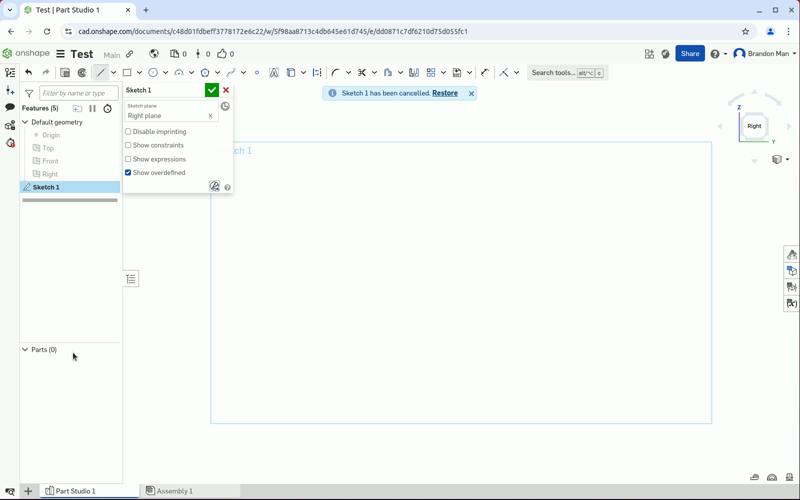
key_down(shift)
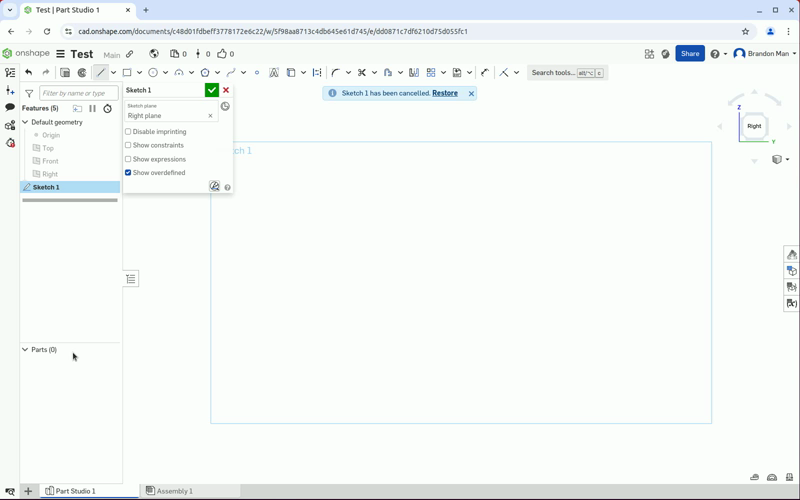
mouse_move(397, 395)
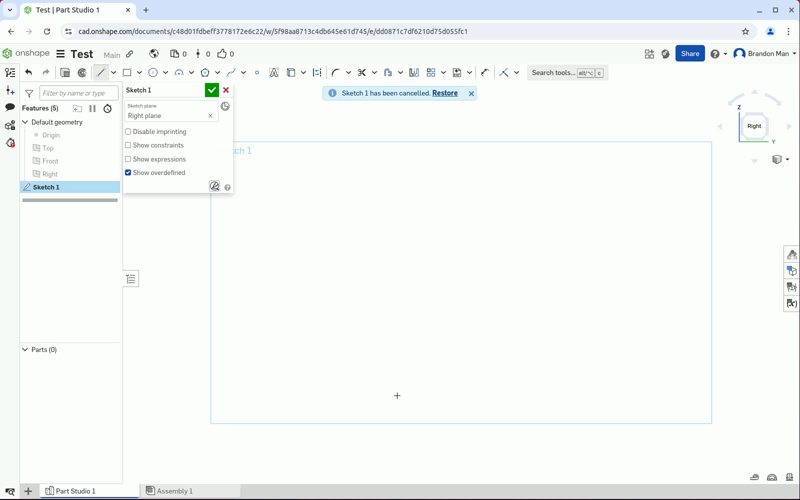
click(397, 395)
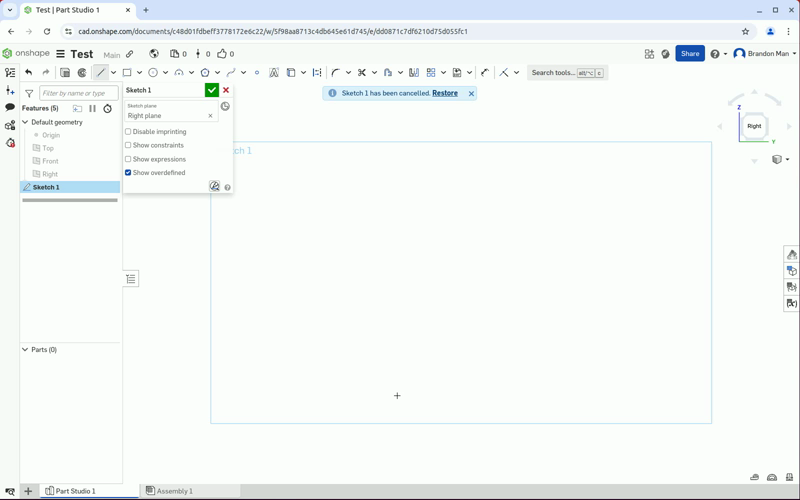
key_up(shift)
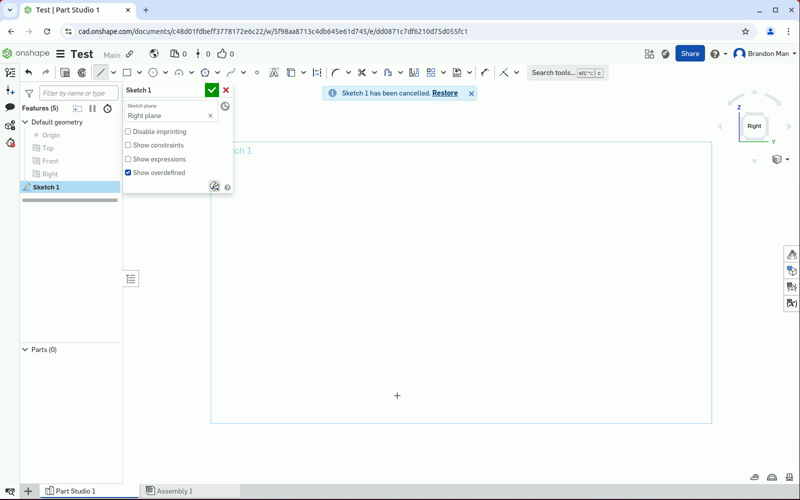
key_down(shift)
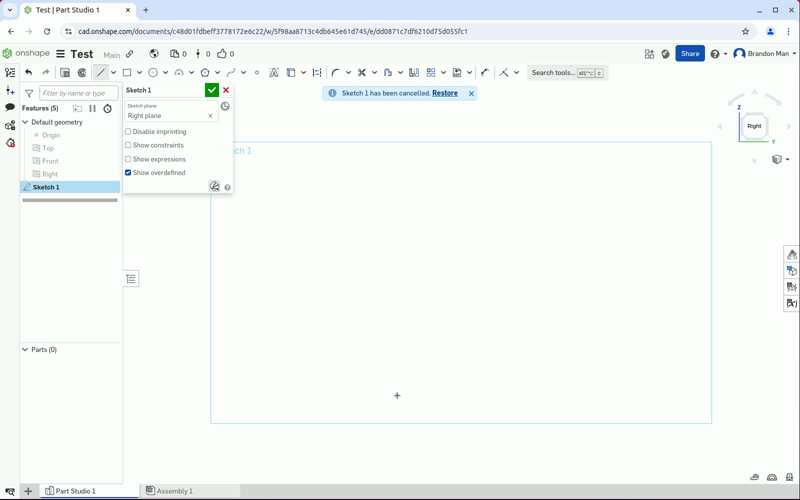
mouse_move(427, 395)
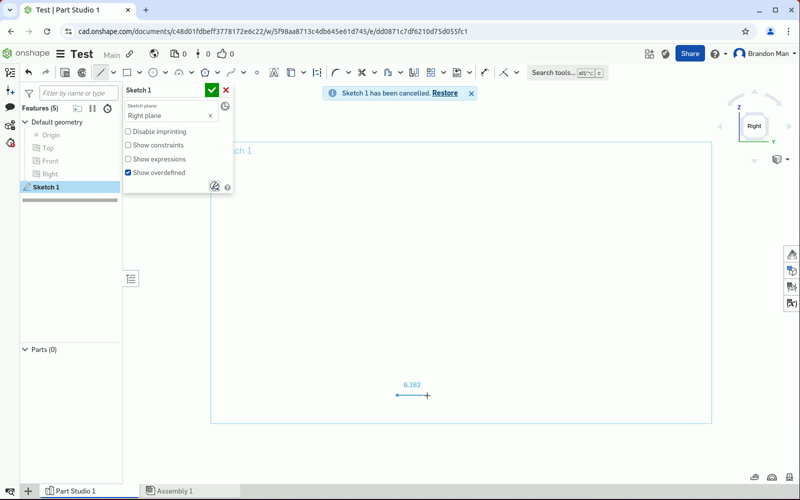
mouse_move(443, 389)
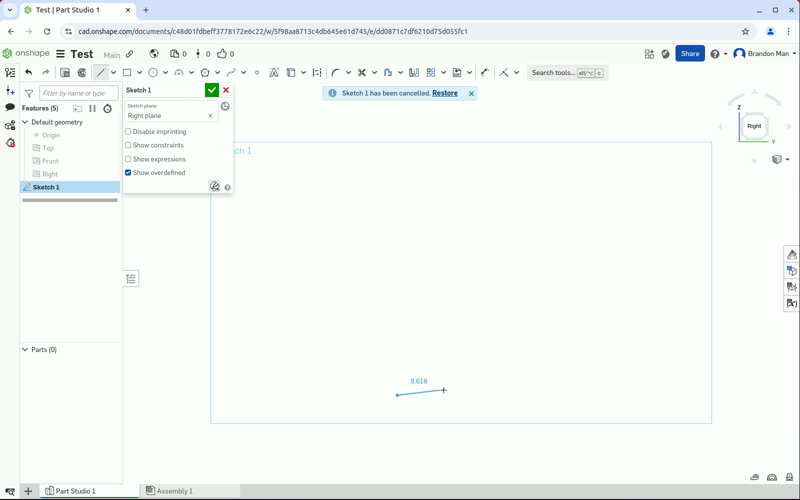
click(443, 389)
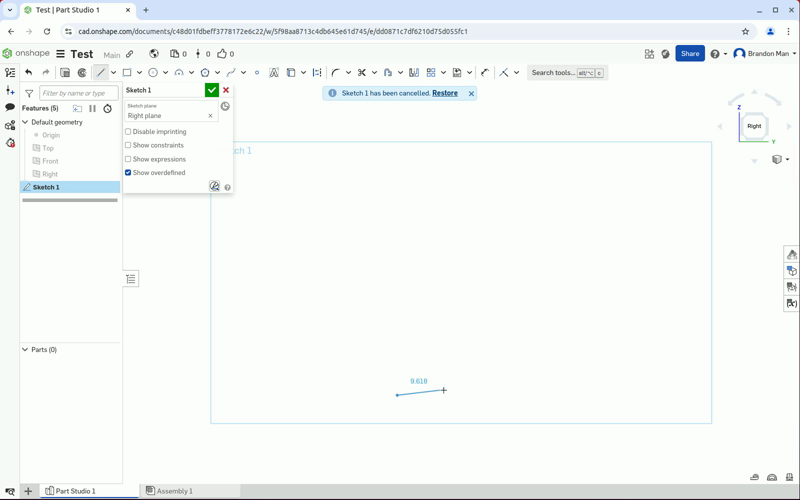
key_up(shift)
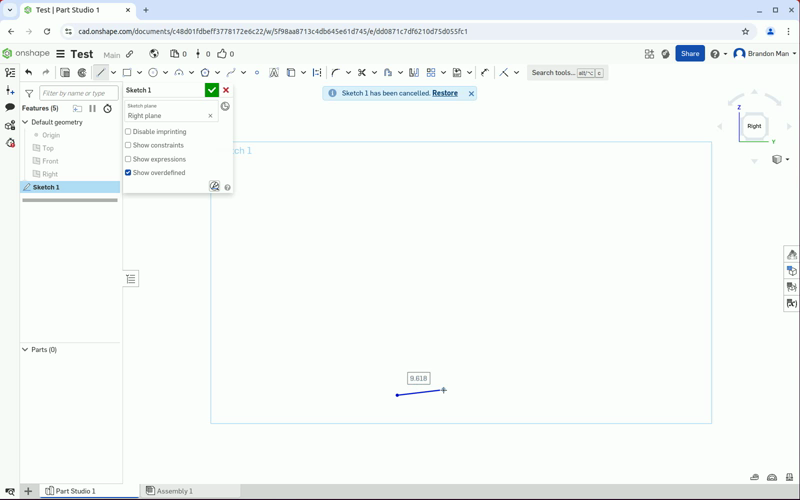
key_down(shift)
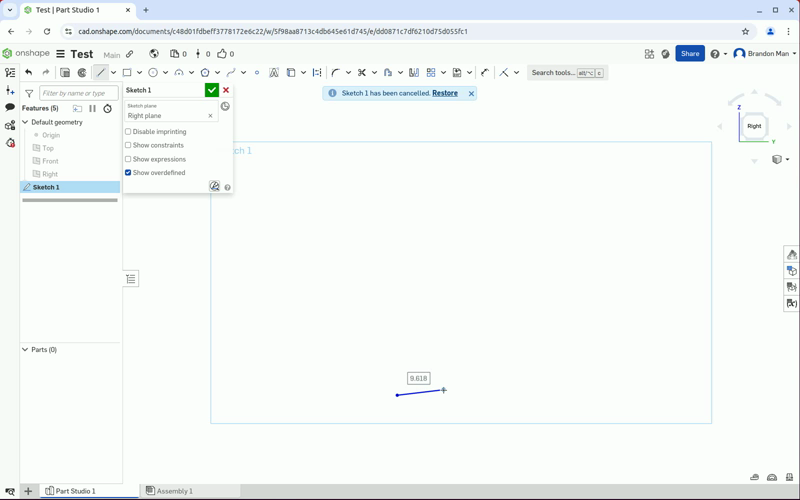
mouse_move(443, 258)
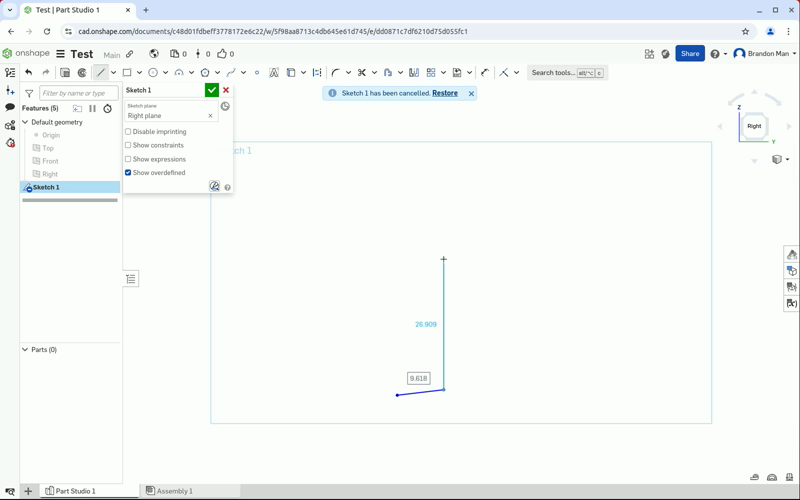
click(443, 258)
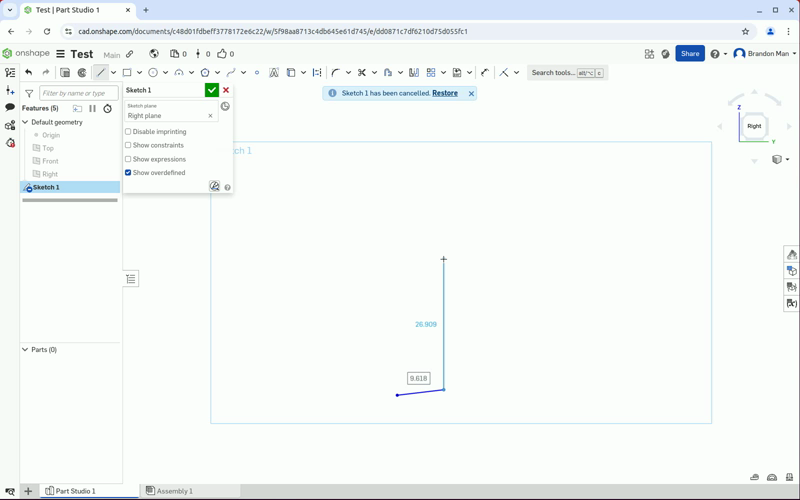
key_up(shift)
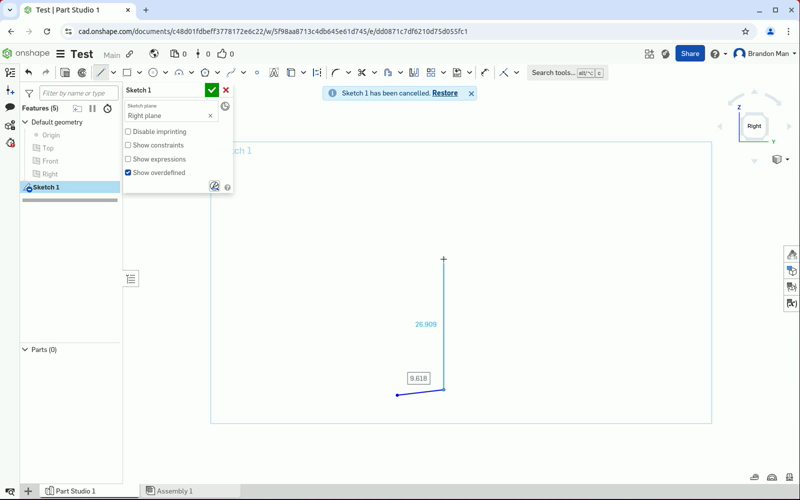
key_down(shift)
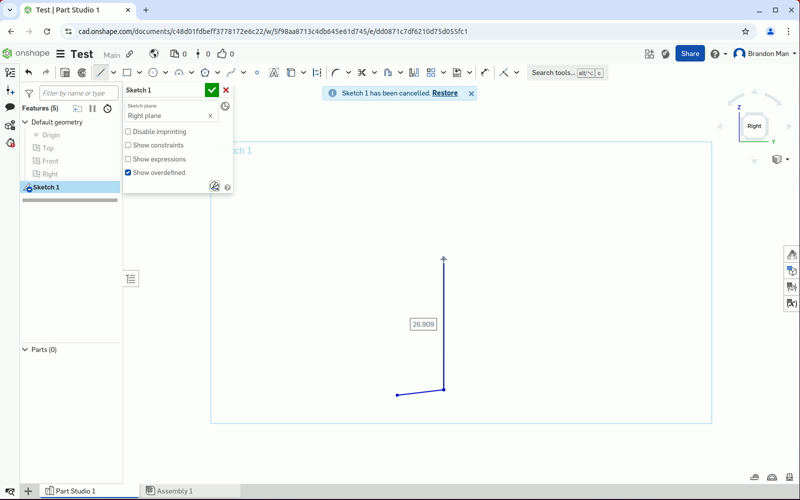
mouse_move(473, 258)
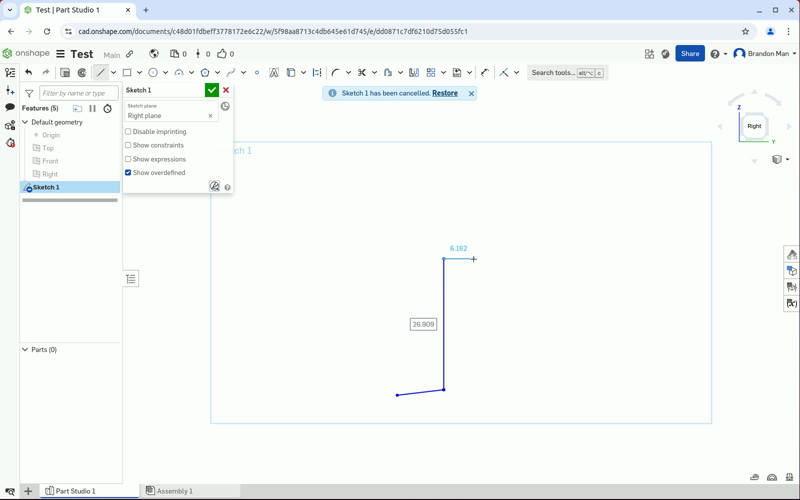
mouse_move(429, 258)
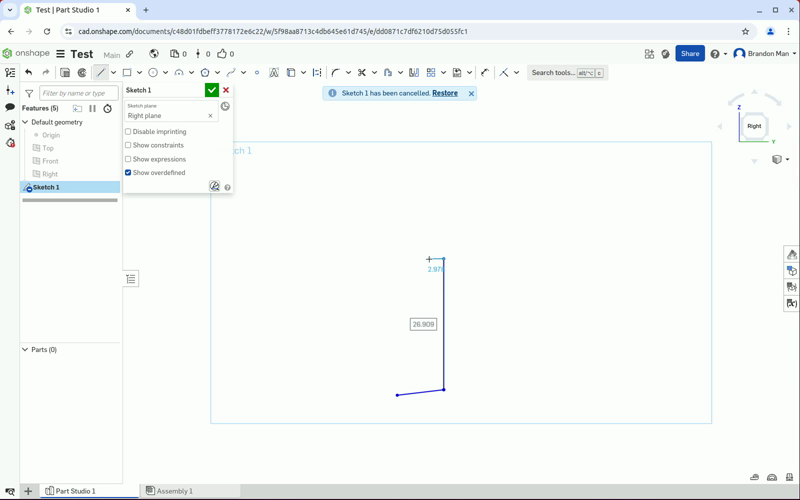
click(429, 258)
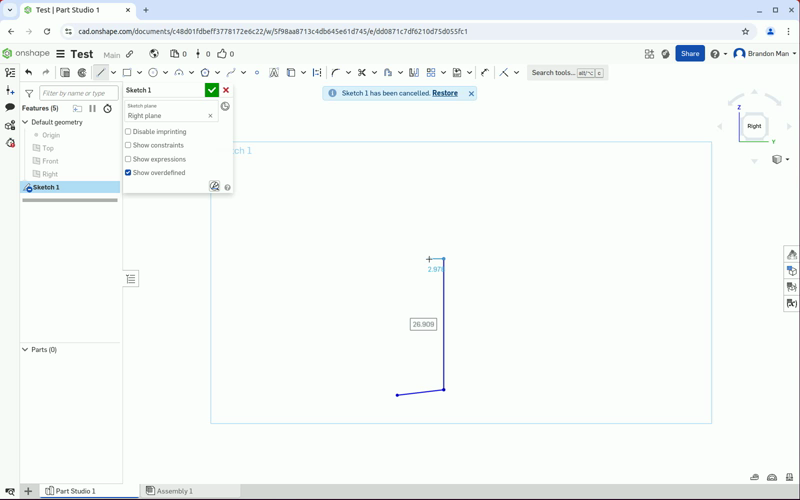
key_up(shift)
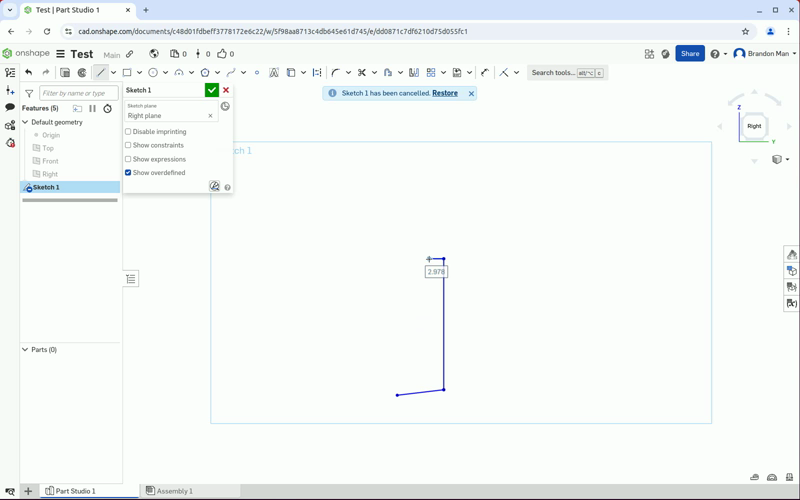
key_down(shift)
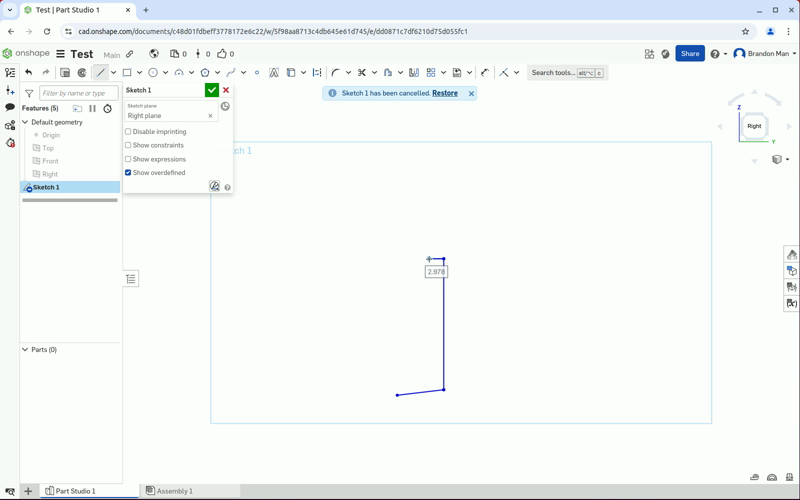
mouse_move(429, 356)
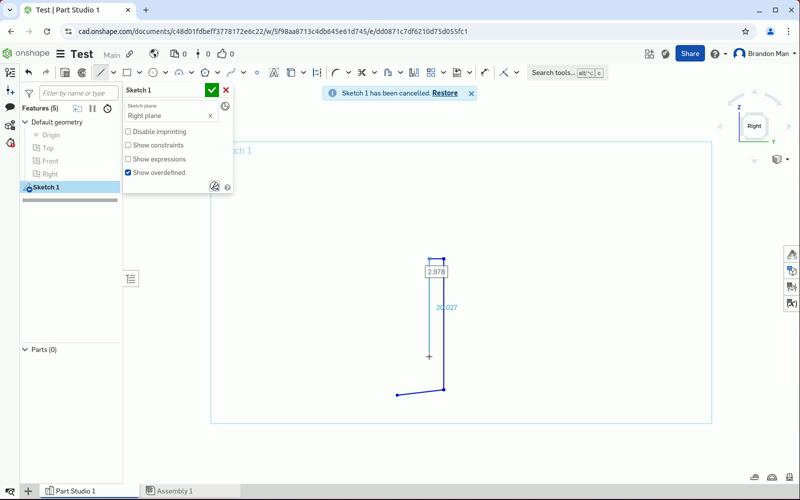
click(429, 356)
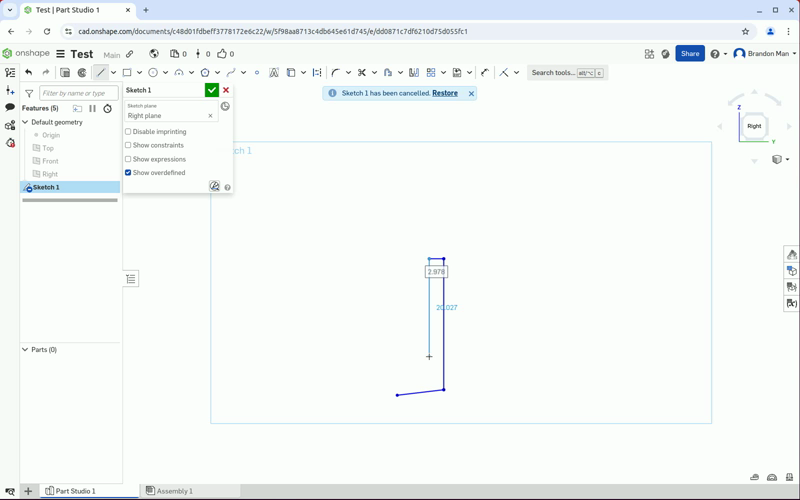
key_up(shift)
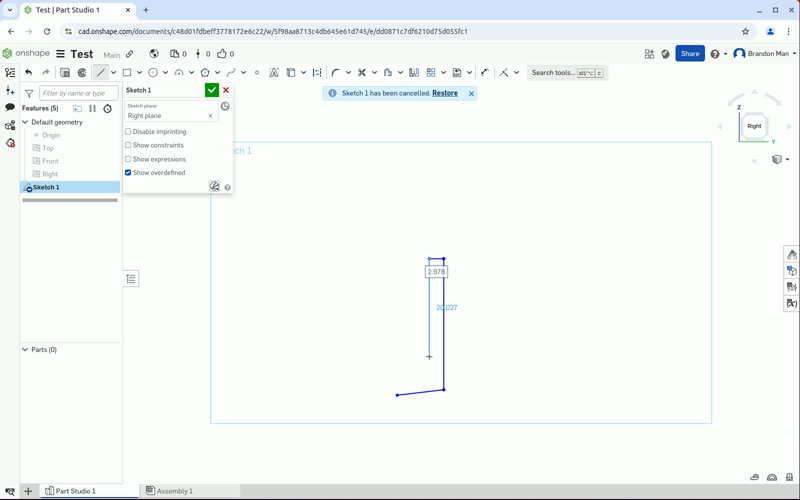
key(esc)
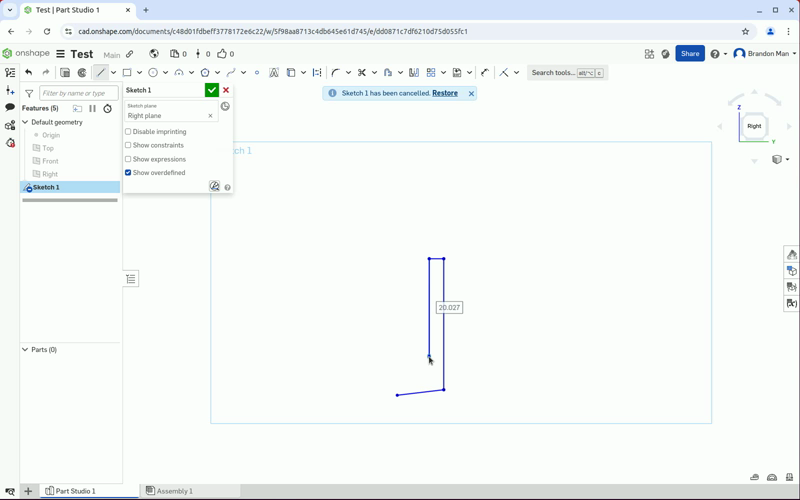
key(a)
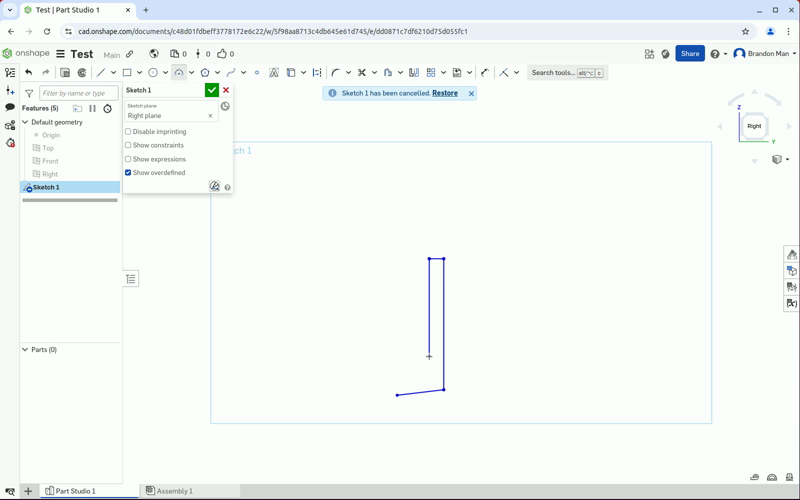
mouse_move(429, 356)
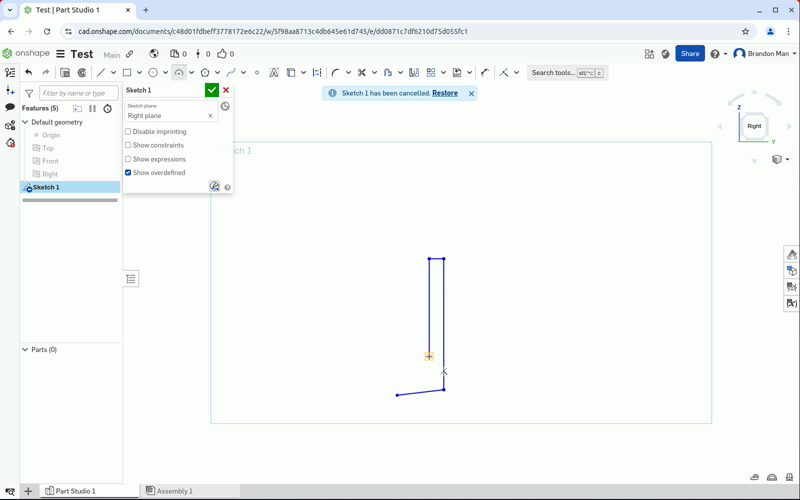
click(429, 356)
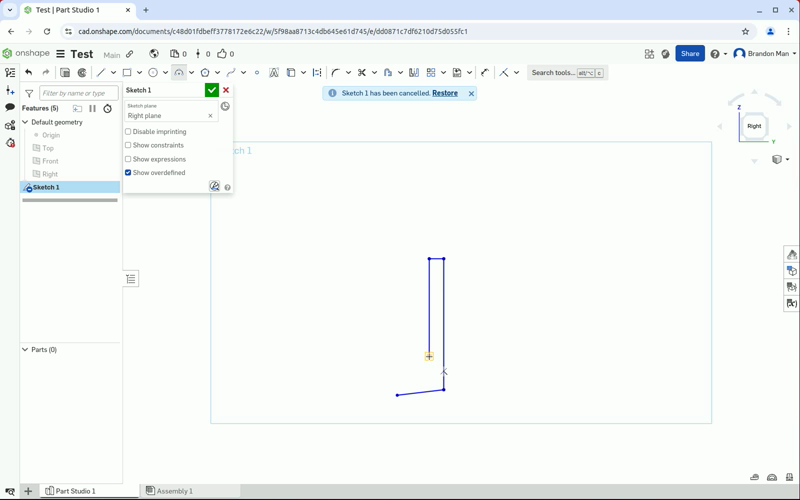
key_down(shift)
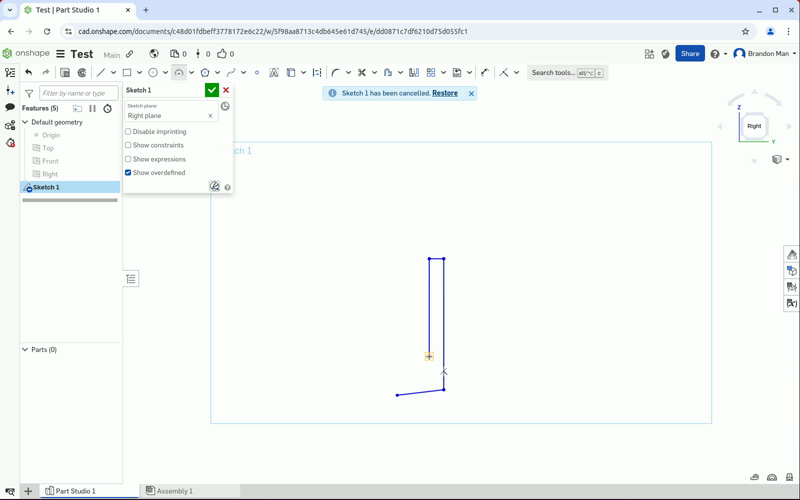
mouse_move(406, 379)
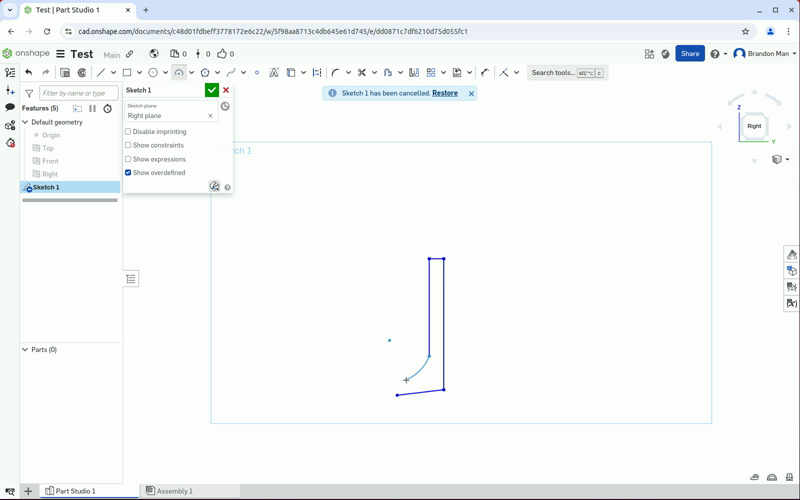
click(406, 379)
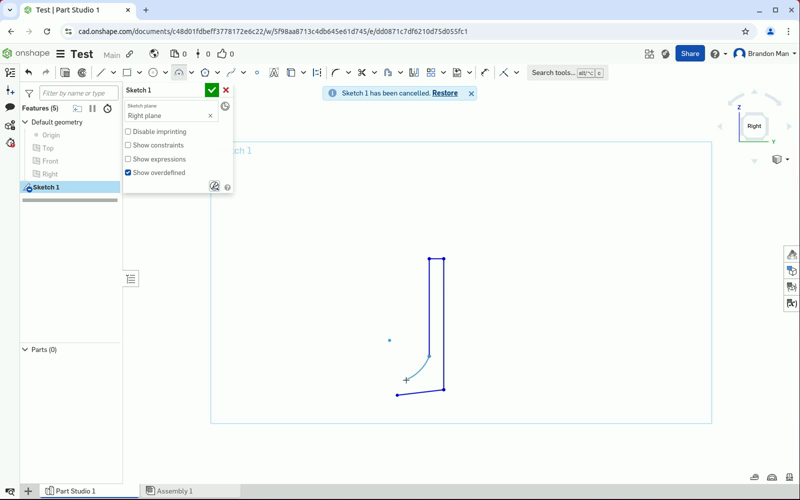
mouse_move(420, 370)
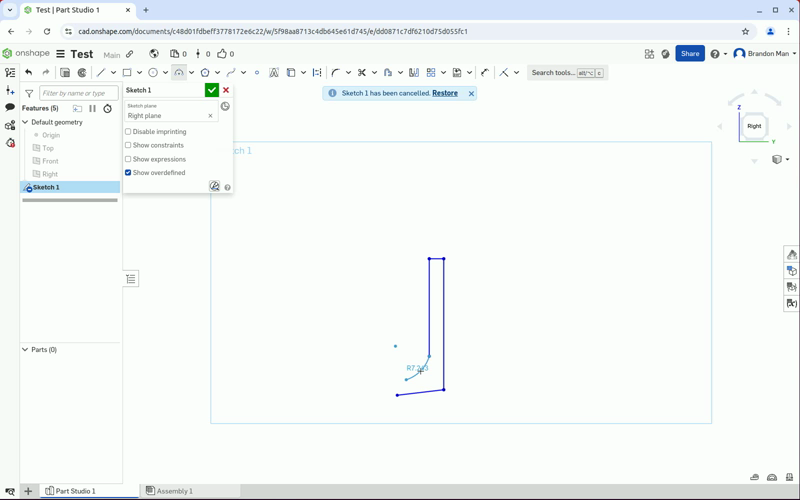
click(420, 370)
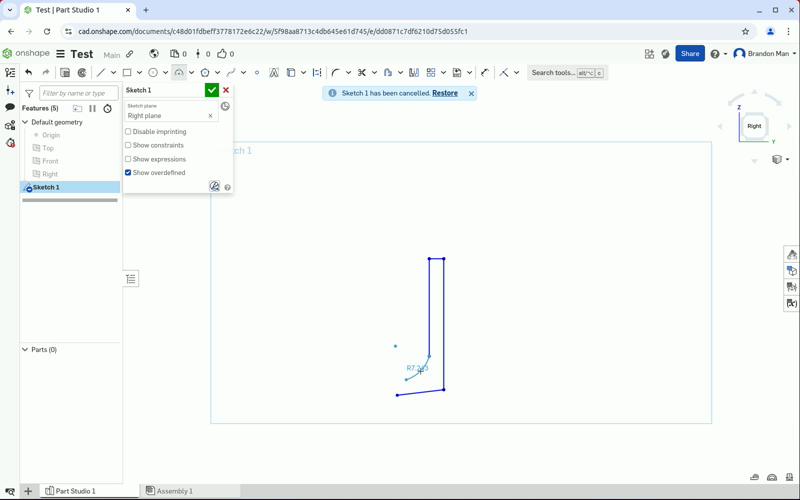
key_up(shift)
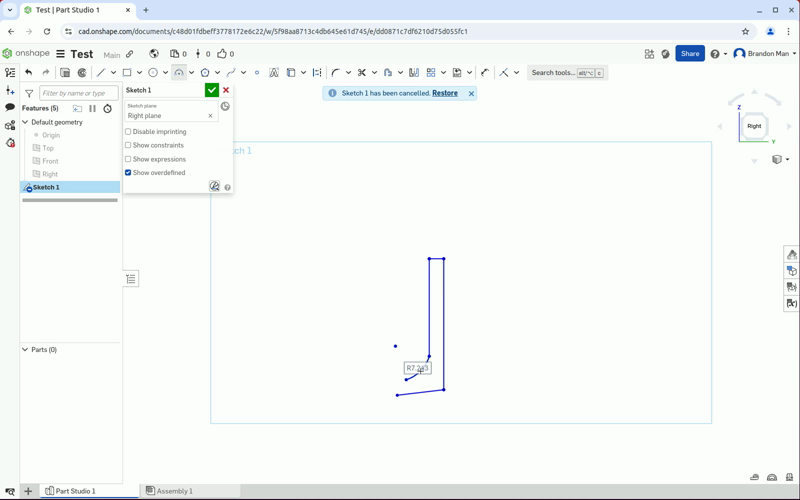
key(esc)
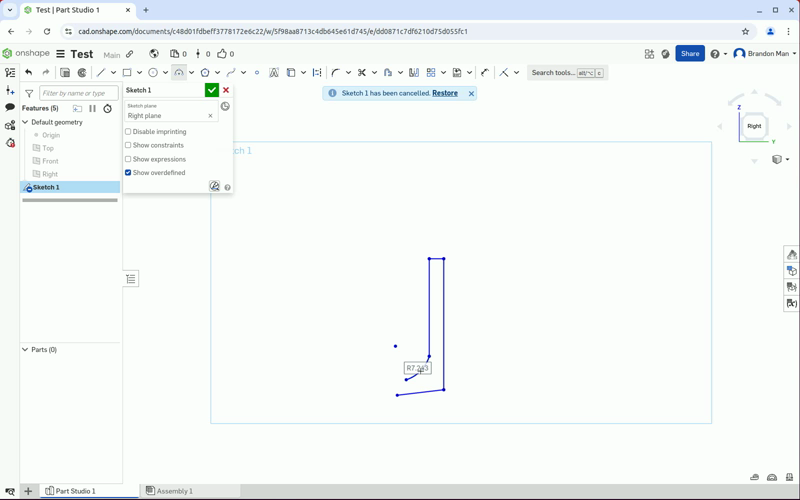
key(l)
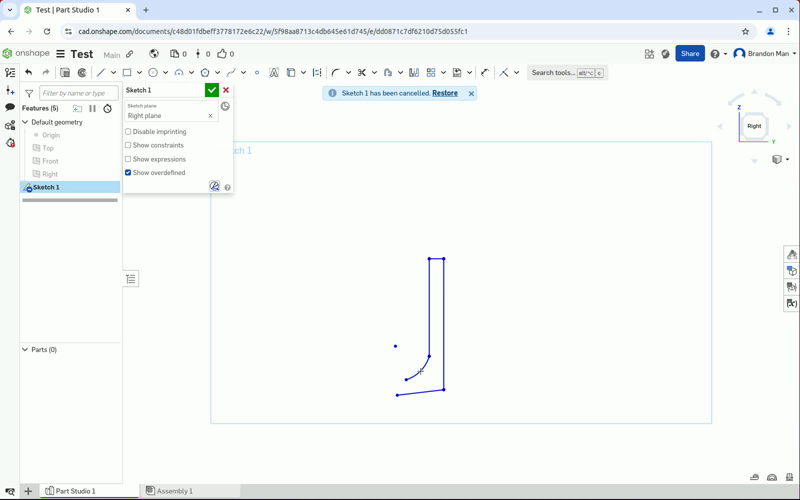
mouse_move(406, 379)
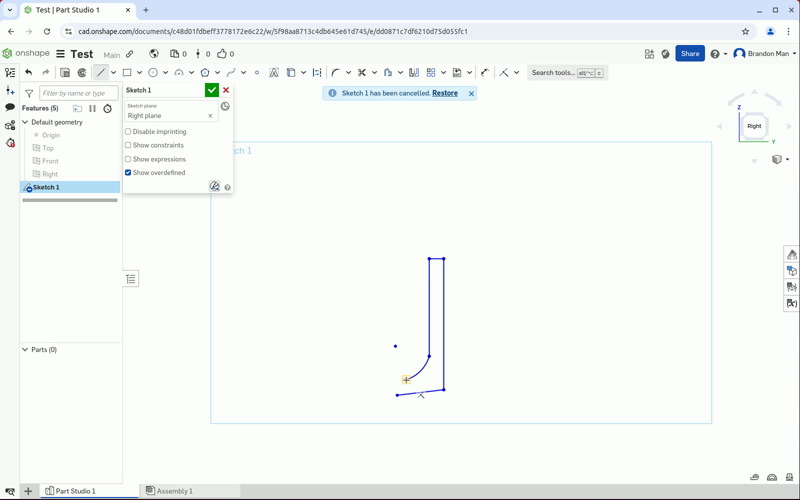
click(406, 379)
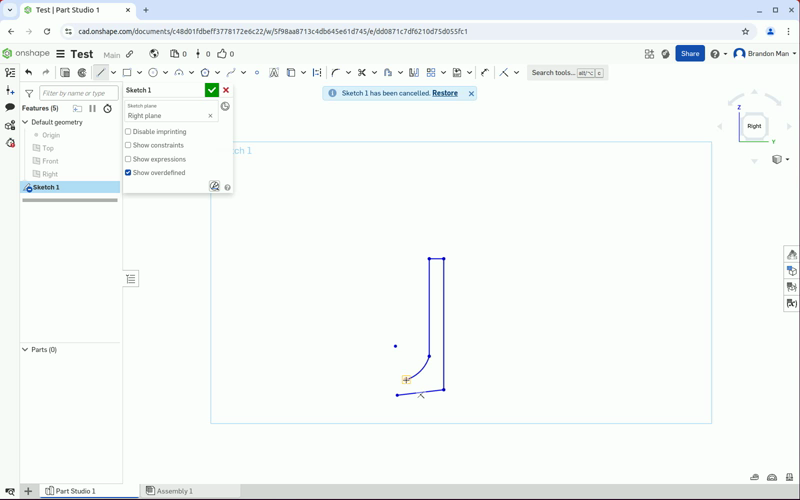
mouse_move(436, 379)
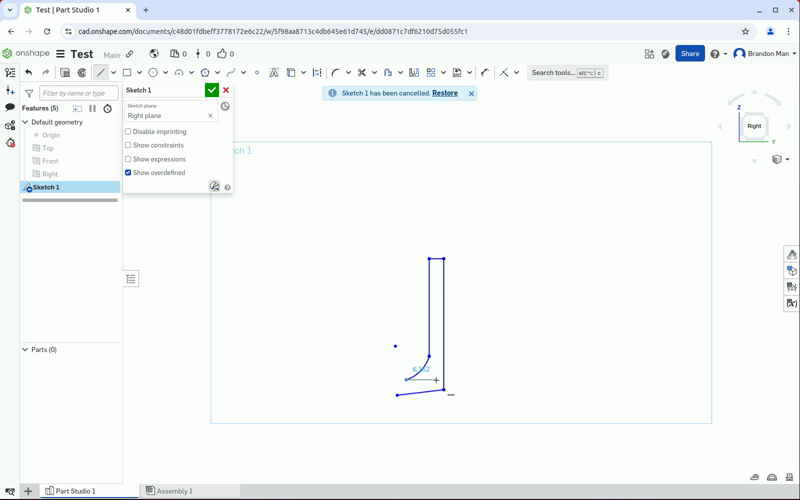
key_down(shift)
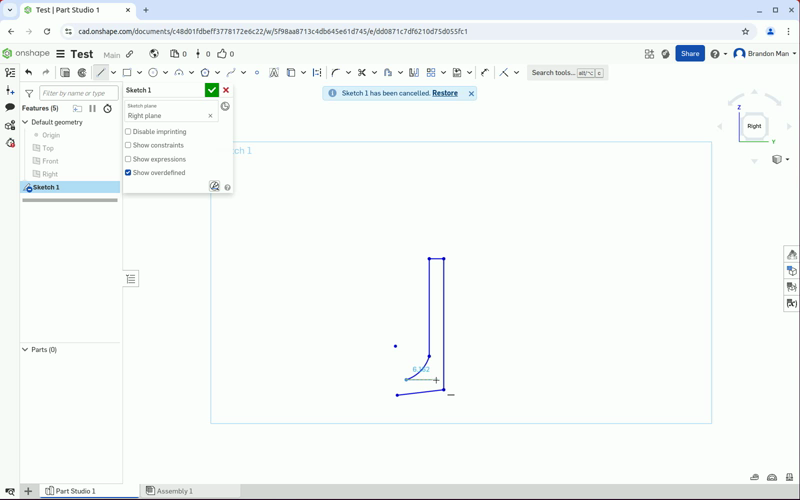
mouse_move(397, 395)
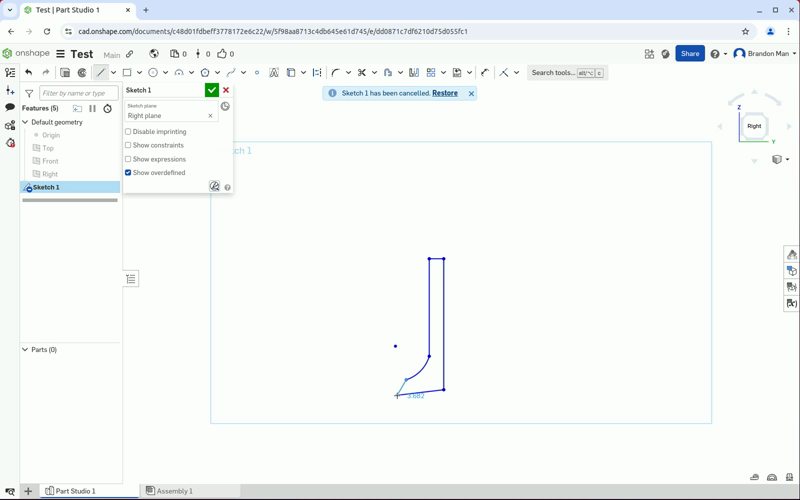
key_up(shift)
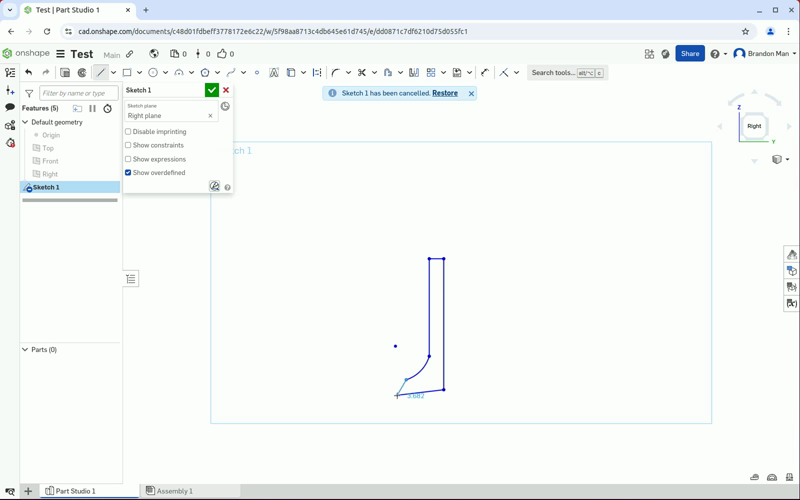
click(397, 395)
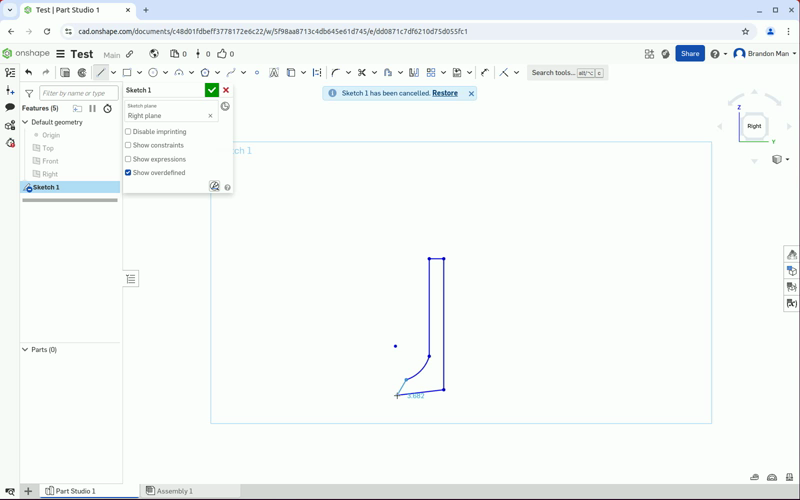
key(esc)
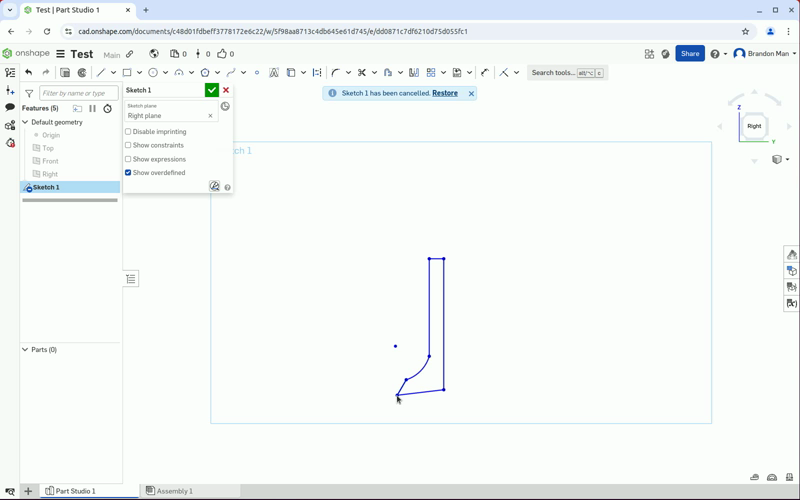
key(c)
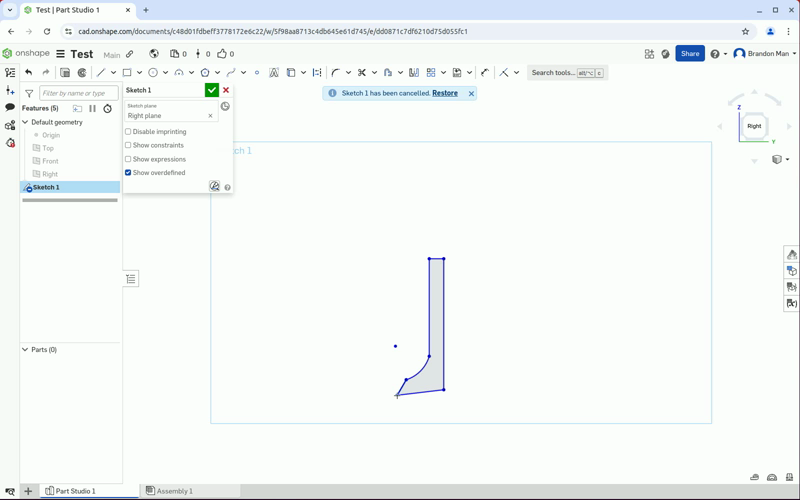
key_down(shift)
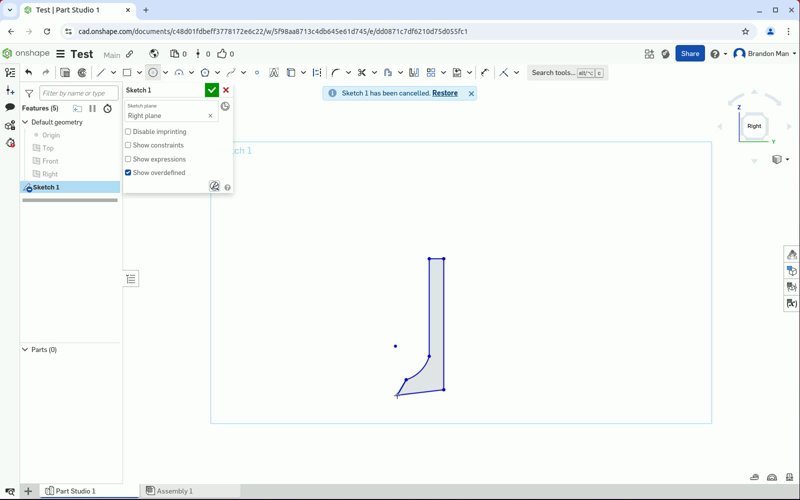
mouse_move(410, 386)
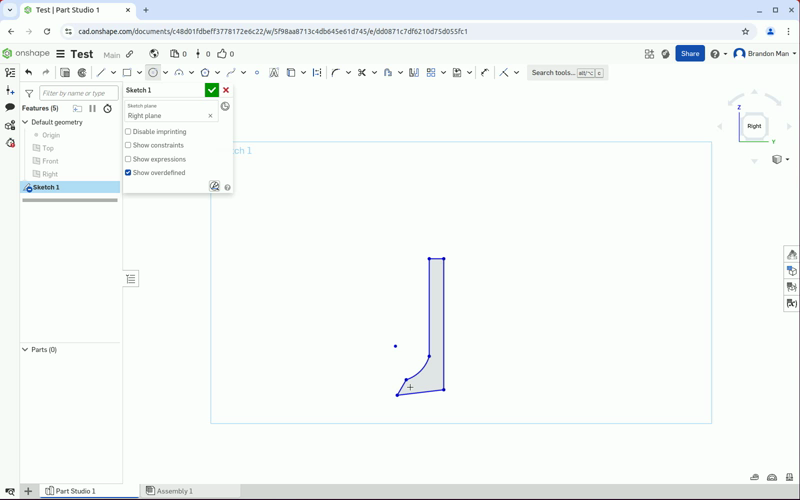
click(410, 386)
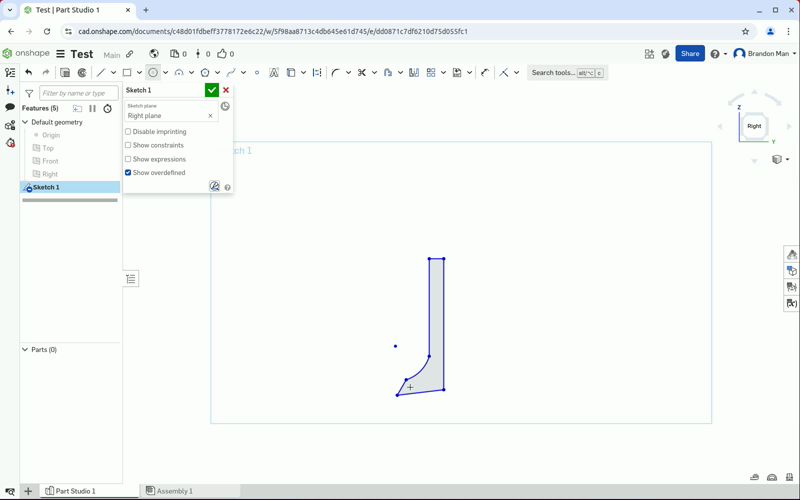
key_up(shift)
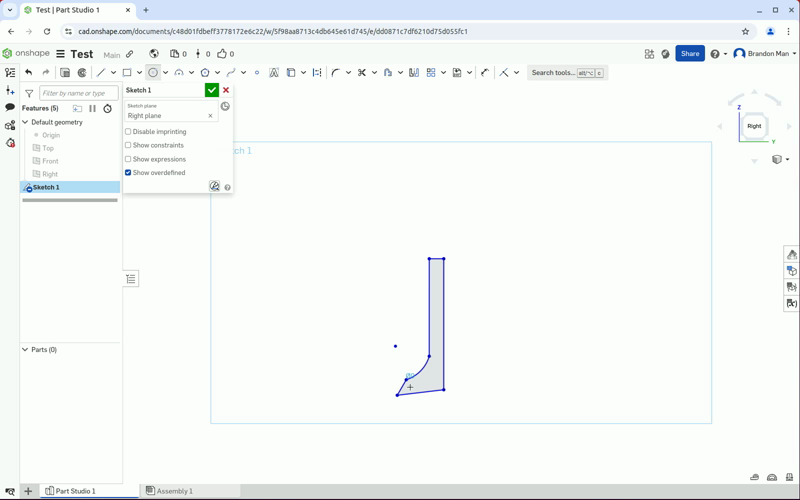
mouse_move(413, 386)
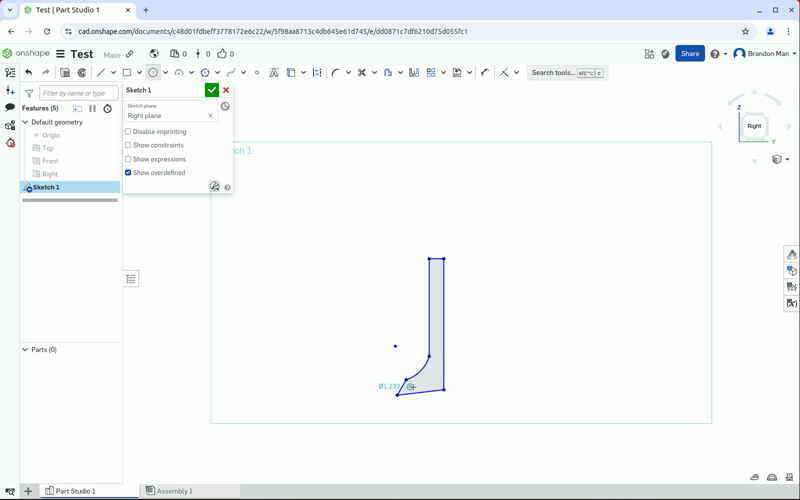
click(413, 386)
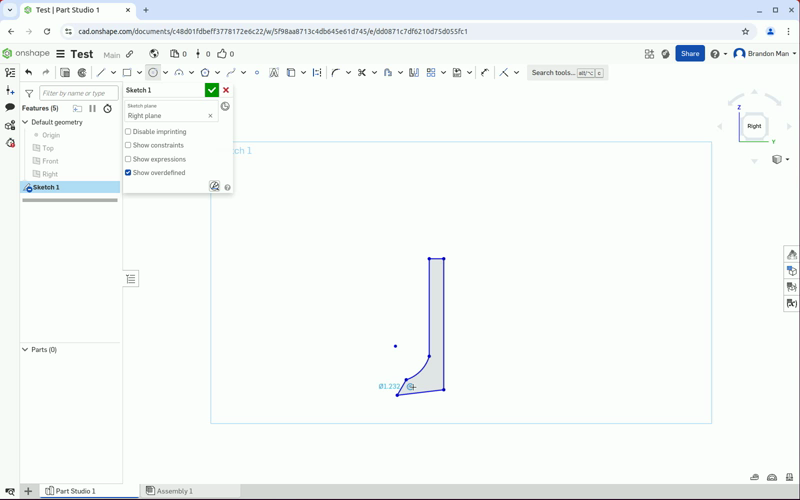
key(esc)
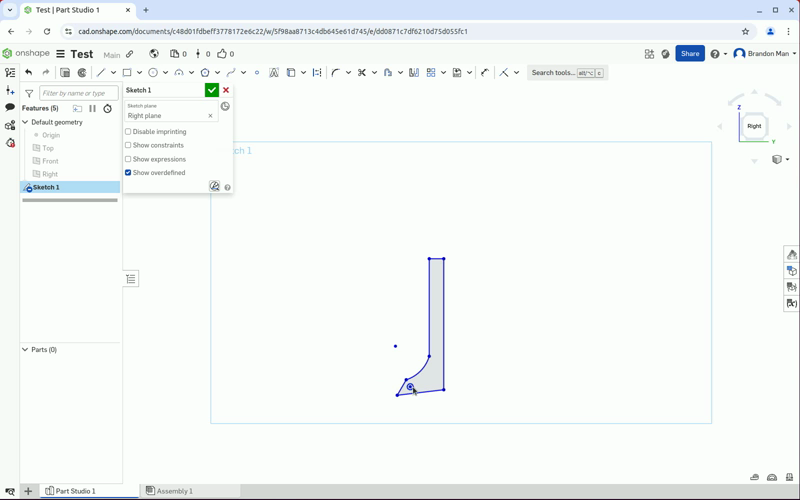
mouse_move(434, 343)
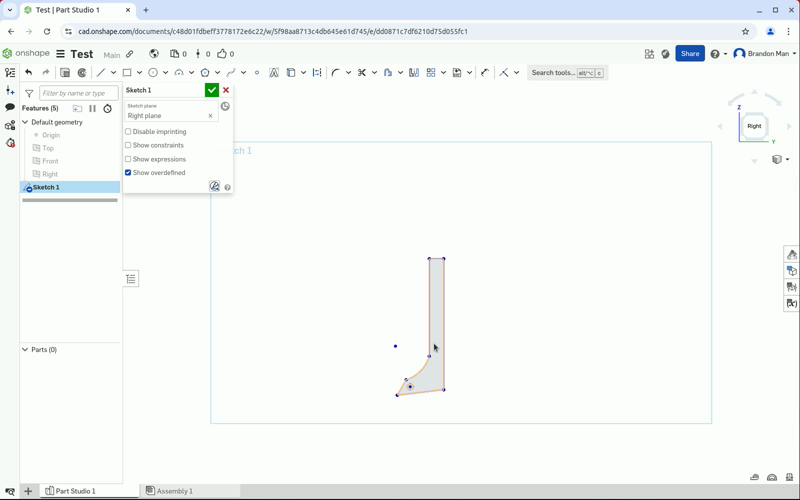
click(434, 343)
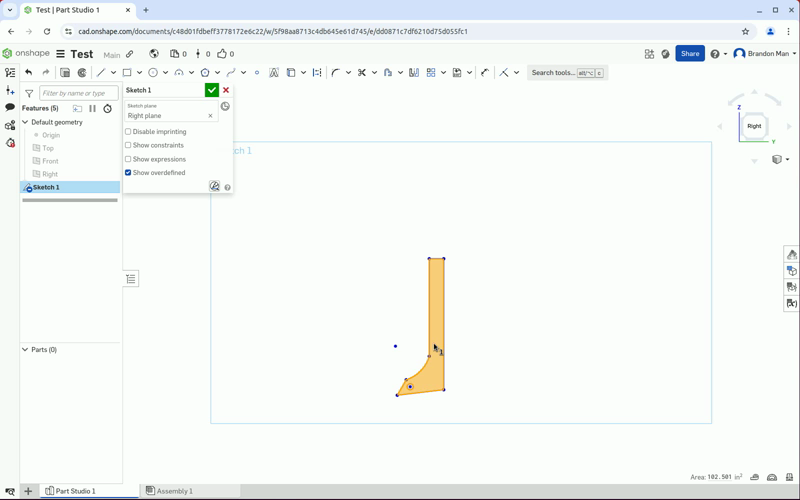
mouse_move(73, 352)
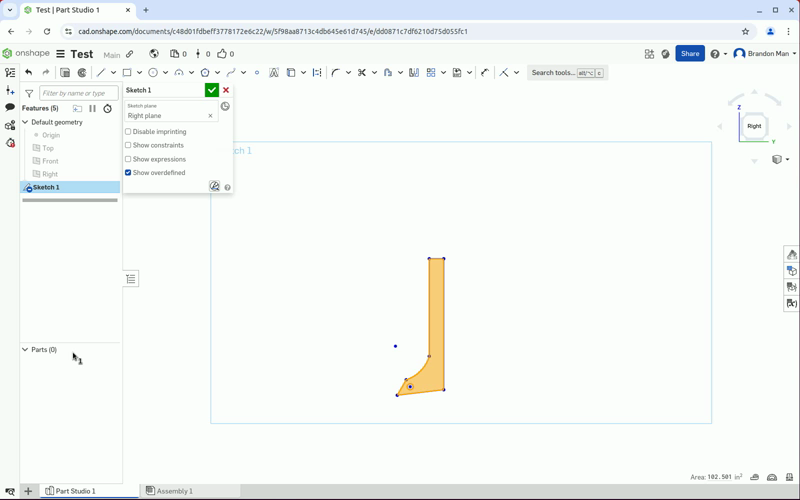
key(shift+y)
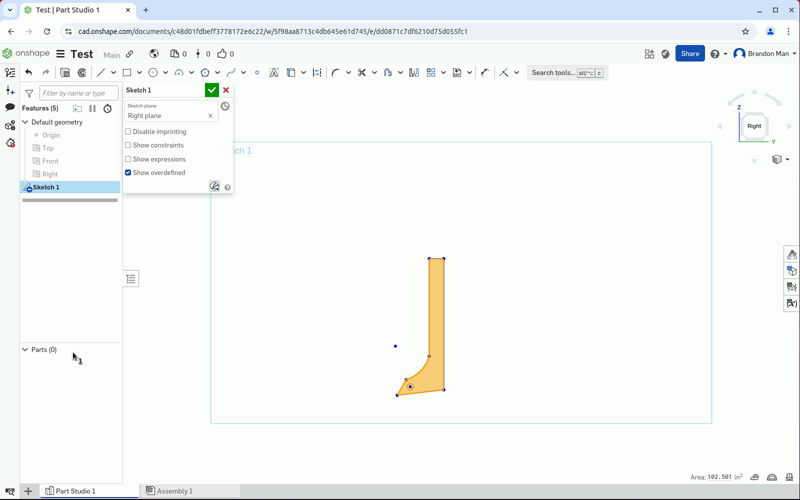
key(shift+e)
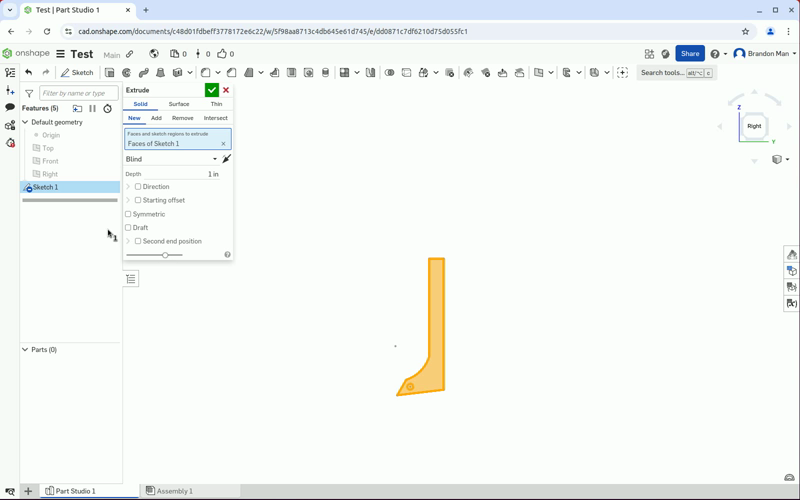
mouse_move(143, 106)
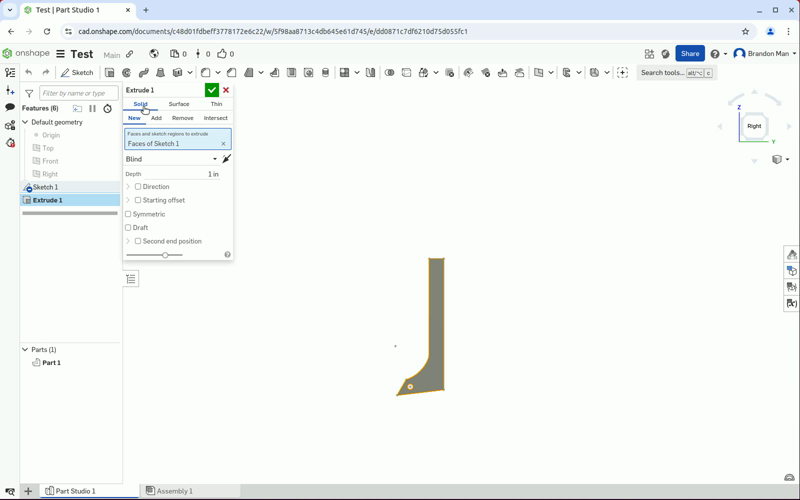
click(143, 106)
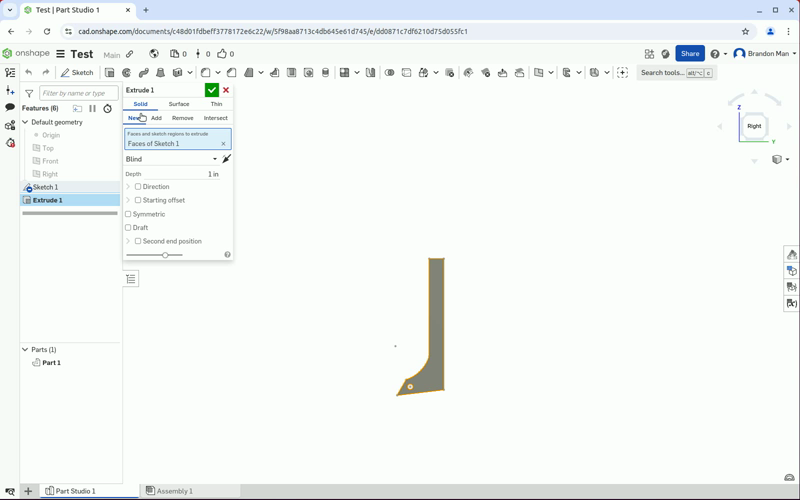
mouse_move(137, 120)
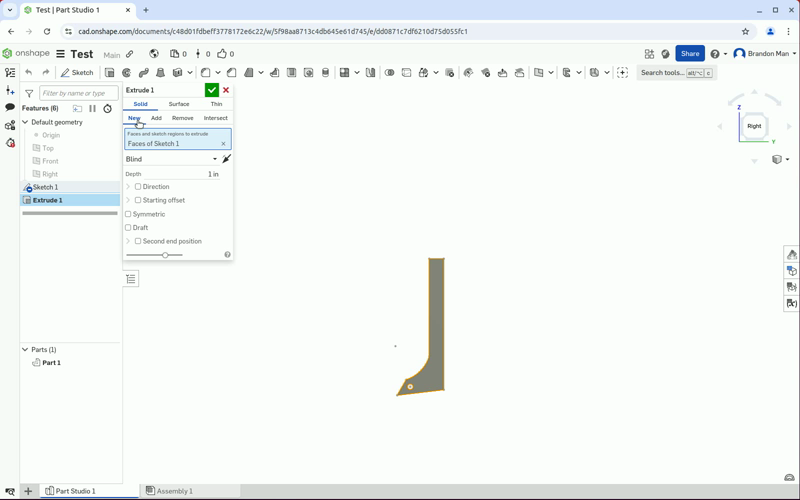
click(137, 120)
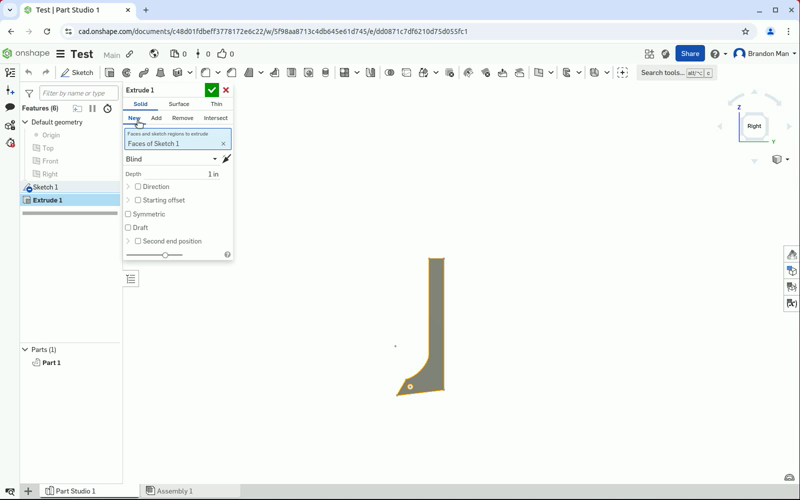
key(tab, 4)
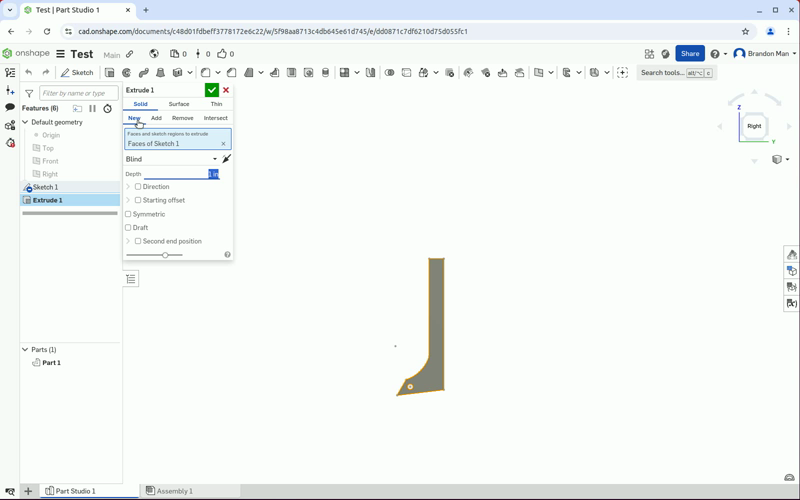
text(-6.981)
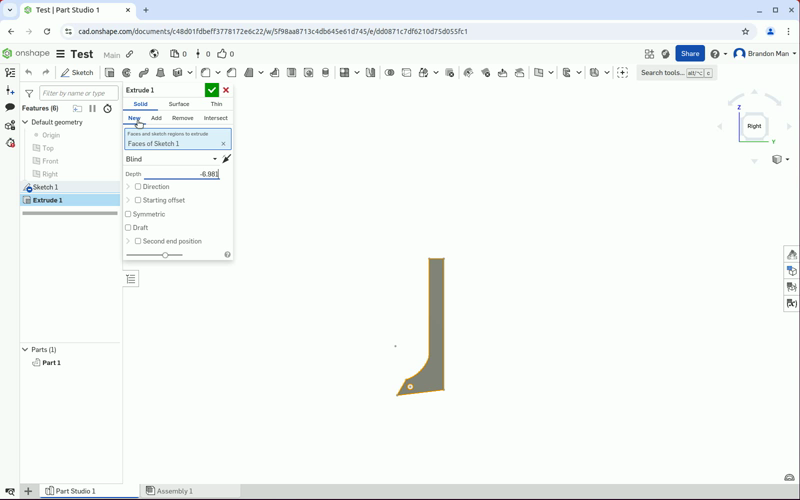
key(enter)
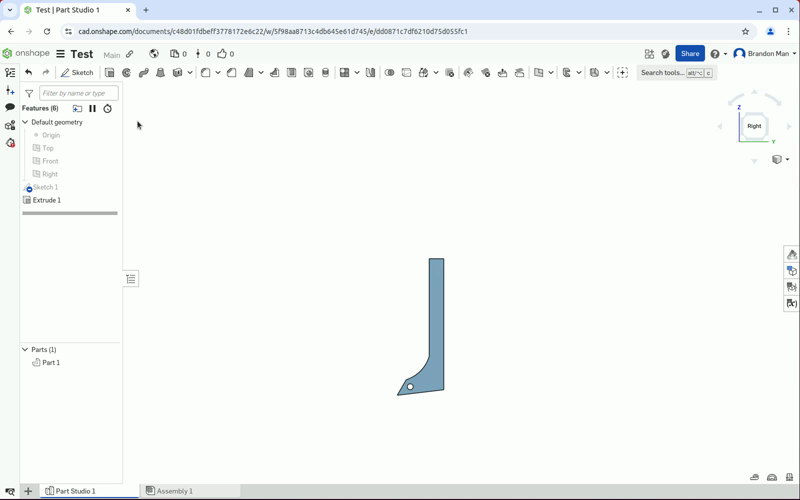
key(shift+h)
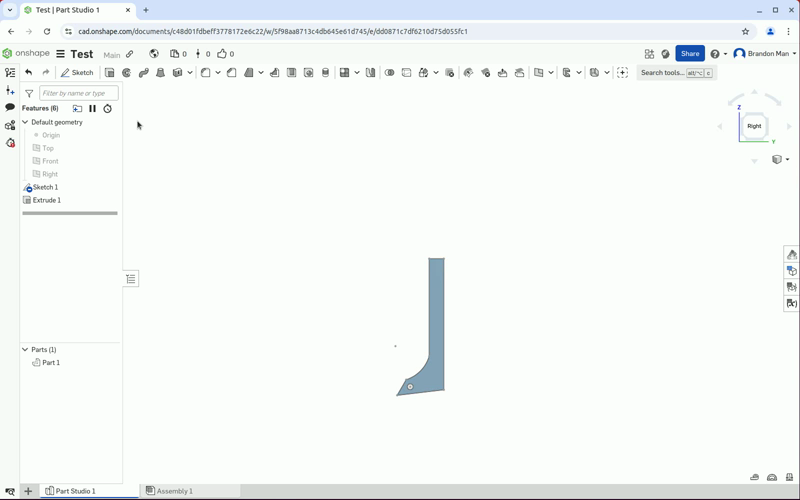
key(shift+h)
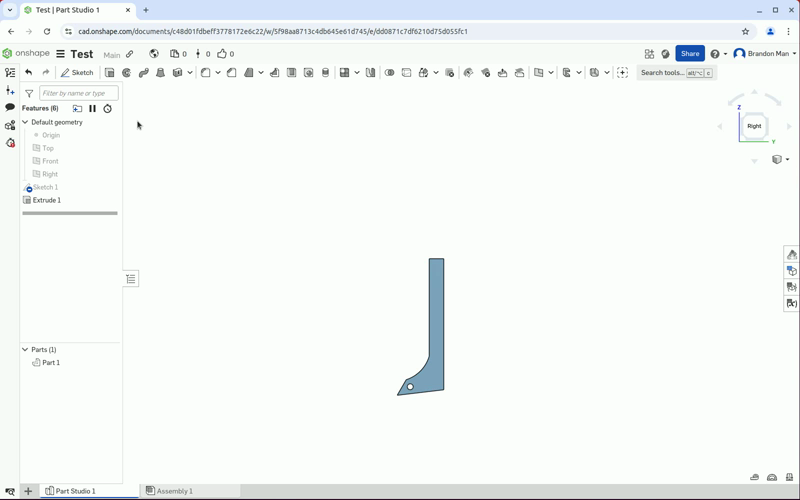
mouse_move(73, 189)
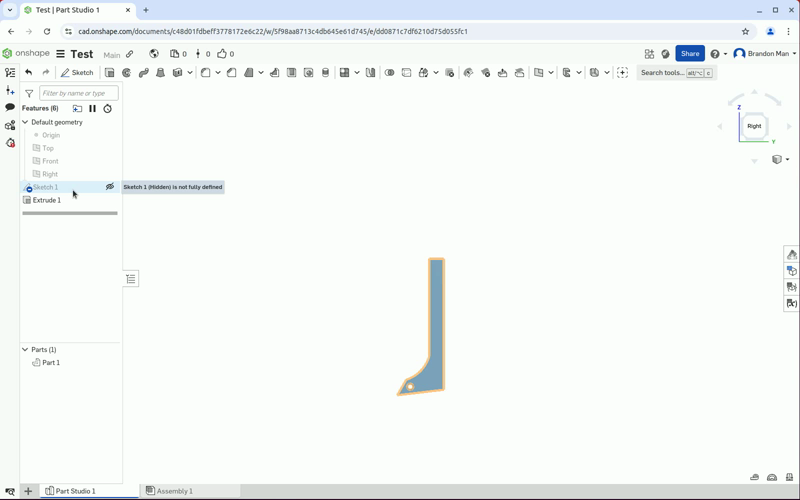
click(73, 189)
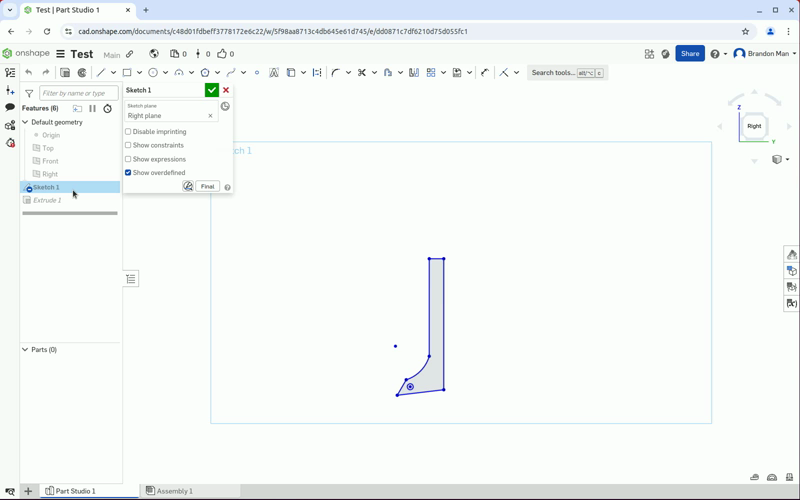
mouse_move(229, 92)
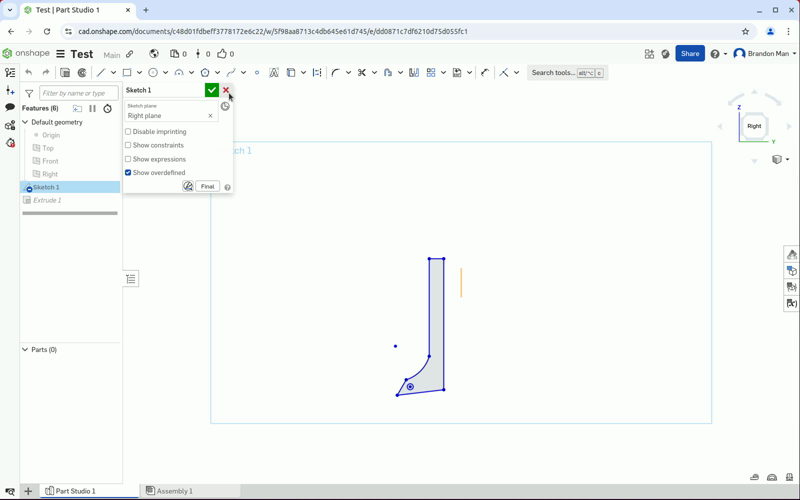
click(229, 92)
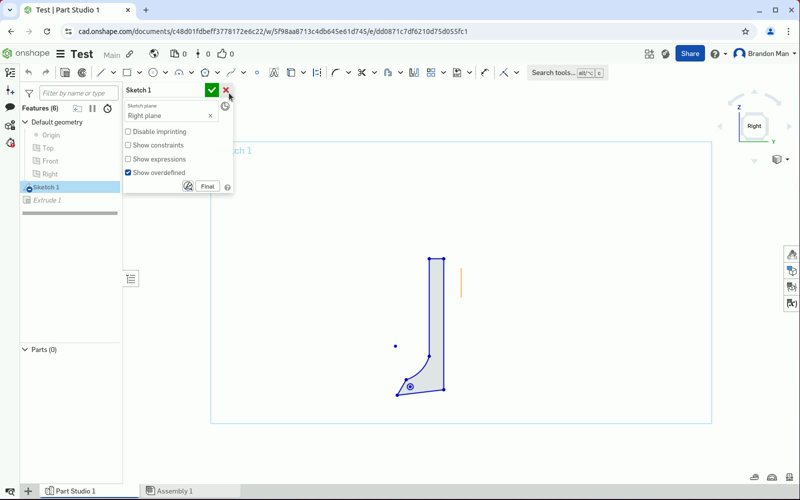
key(shift+s)
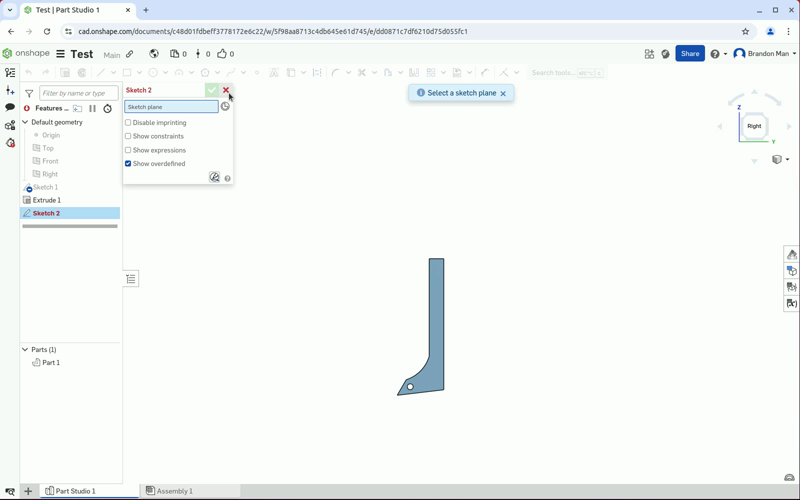
mouse_move(73, 176)
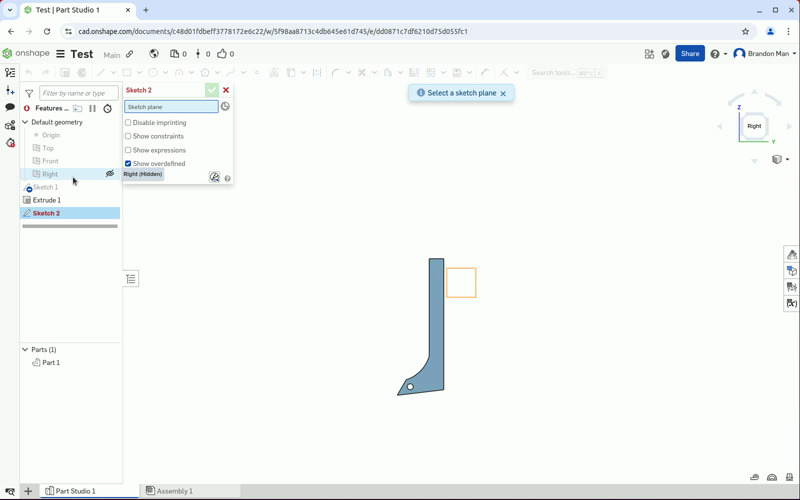
click(73, 176)
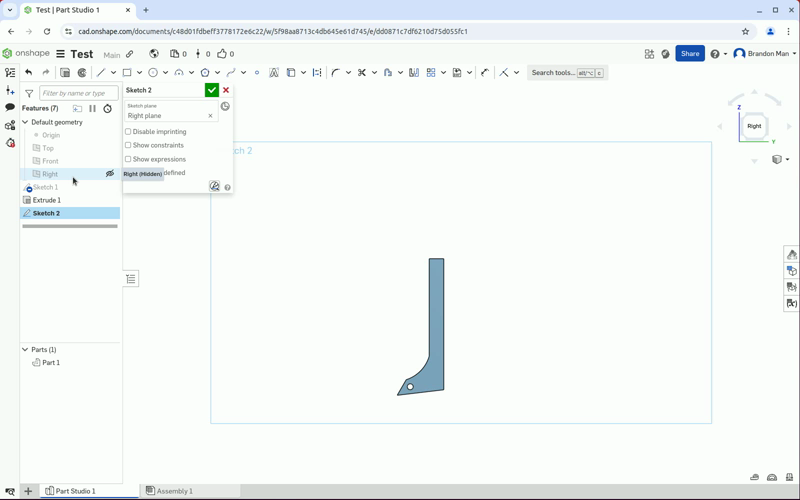
mouse_move(73, 352)
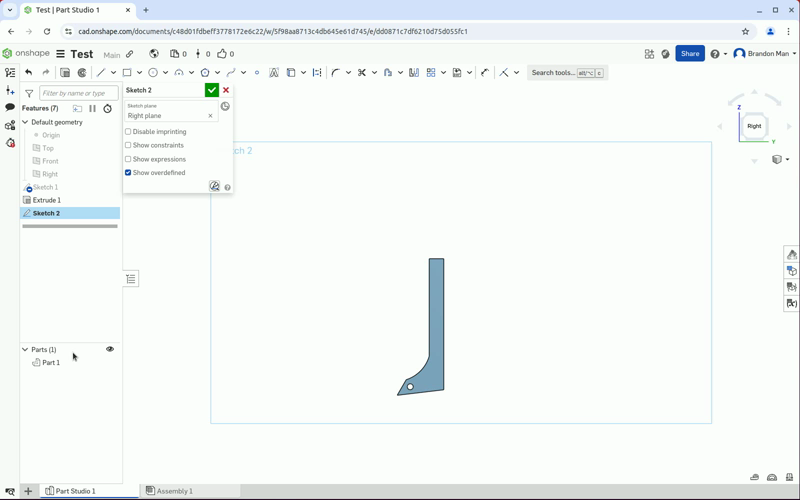
key(y)
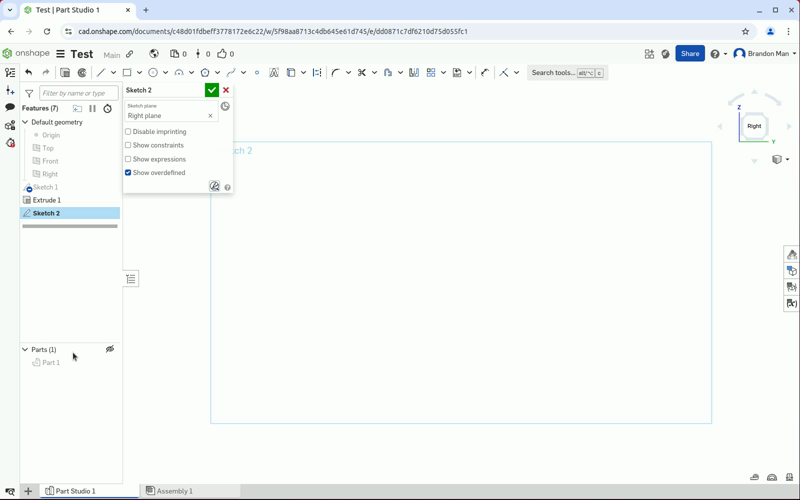
key(a)
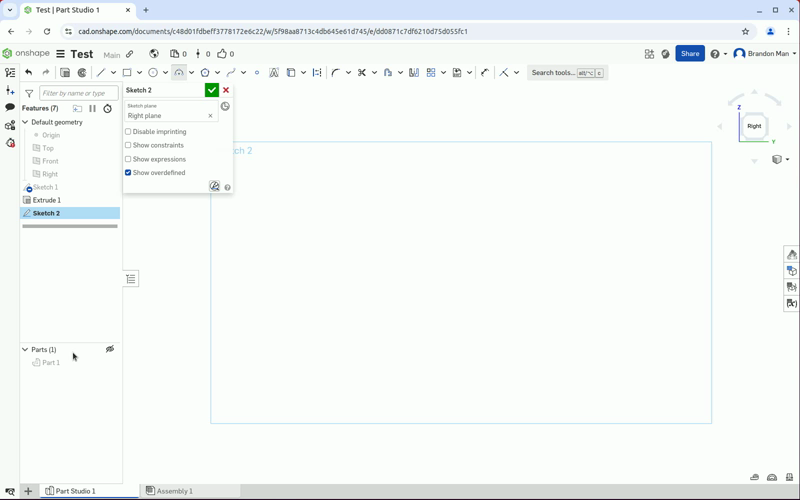
key_down(shift)
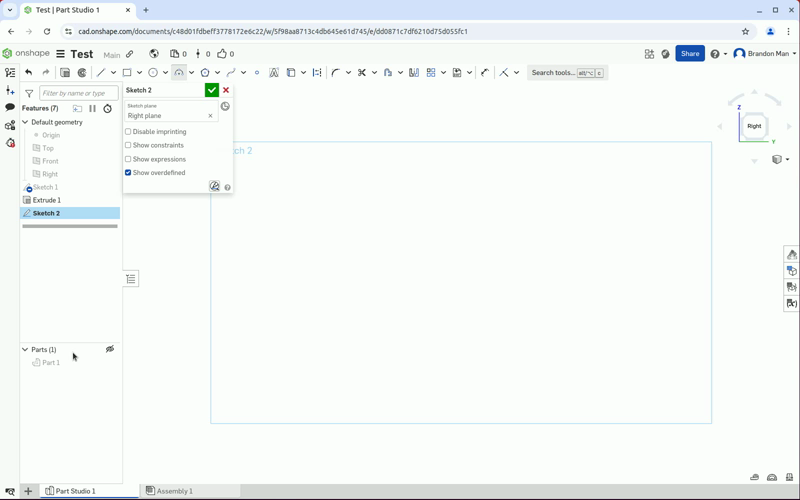
mouse_move(443, 389)
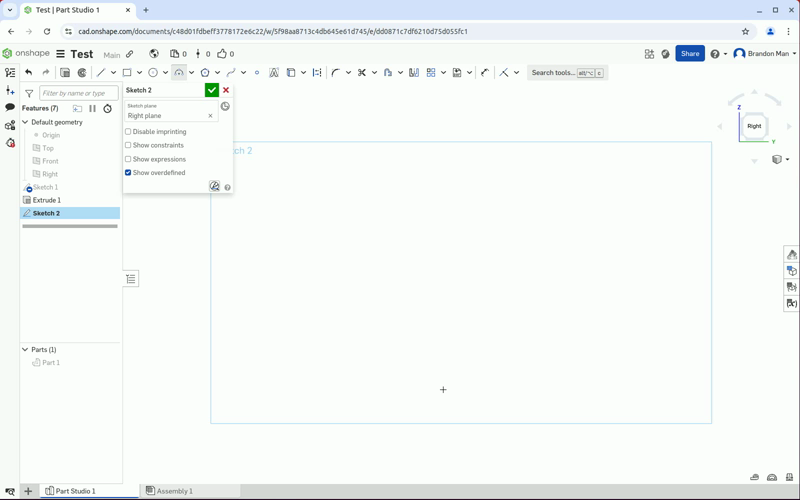
click(443, 389)
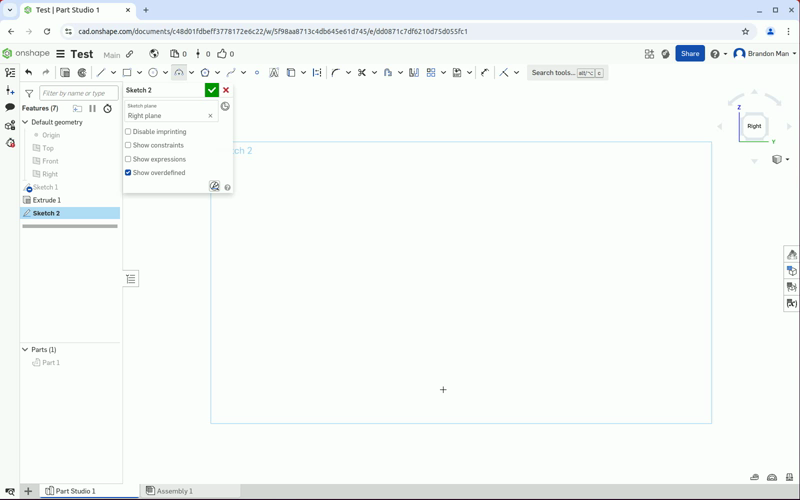
key_up(shift)
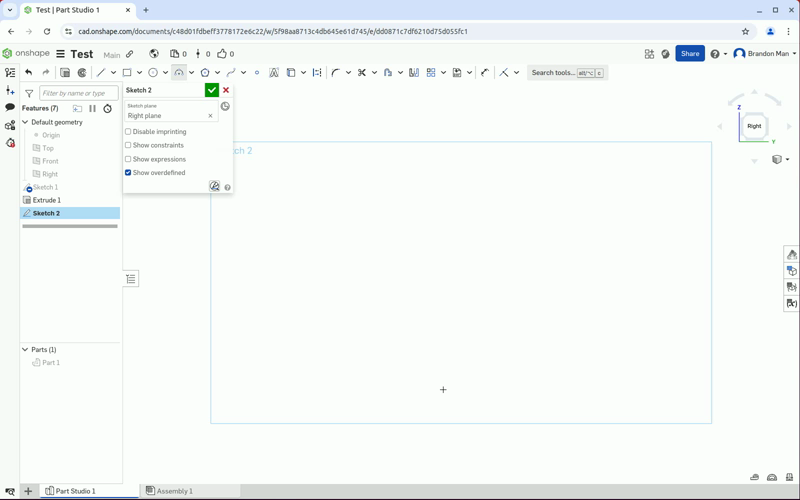
key_down(shift)
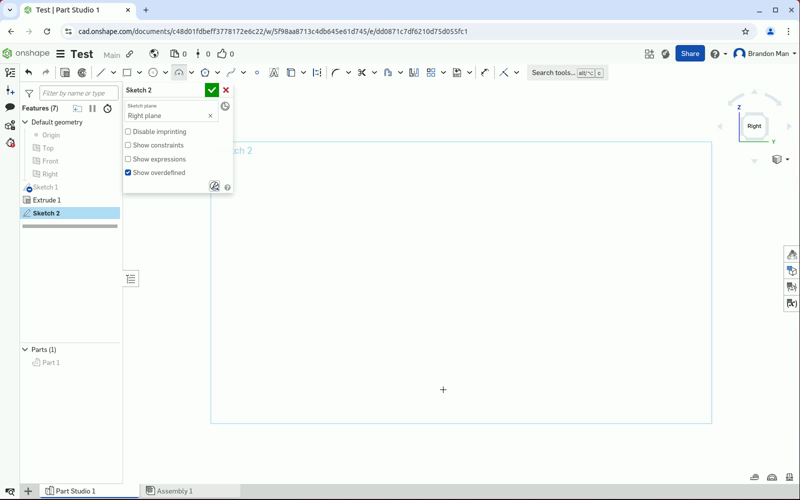
mouse_move(479, 344)
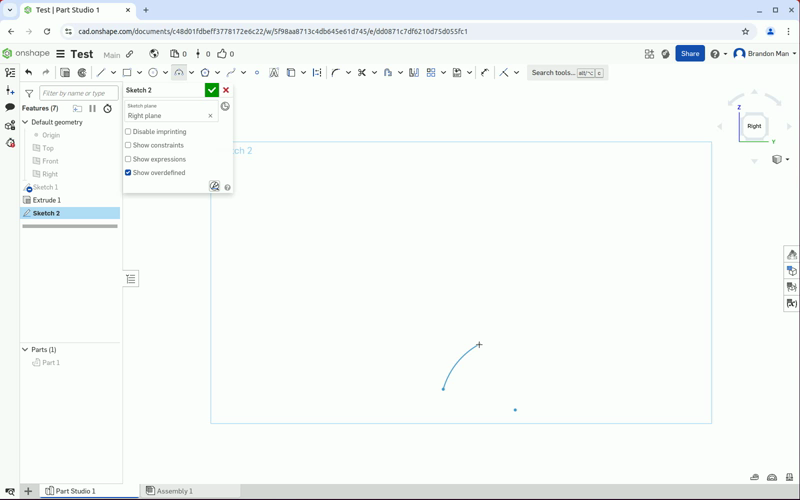
click(479, 344)
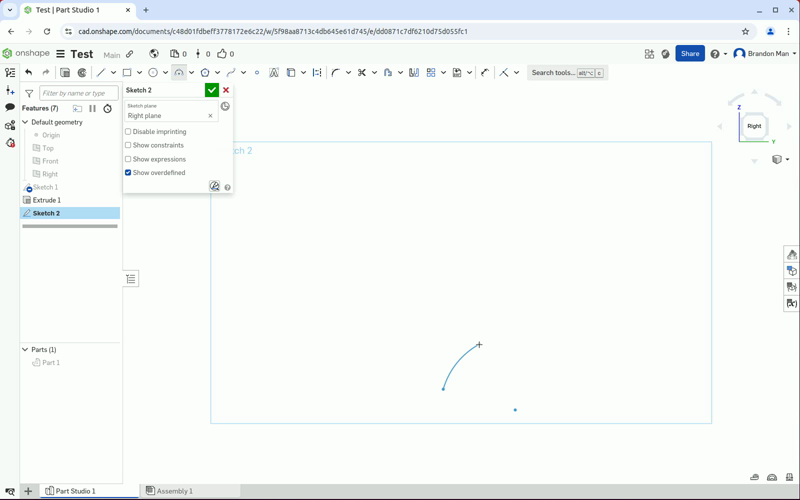
mouse_move(455, 362)
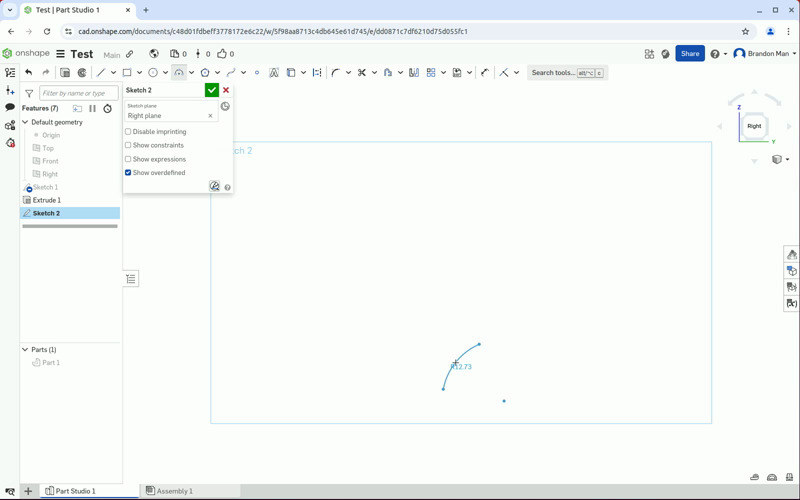
click(455, 362)
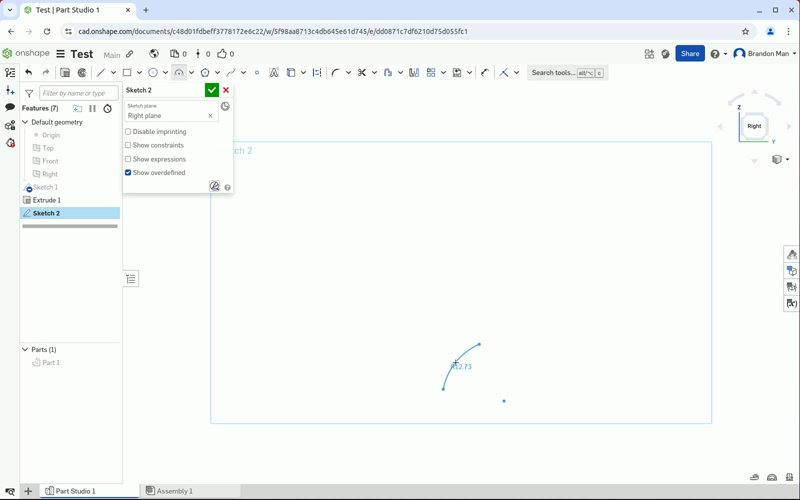
key_up(shift)
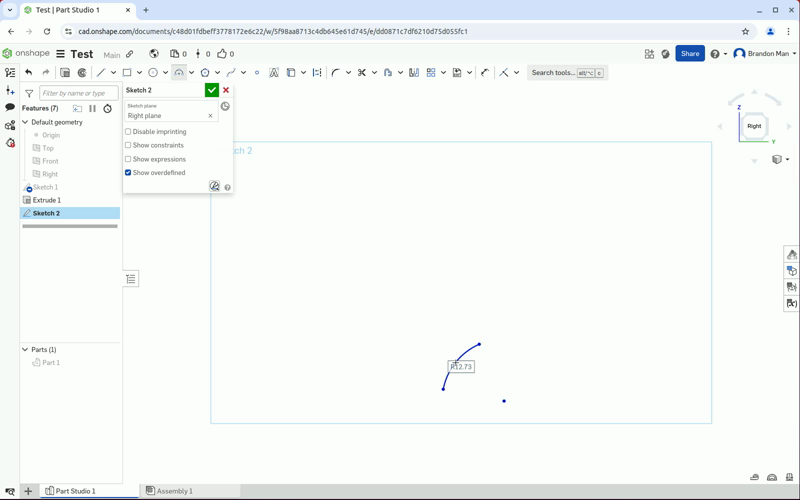
key(esc)
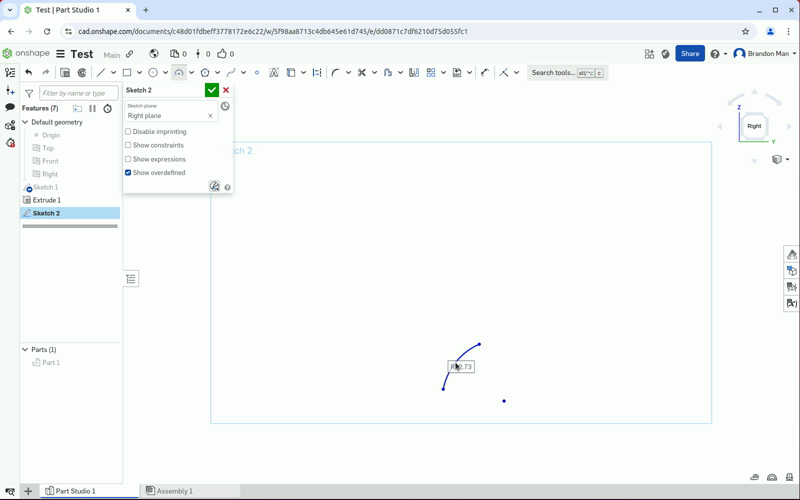
key(l)
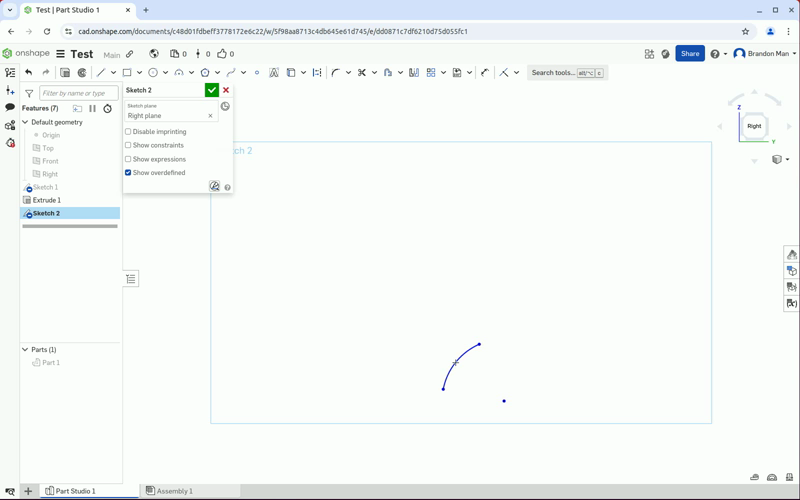
mouse_move(479, 344)
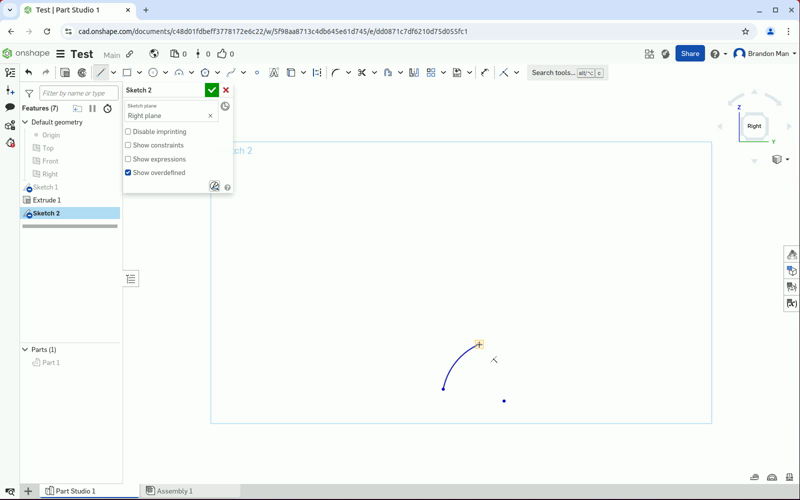
click(479, 344)
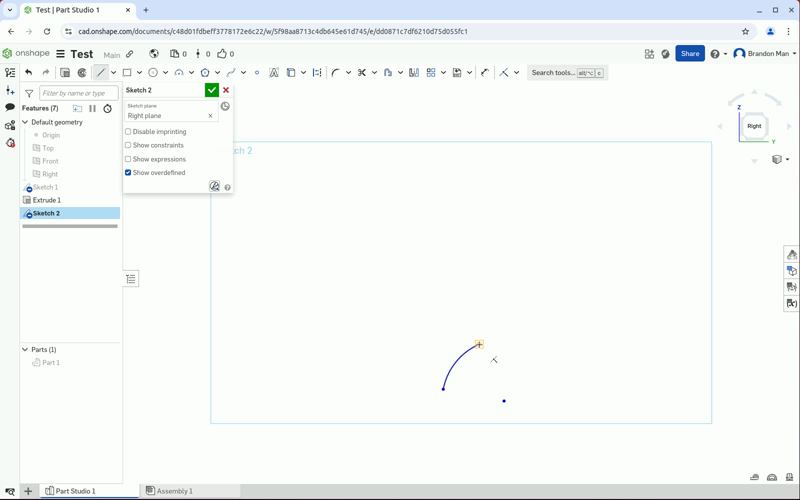
key_down(shift)
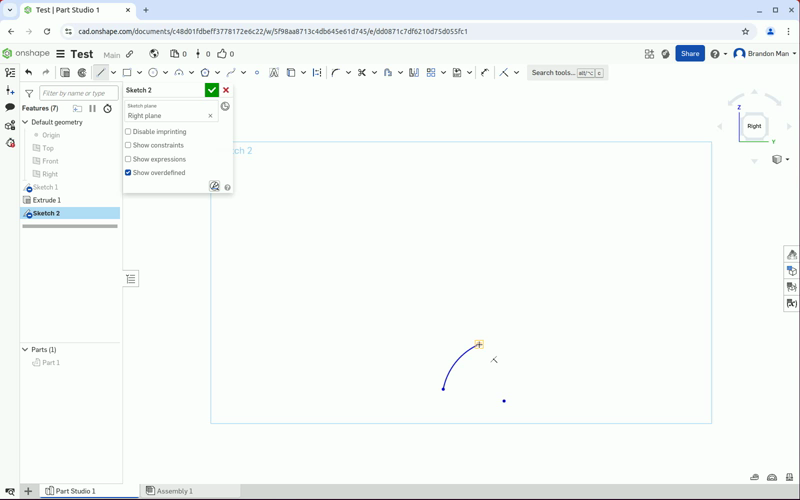
mouse_move(479, 258)
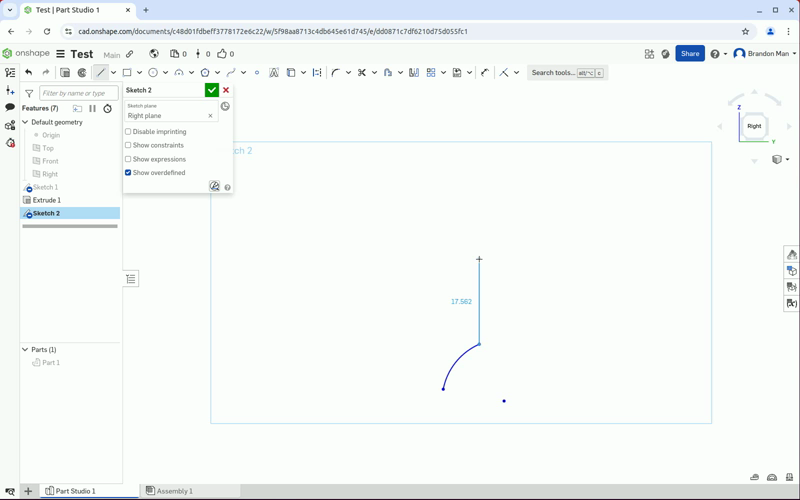
click(479, 258)
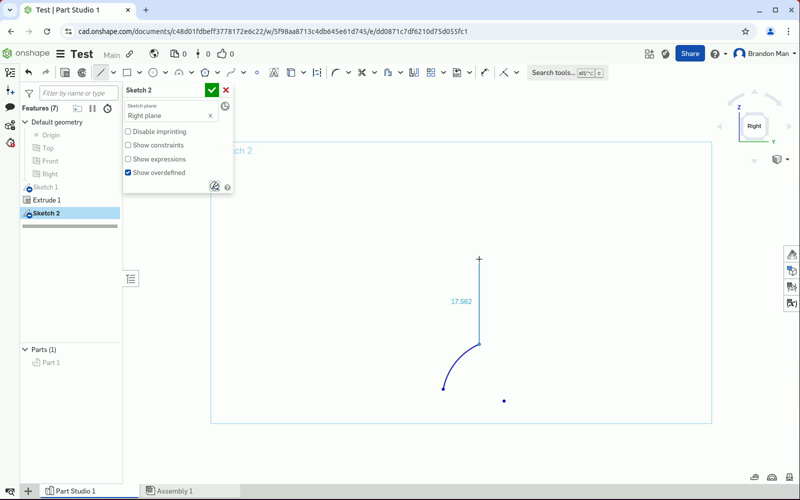
key_up(shift)
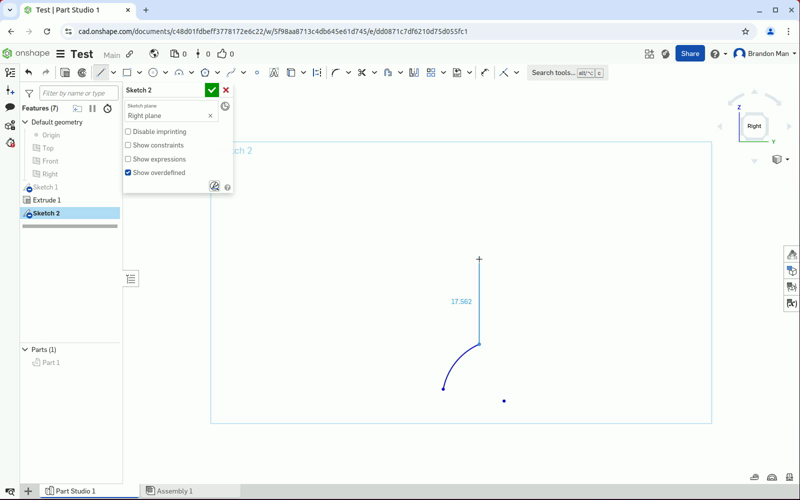
key_down(shift)
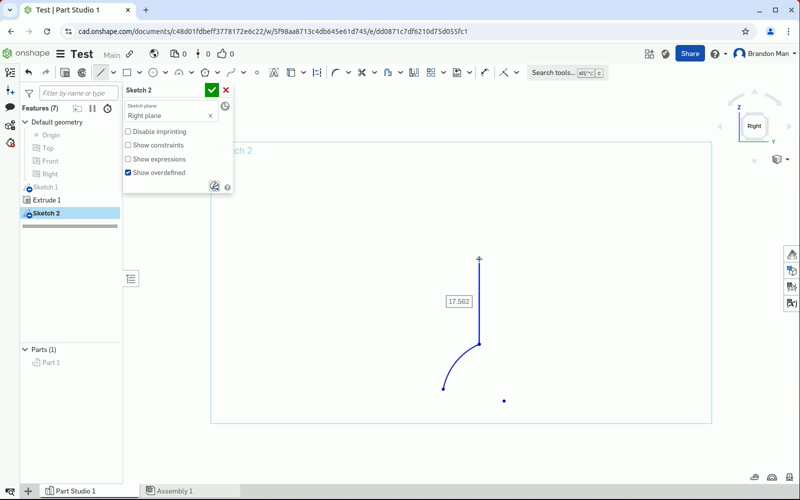
mouse_move(509, 258)
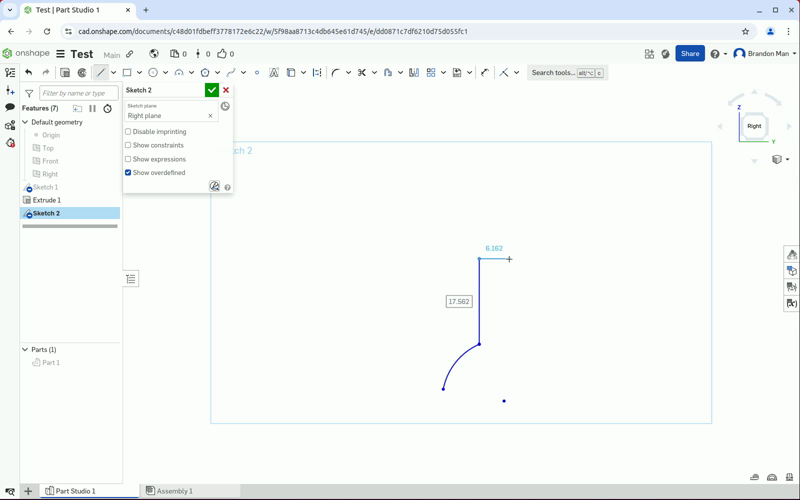
mouse_move(472, 258)
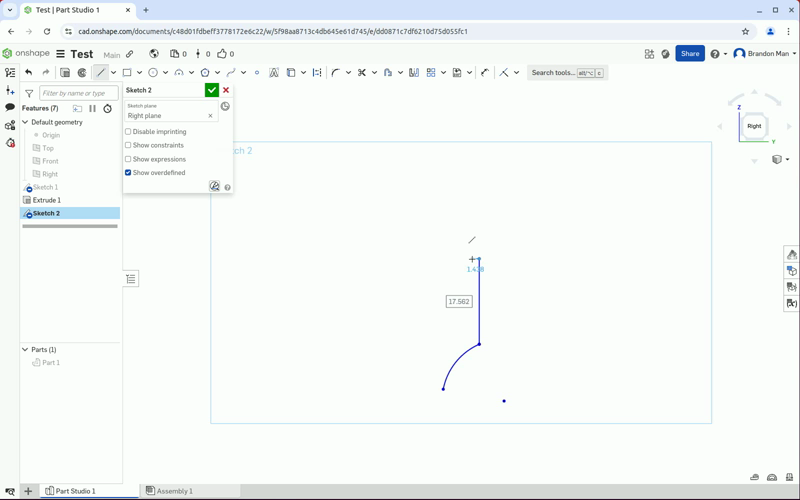
scroll(6)
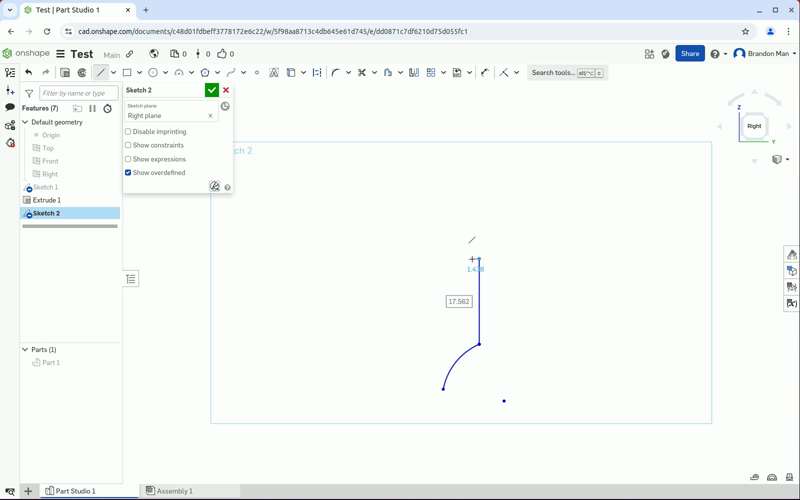
scroll(6)
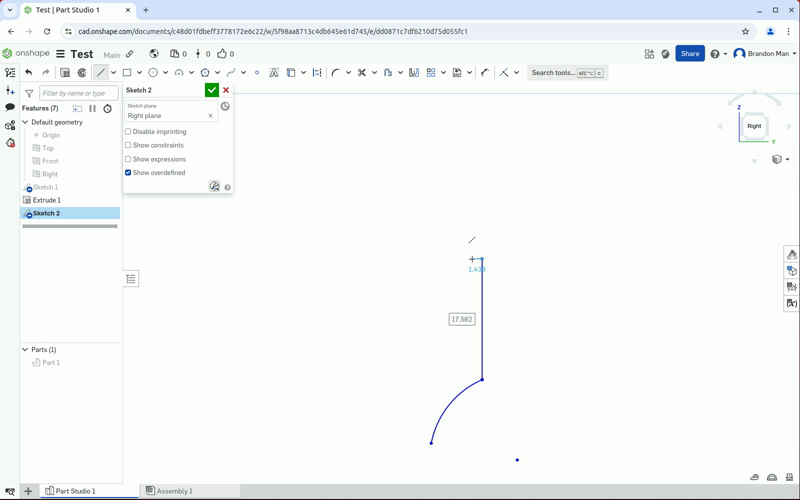
scroll(6)
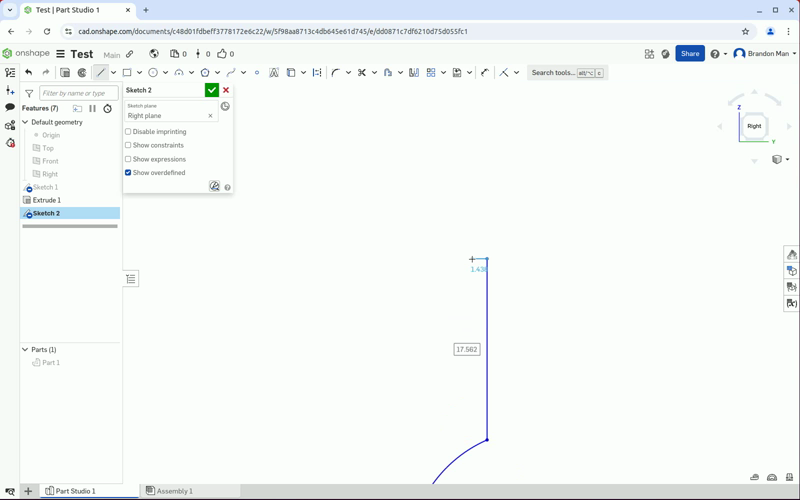
scroll(6)
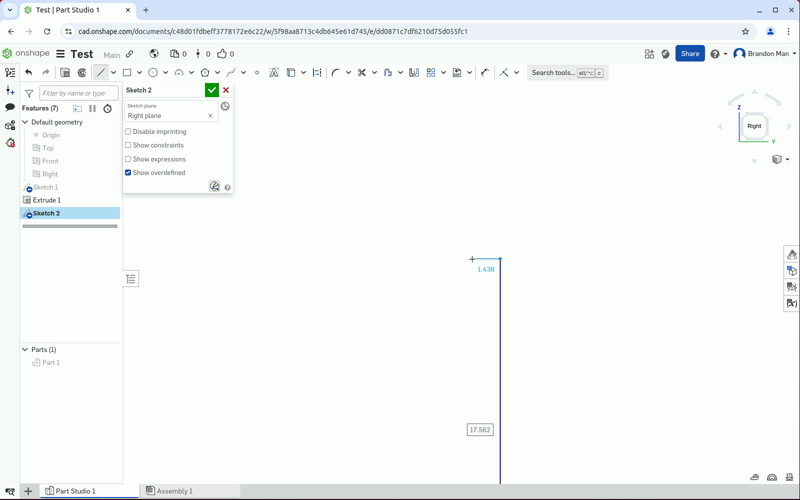
scroll(6)
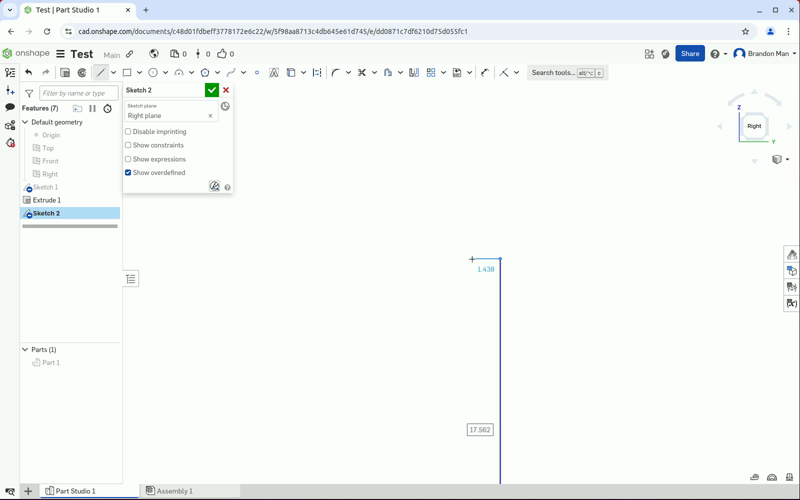
scroll(6)
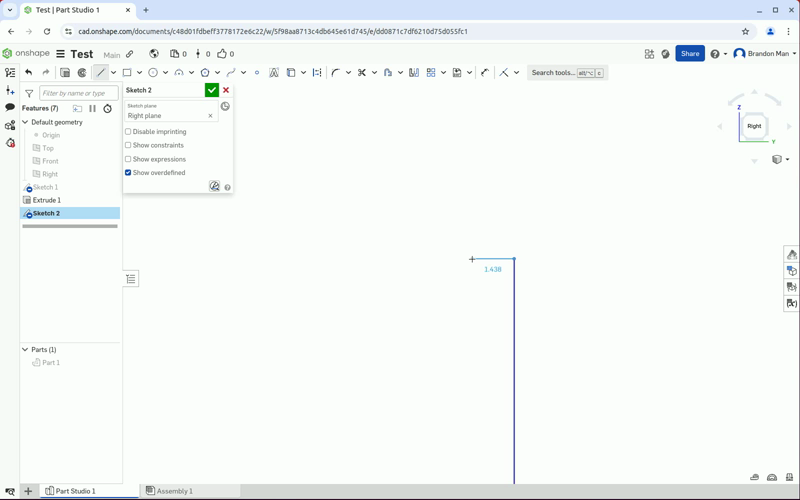
scroll(6)
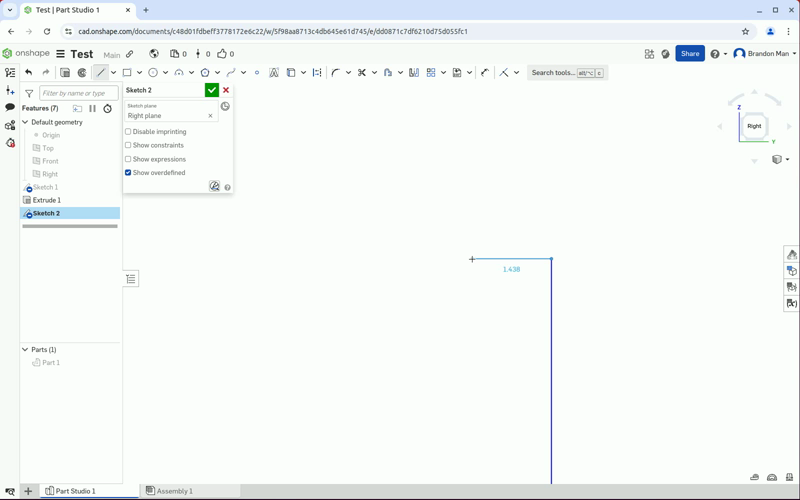
click(472, 258)
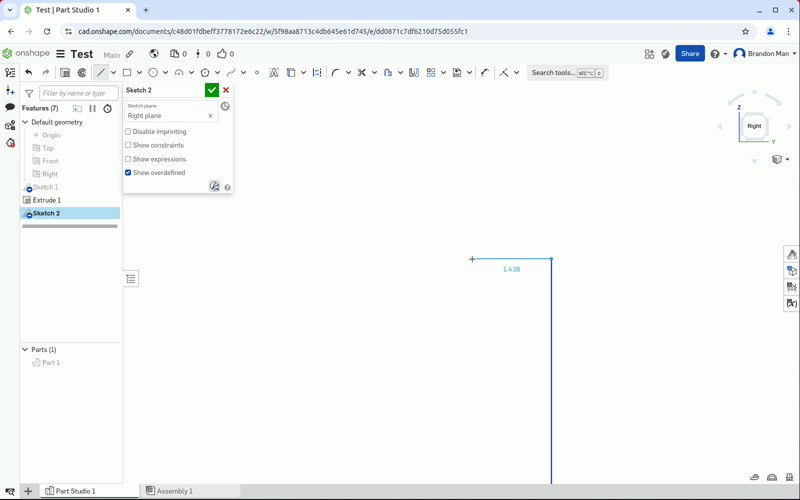
scroll(-6)
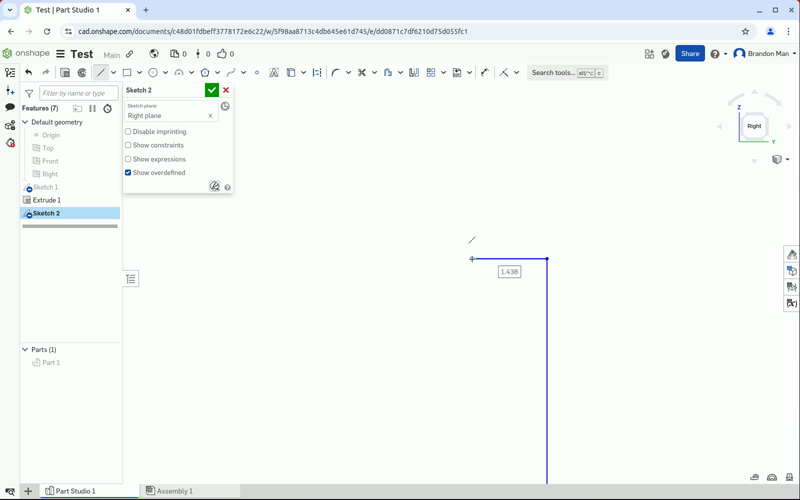
scroll(-6)
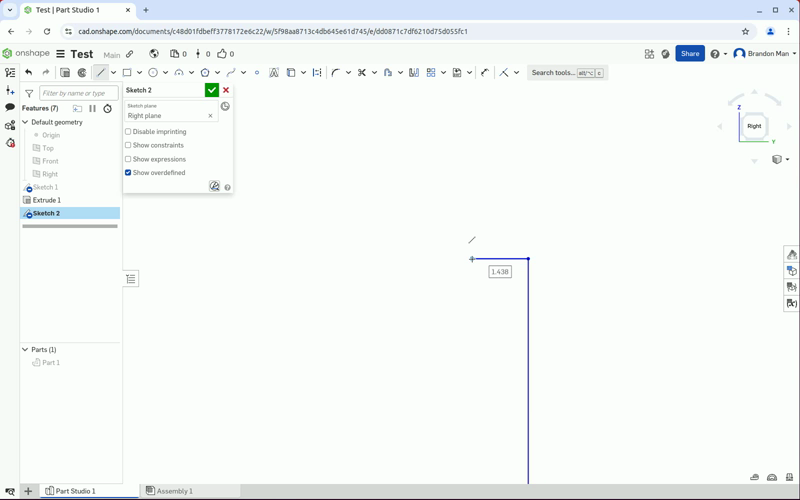
scroll(-6)
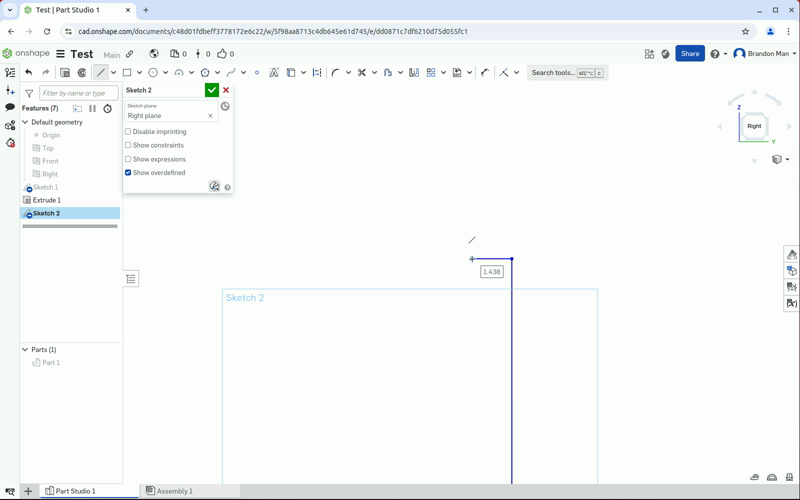
scroll(-6)
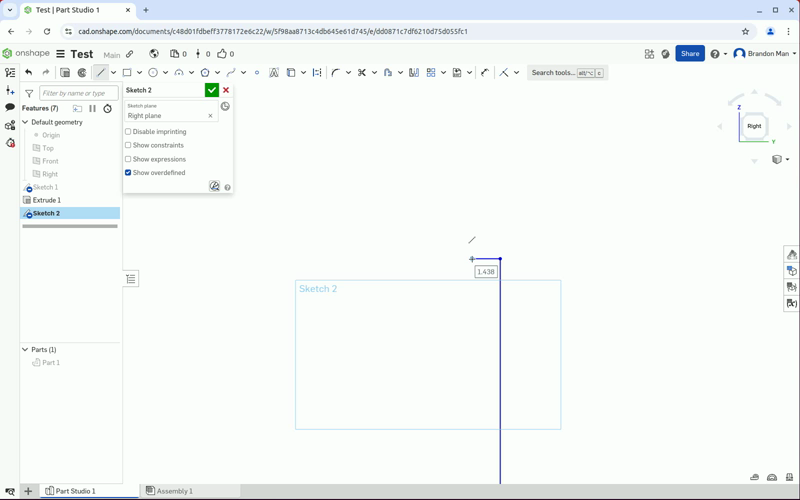
scroll(-6)
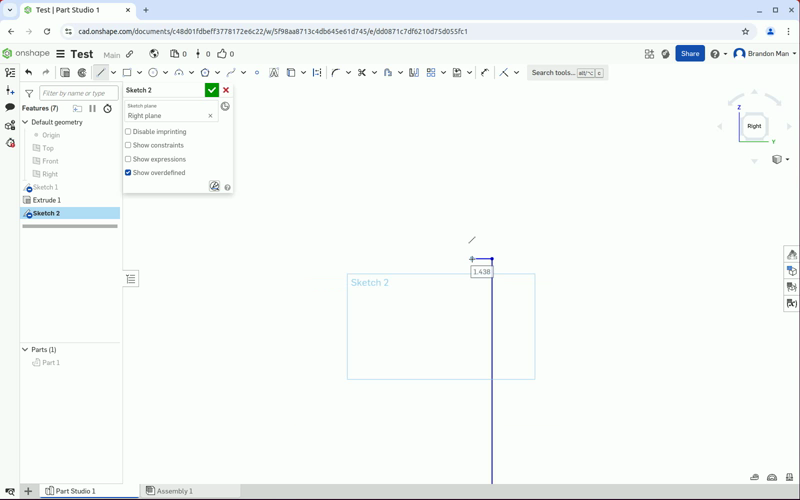
scroll(-6)
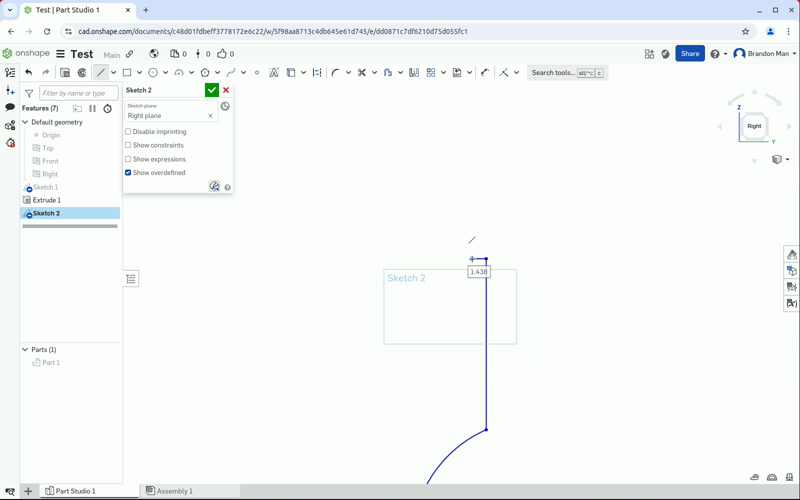
scroll(-6)
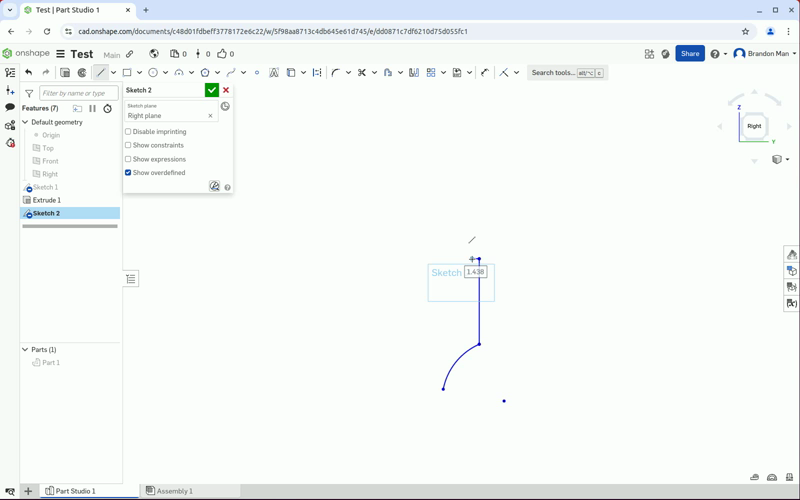
key_up(shift)
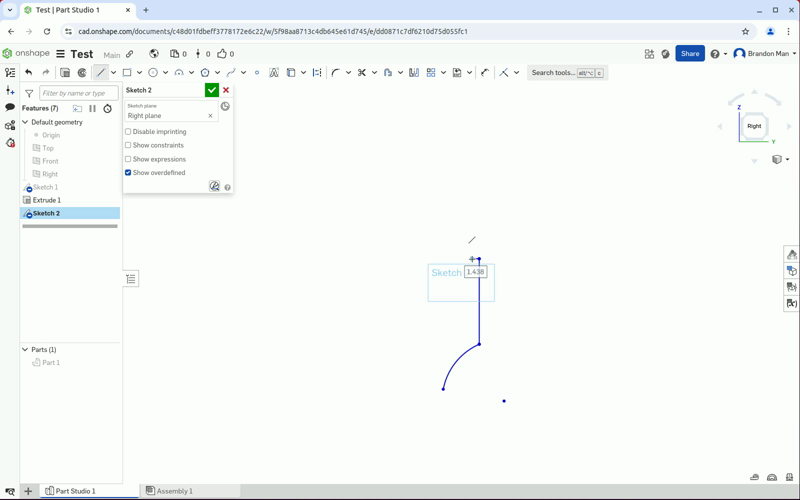
key_down(shift)
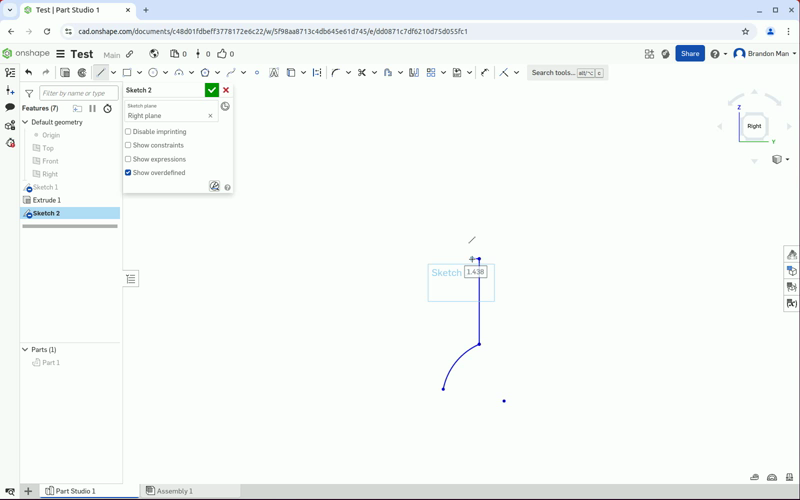
mouse_move(502, 258)
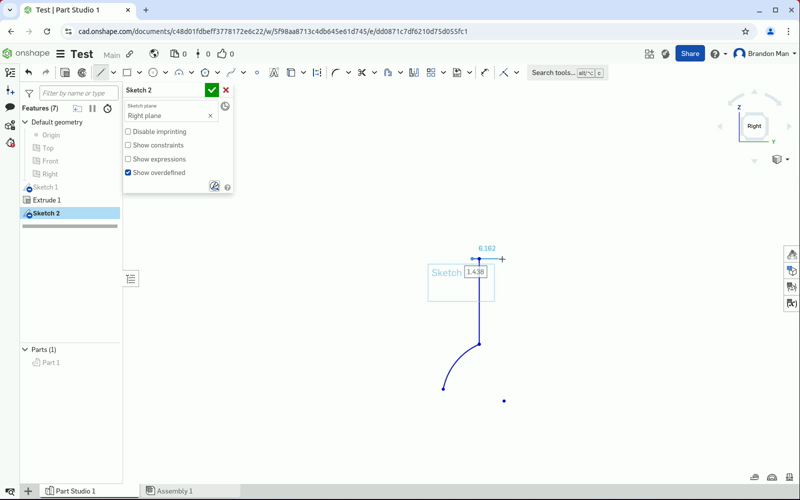
mouse_move(472, 294)
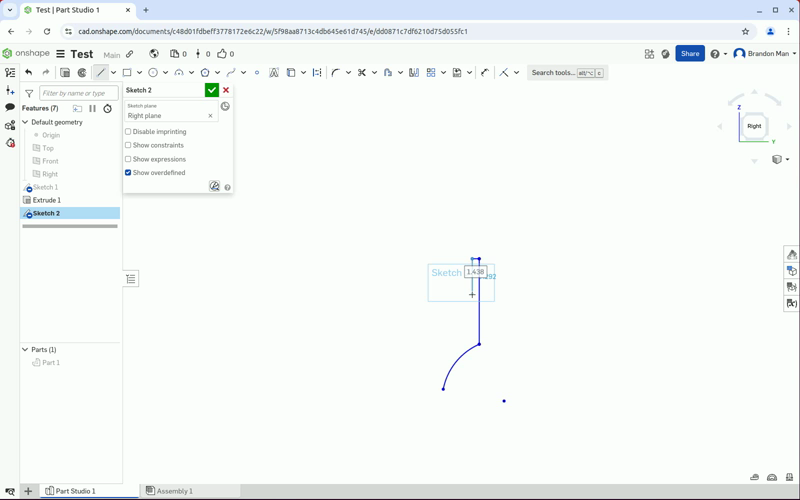
click(472, 294)
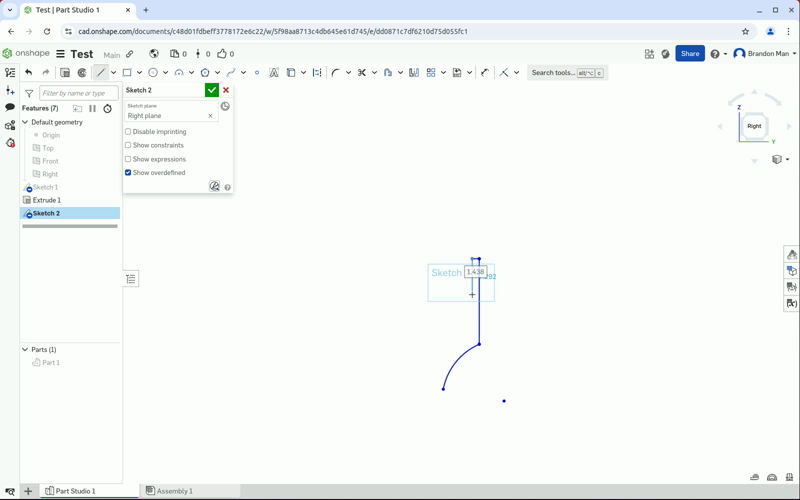
key_up(shift)
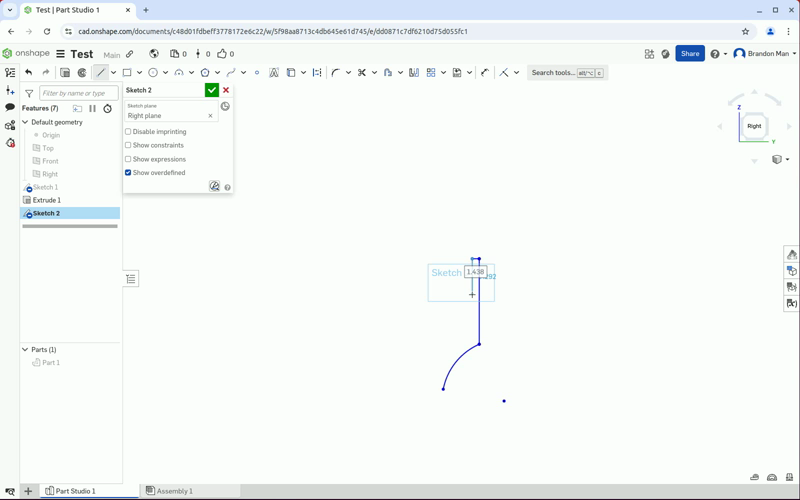
key_down(shift)
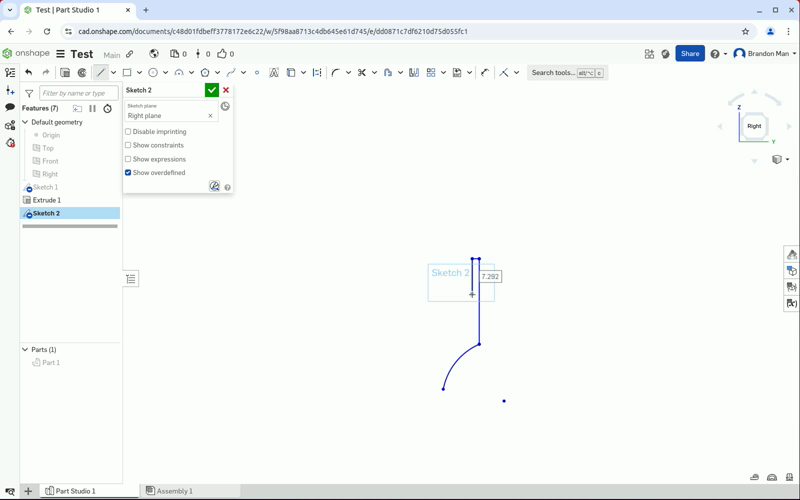
mouse_move(502, 294)
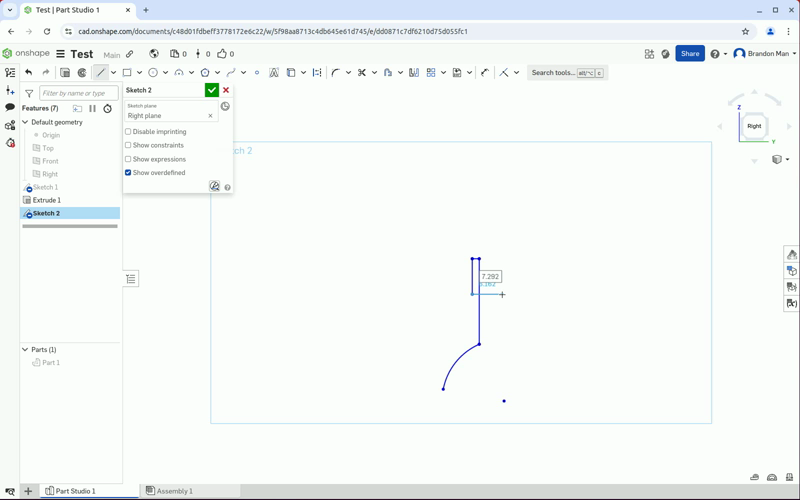
mouse_move(450, 294)
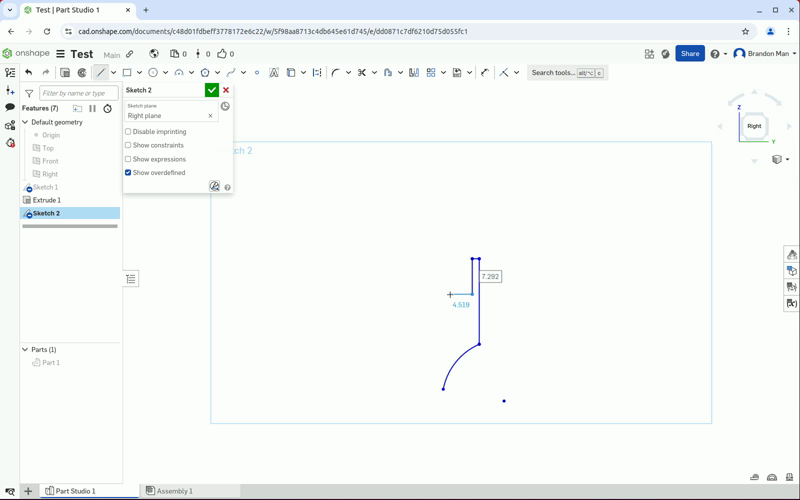
click(450, 294)
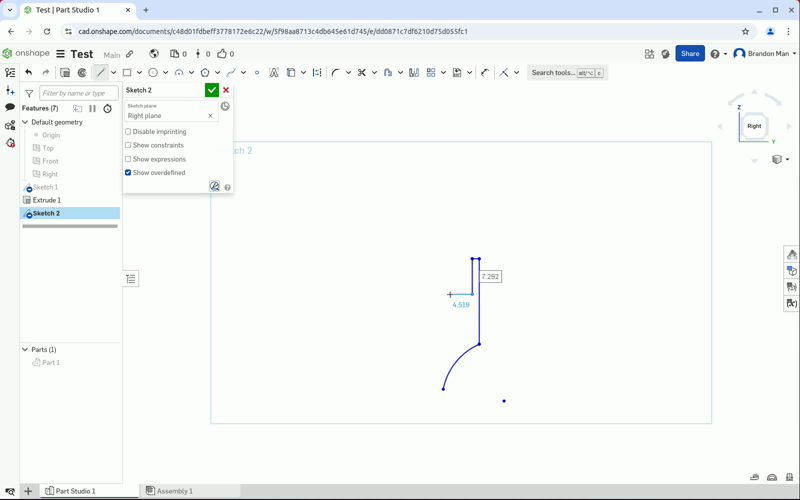
key_up(shift)
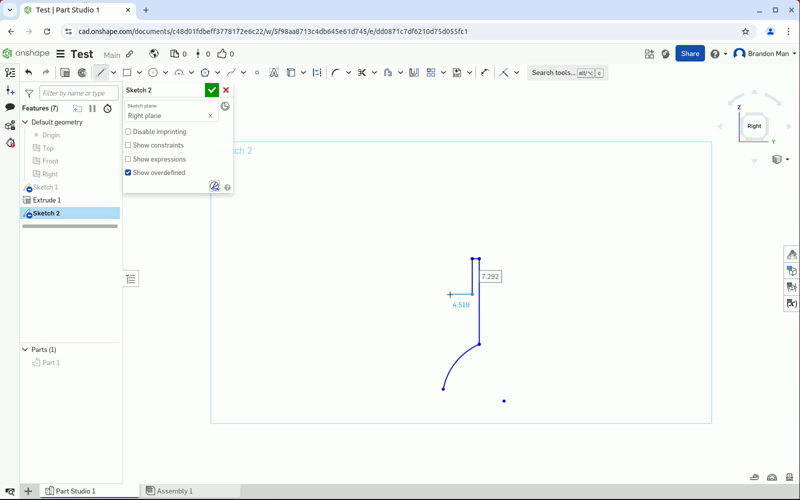
key_down(shift)
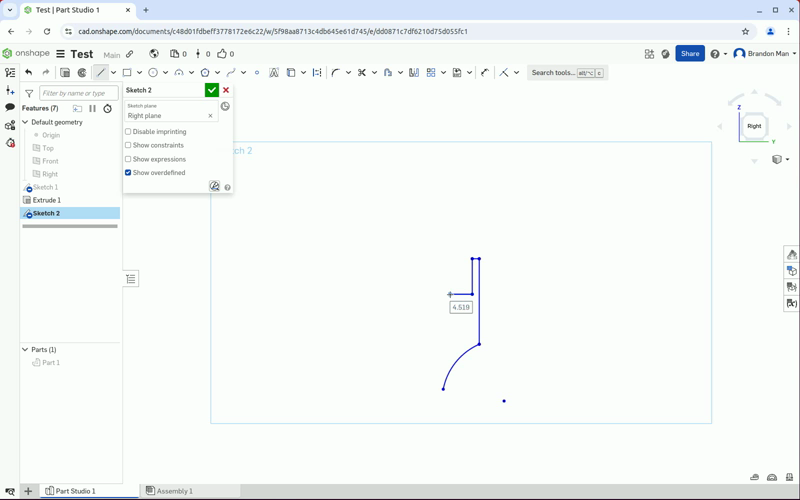
mouse_move(480, 294)
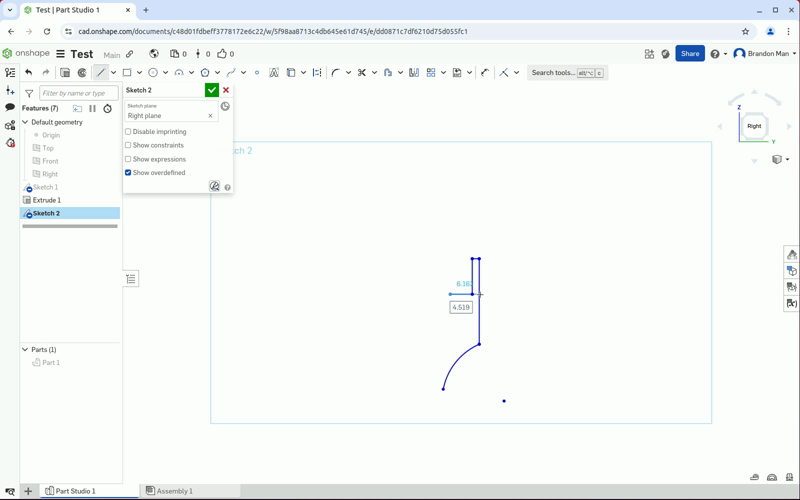
mouse_move(450, 258)
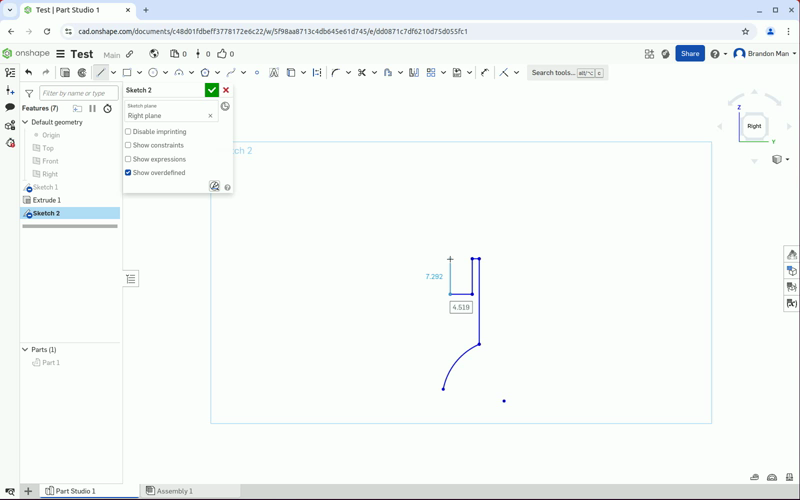
click(450, 258)
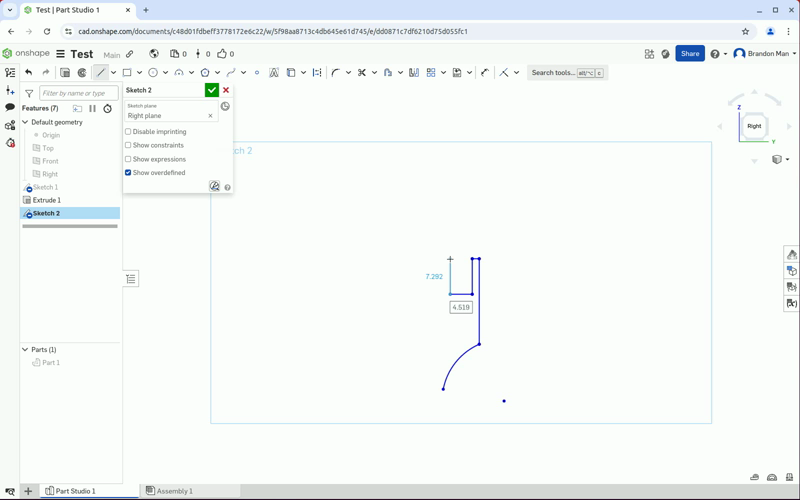
key_up(shift)
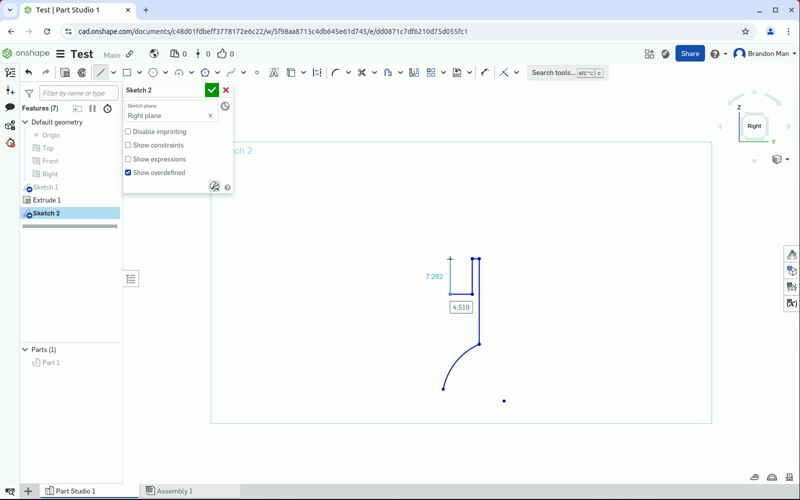
key_down(shift)
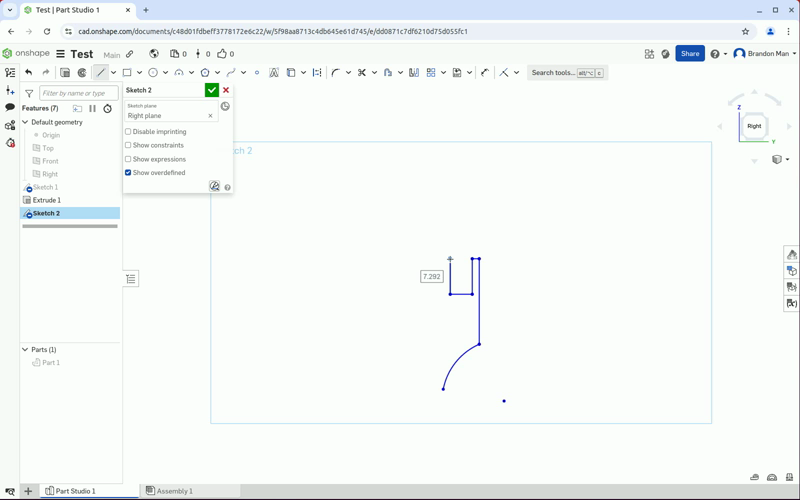
mouse_move(480, 258)
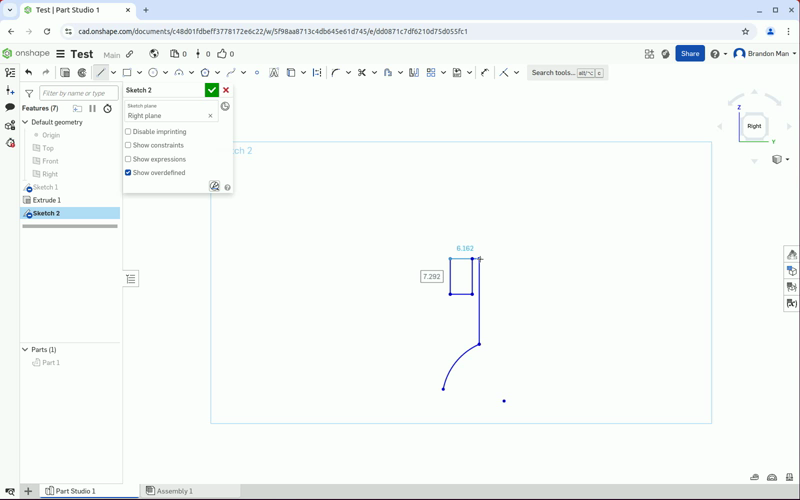
mouse_move(443, 258)
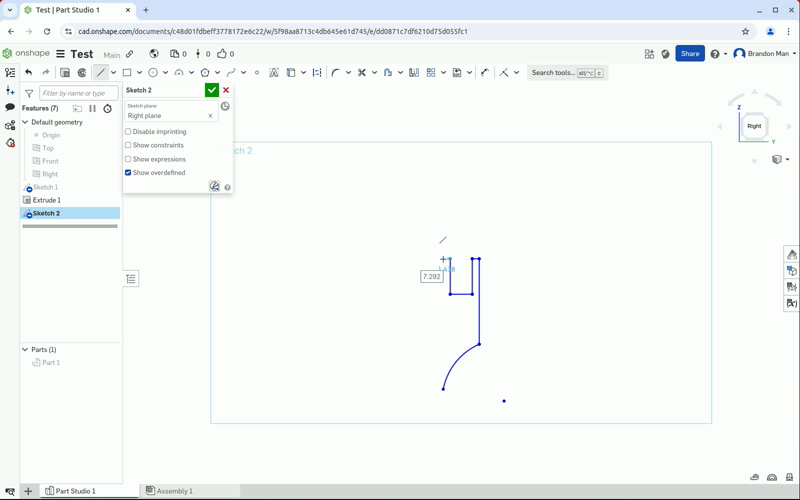
scroll(6)
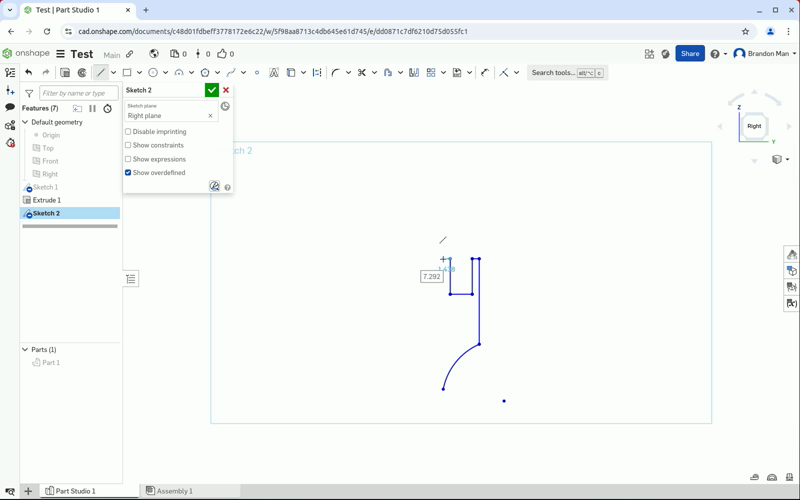
scroll(6)
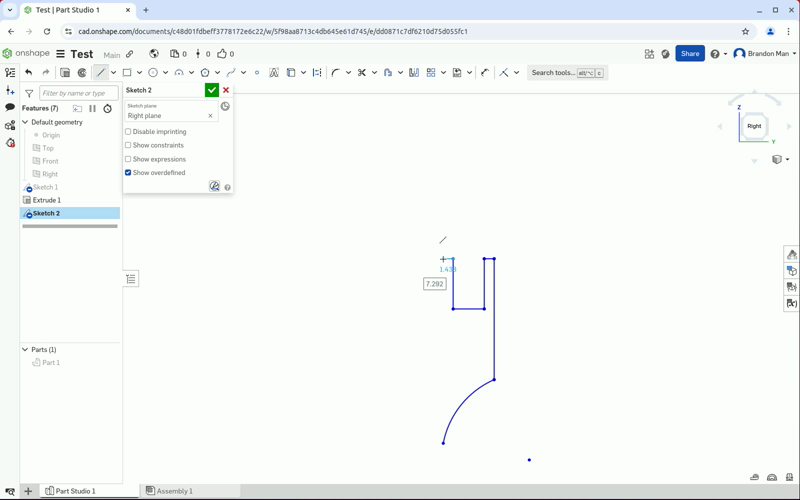
scroll(6)
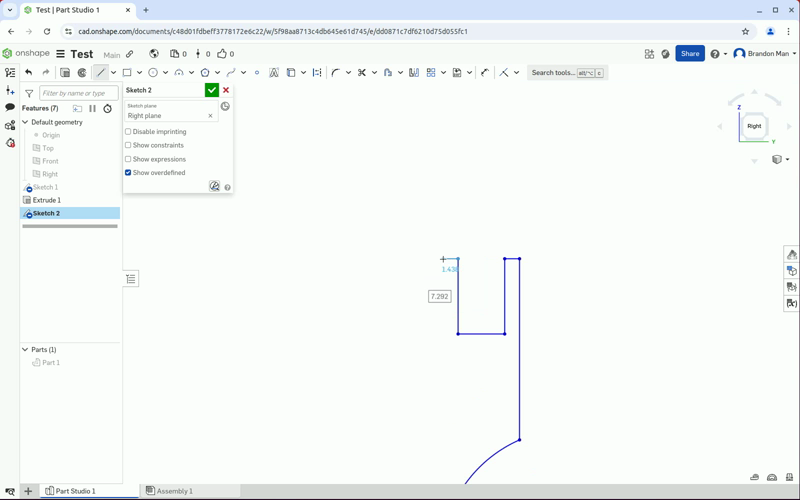
scroll(6)
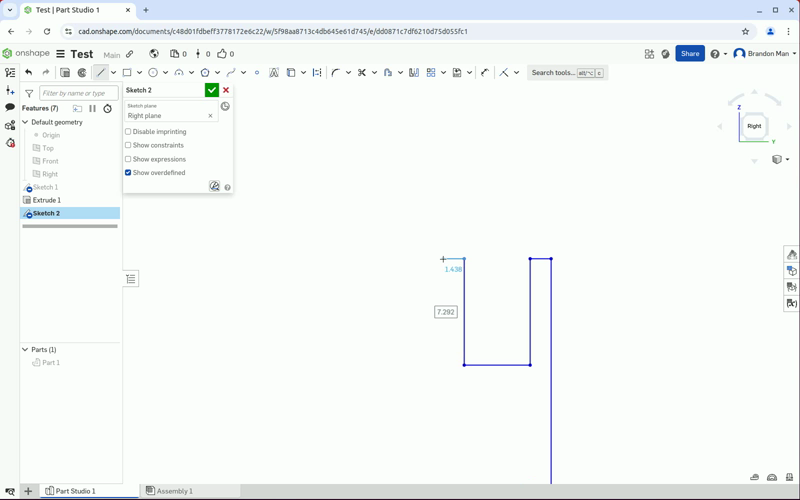
scroll(6)
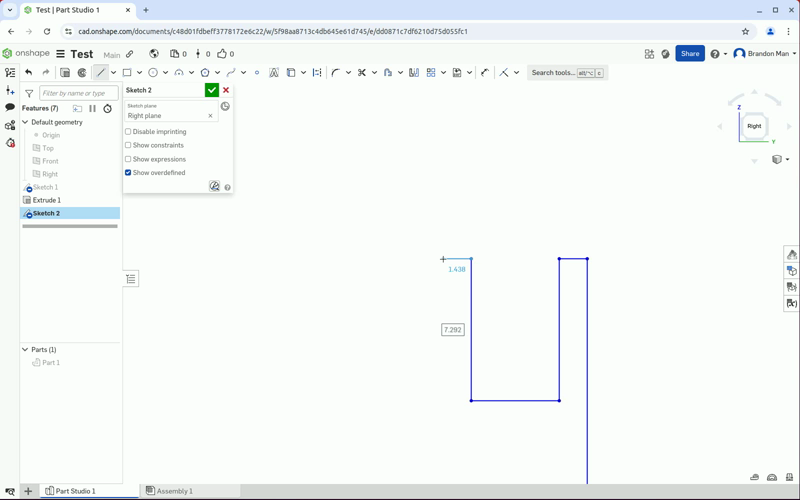
scroll(6)
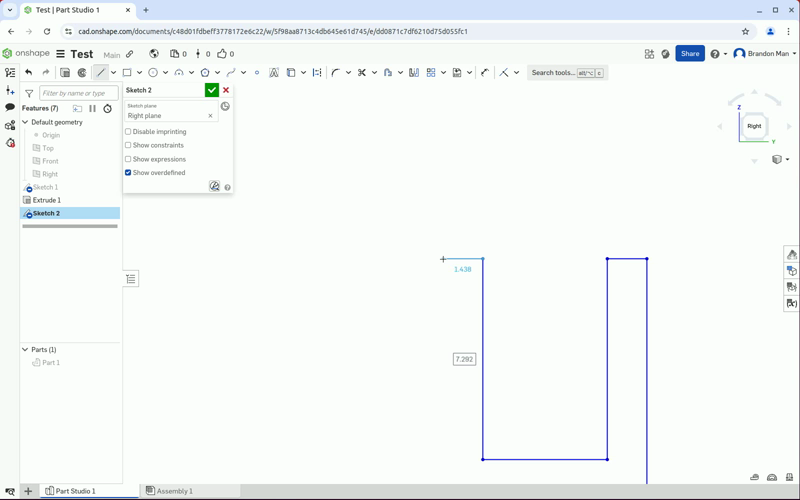
scroll(6)
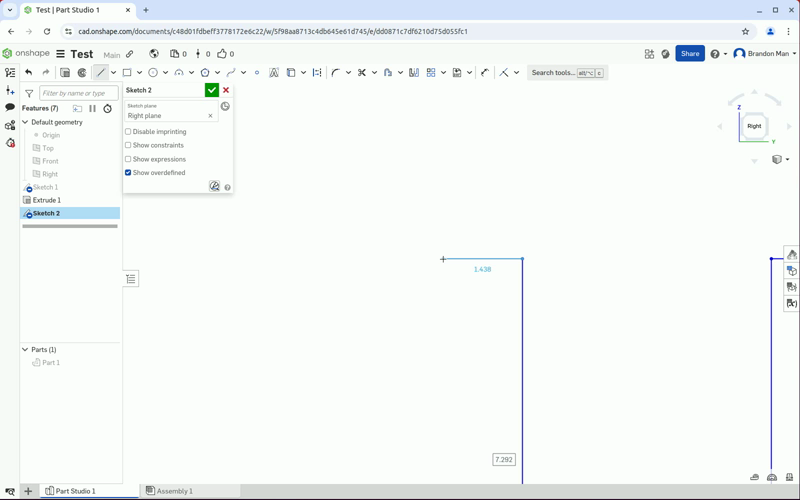
click(443, 258)
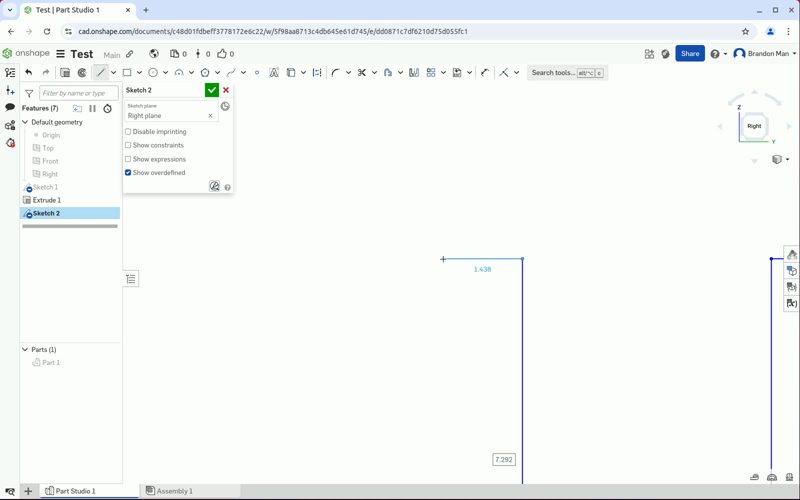
scroll(-6)
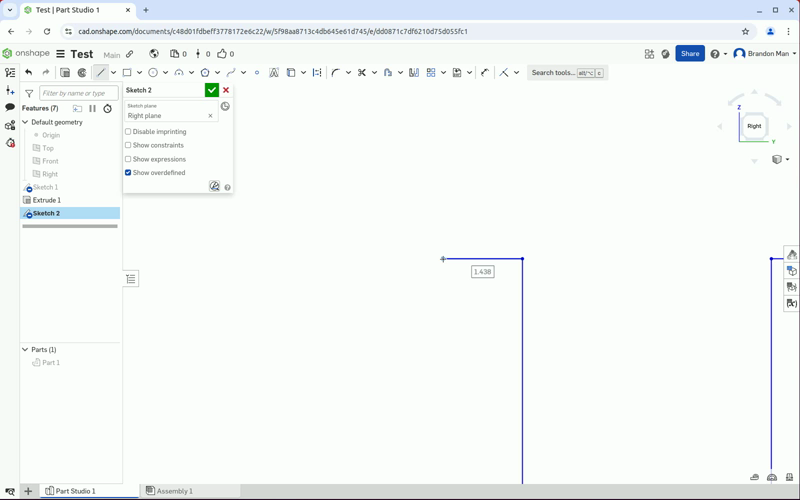
scroll(-6)
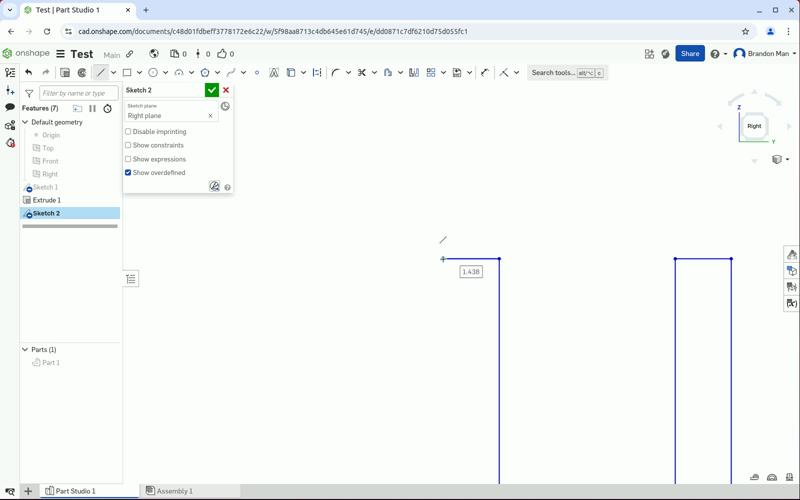
scroll(-6)
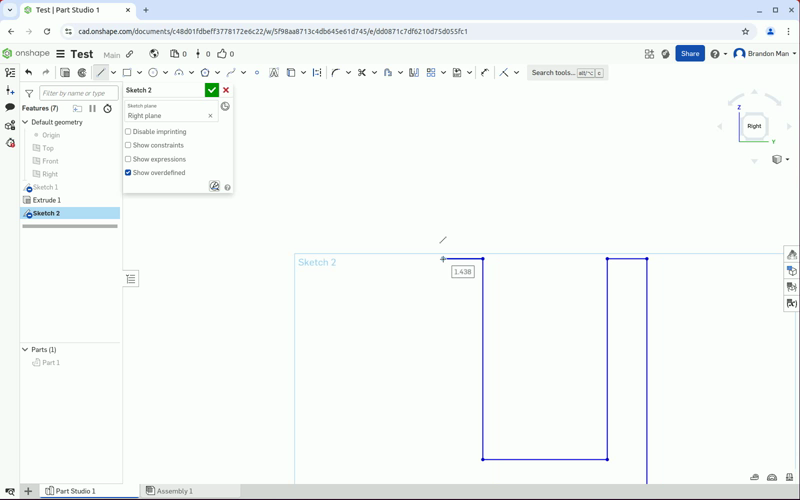
scroll(-6)
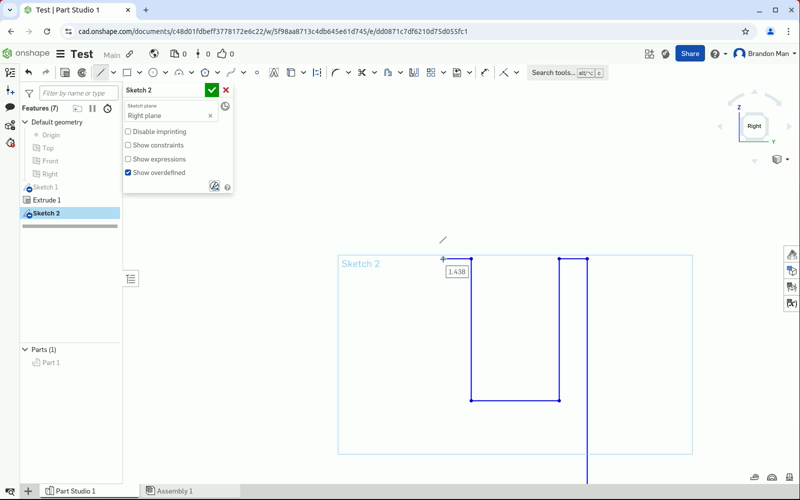
scroll(-6)
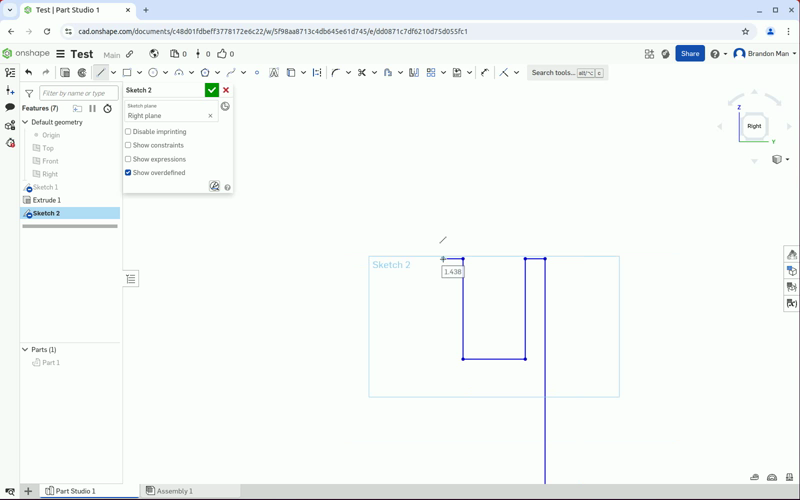
scroll(-6)
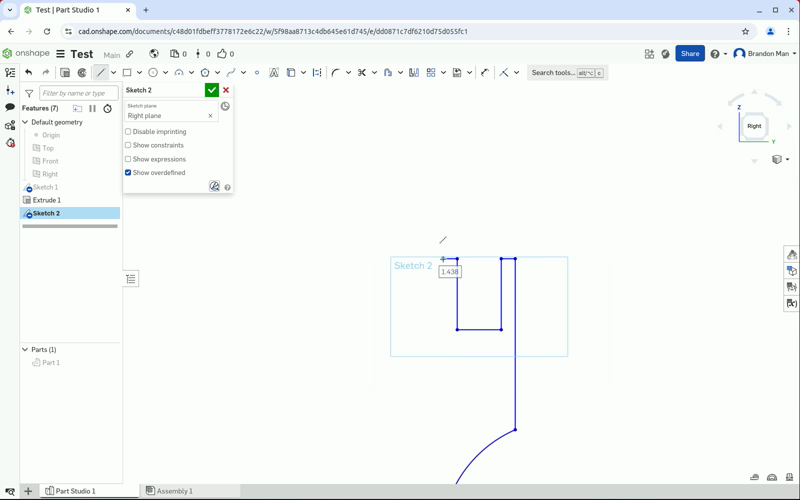
scroll(-6)
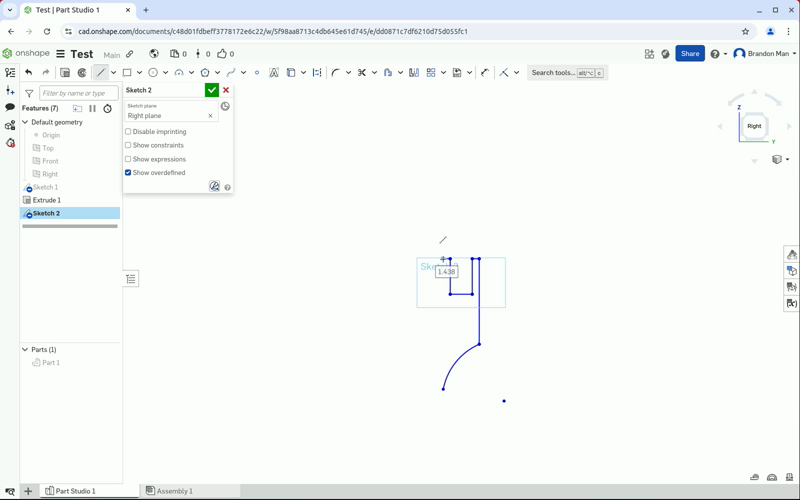
key_up(shift)
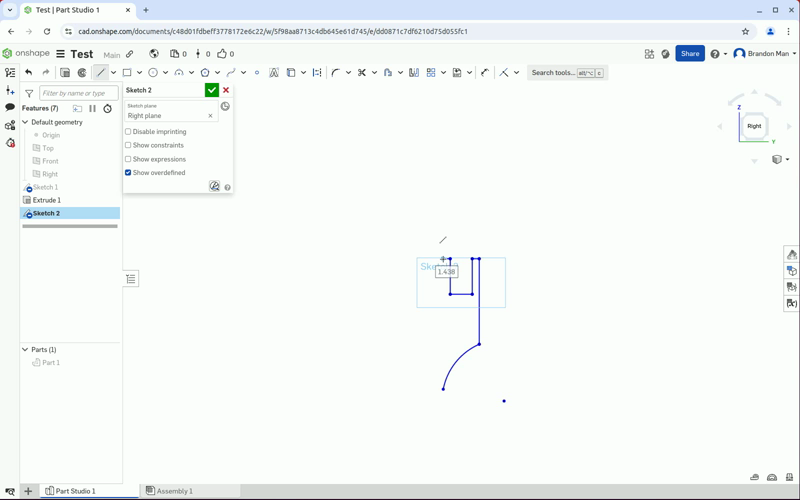
key_down(shift)
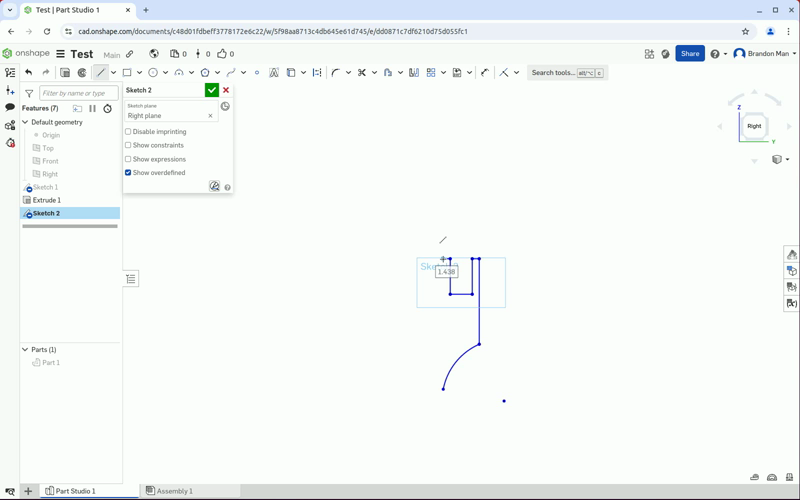
mouse_move(443, 389)
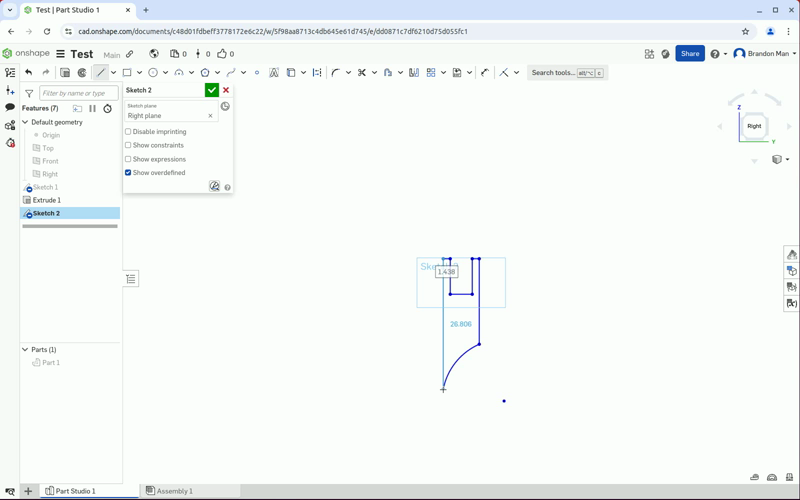
key_up(shift)
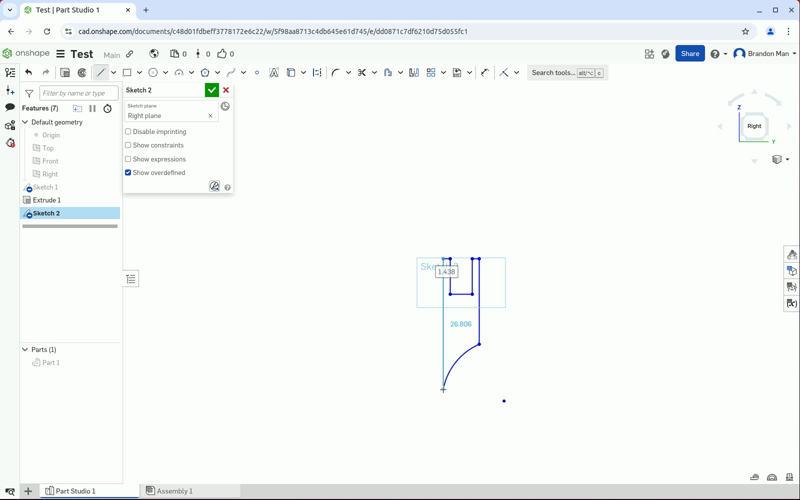
click(443, 389)
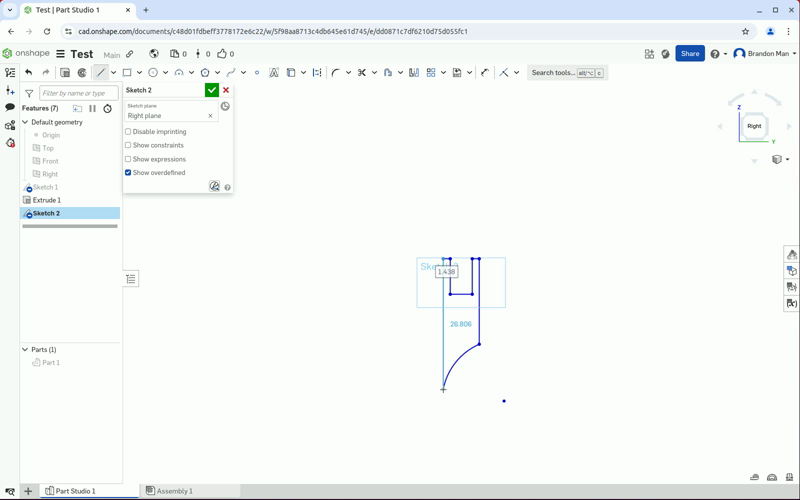
key(esc)
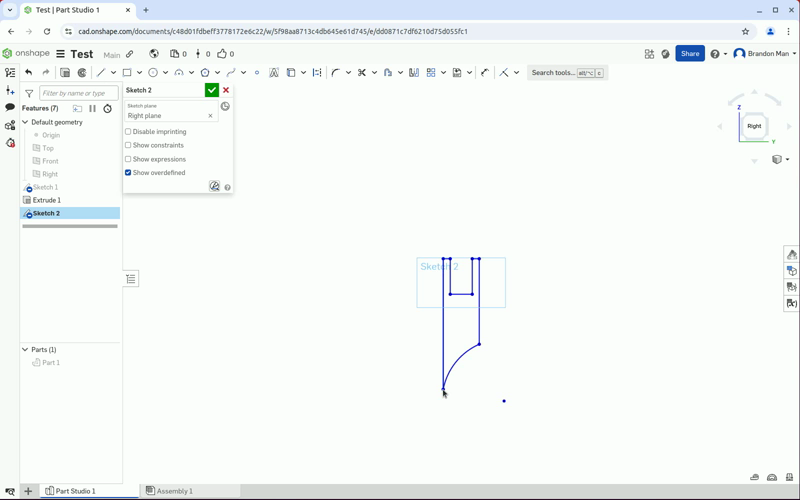
mouse_move(469, 317)
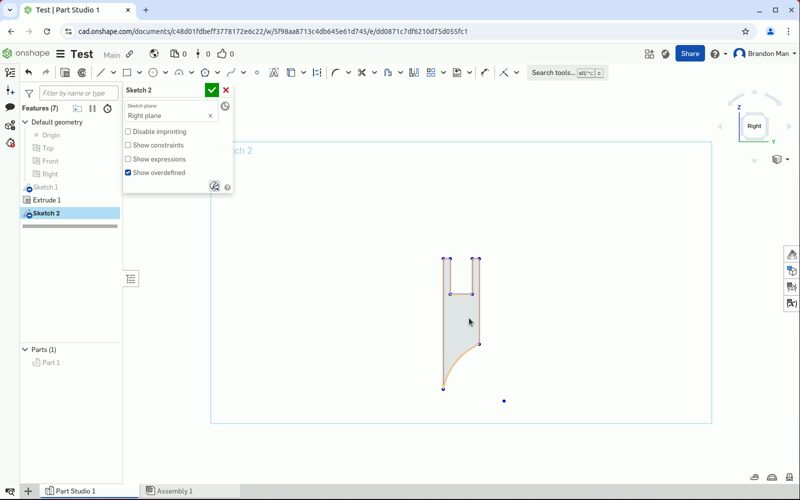
click(469, 317)
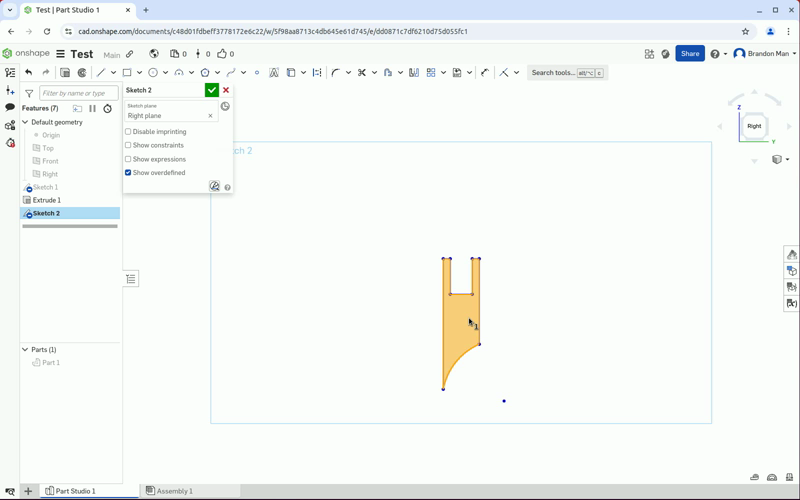
mouse_move(73, 352)
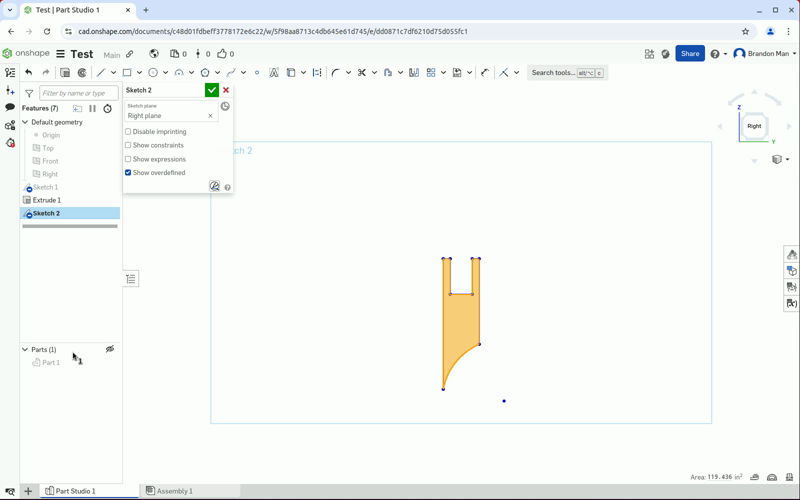
key(shift+y)
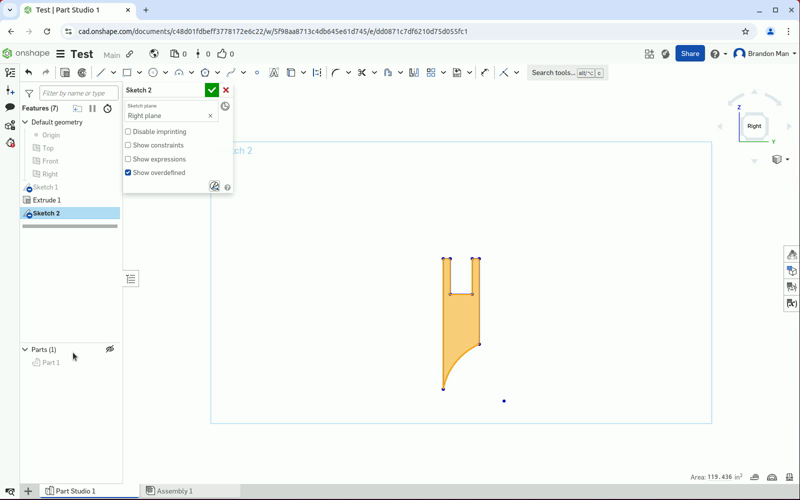
key(shift+e)
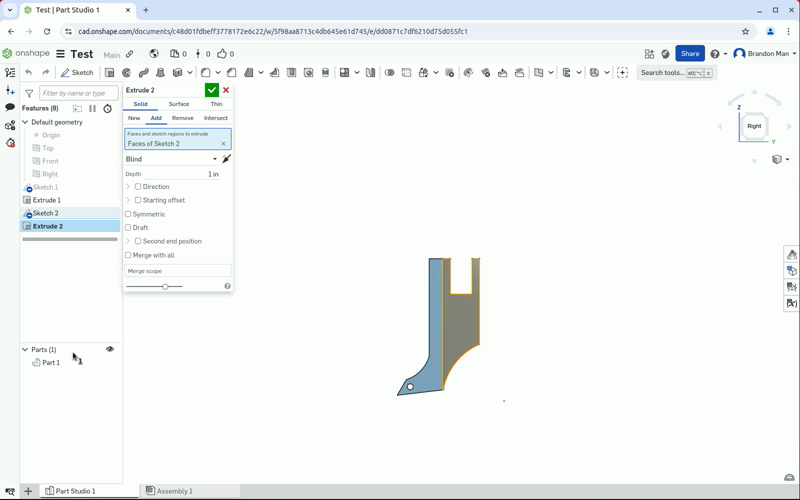
mouse_move(143, 106)
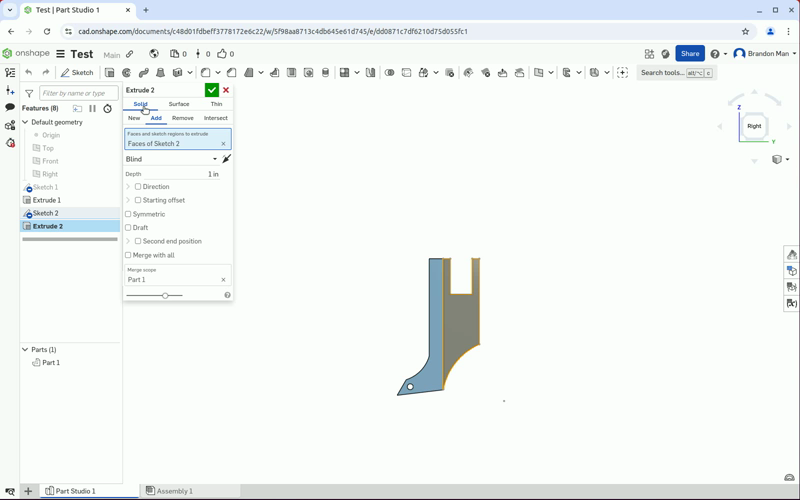
click(143, 106)
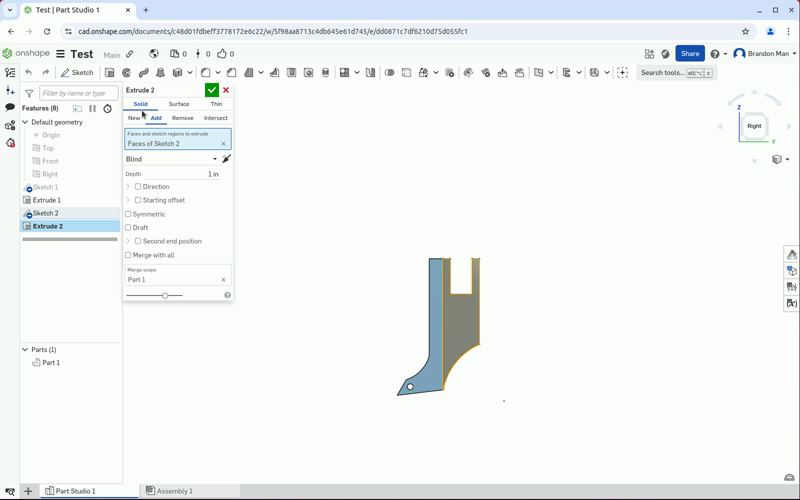
mouse_move(137, 120)
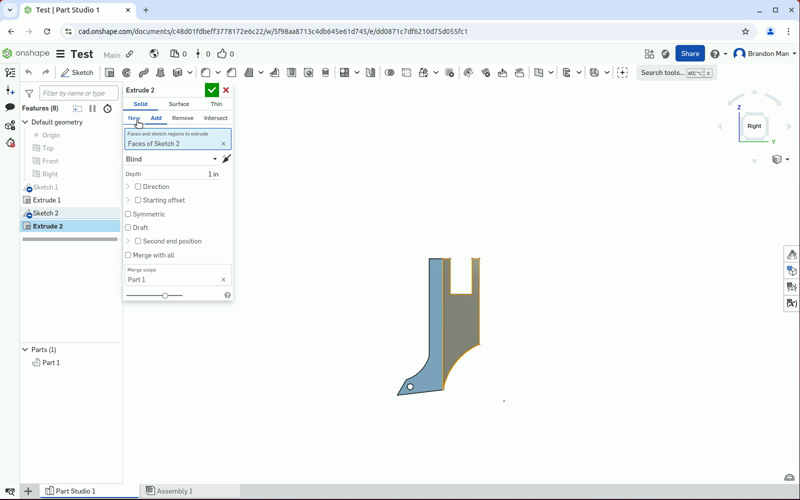
click(137, 120)
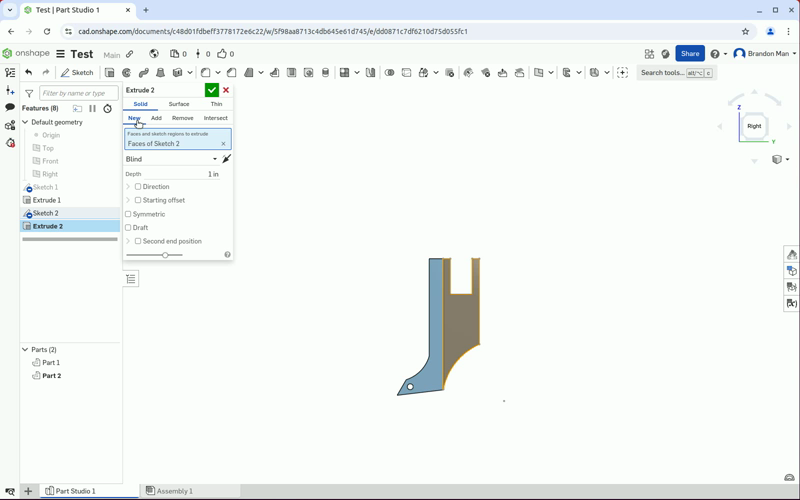
key(tab, 4)
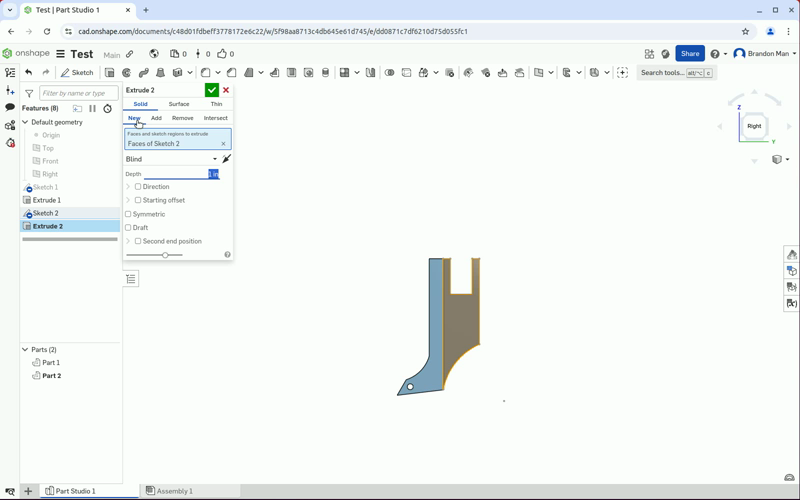
text(-6.981)
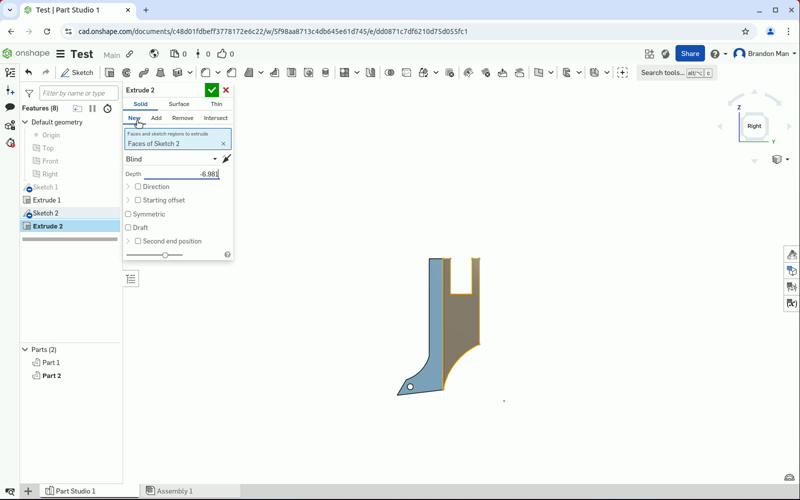
key(enter)
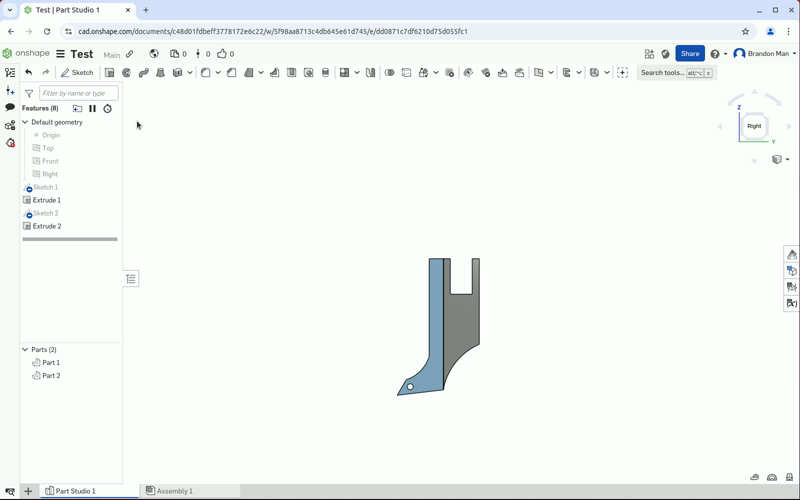
key(shift+h)
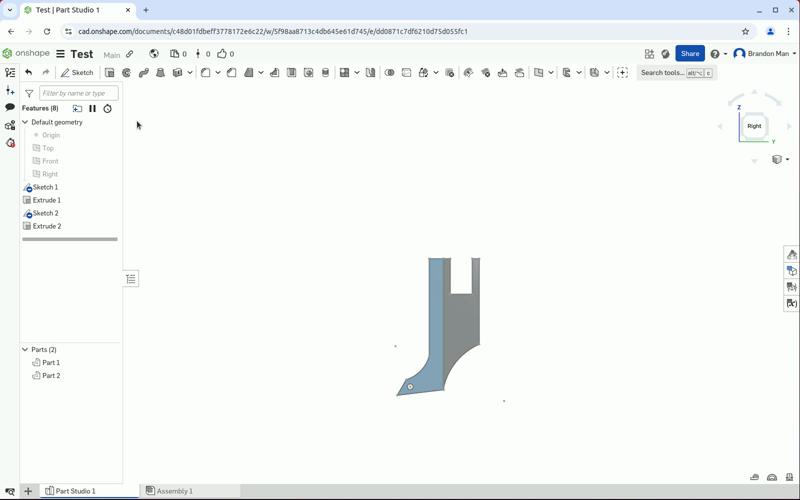
key(shift+h)
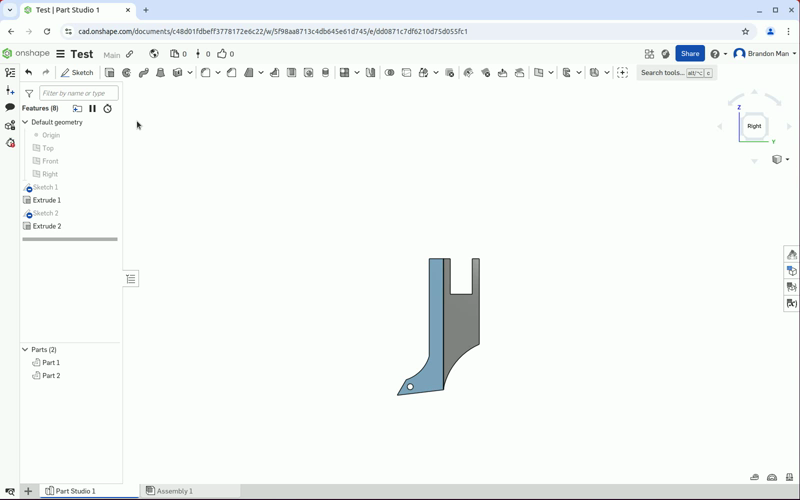
mouse_move(73, 189)
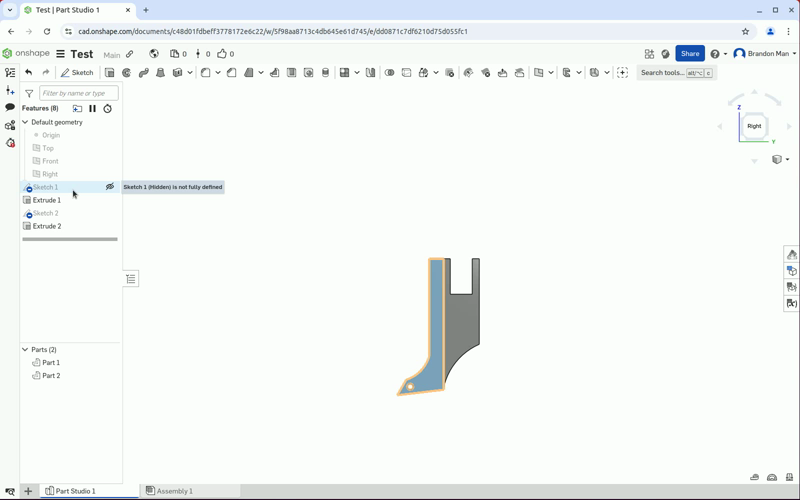
click(73, 189)
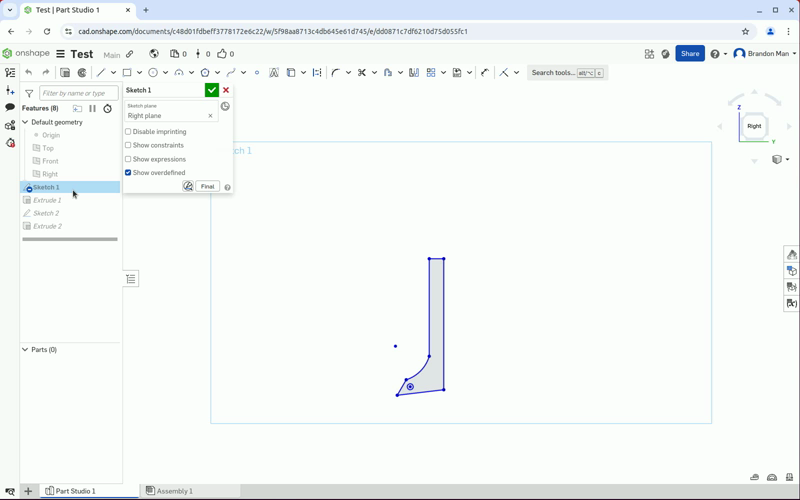
mouse_move(229, 92)
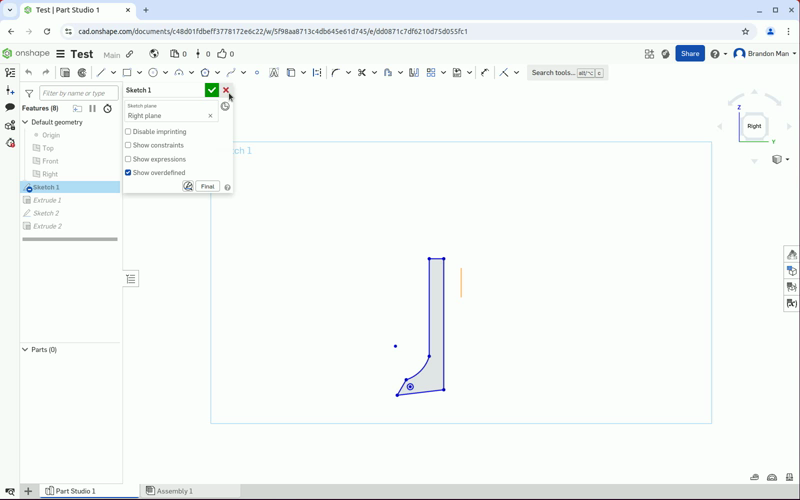
click(229, 92)
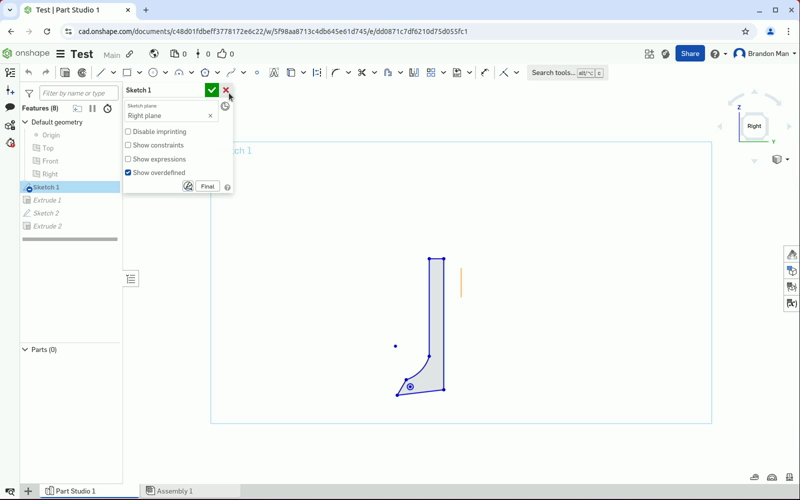
key(shift+s)
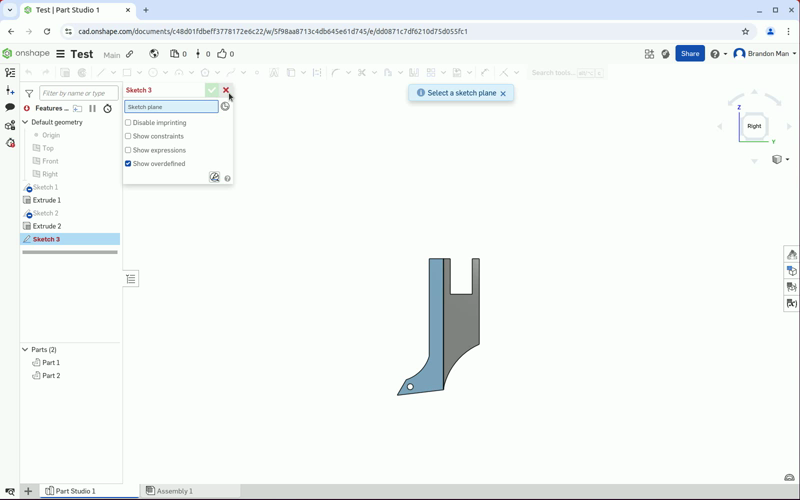
mouse_move(73, 176)
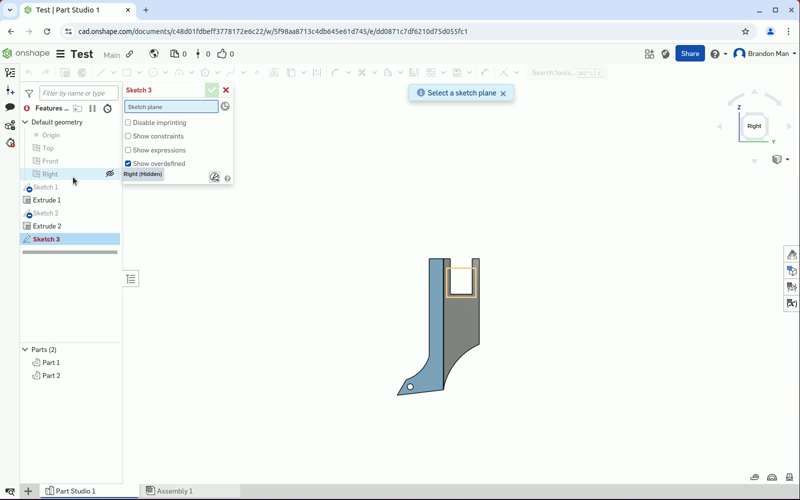
click(73, 176)
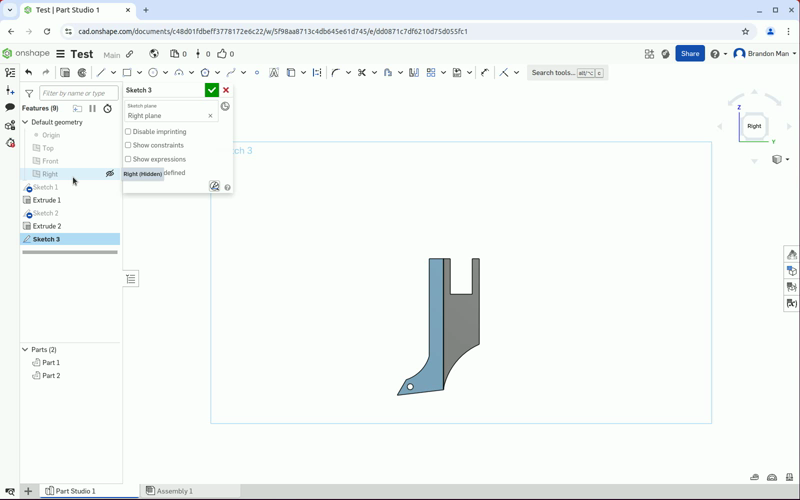
mouse_move(73, 352)
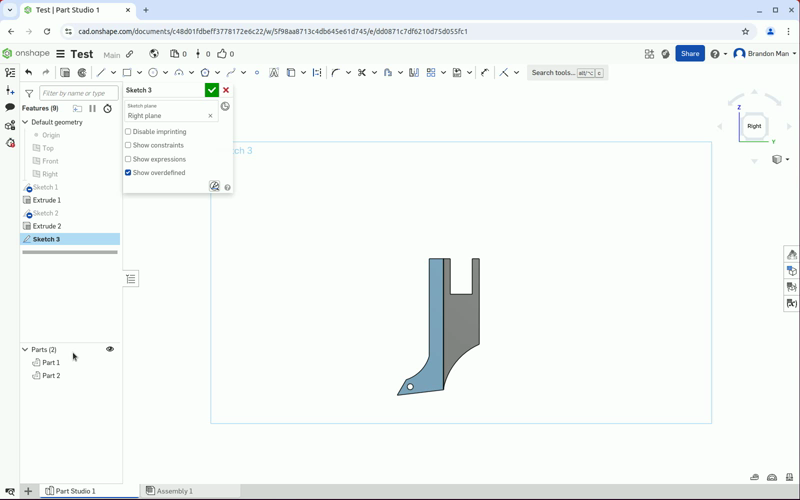
key(y)
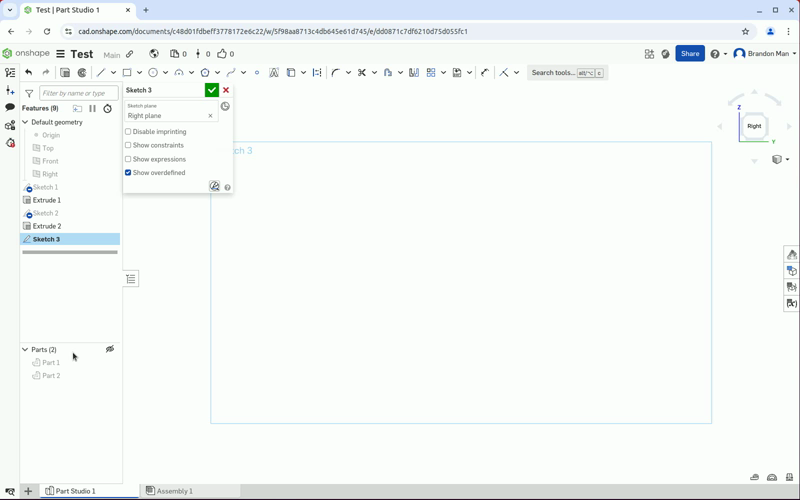
key(a)
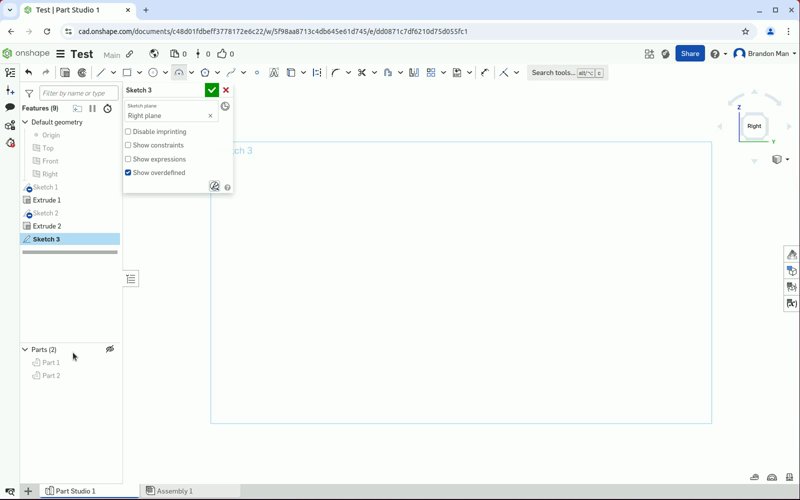
key_down(shift)
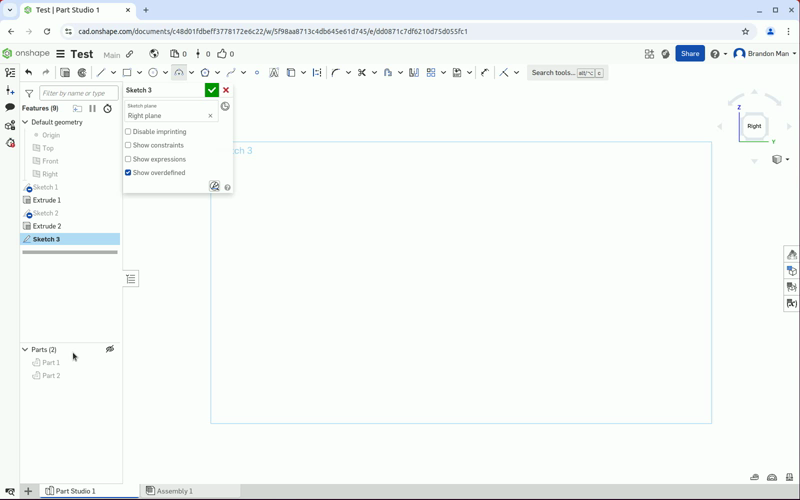
mouse_move(478, 343)
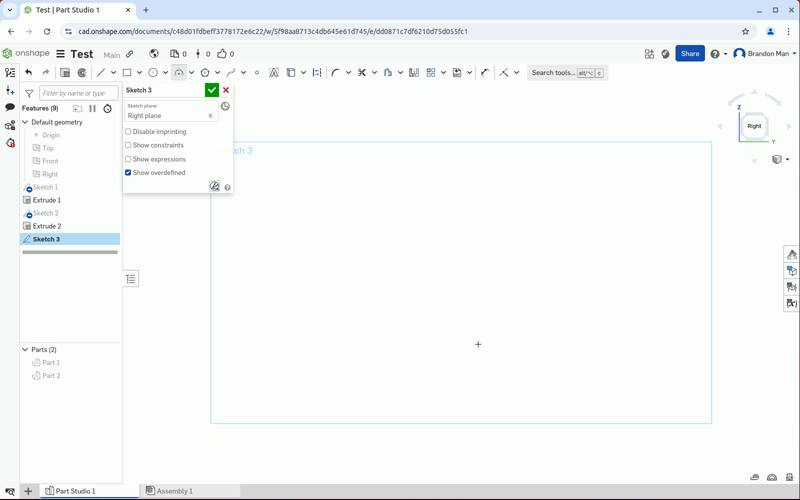
click(478, 343)
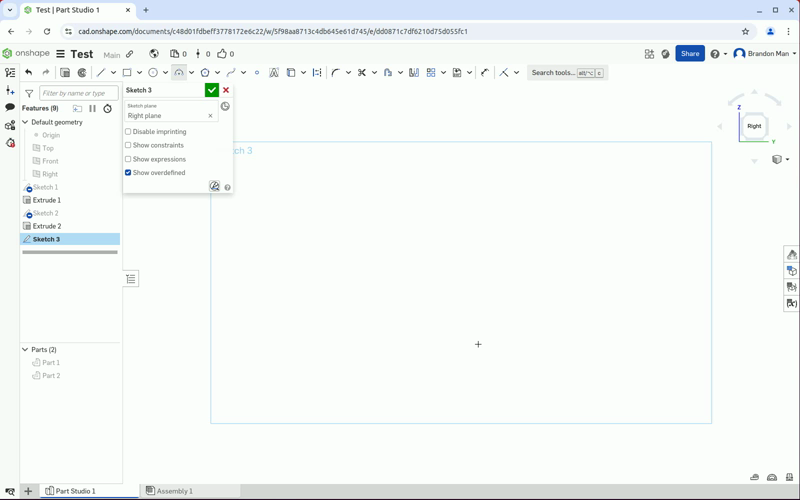
key_up(shift)
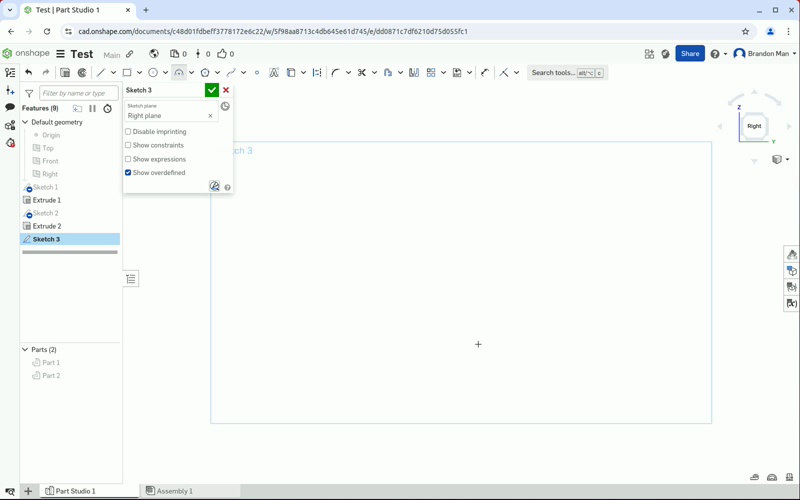
key_down(shift)
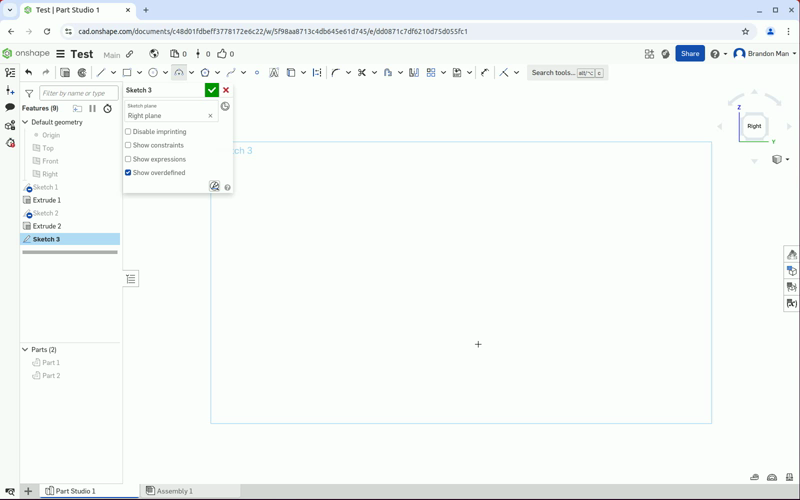
mouse_move(492, 339)
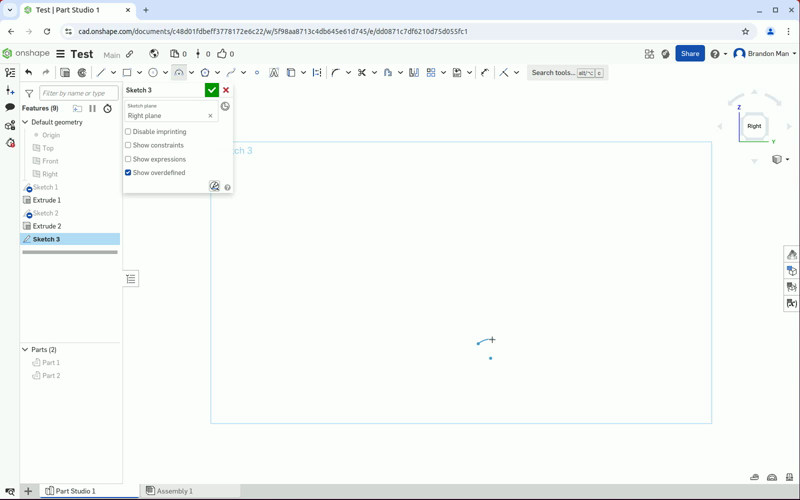
click(492, 339)
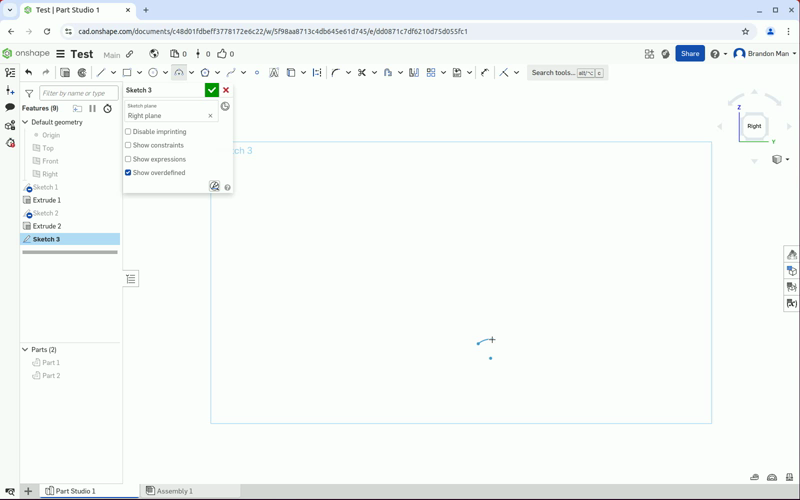
mouse_move(485, 341)
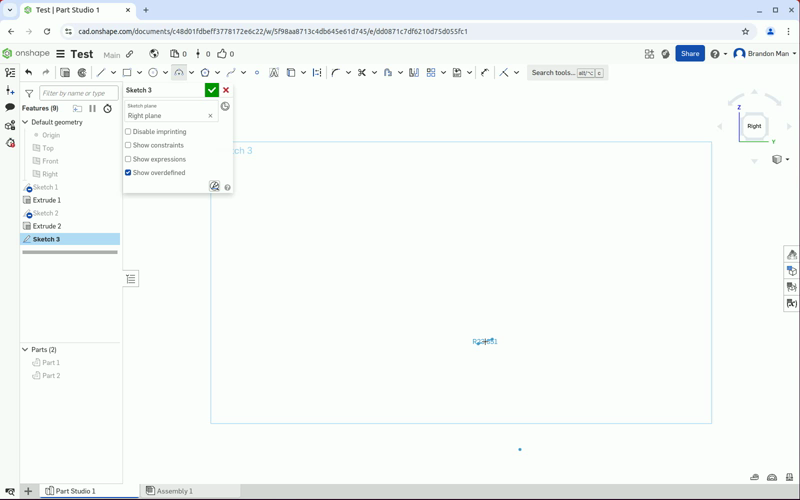
click(485, 341)
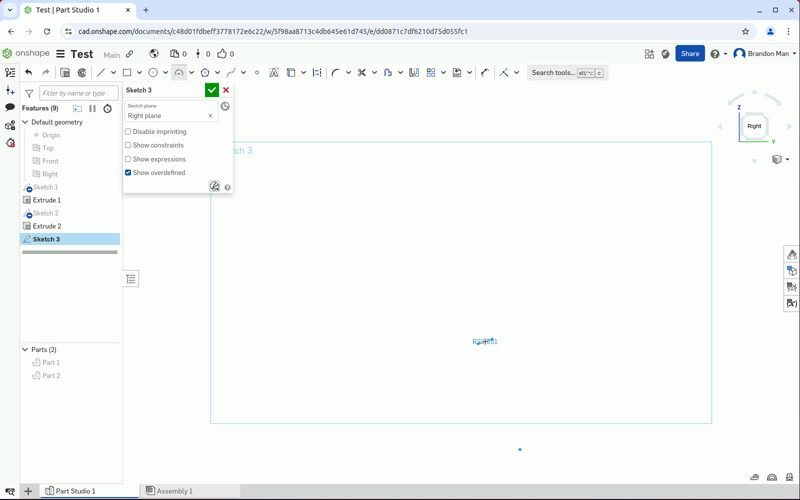
key_up(shift)
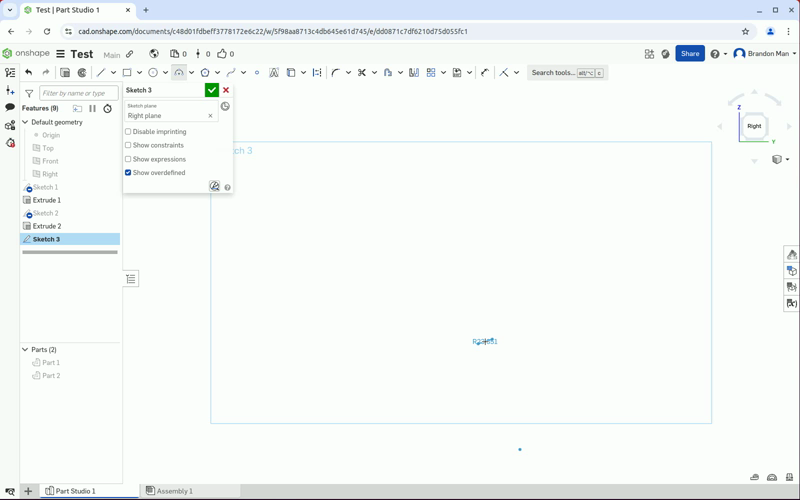
key(esc)
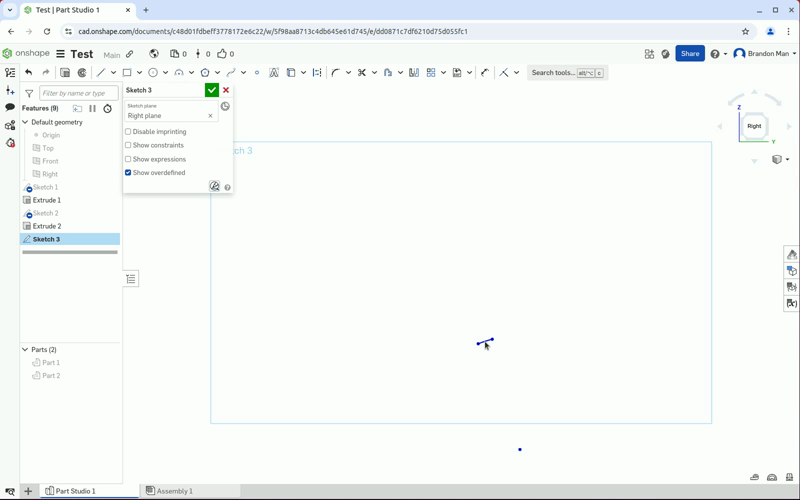
key(l)
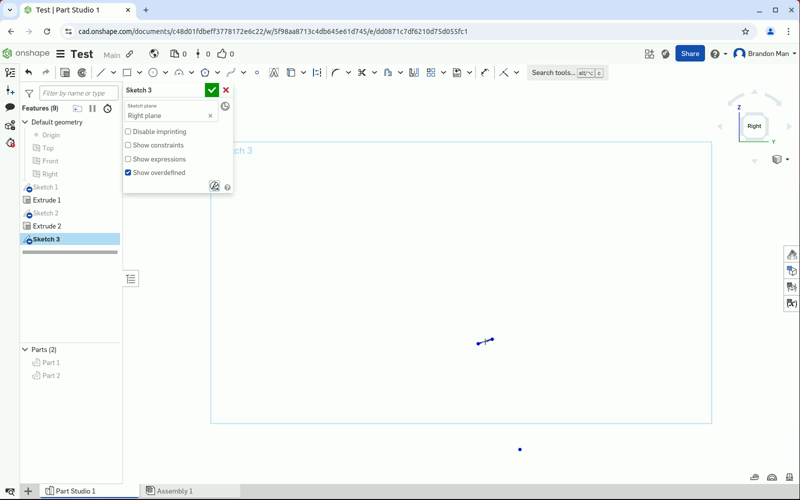
mouse_move(492, 339)
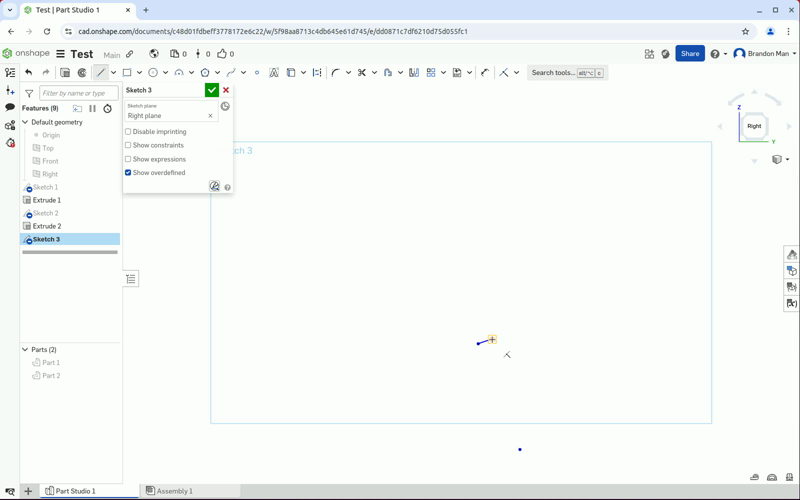
click(492, 339)
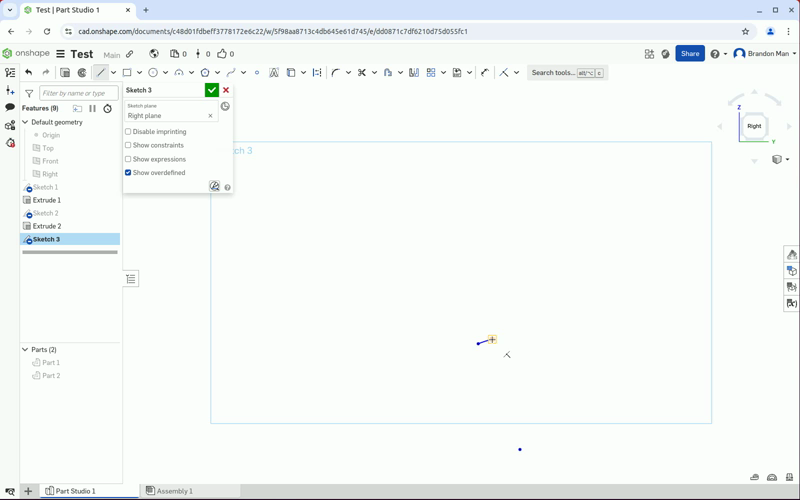
key_down(shift)
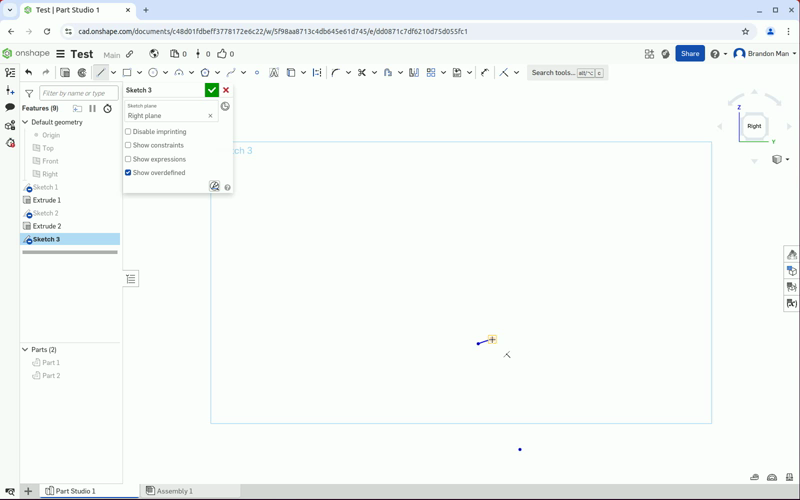
mouse_move(492, 258)
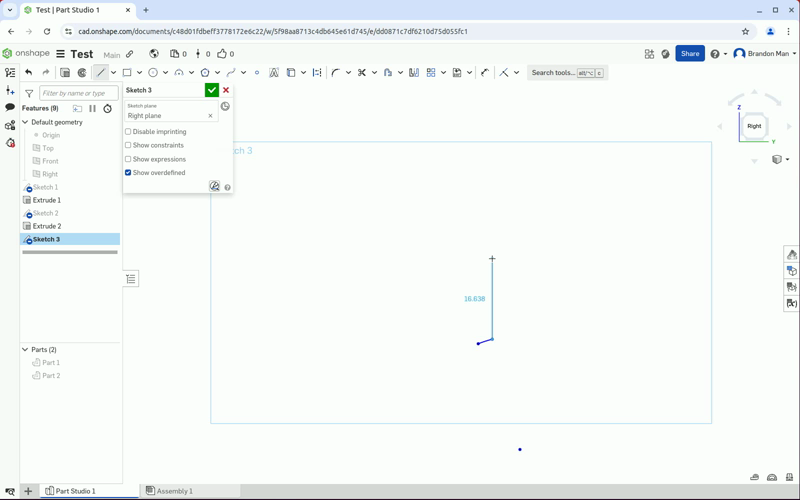
click(492, 258)
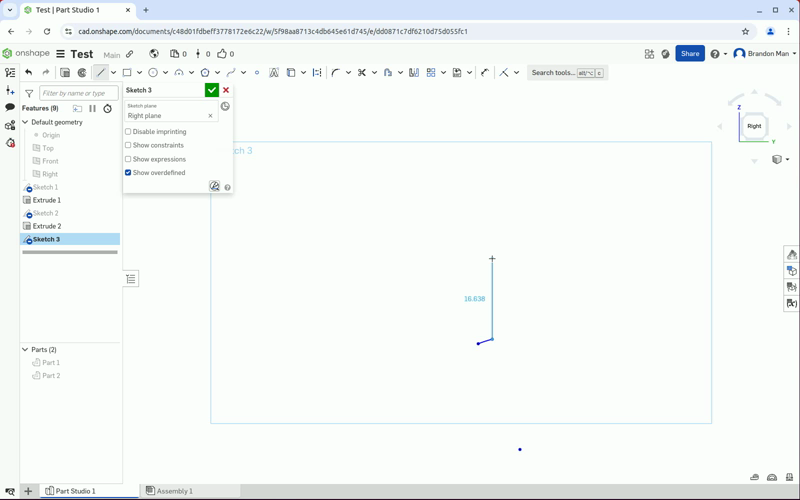
key_up(shift)
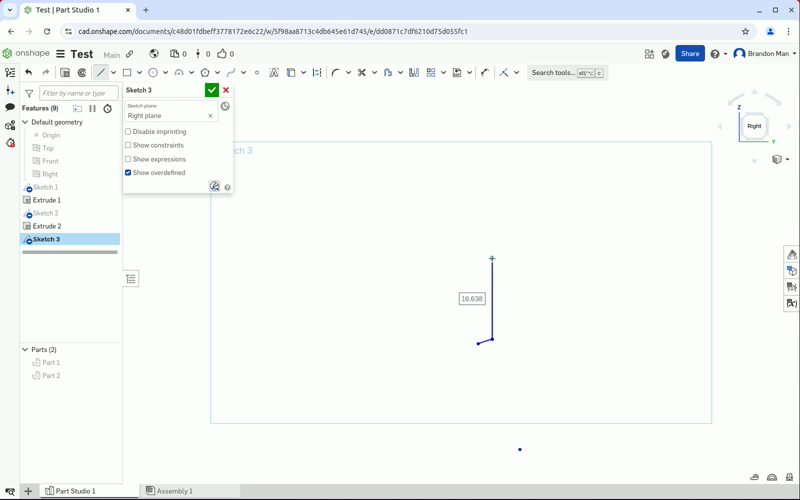
key_down(shift)
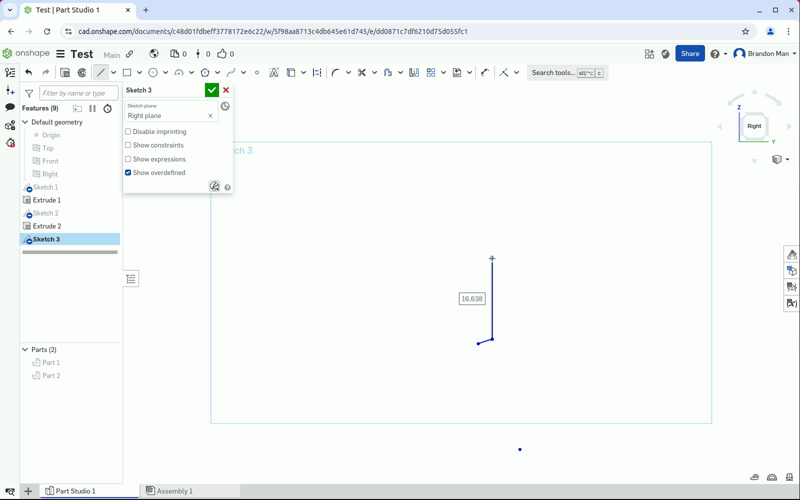
mouse_move(522, 258)
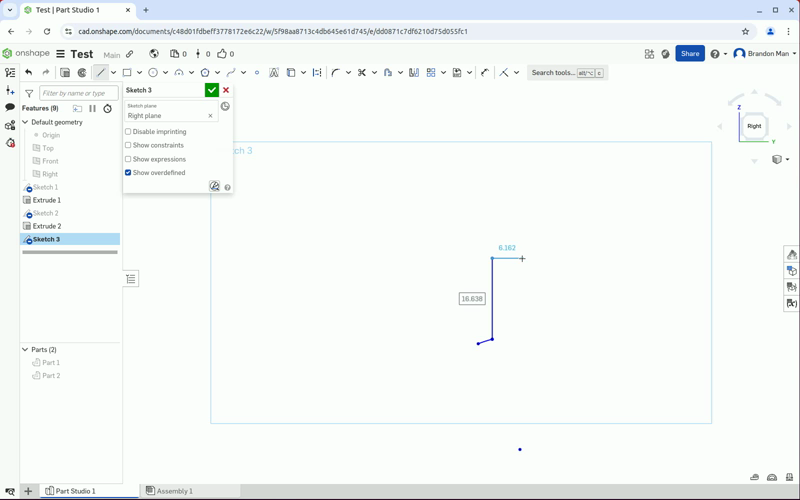
mouse_move(478, 258)
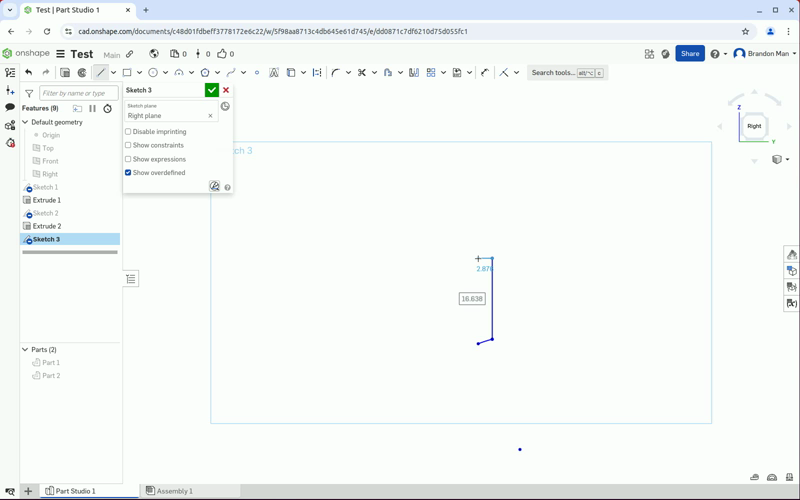
click(478, 258)
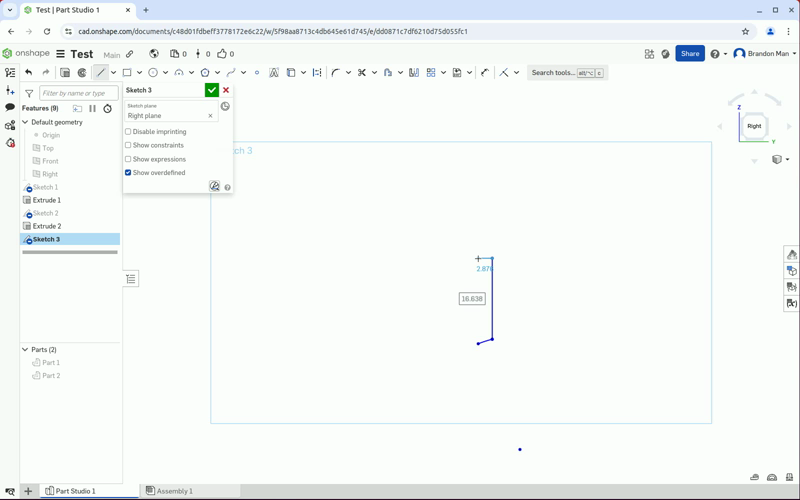
key_up(shift)
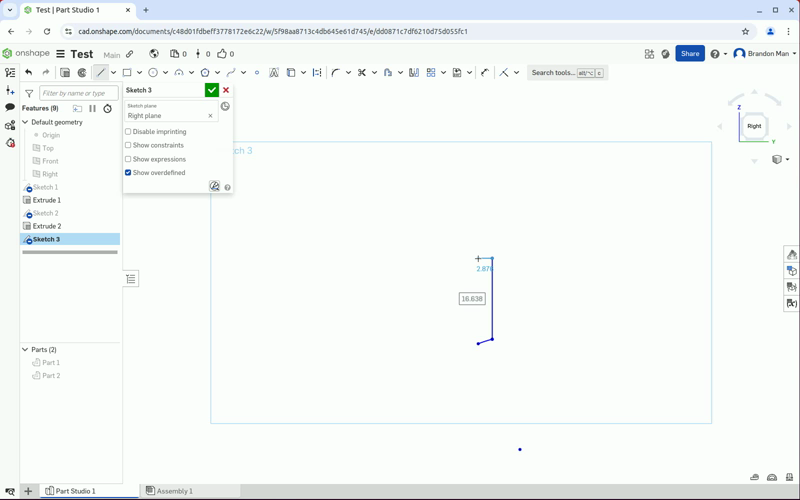
key_down(shift)
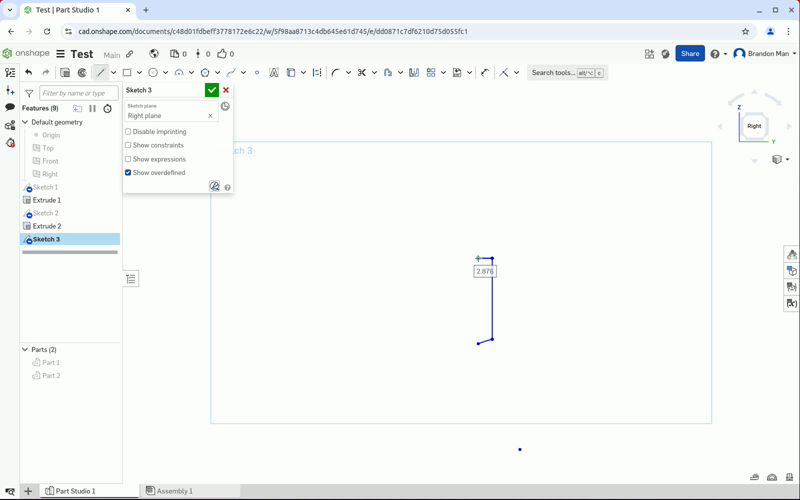
mouse_move(478, 343)
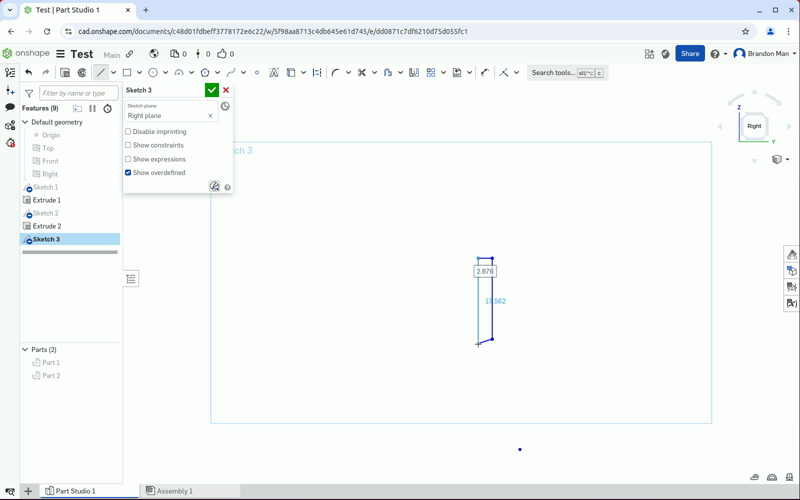
key_up(shift)
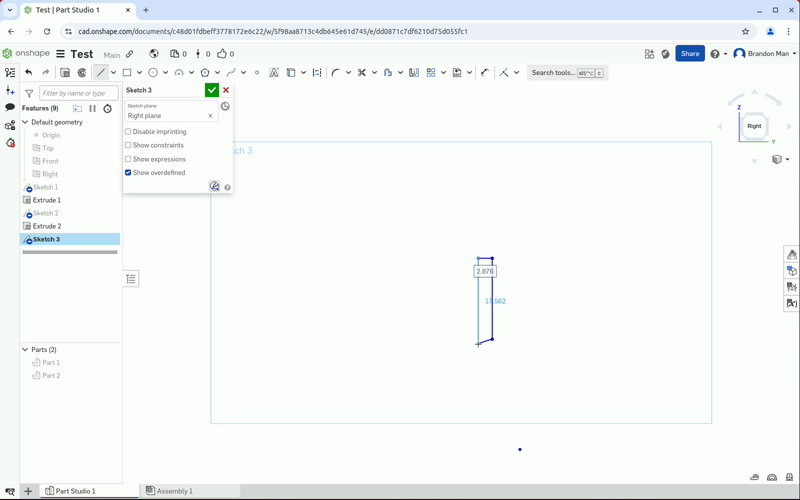
click(478, 343)
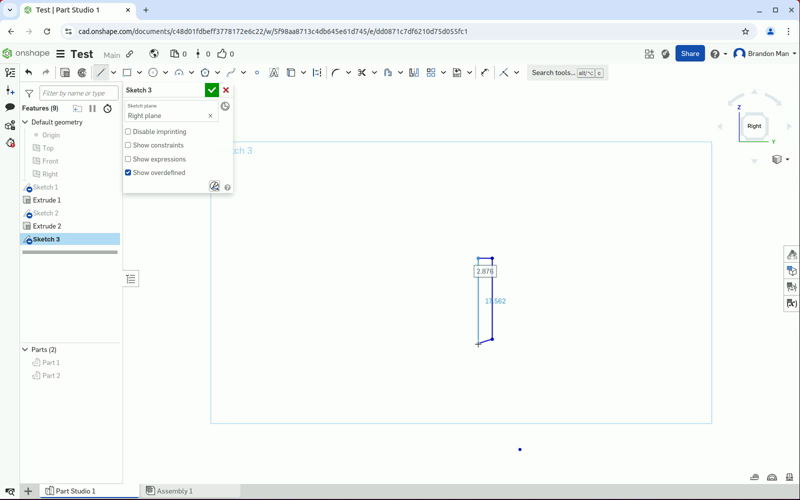
key(esc)
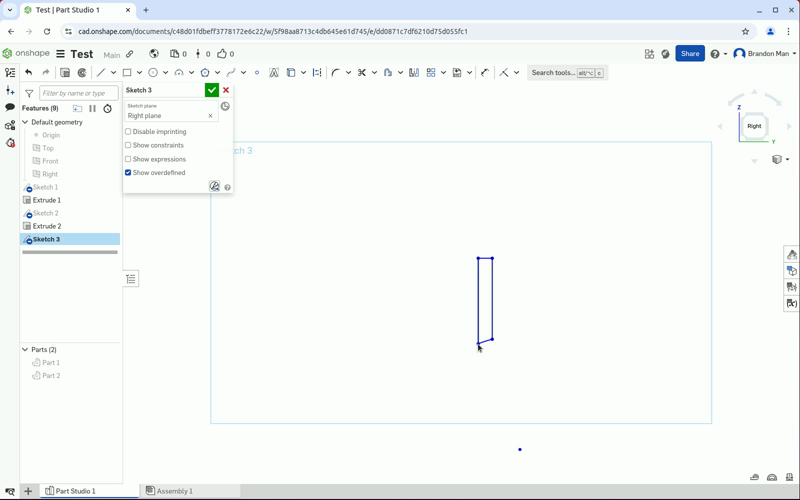
mouse_move(484, 259)
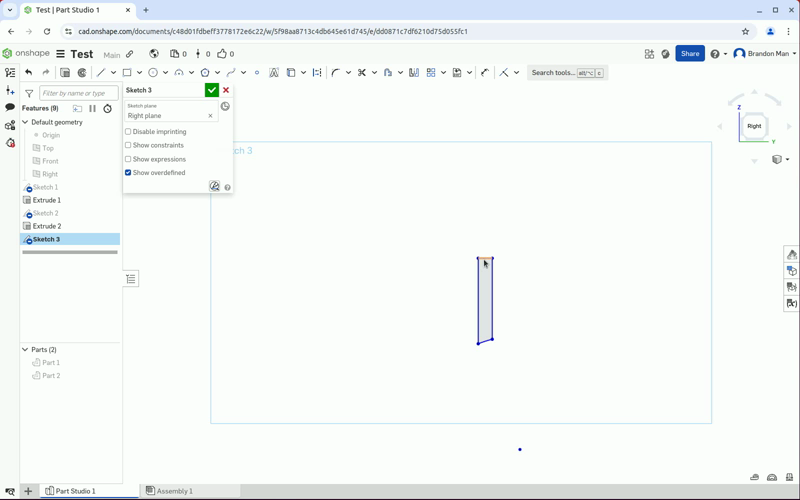
scroll(6)
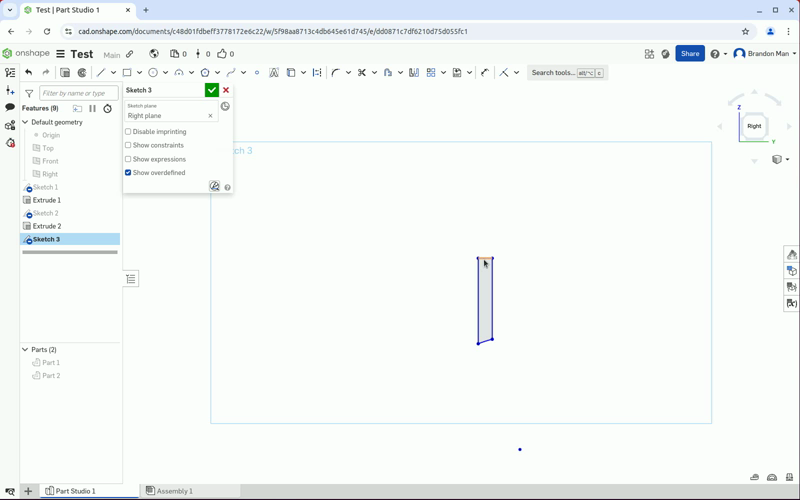
scroll(6)
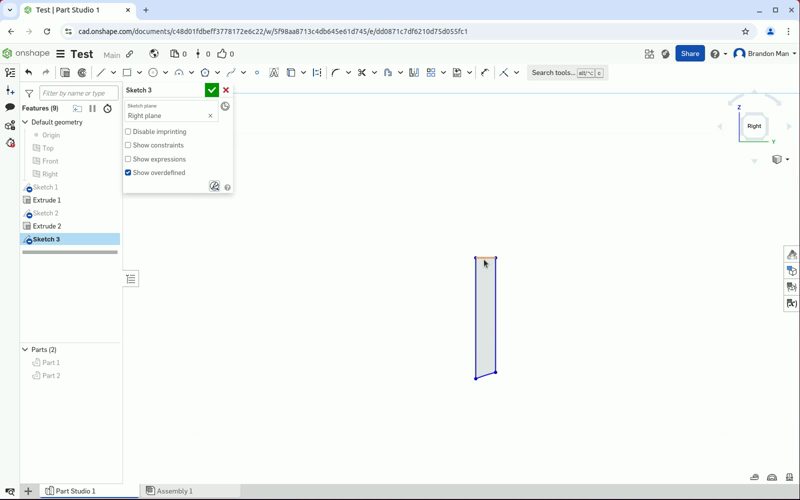
scroll(6)
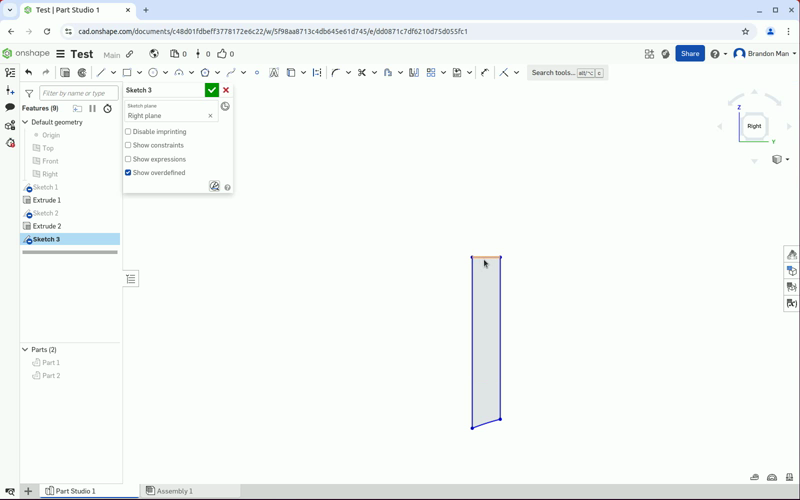
scroll(6)
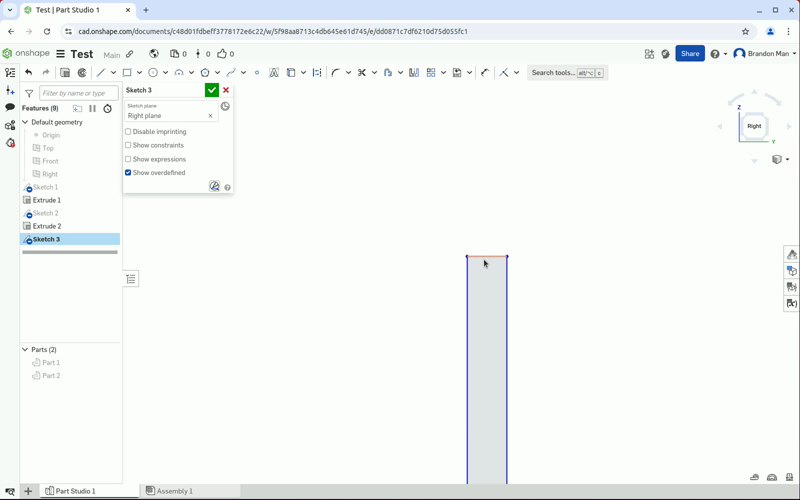
scroll(6)
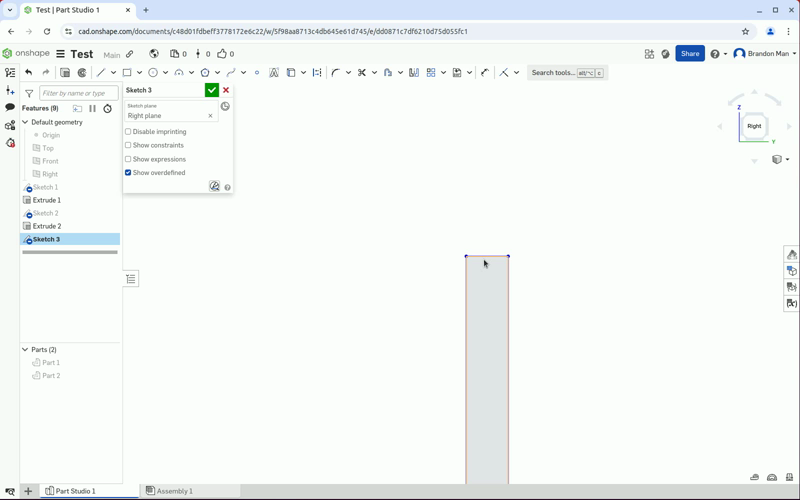
scroll(6)
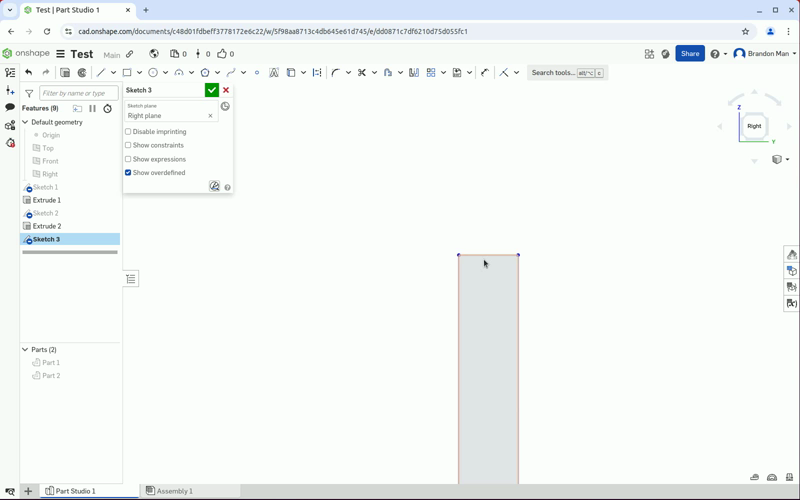
scroll(6)
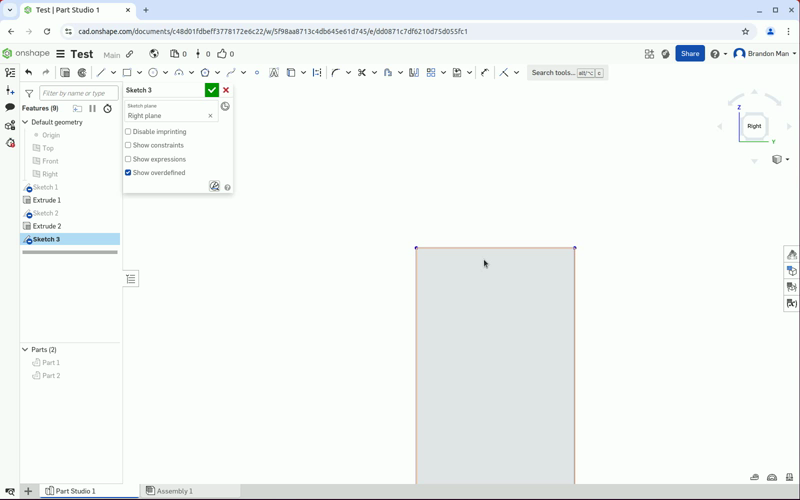
click(484, 259)
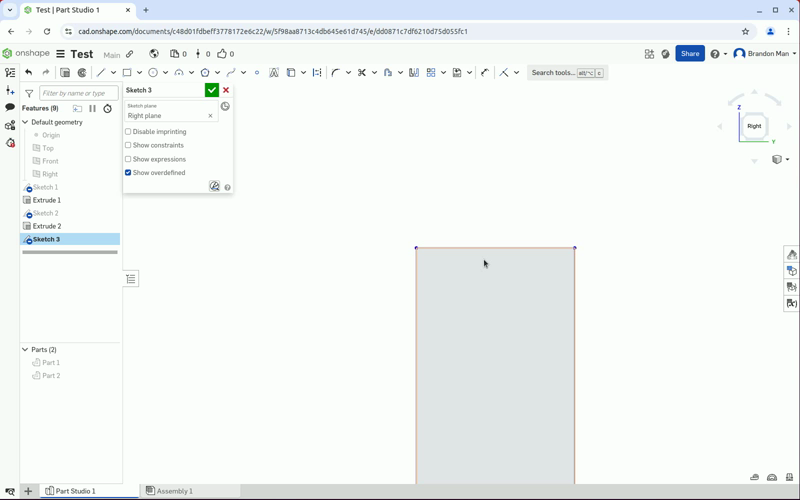
scroll(-6)
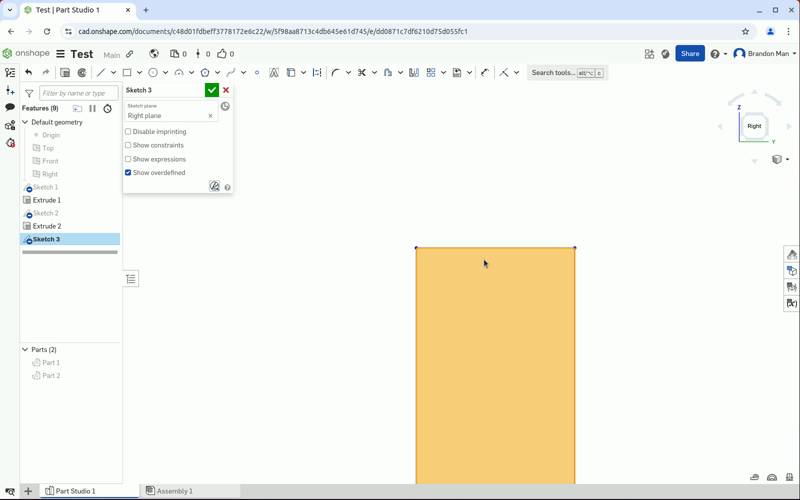
scroll(-6)
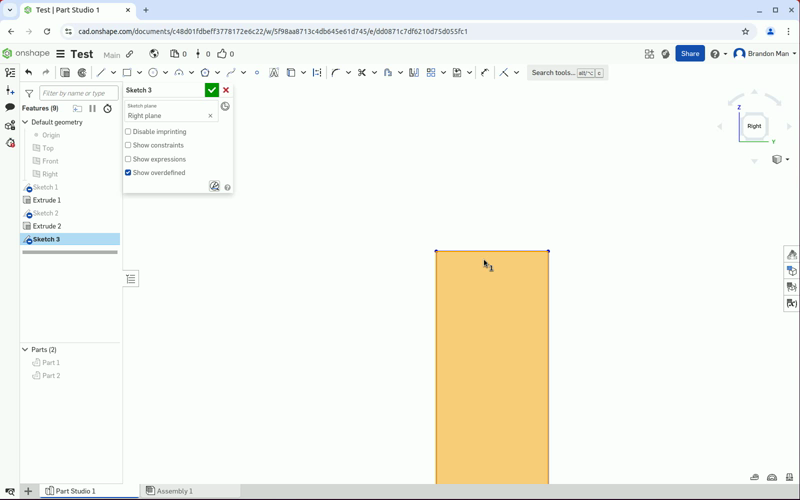
scroll(-6)
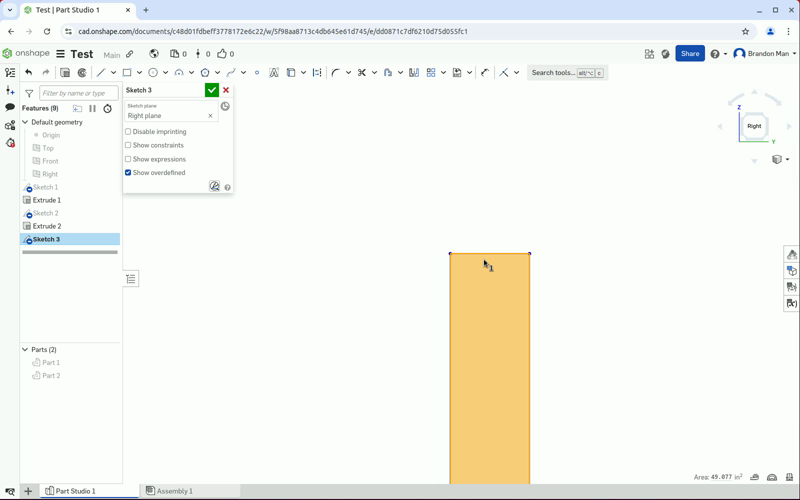
scroll(-6)
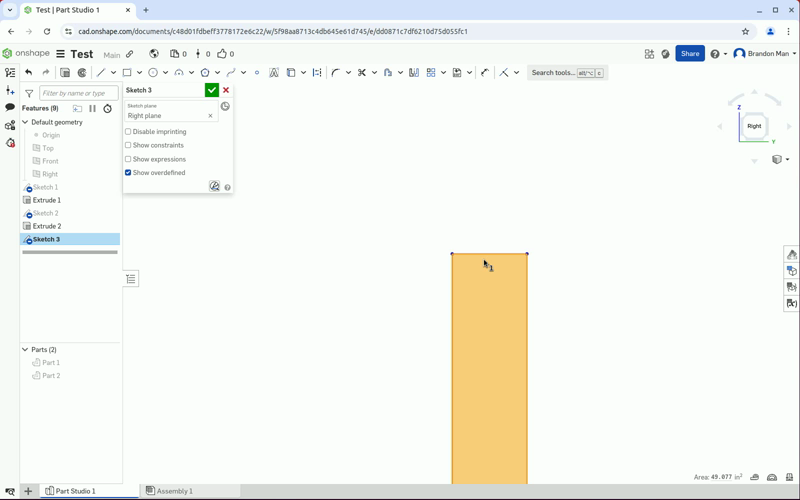
scroll(-6)
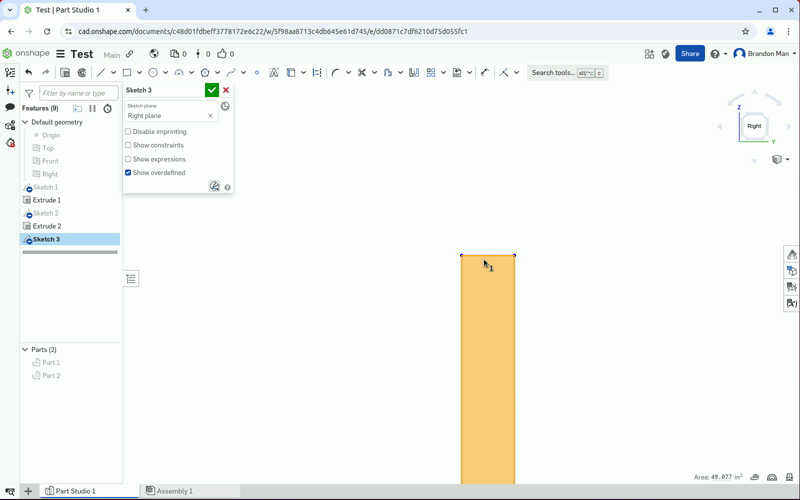
scroll(-6)
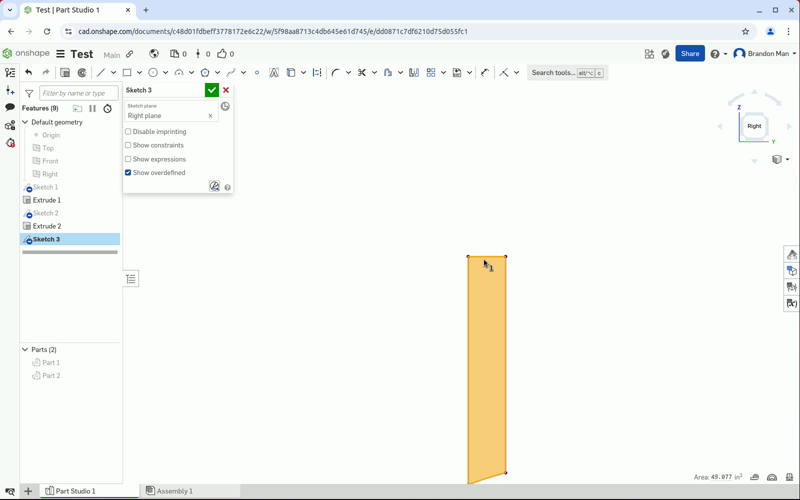
scroll(-6)
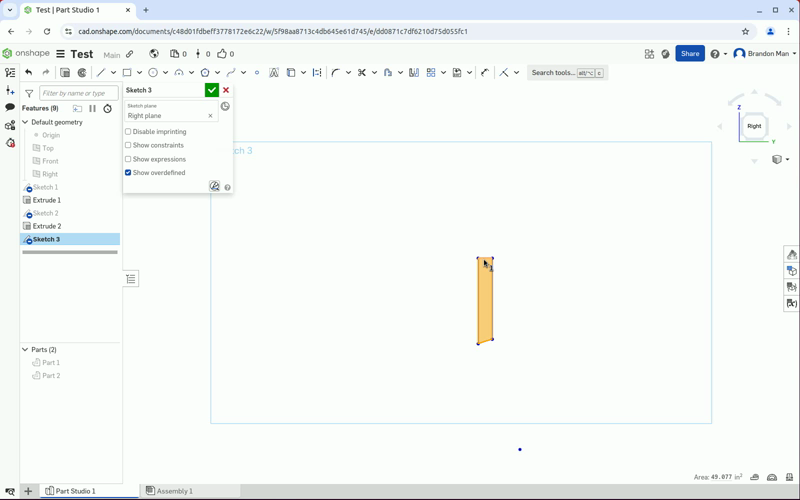
mouse_move(73, 352)
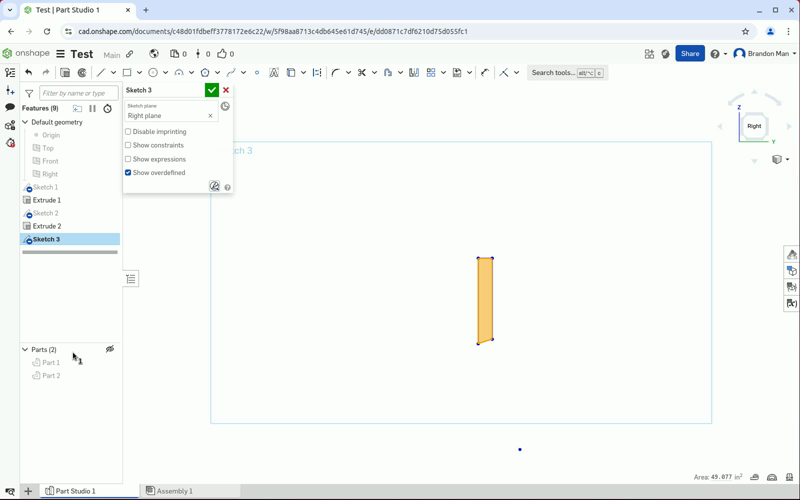
key(shift+y)
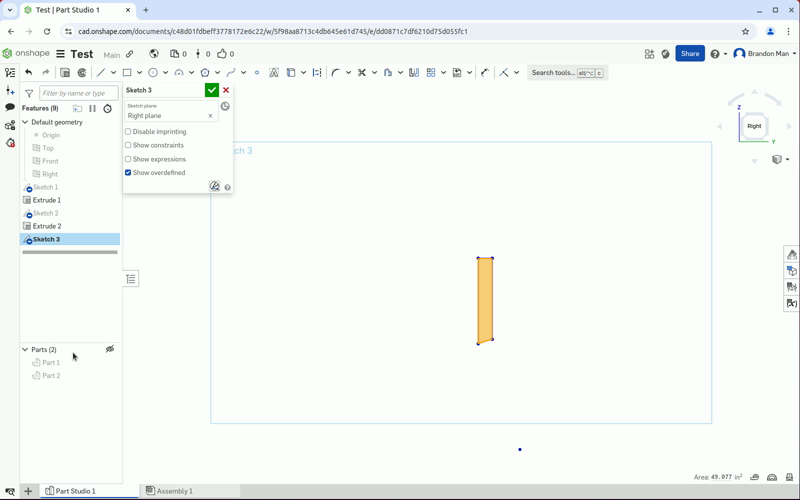
key(shift+e)
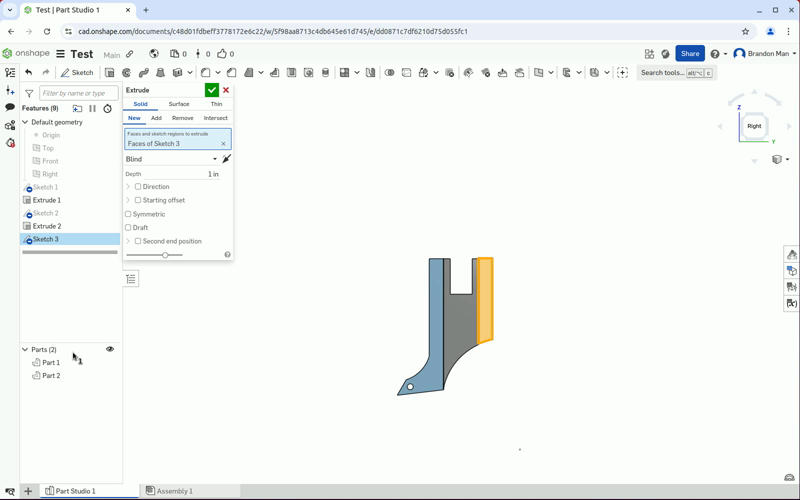
mouse_move(143, 106)
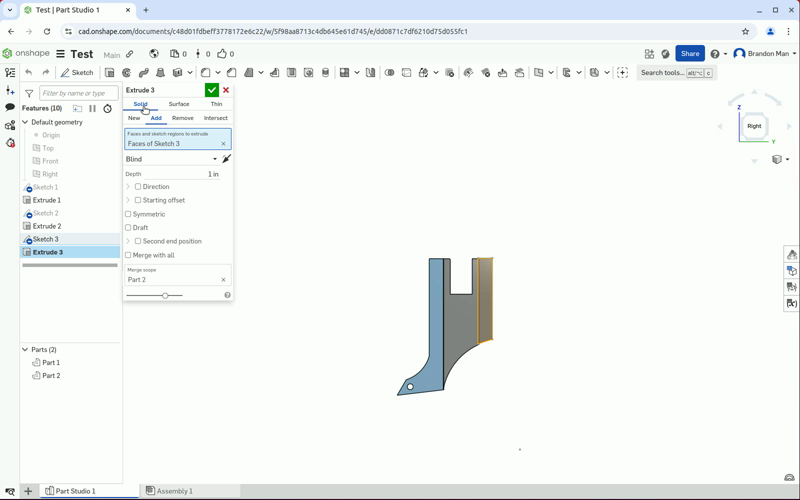
click(143, 106)
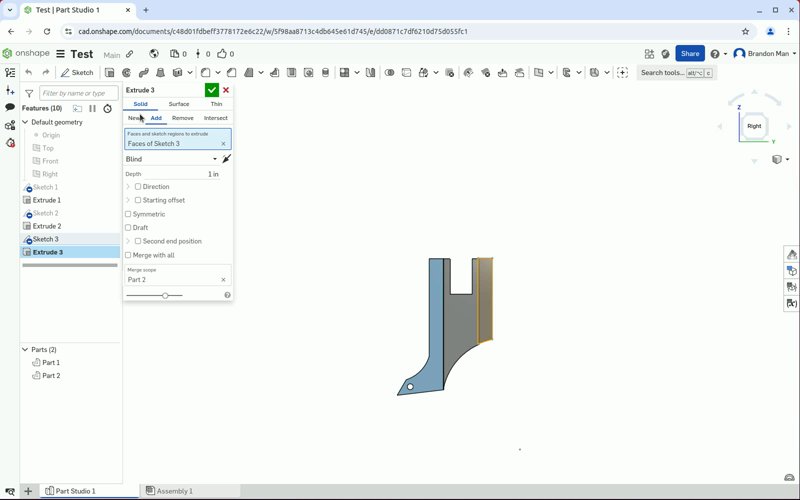
mouse_move(137, 120)
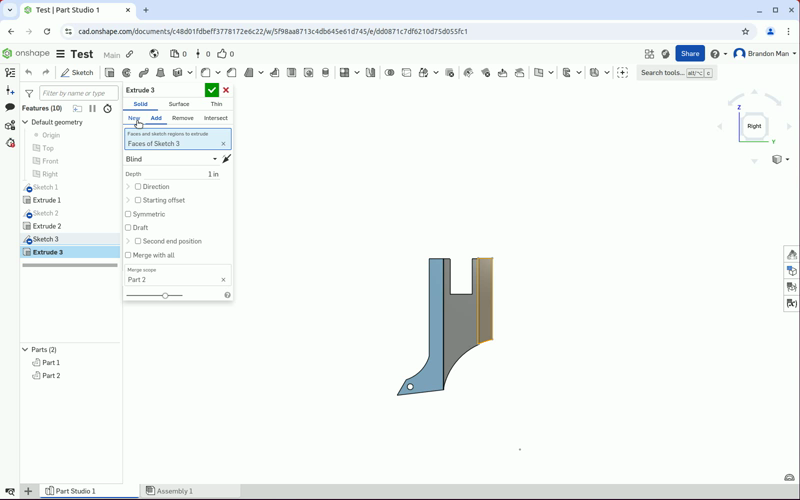
click(137, 120)
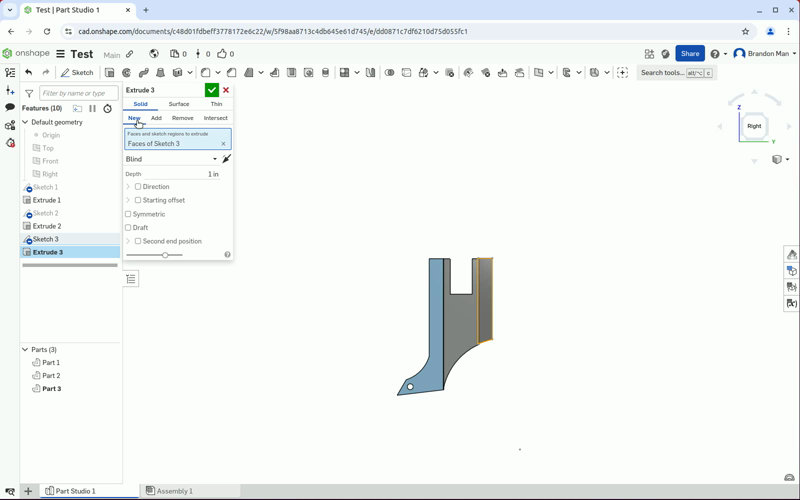
key(tab, 4)
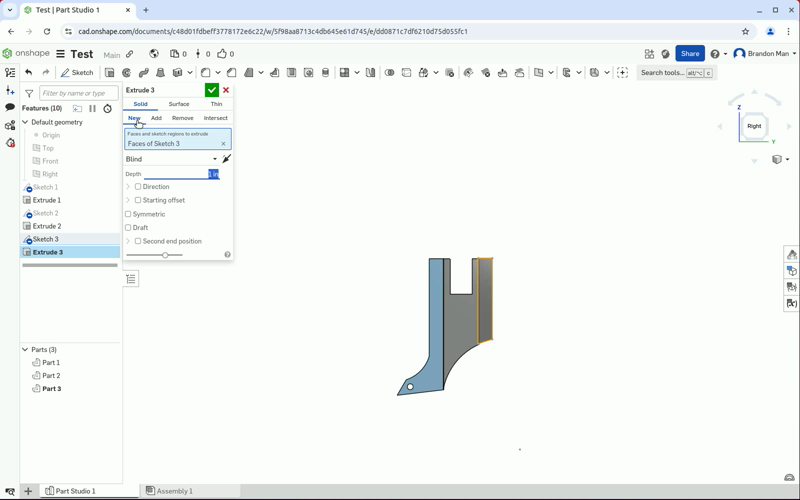
text(-6.981)
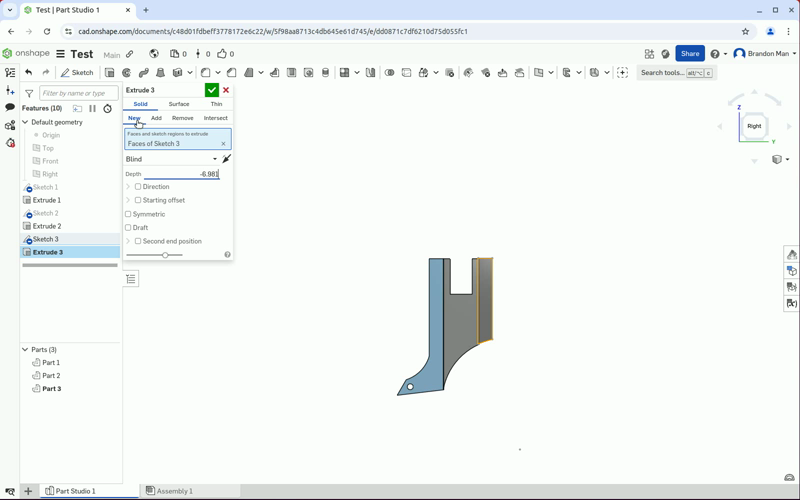
key(enter)
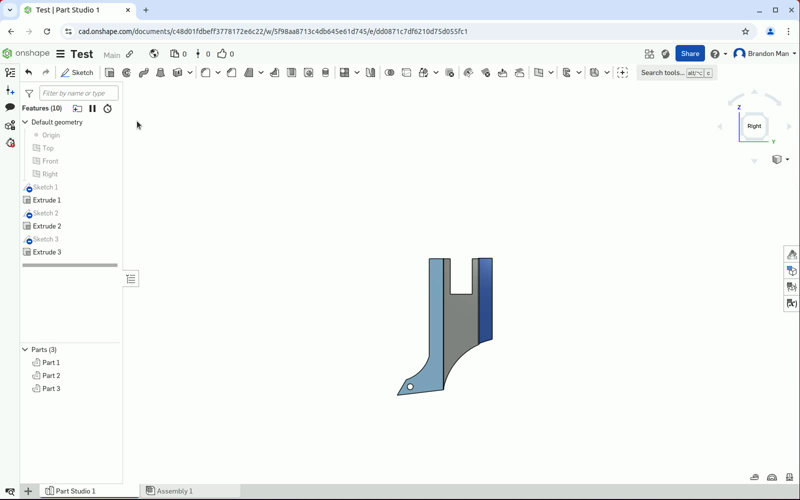
key(shift+h)
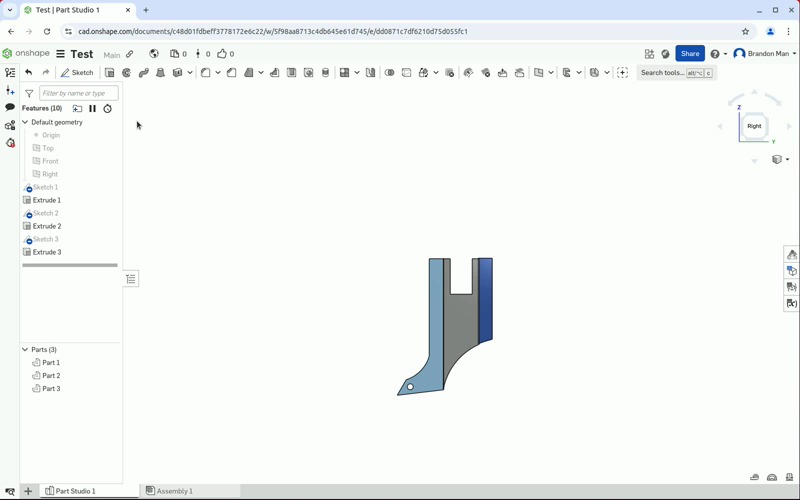
key(shift+h)
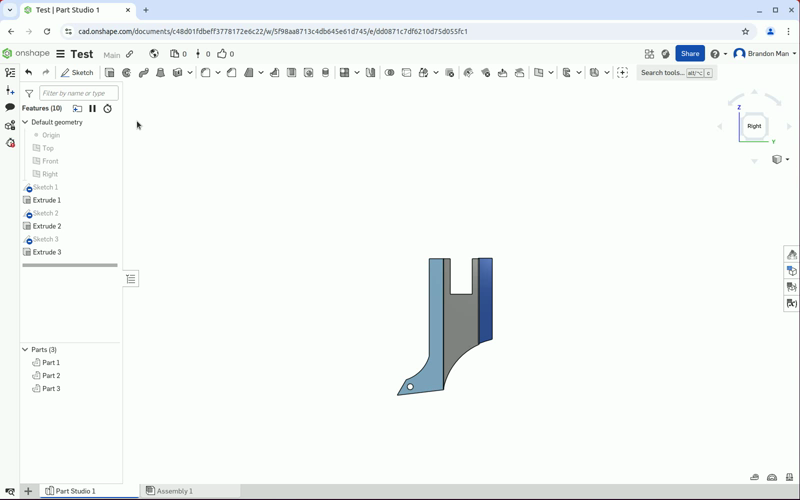
mouse_move(73, 189)
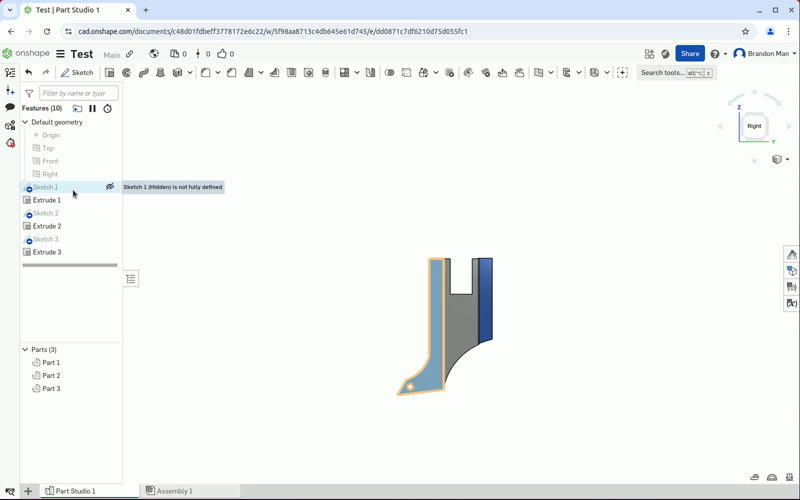
click(73, 189)
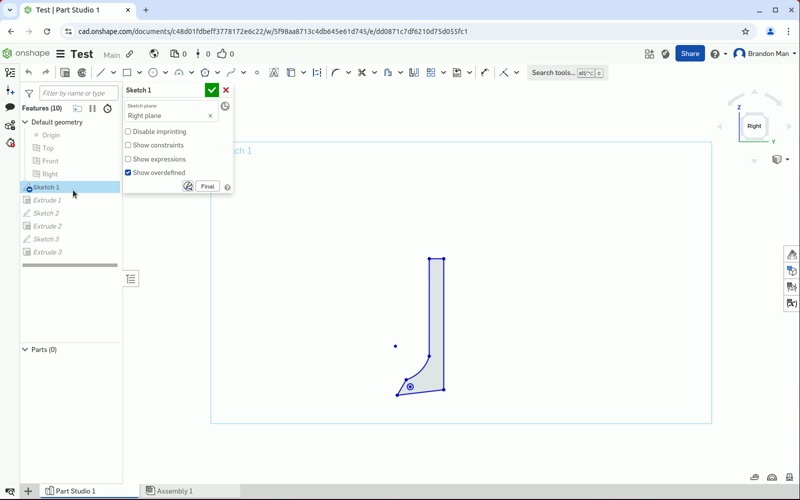
mouse_move(229, 92)
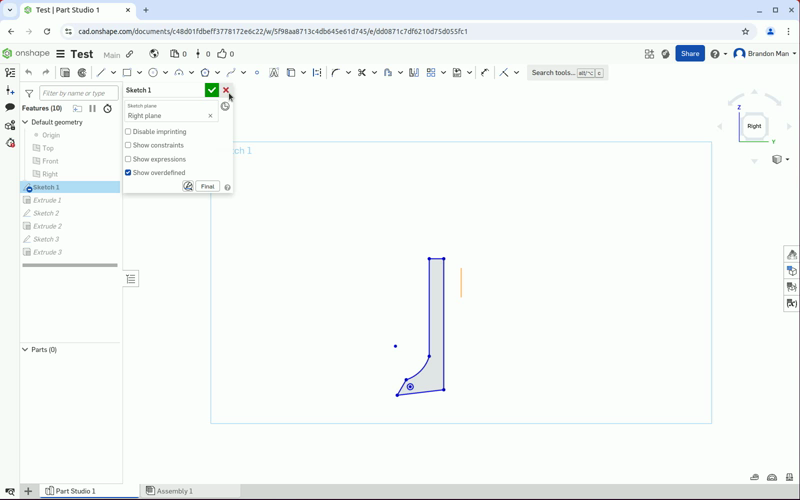
click(229, 92)
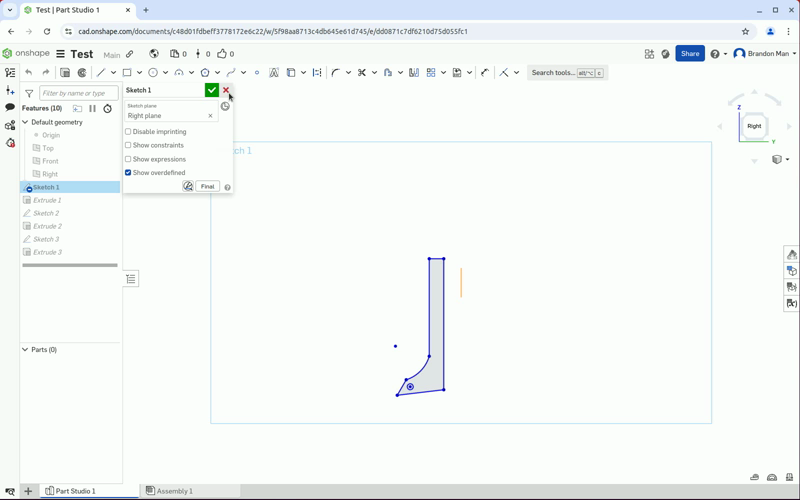
key(shift+s)
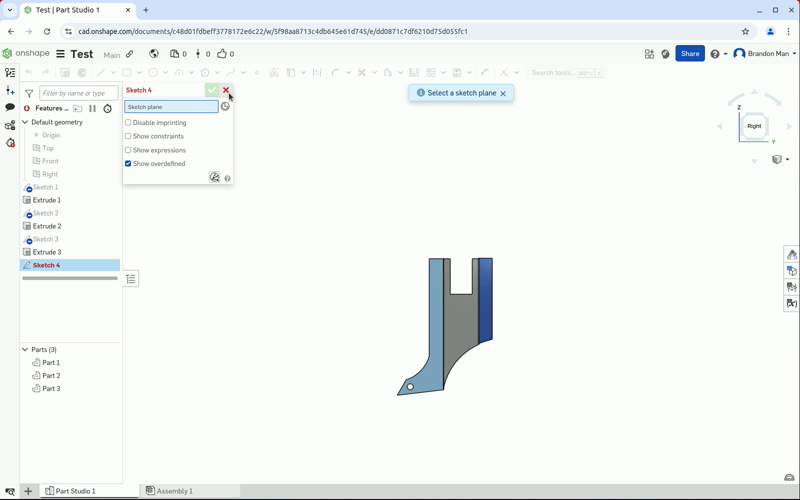
mouse_move(73, 176)
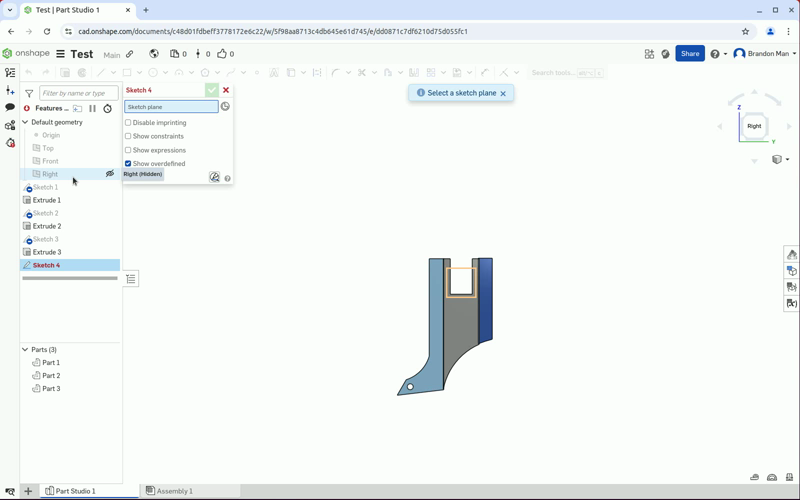
click(73, 176)
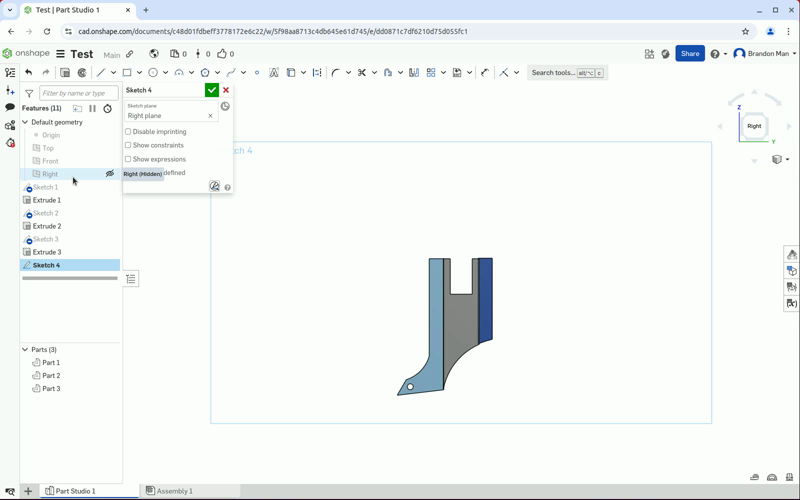
mouse_move(73, 352)
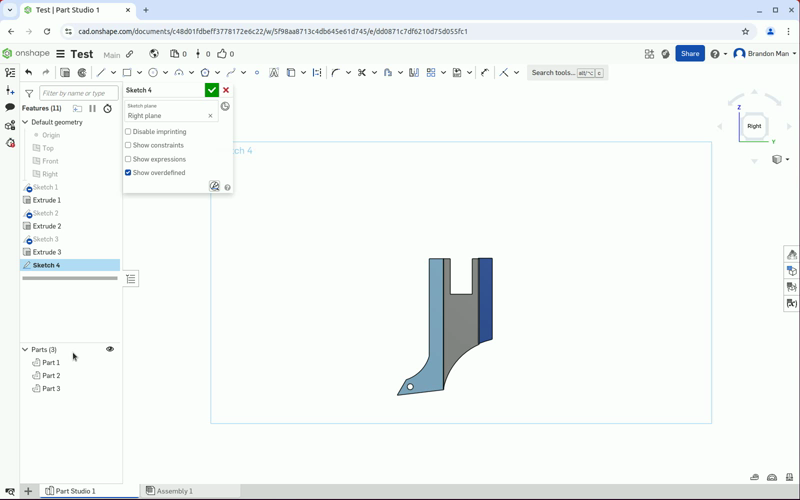
key(y)
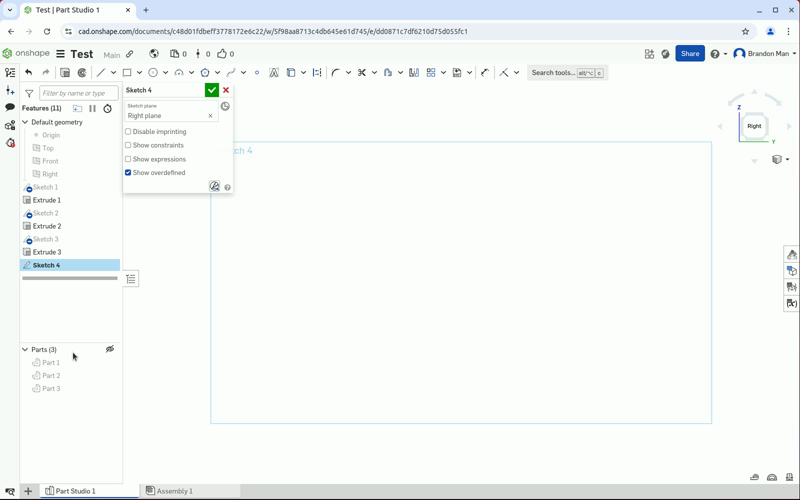
key(a)
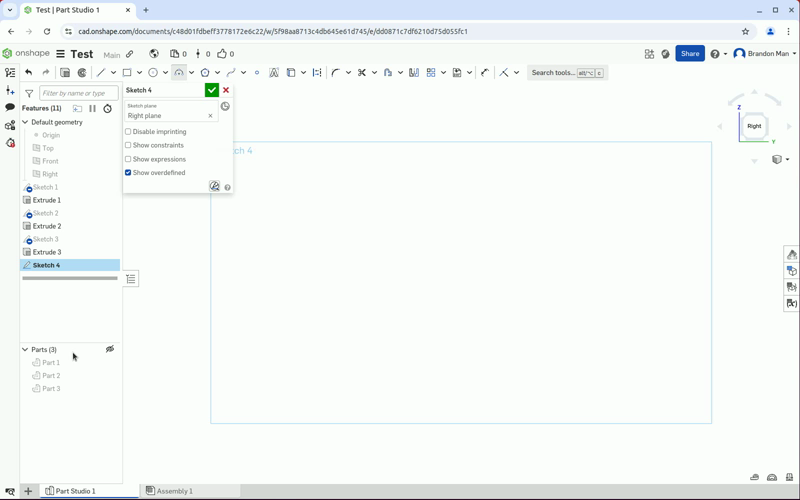
key_down(shift)
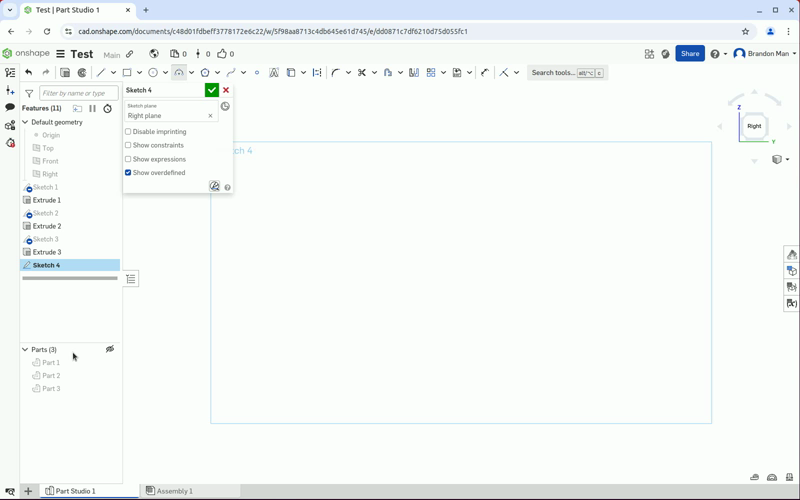
mouse_move(443, 389)
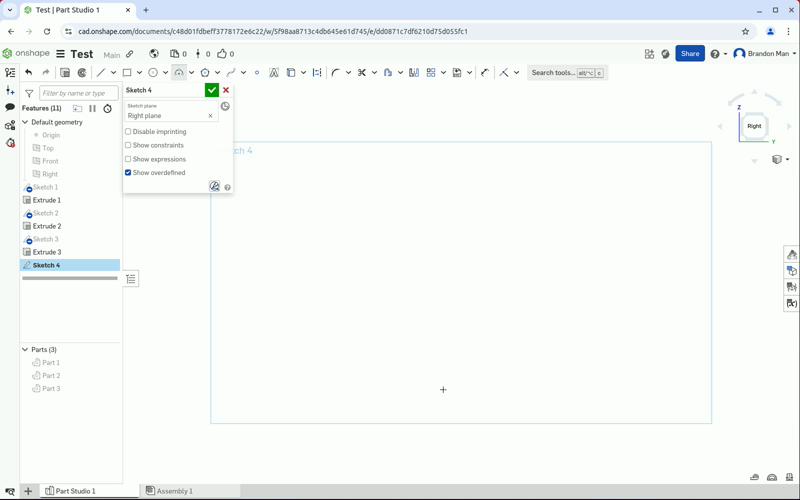
click(443, 389)
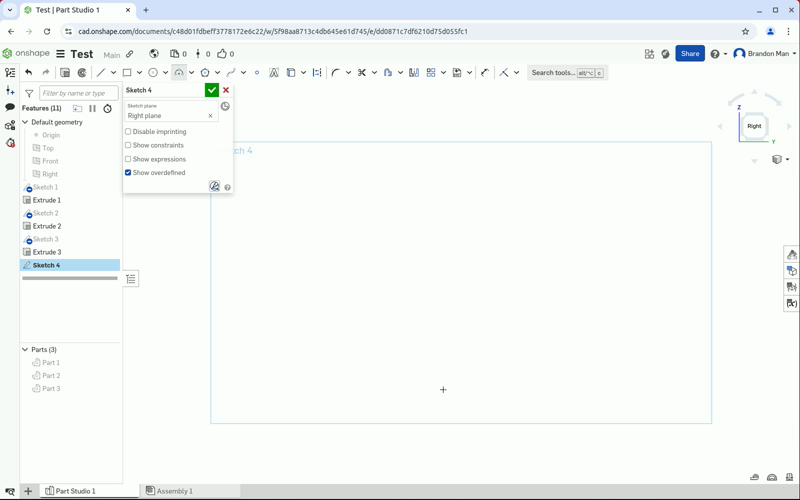
key_up(shift)
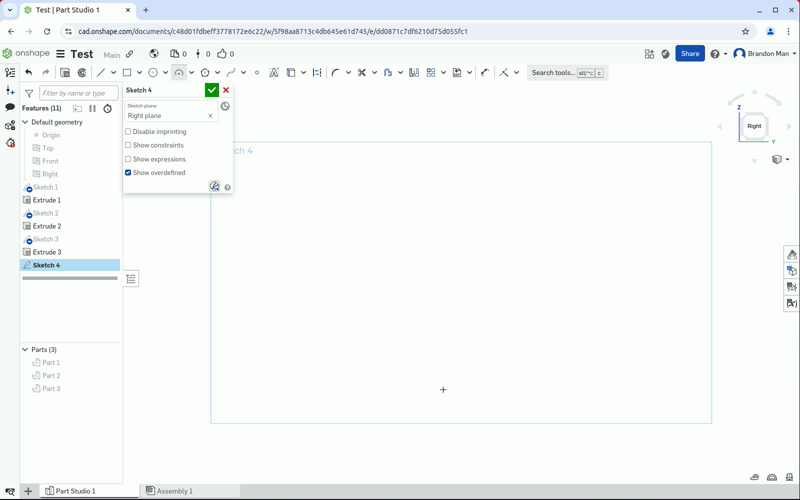
key_down(shift)
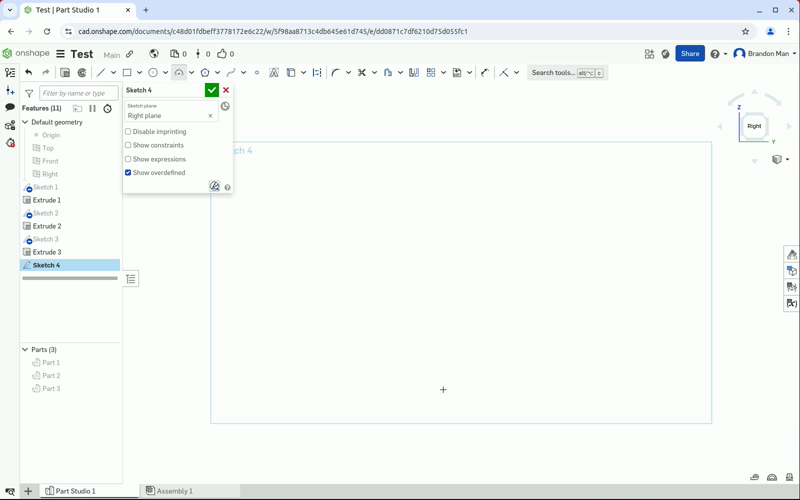
mouse_move(479, 344)
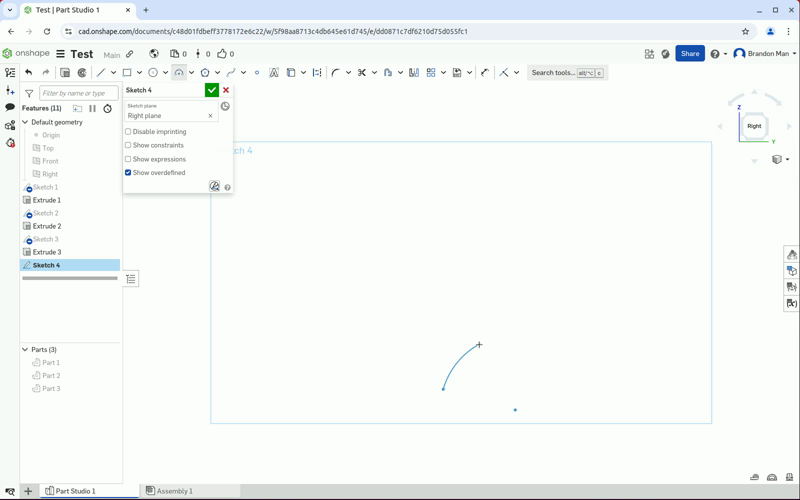
click(479, 344)
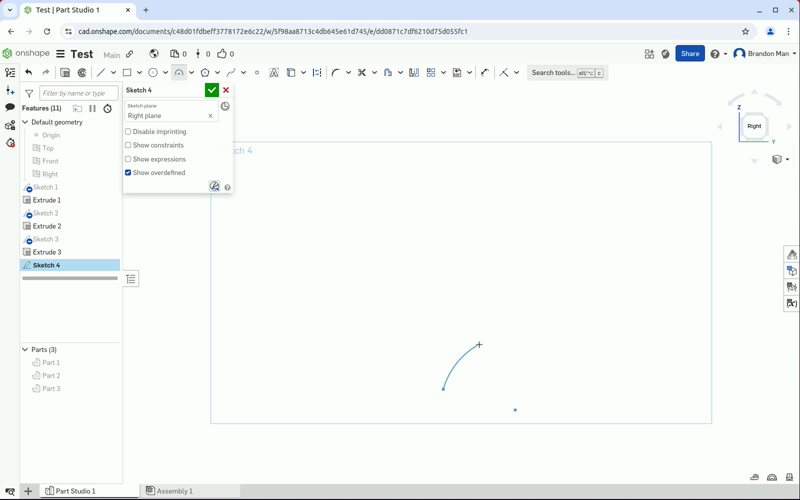
mouse_move(455, 362)
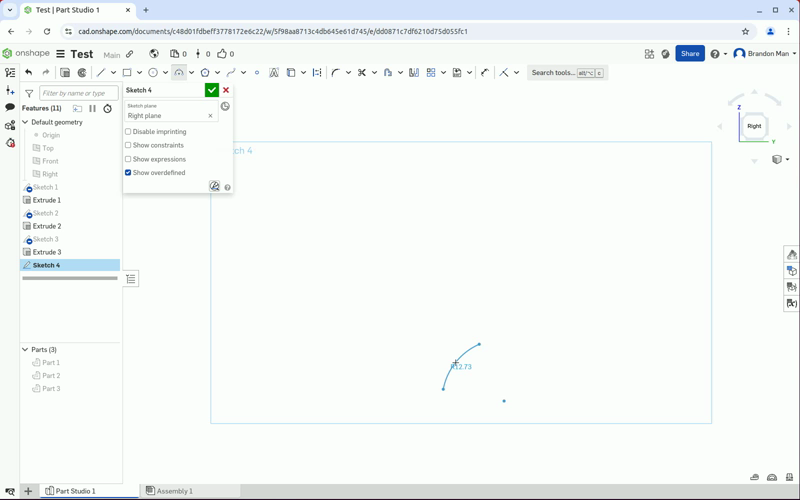
click(455, 362)
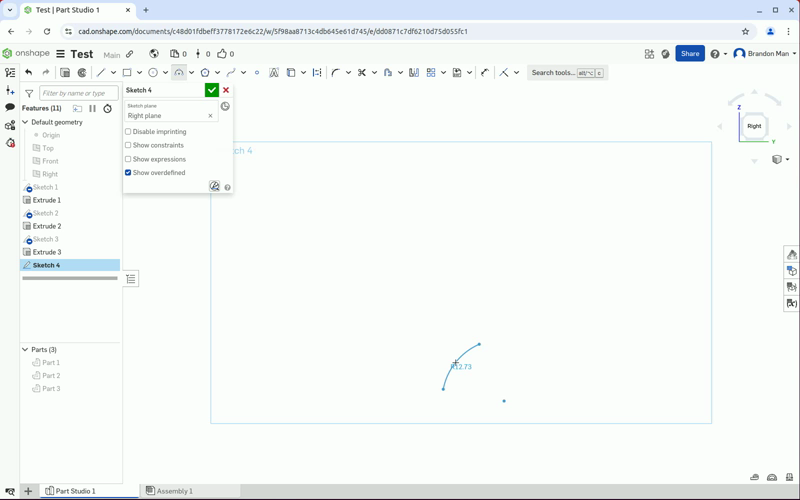
key_up(shift)
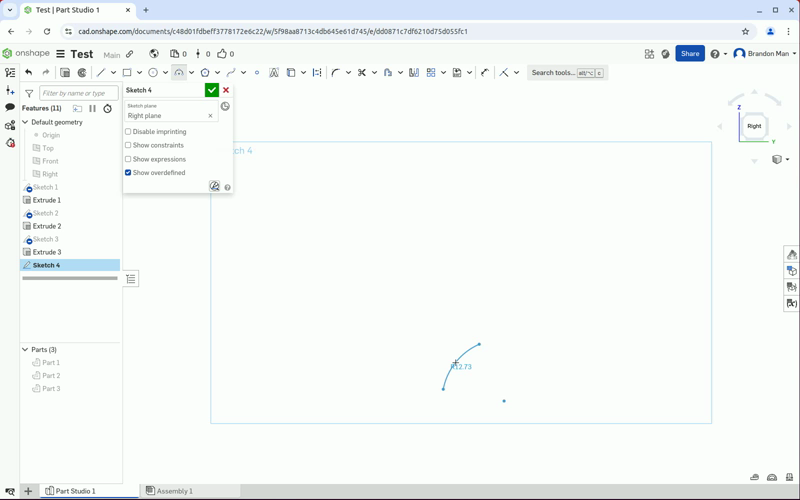
key(esc)
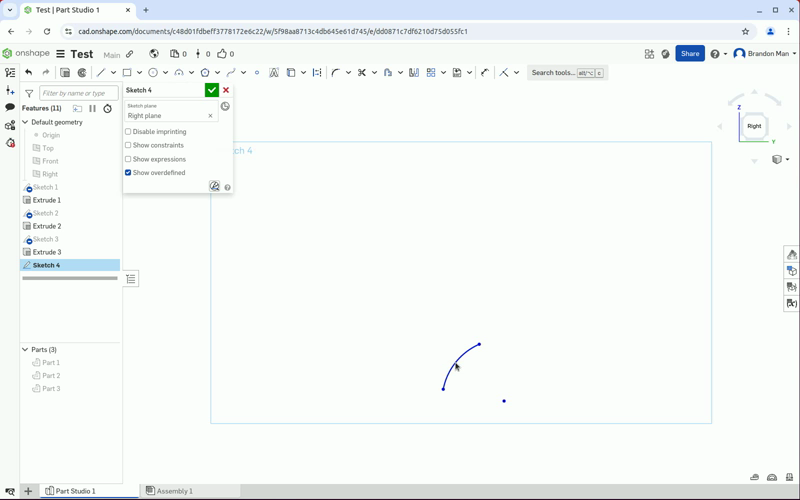
key(l)
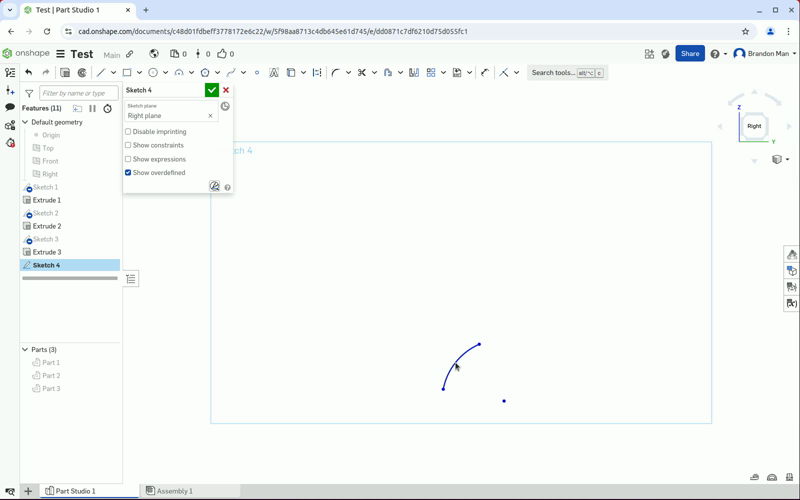
mouse_move(479, 344)
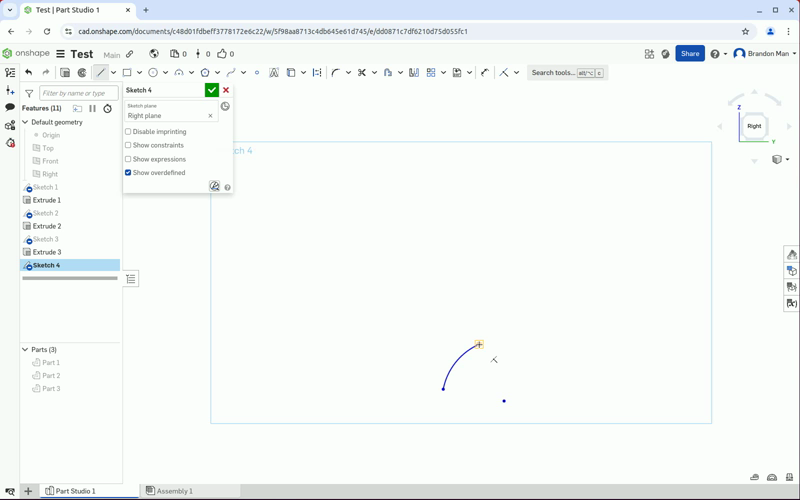
click(479, 344)
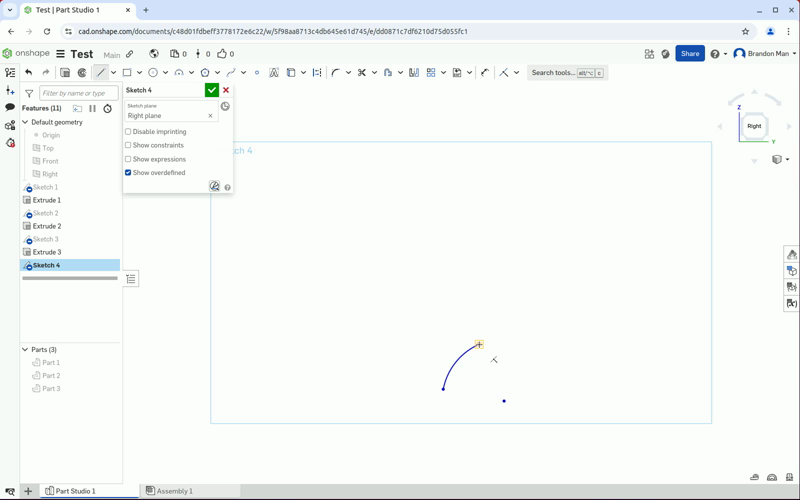
key_down(shift)
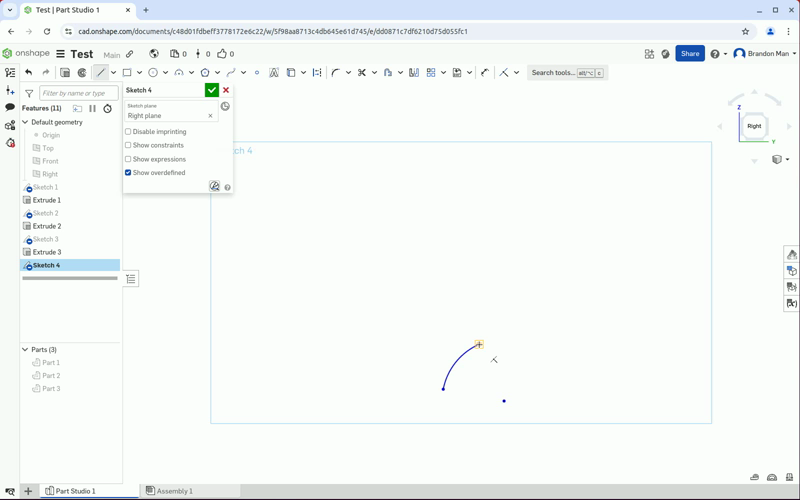
mouse_move(479, 258)
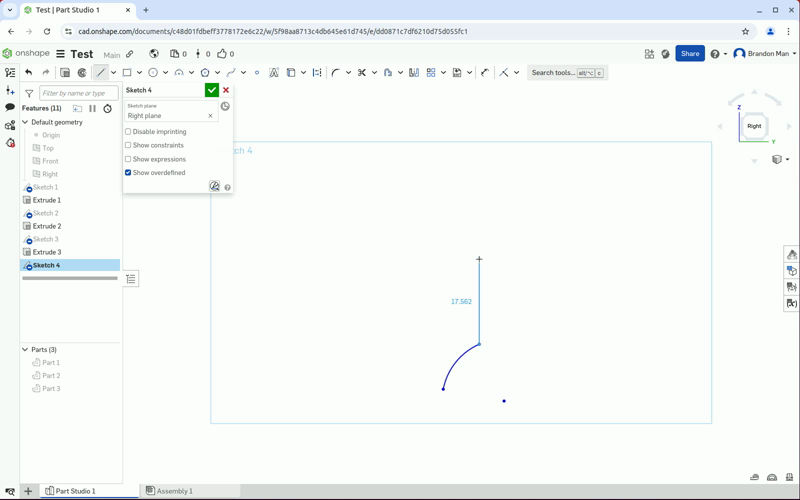
click(479, 258)
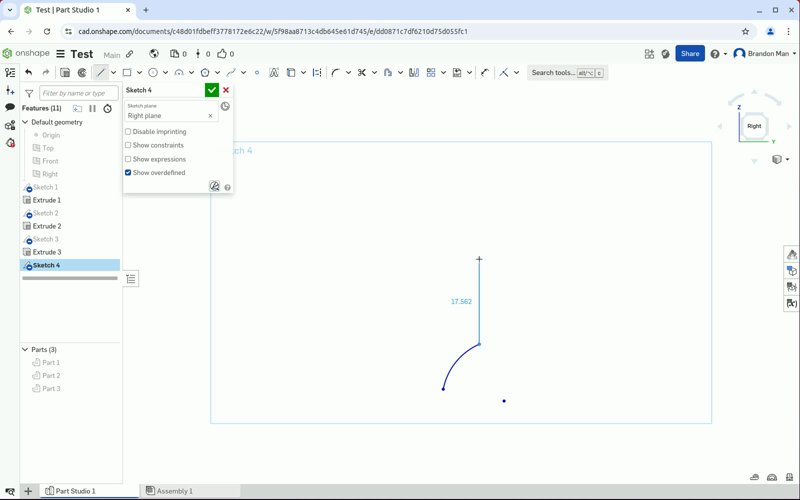
key_up(shift)
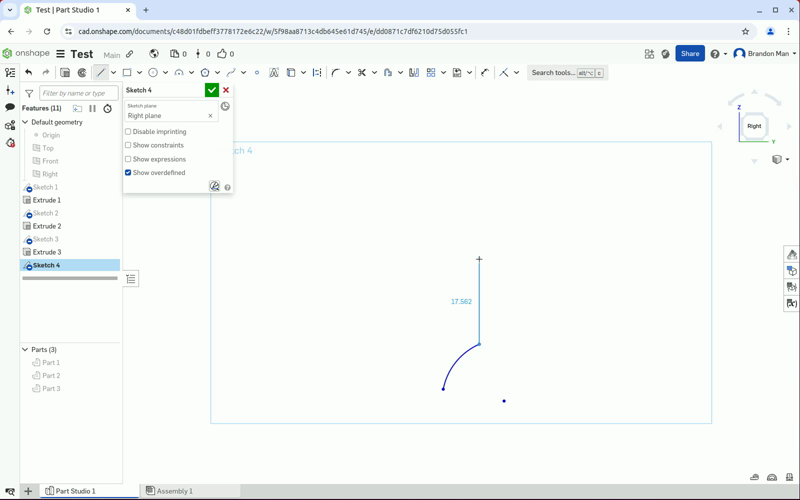
key_down(shift)
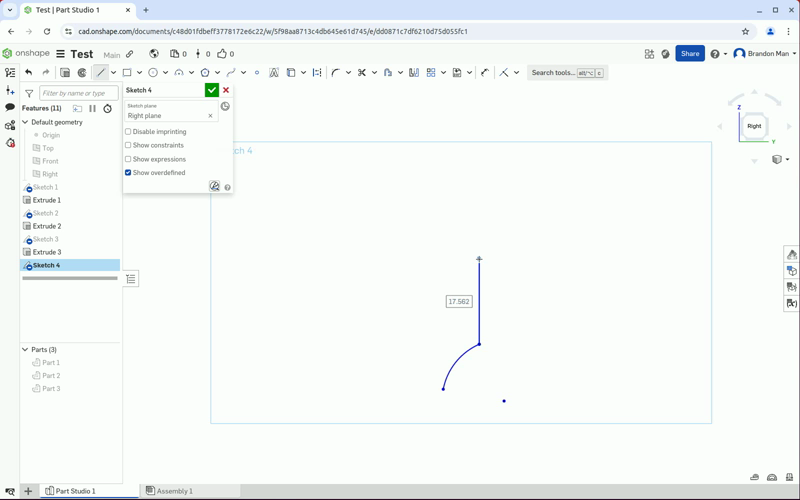
mouse_move(509, 258)
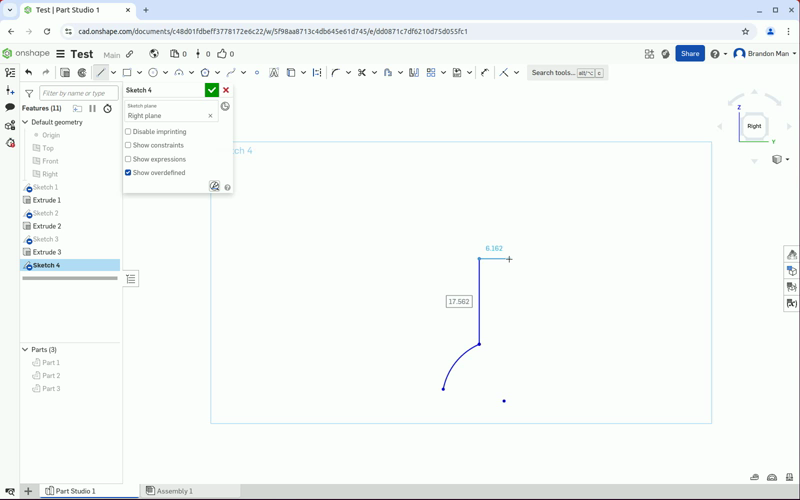
mouse_move(472, 258)
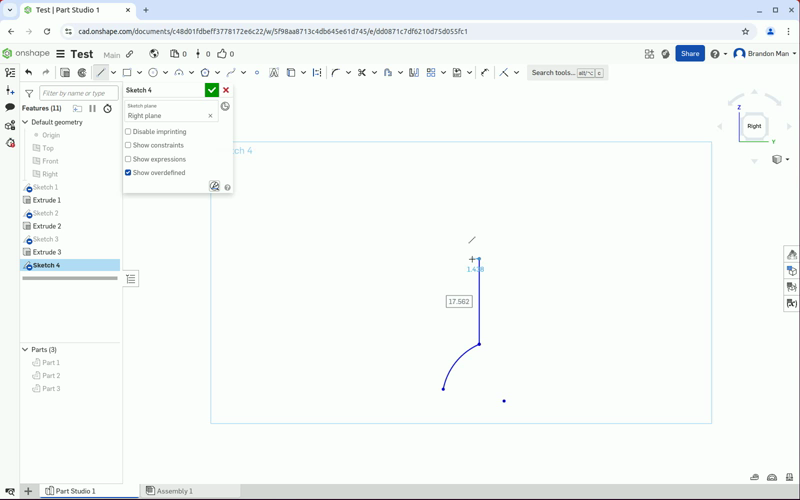
scroll(6)
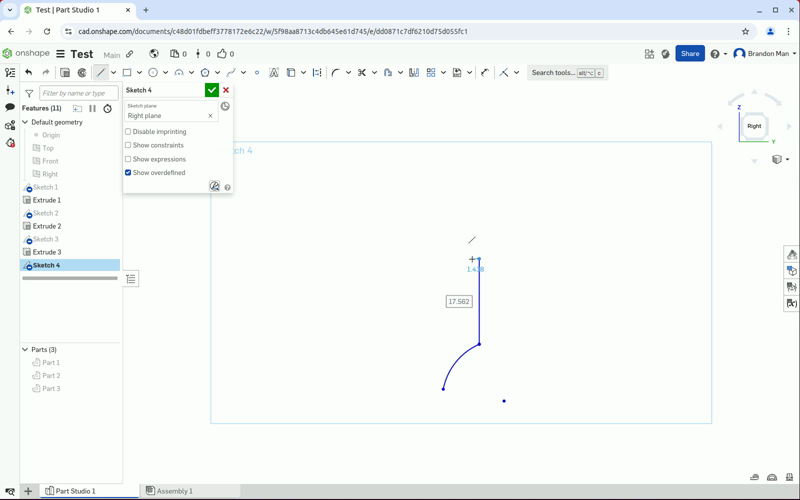
scroll(6)
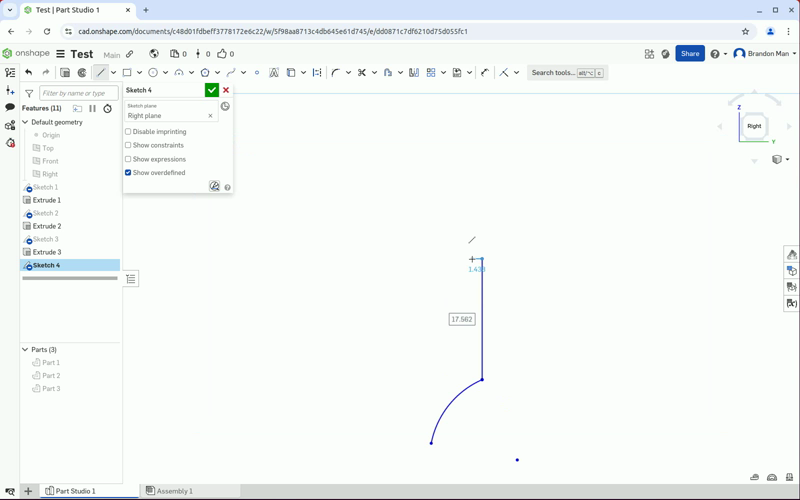
scroll(6)
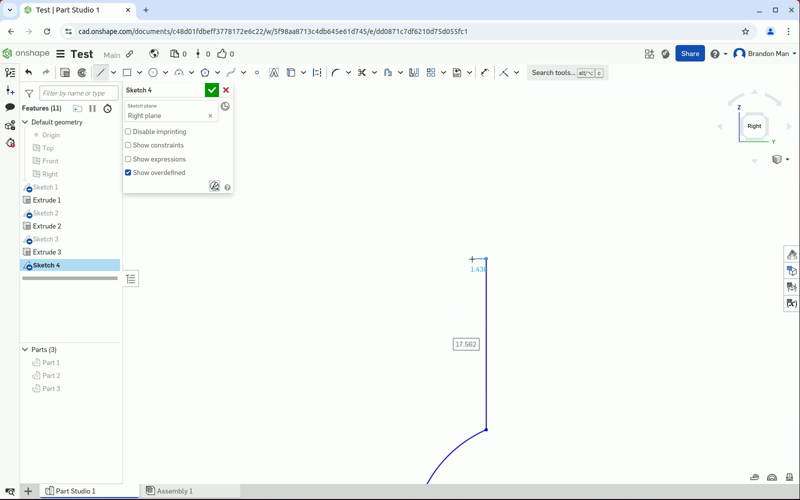
scroll(6)
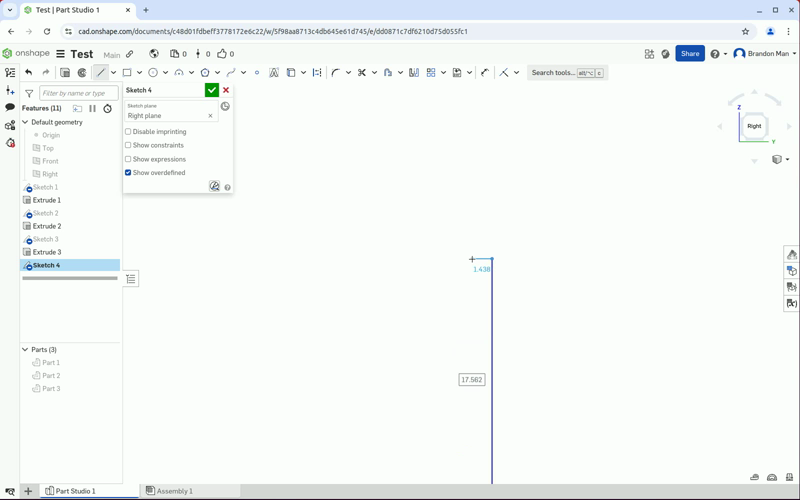
scroll(6)
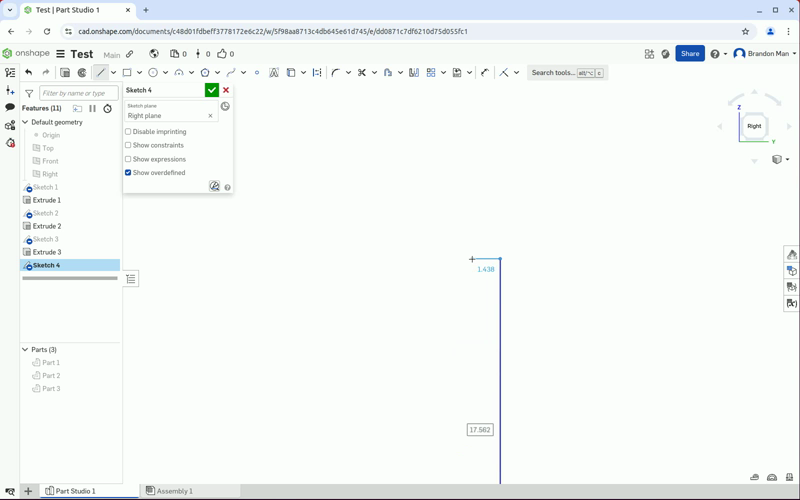
scroll(6)
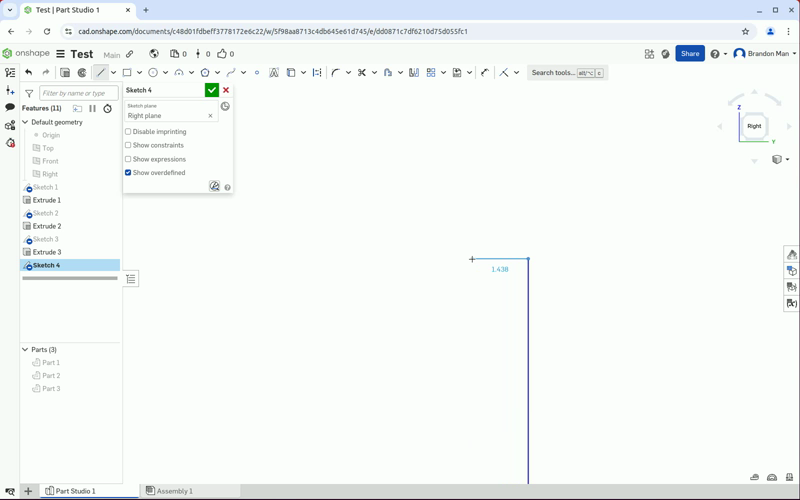
scroll(6)
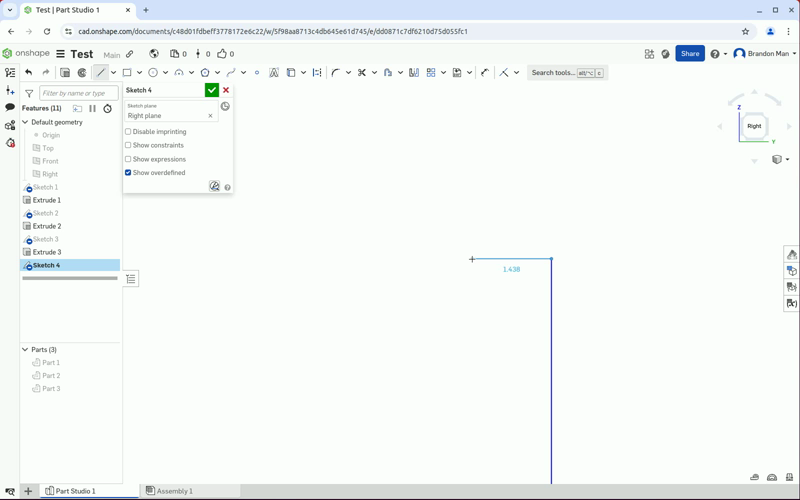
click(472, 258)
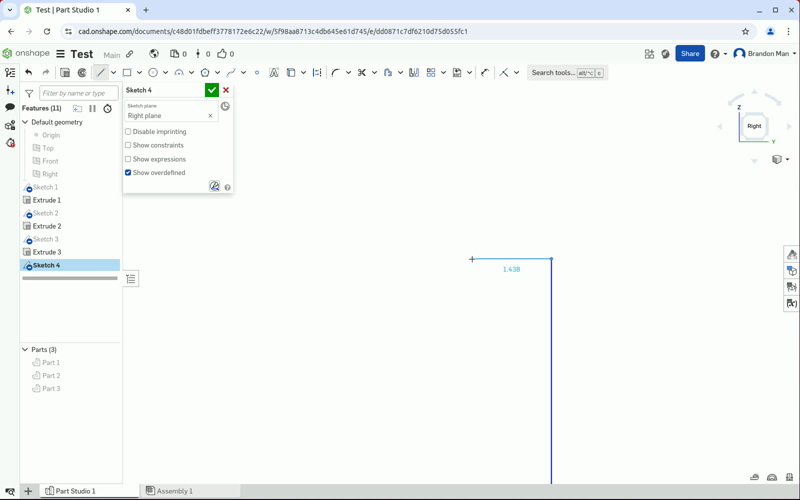
scroll(-6)
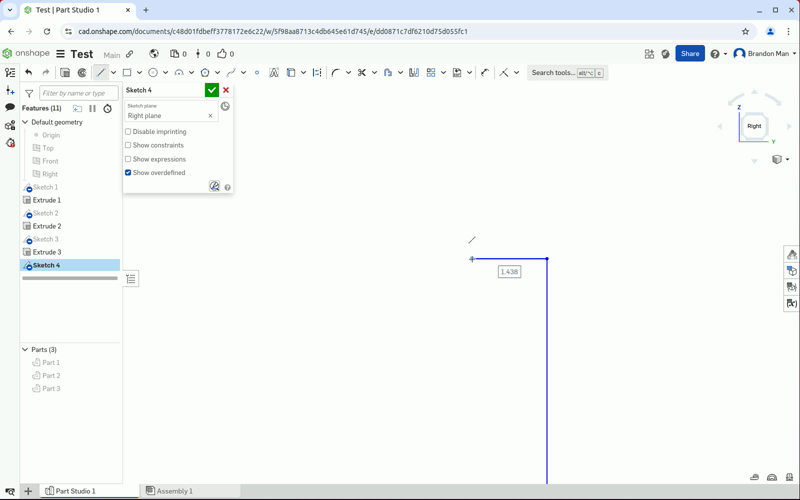
scroll(-6)
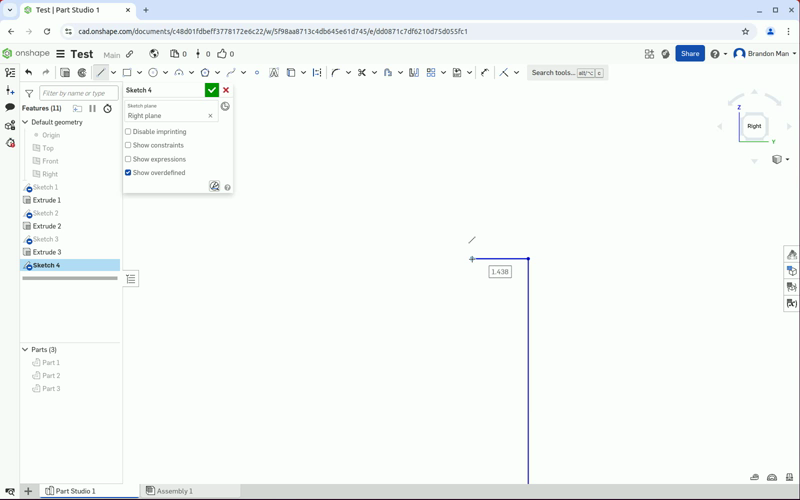
scroll(-6)
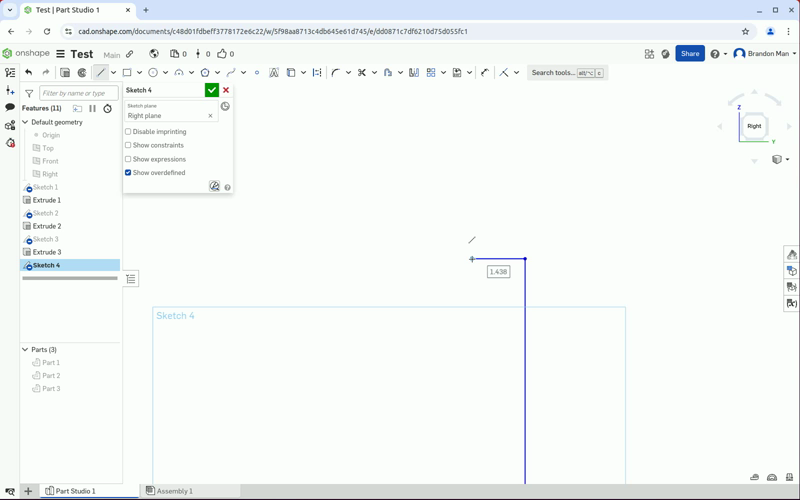
scroll(-6)
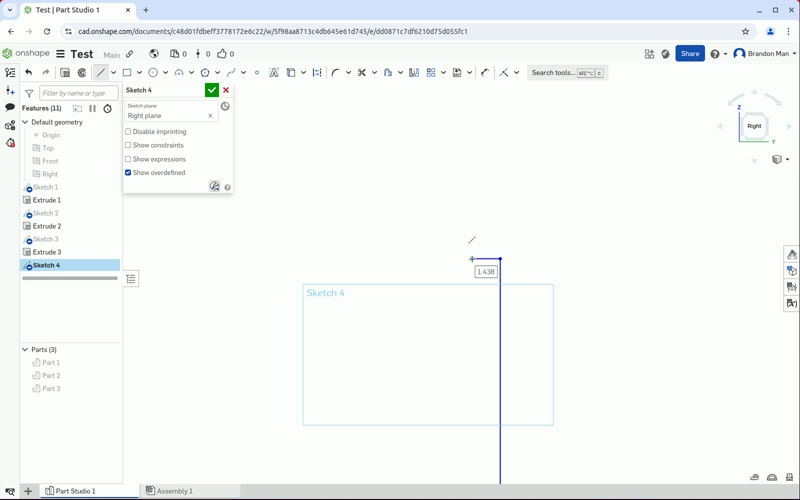
scroll(-6)
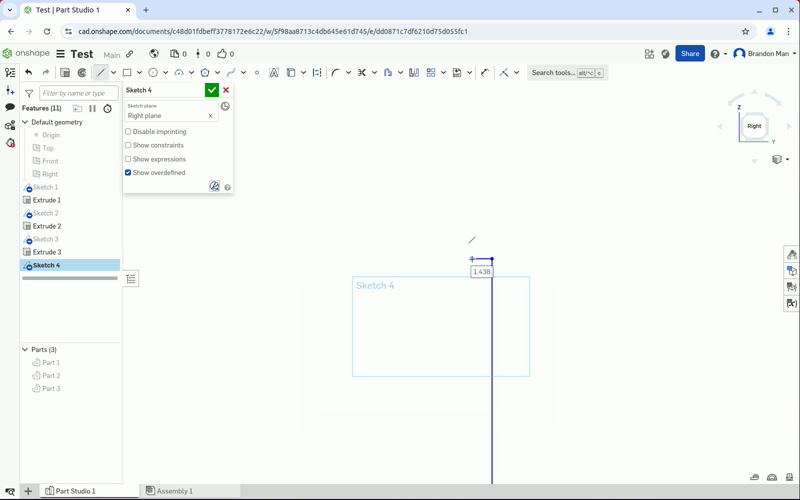
scroll(-6)
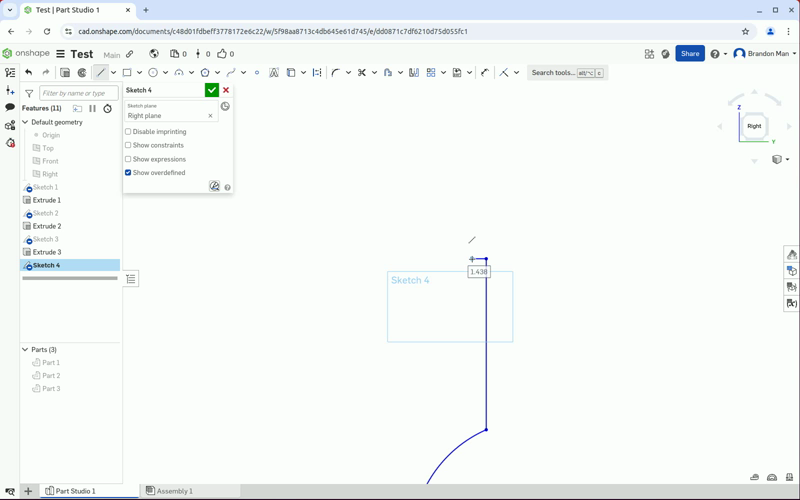
scroll(-6)
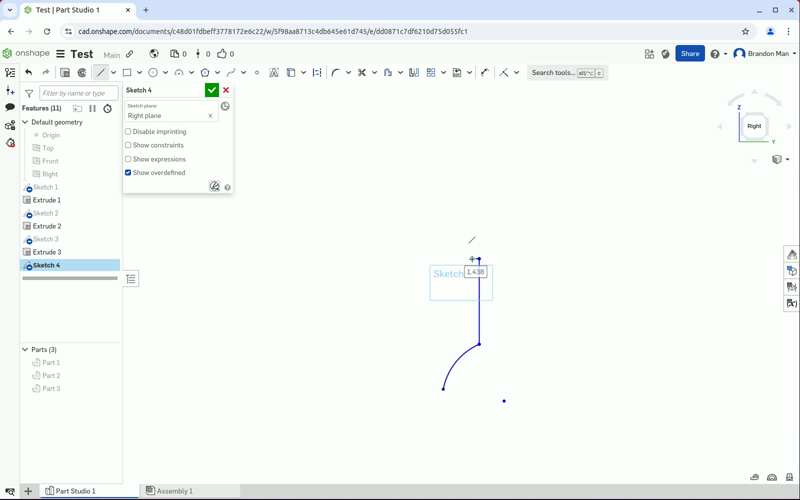
key_up(shift)
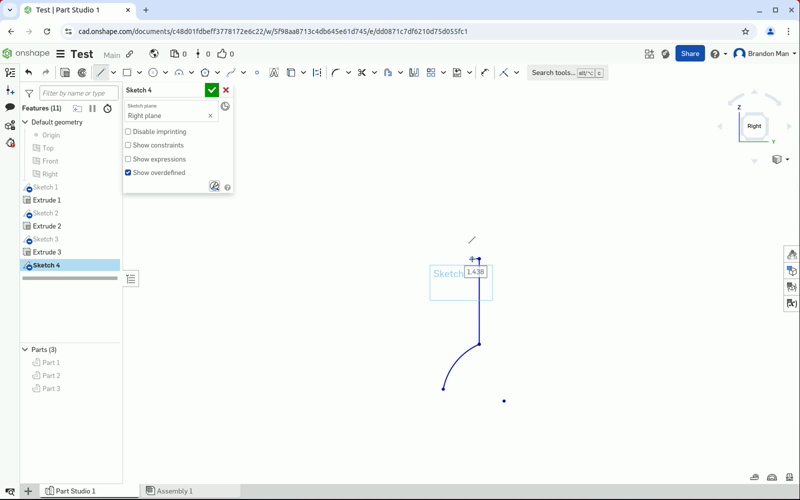
key_down(shift)
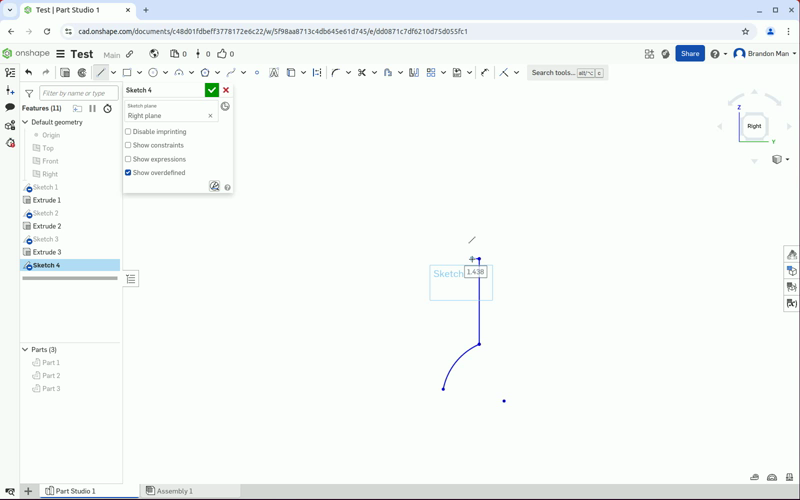
mouse_move(502, 258)
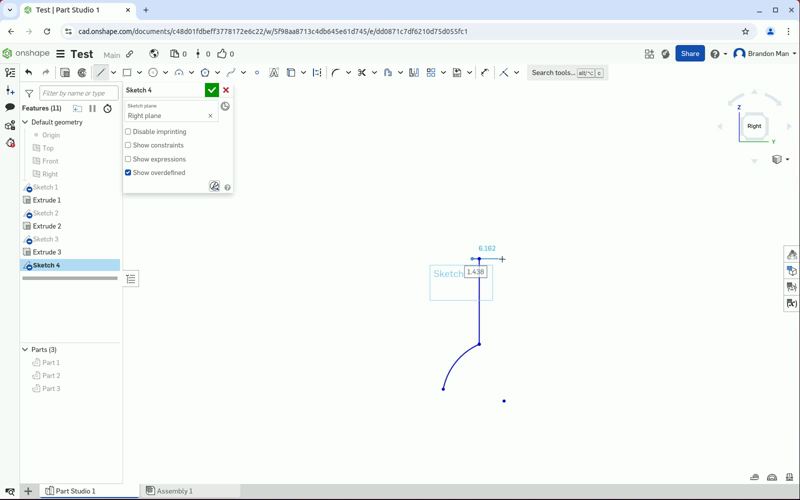
mouse_move(472, 294)
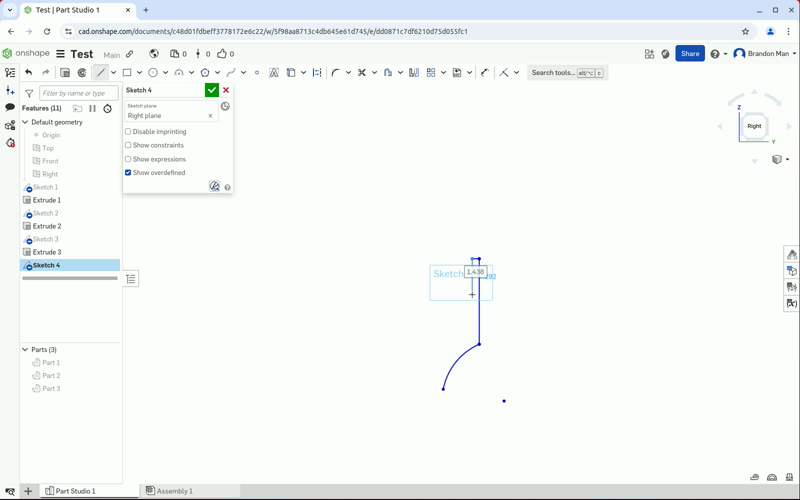
click(472, 294)
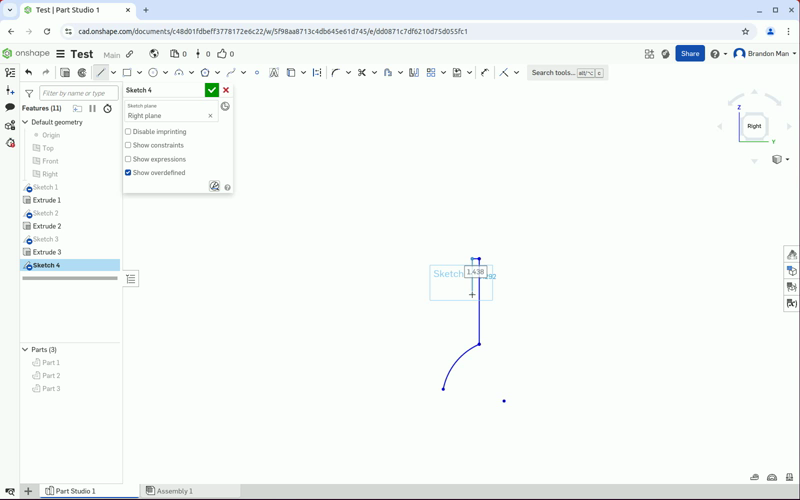
key_up(shift)
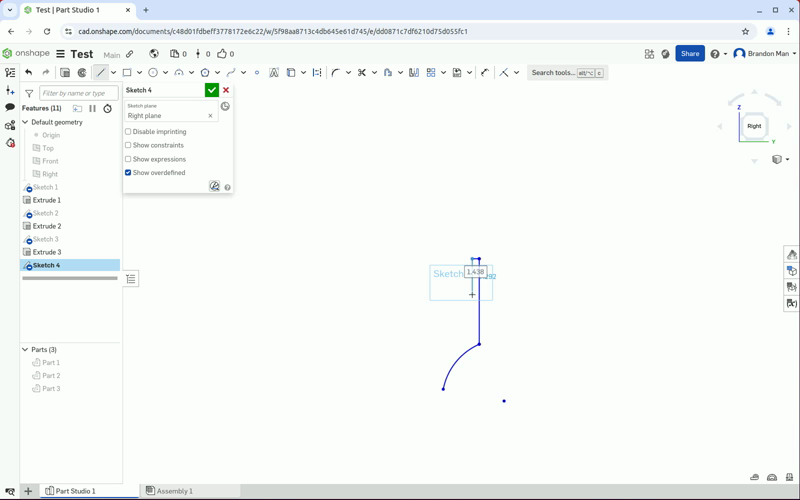
key_down(shift)
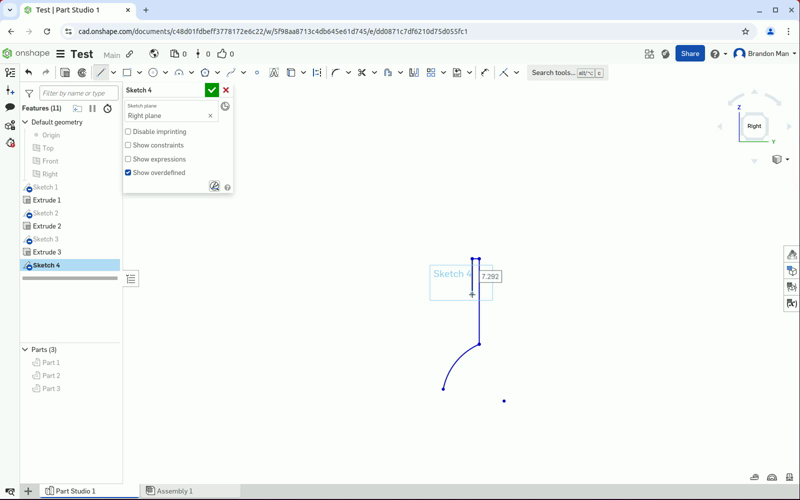
mouse_move(502, 294)
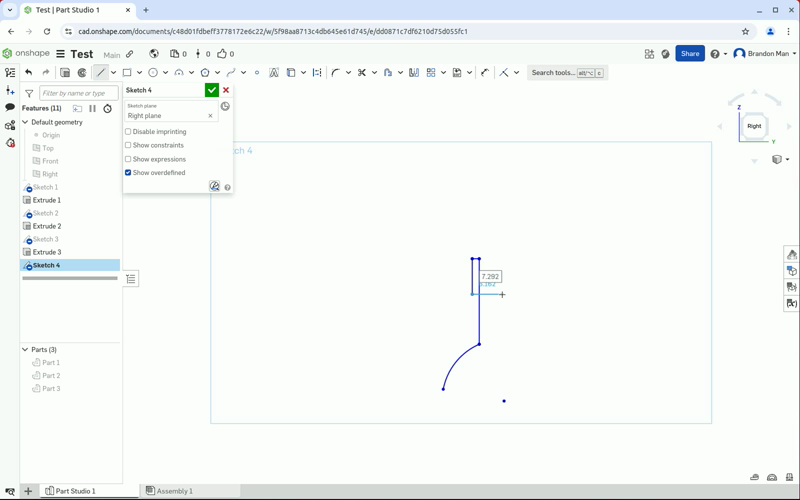
mouse_move(450, 294)
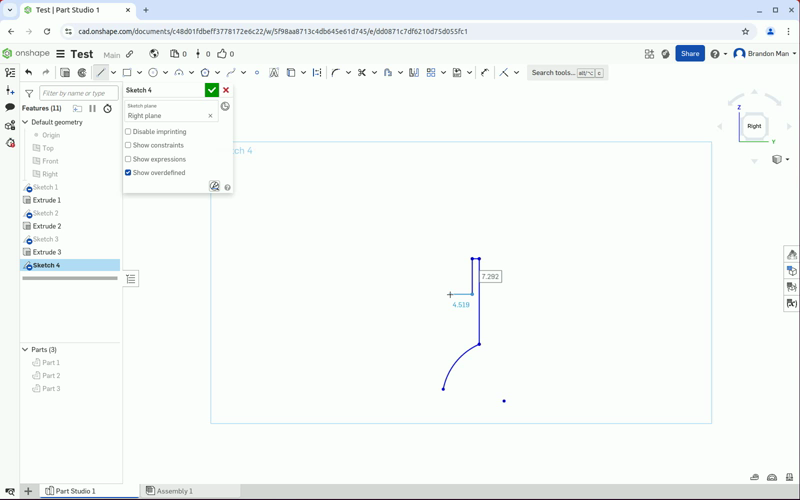
click(450, 294)
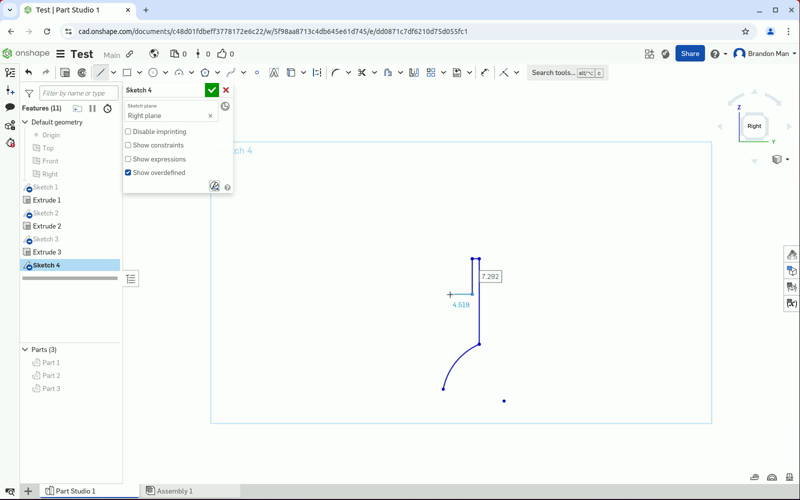
key_up(shift)
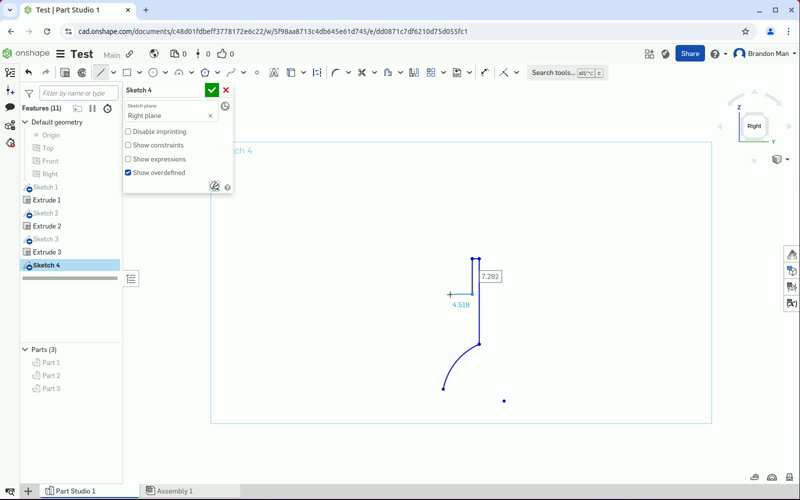
key_down(shift)
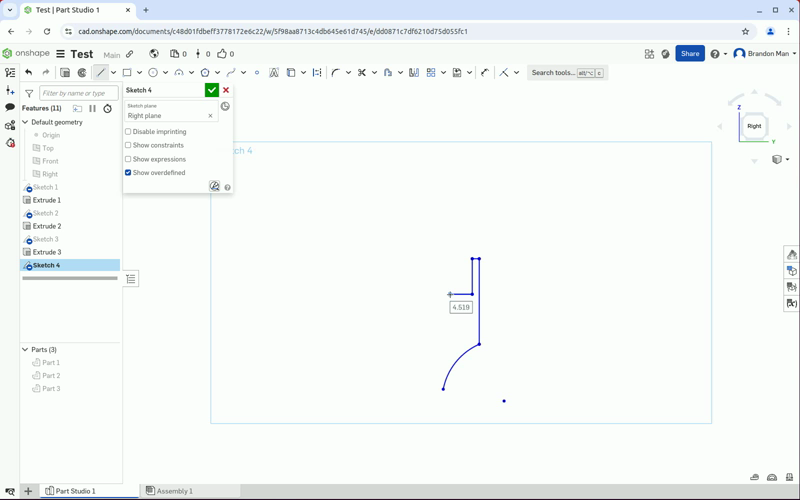
mouse_move(480, 294)
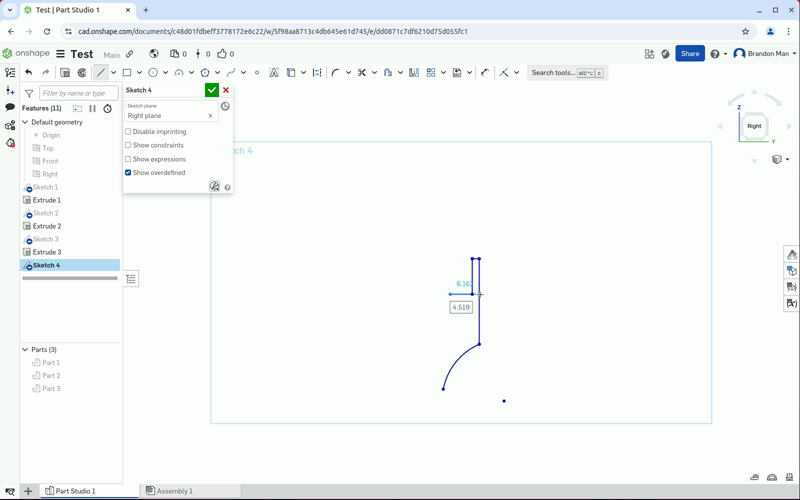
mouse_move(450, 258)
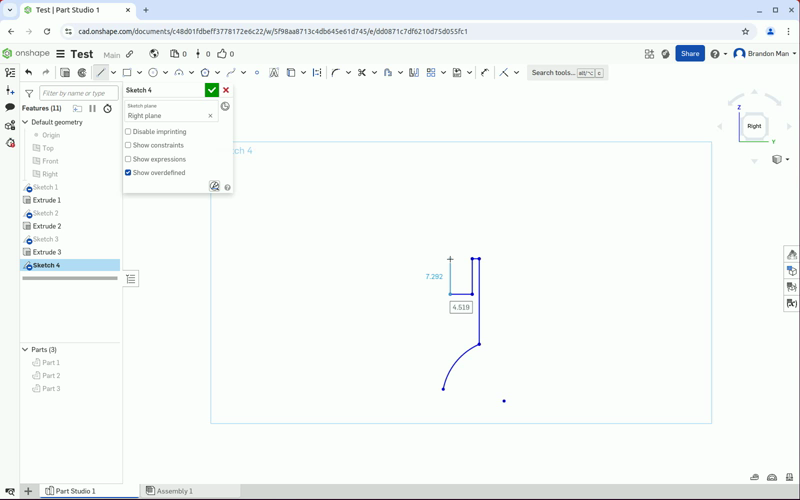
click(450, 258)
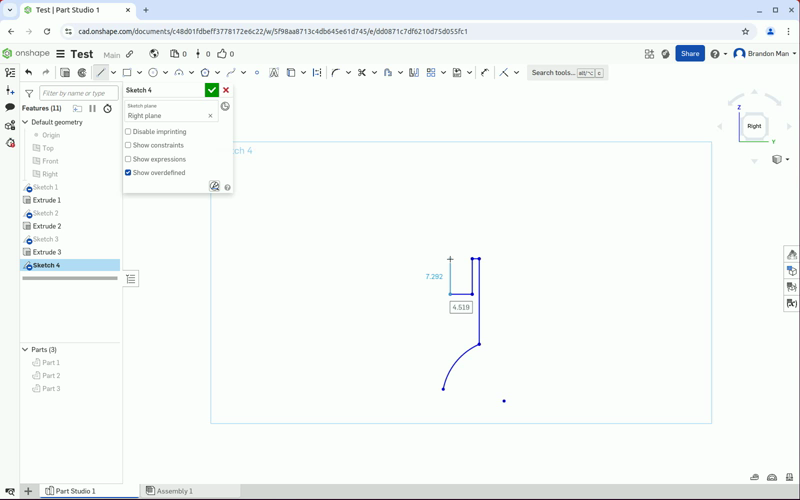
key_up(shift)
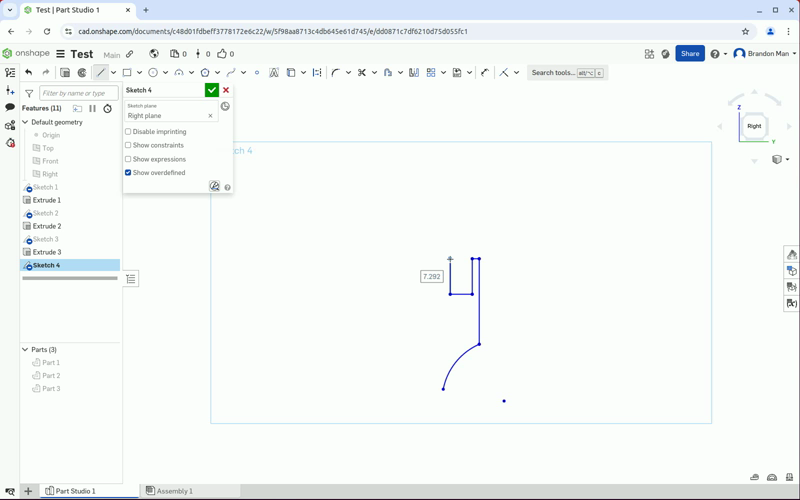
key_down(shift)
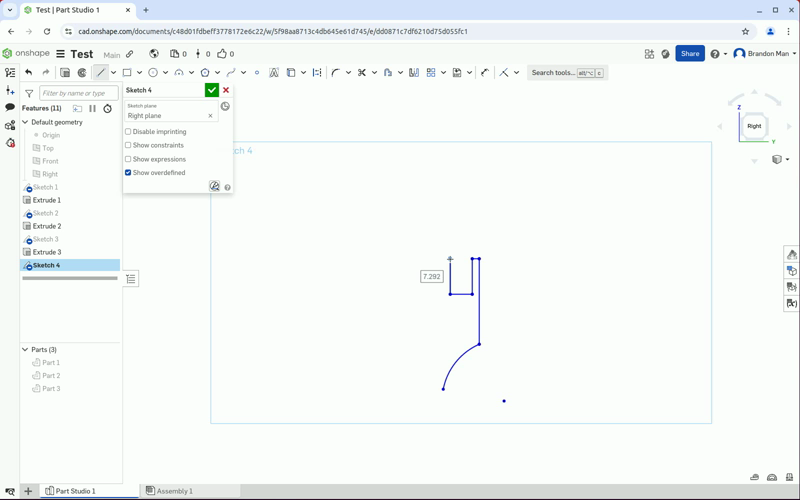
mouse_move(480, 258)
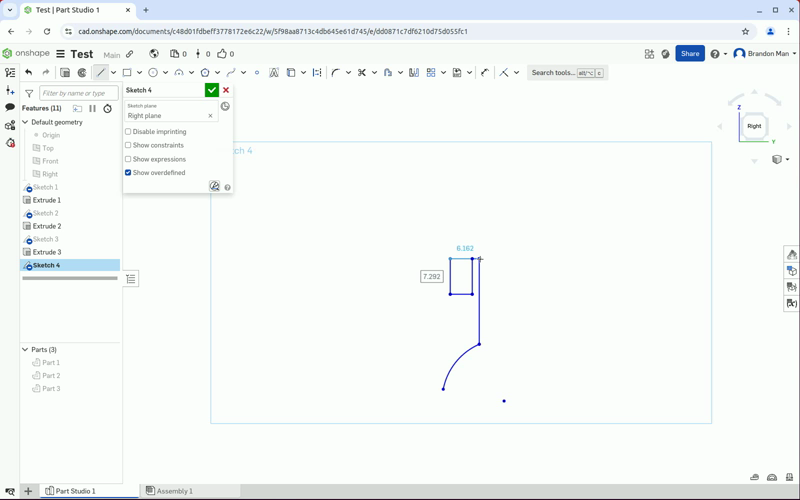
mouse_move(443, 258)
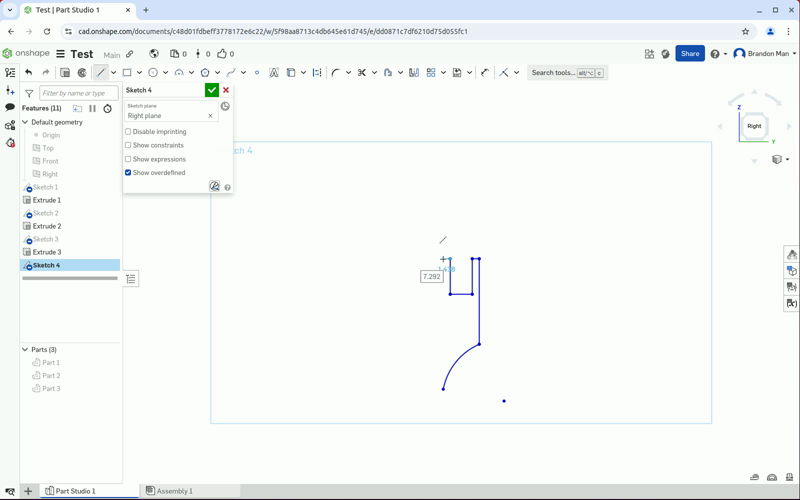
scroll(6)
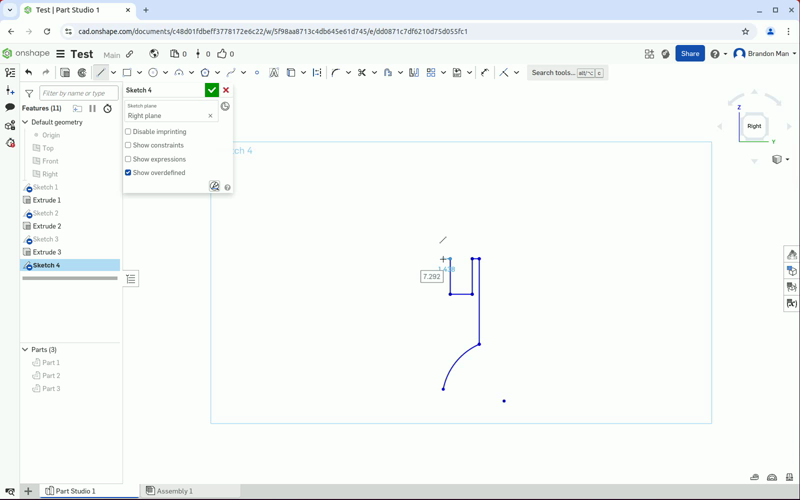
scroll(6)
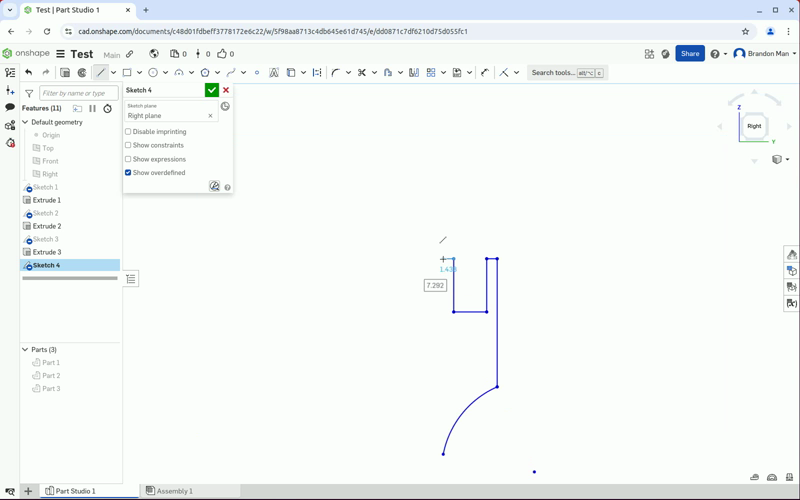
scroll(6)
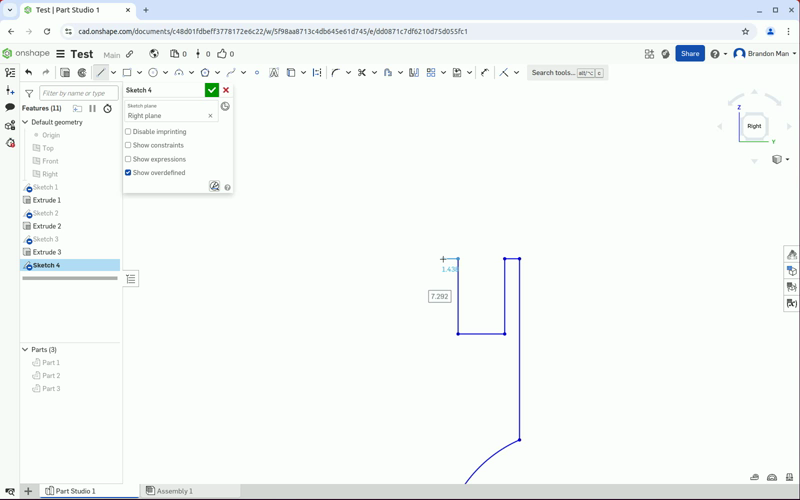
scroll(6)
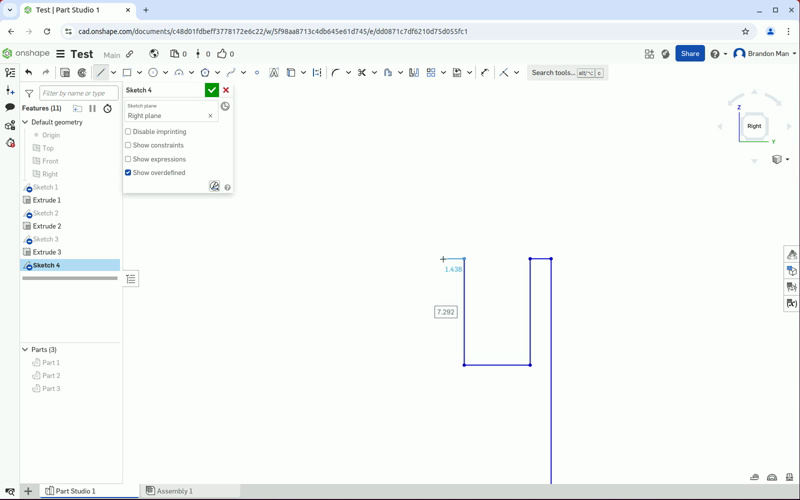
scroll(6)
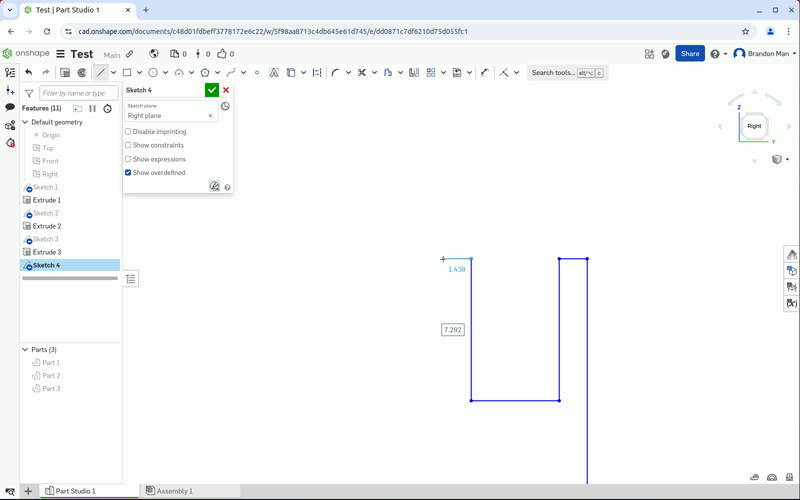
scroll(6)
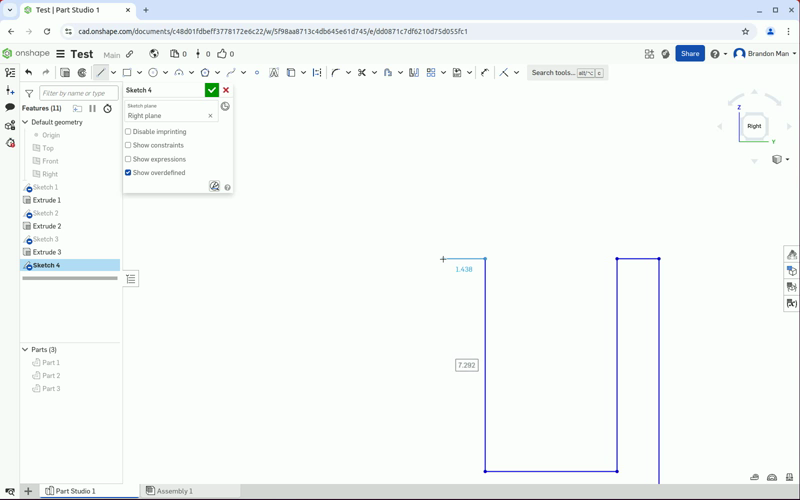
scroll(6)
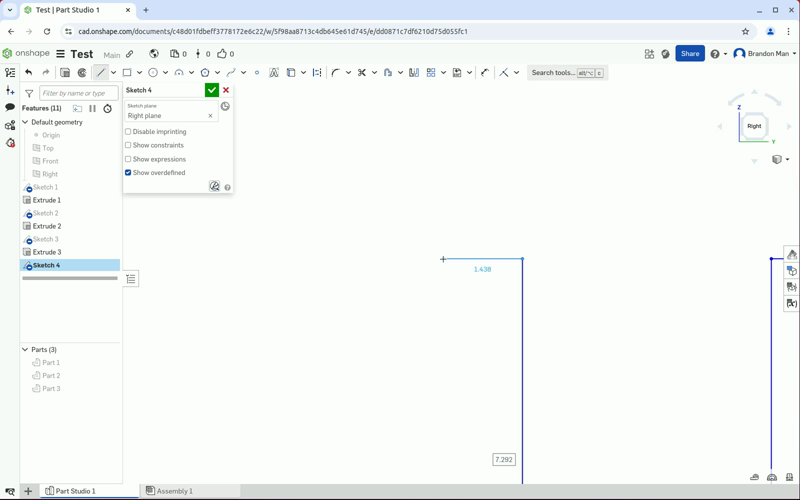
click(443, 258)
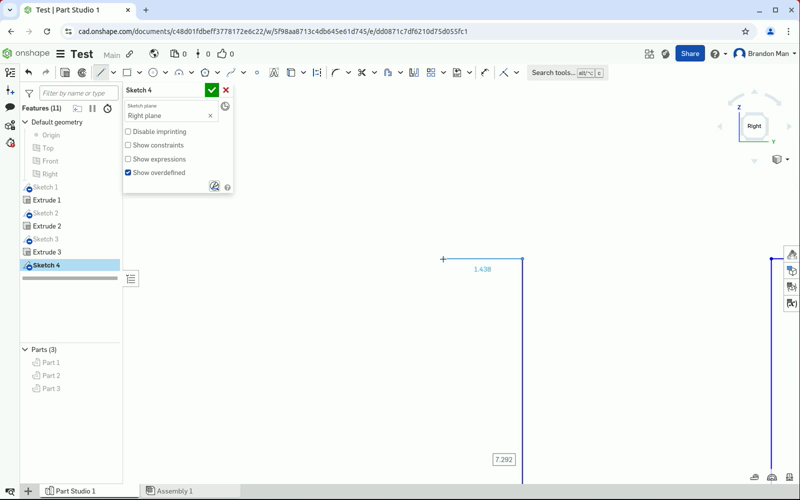
scroll(-6)
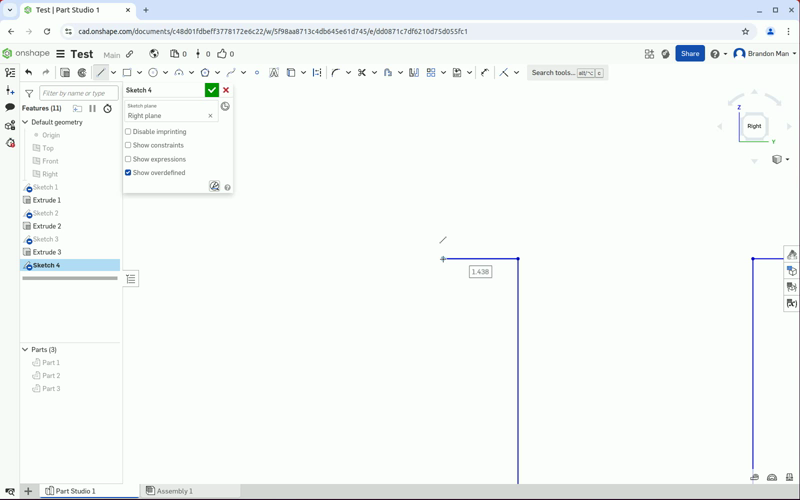
scroll(-6)
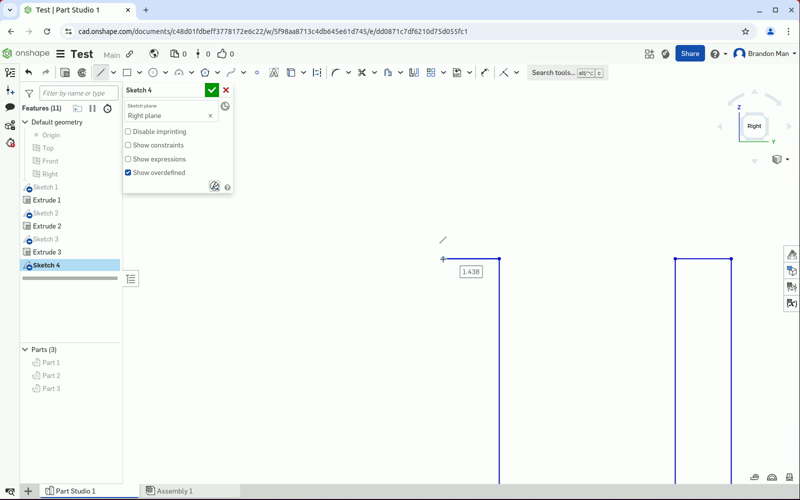
scroll(-6)
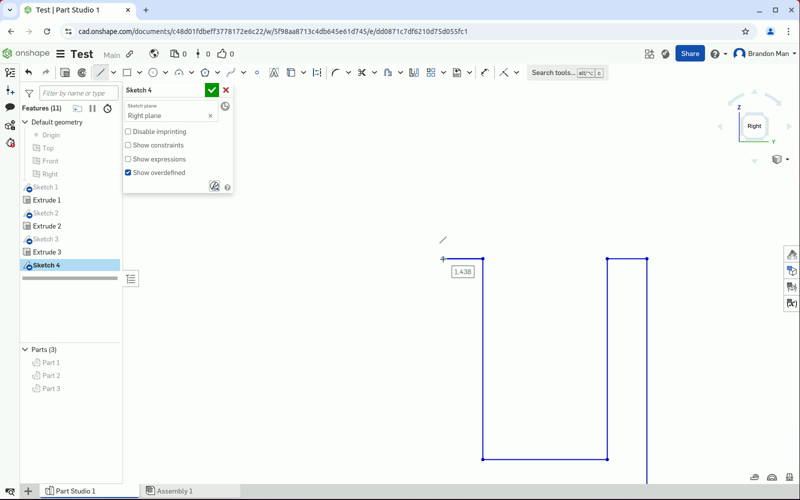
scroll(-6)
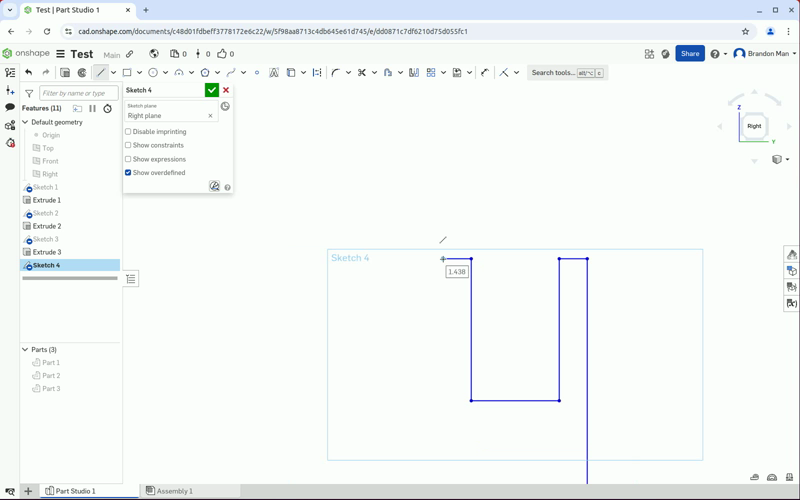
scroll(-6)
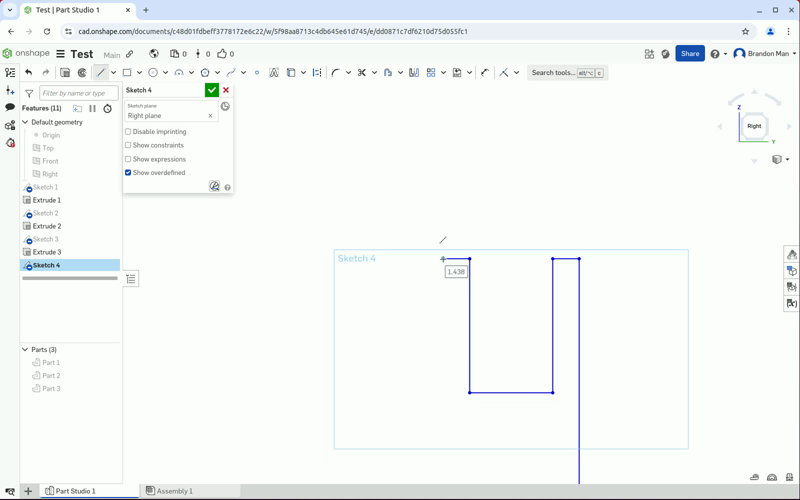
scroll(-6)
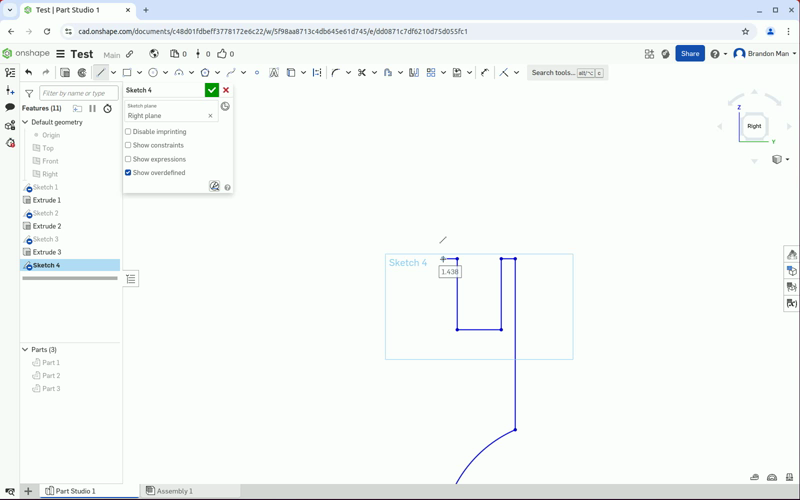
scroll(-6)
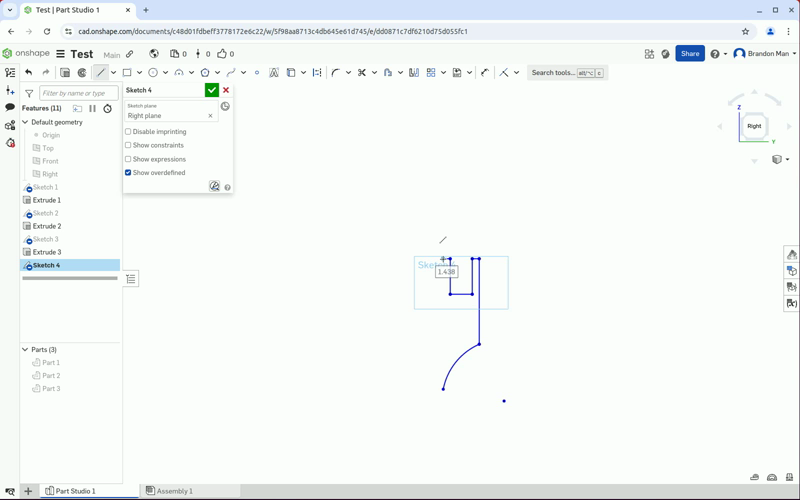
key_up(shift)
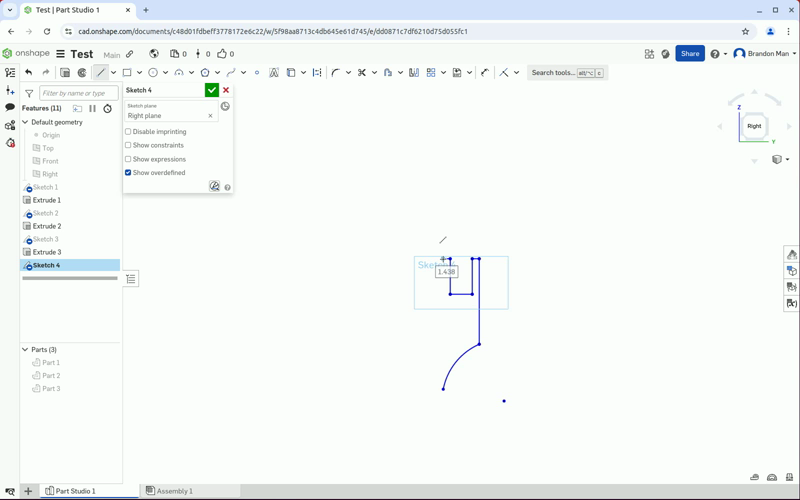
key_down(shift)
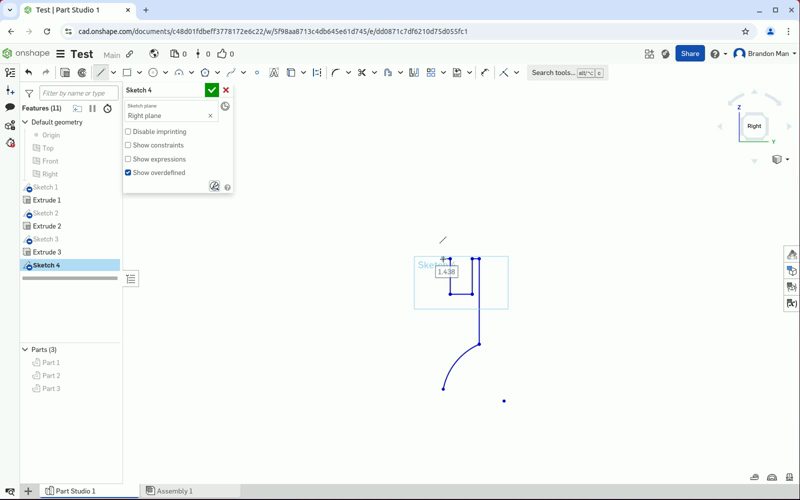
mouse_move(443, 389)
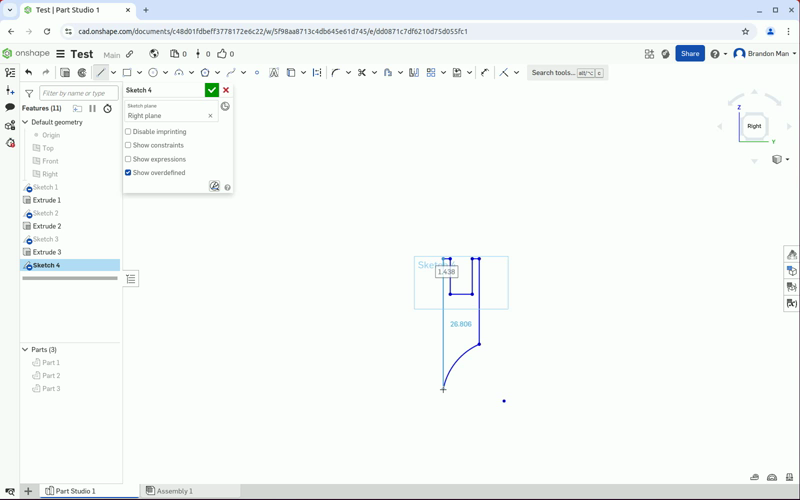
key_up(shift)
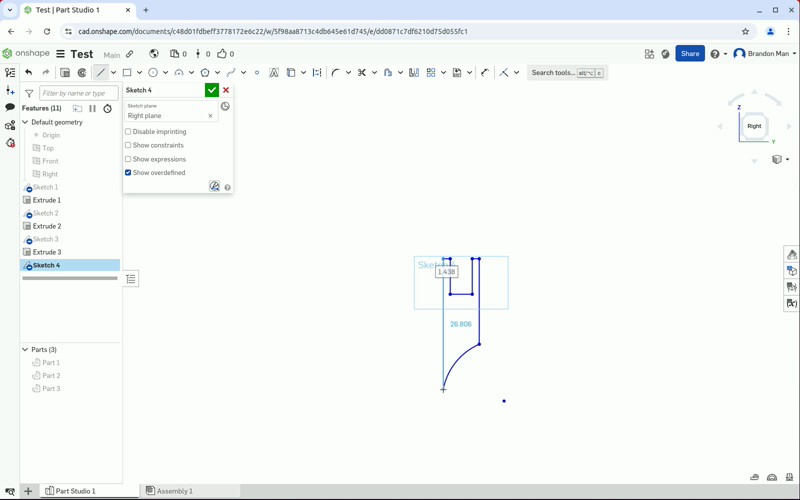
click(443, 389)
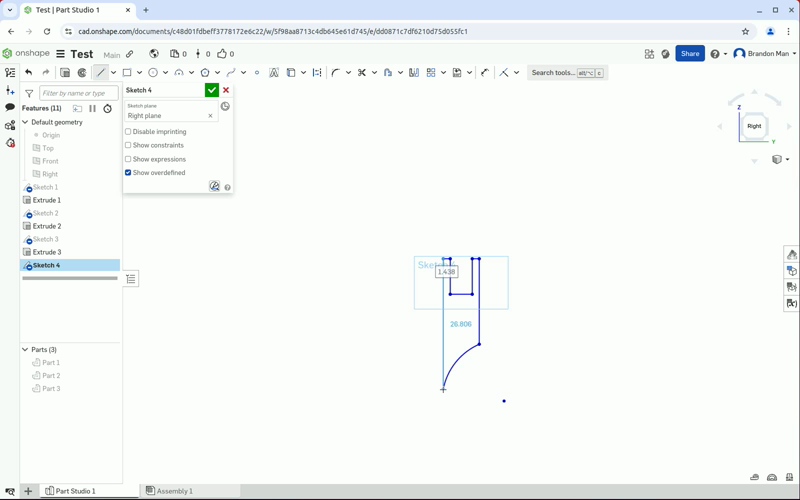
key(esc)
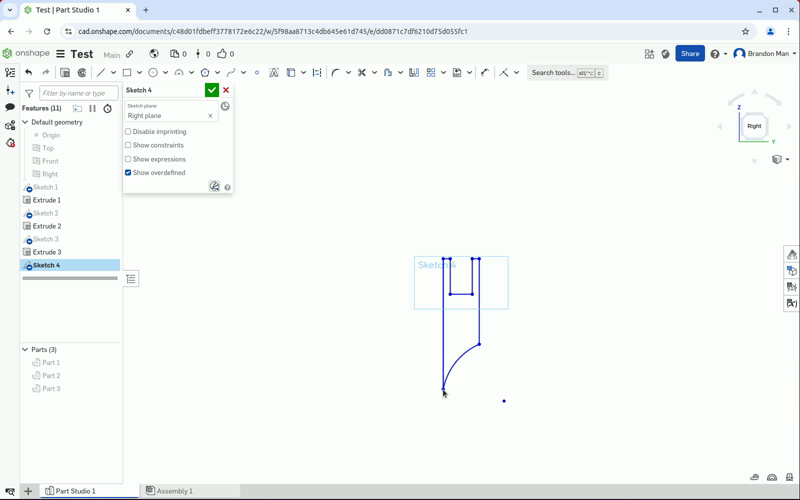
mouse_move(468, 312)
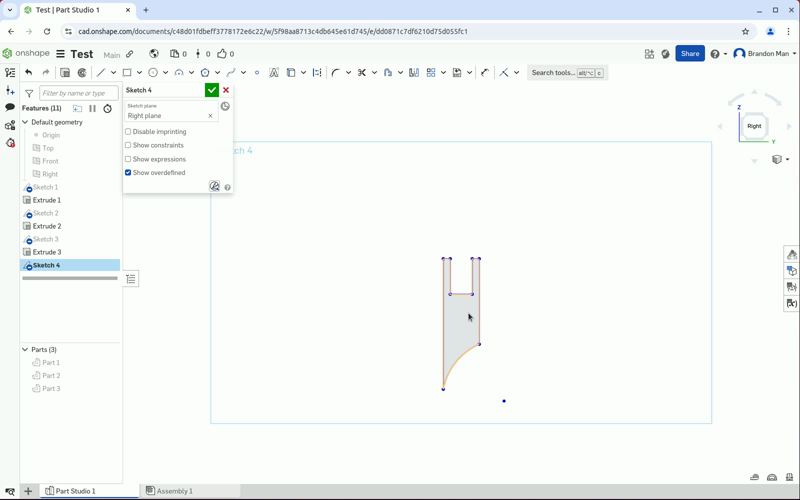
click(468, 312)
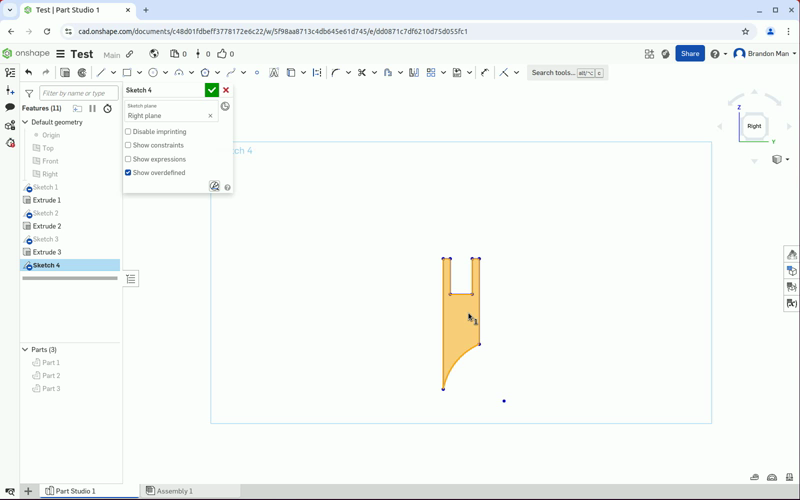
mouse_move(73, 352)
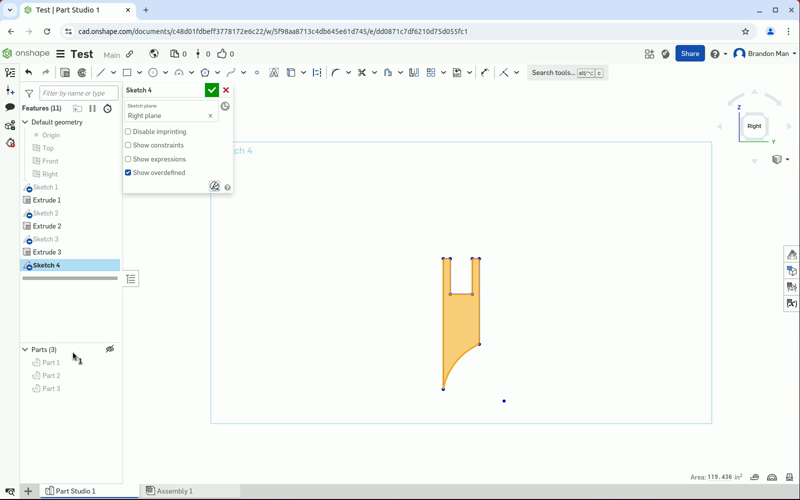
key(shift+y)
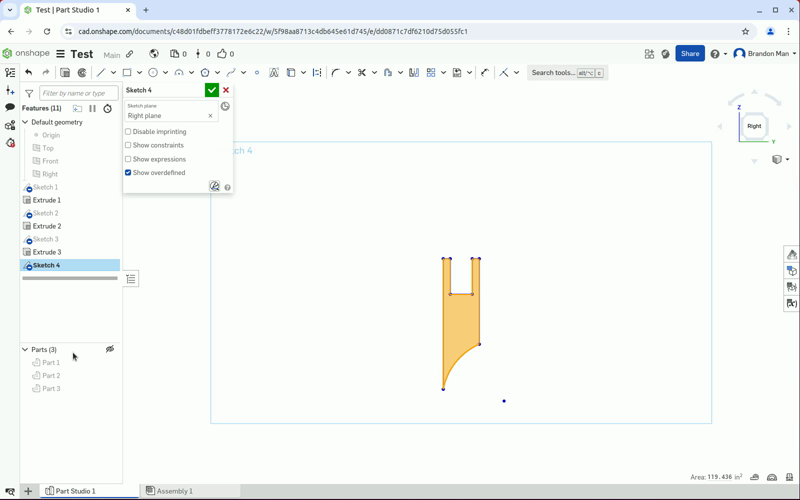
key(shift+e)
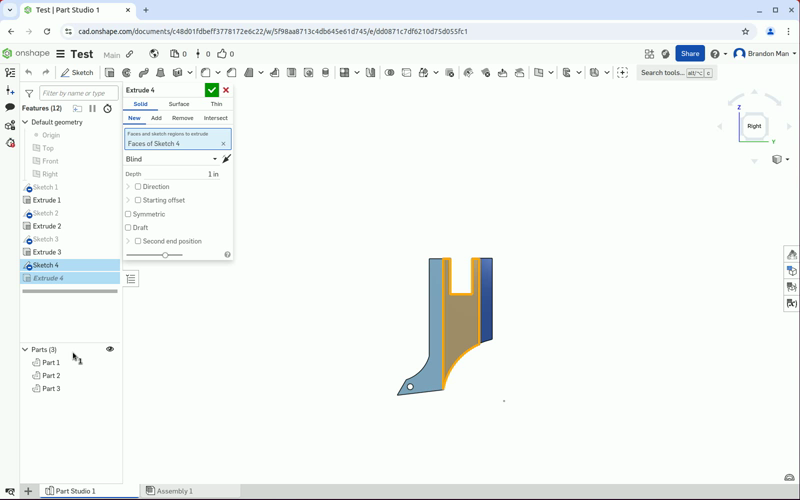
mouse_move(143, 106)
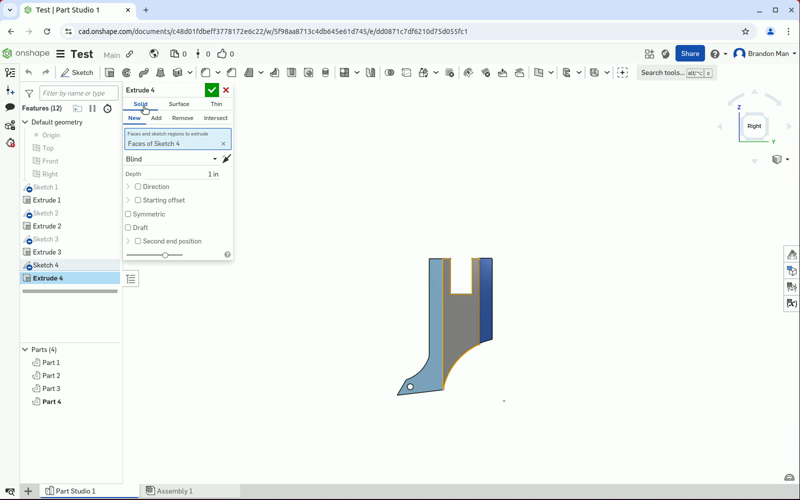
click(143, 106)
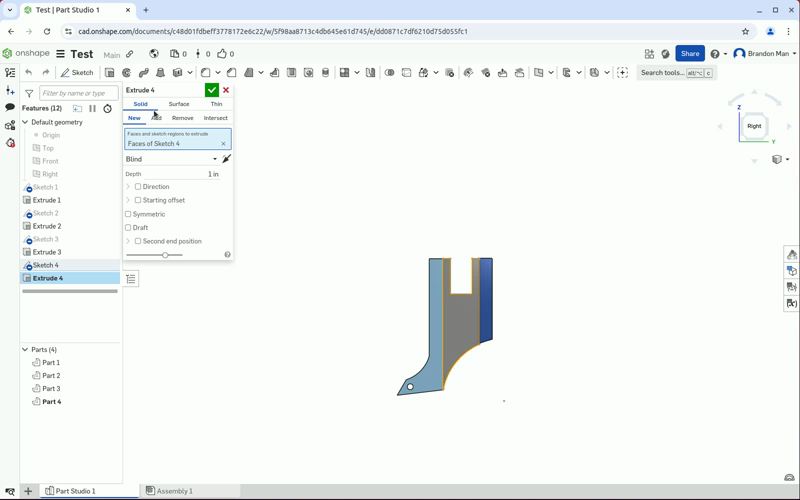
mouse_move(186, 120)
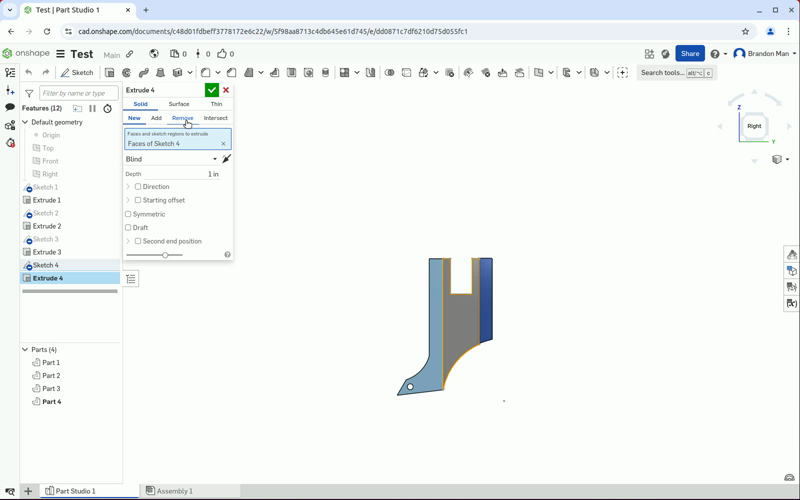
click(186, 120)
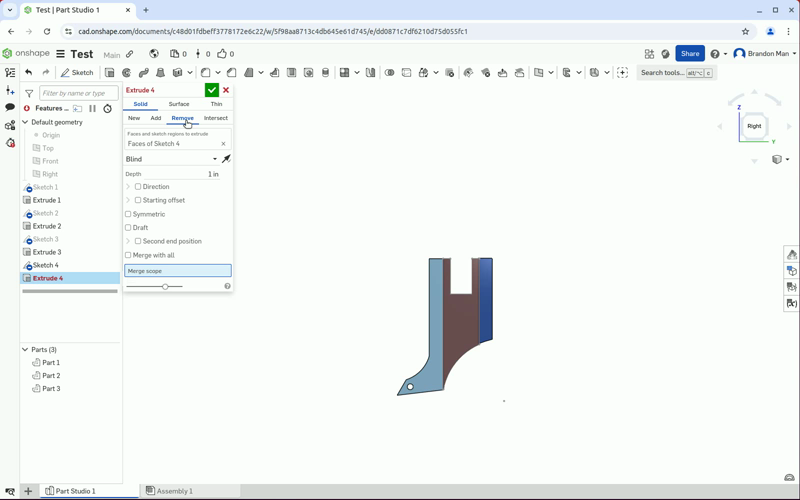
key(tab, 4)
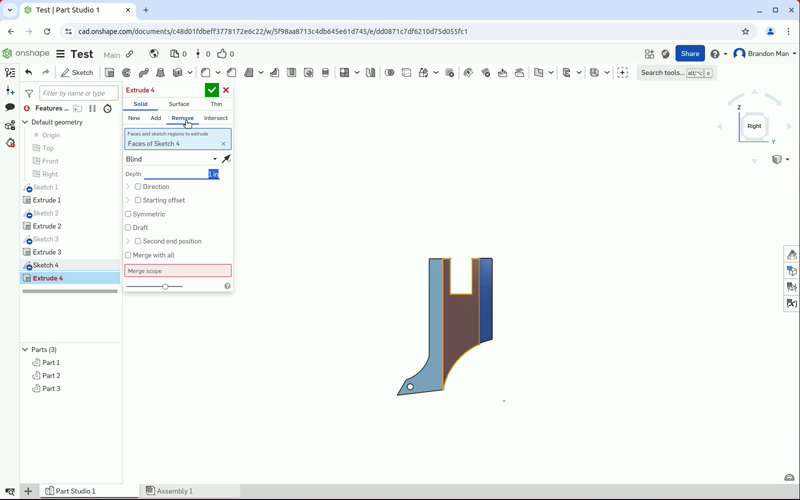
text(3.611)
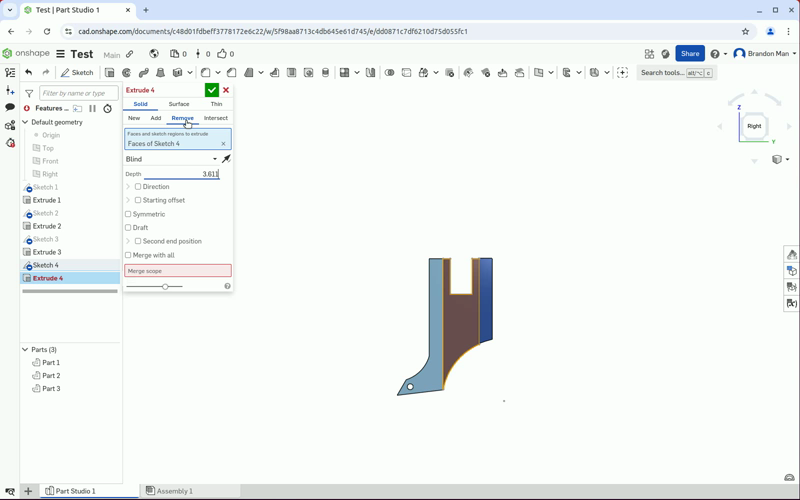
key(tab, 6)
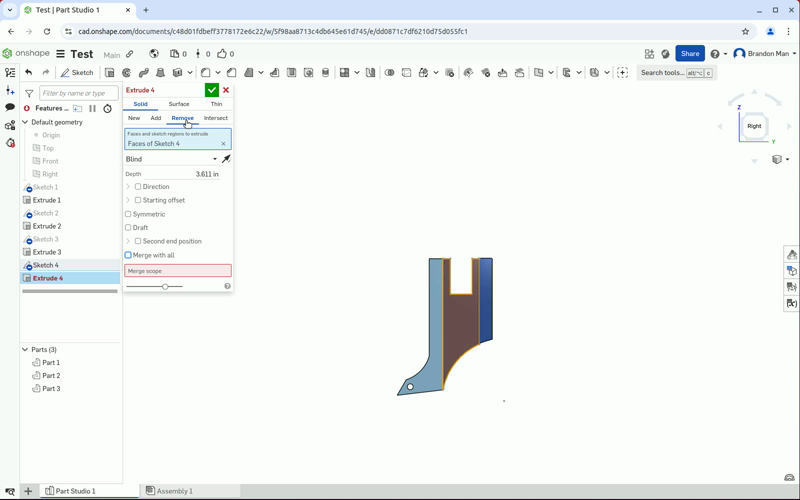
key(space)
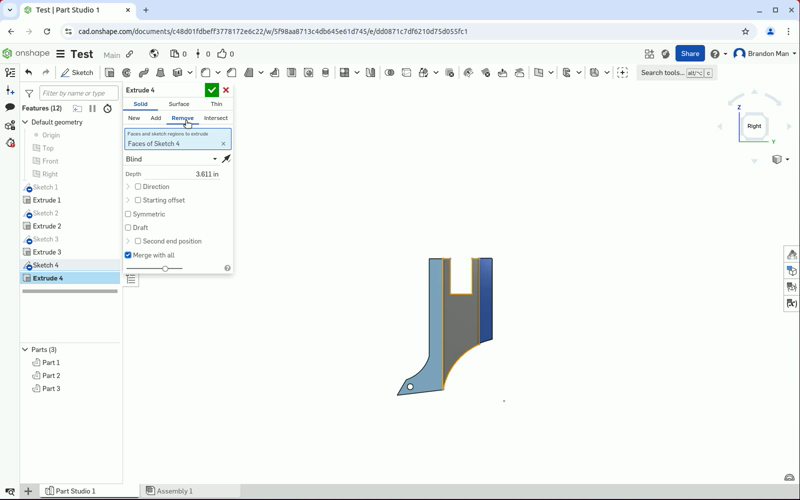
key(enter)
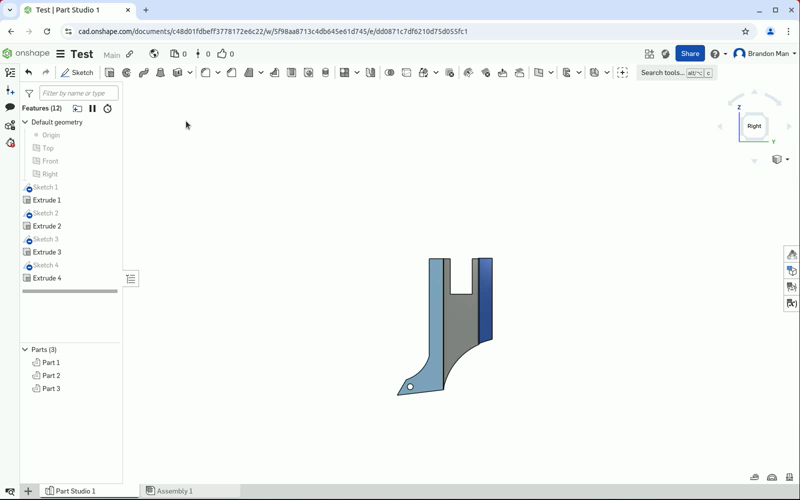
key(shift+h)
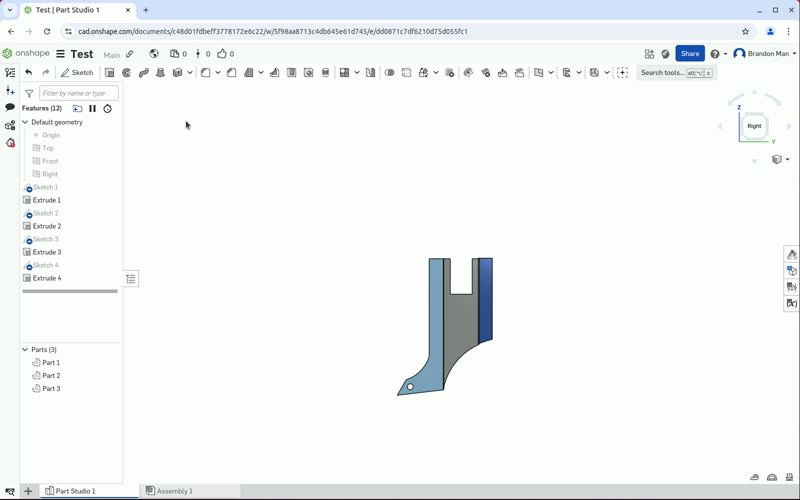
key(shift+h)
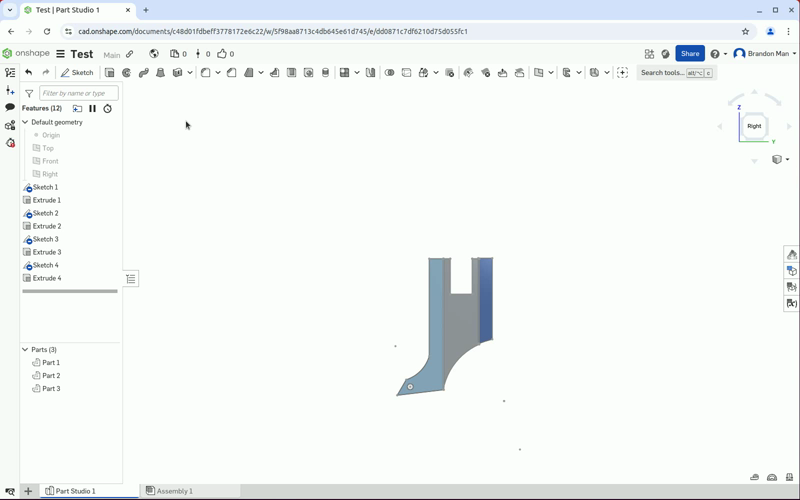
key(shift+7)
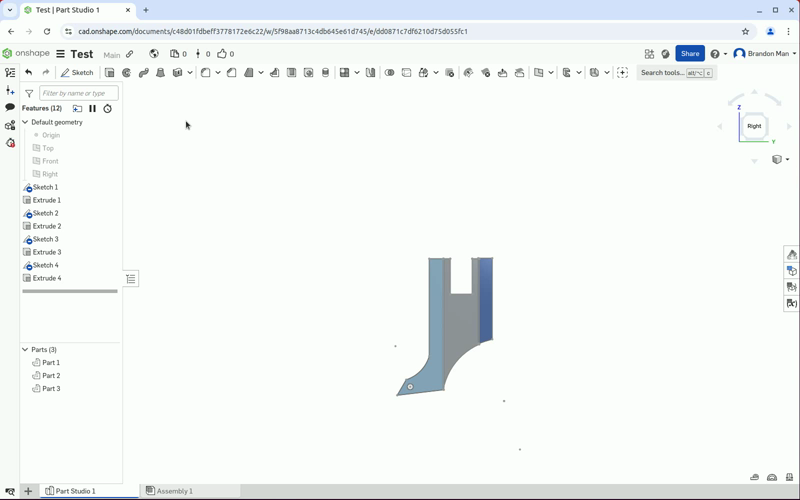
key(right, 2)
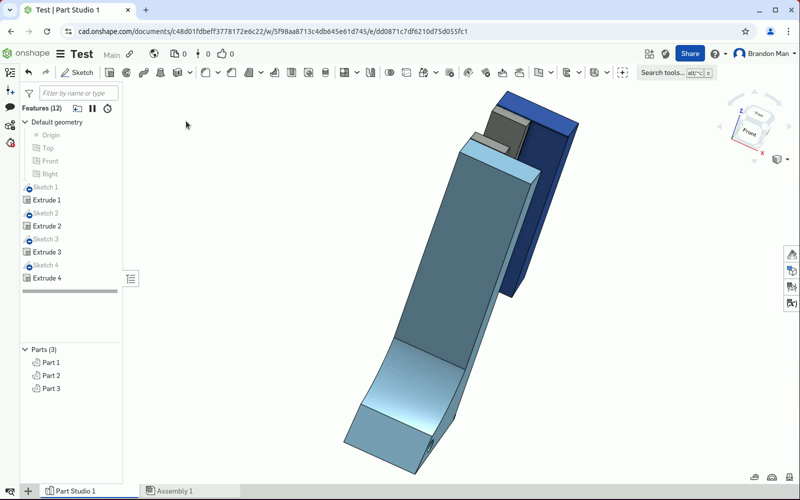
key(down, 2)
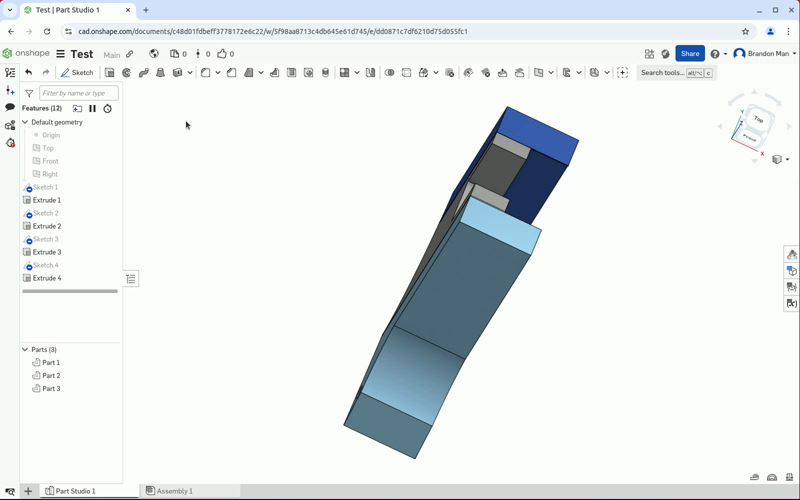
key(up, 2)
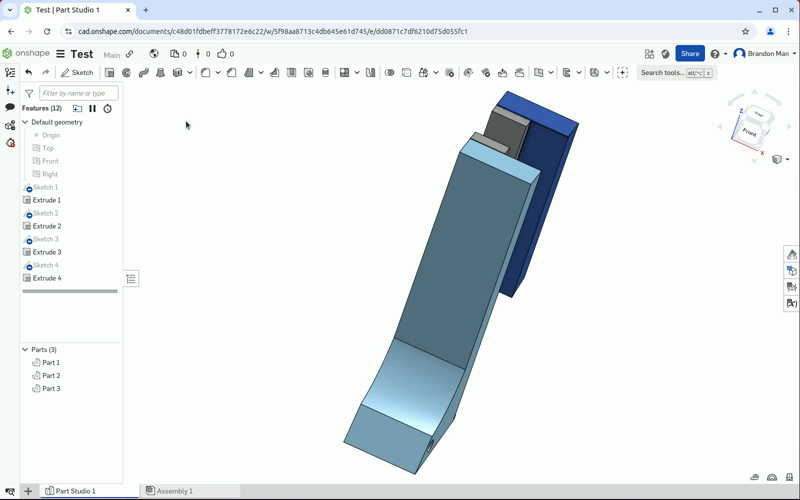
key(left, 2)
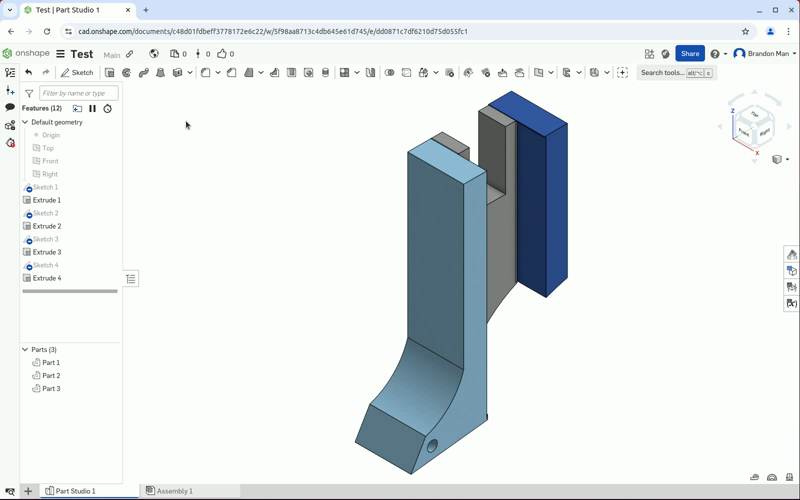
mouse_move(73, 189)
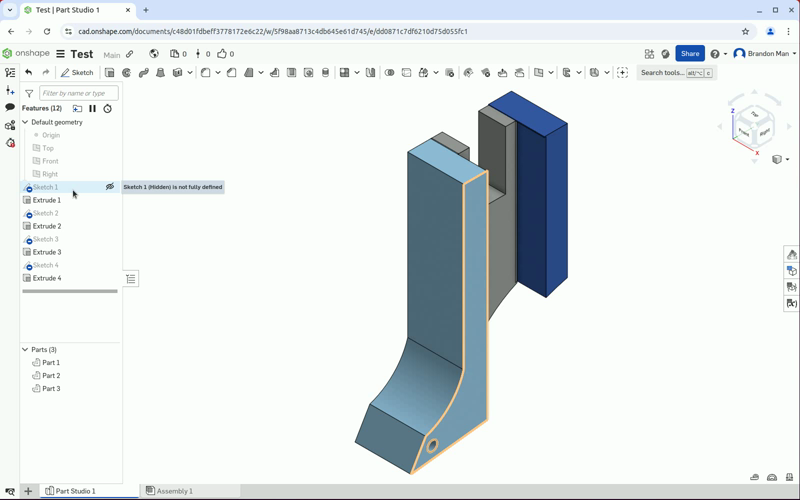
click(73, 189)